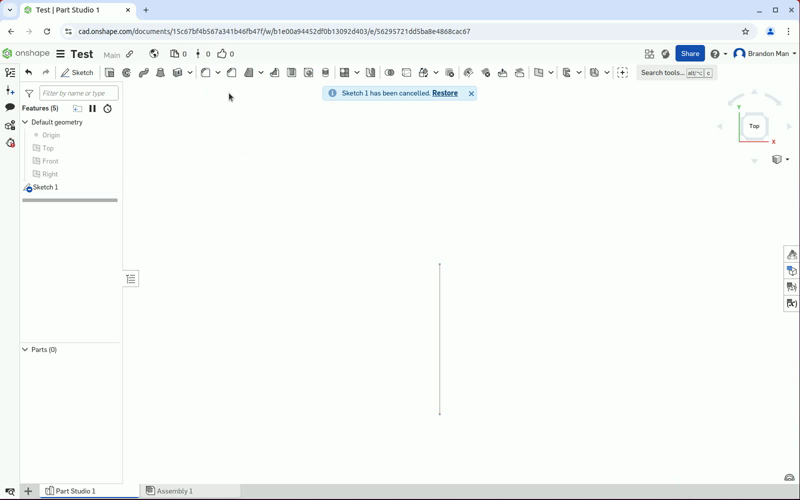
key(shift+h)
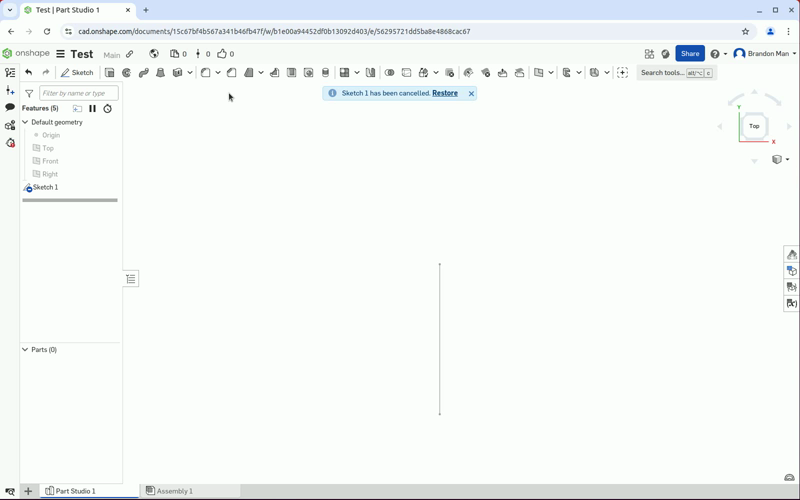
key(shift+s)
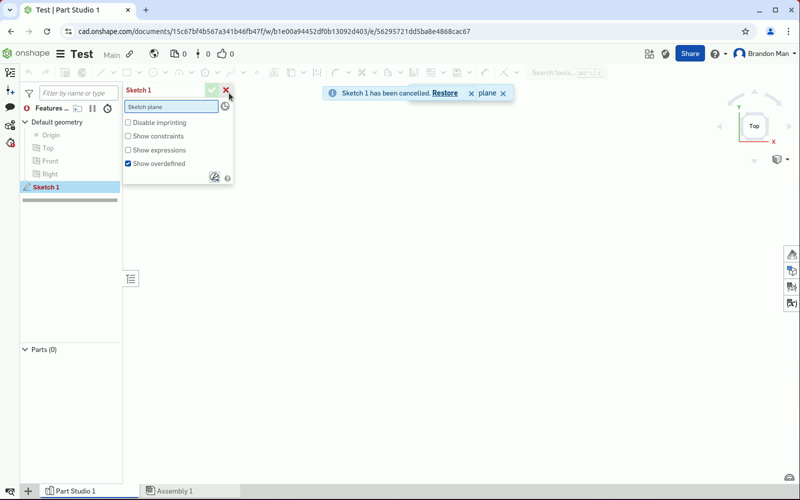
mouse_move(73, 150)
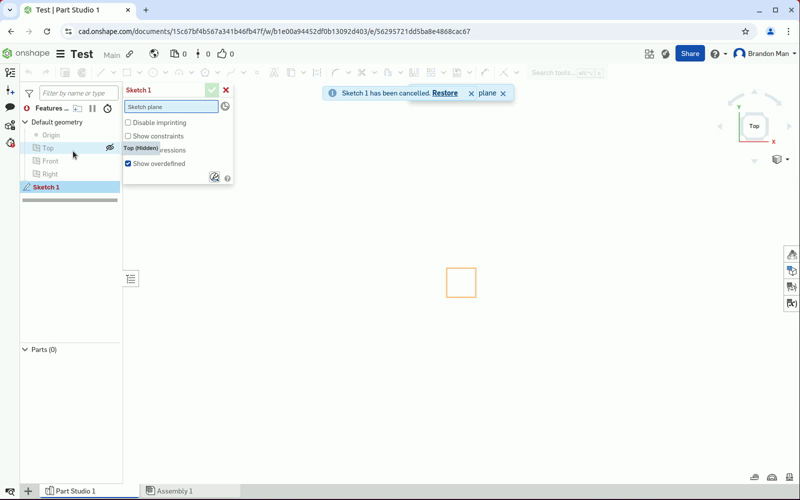
click(73, 150)
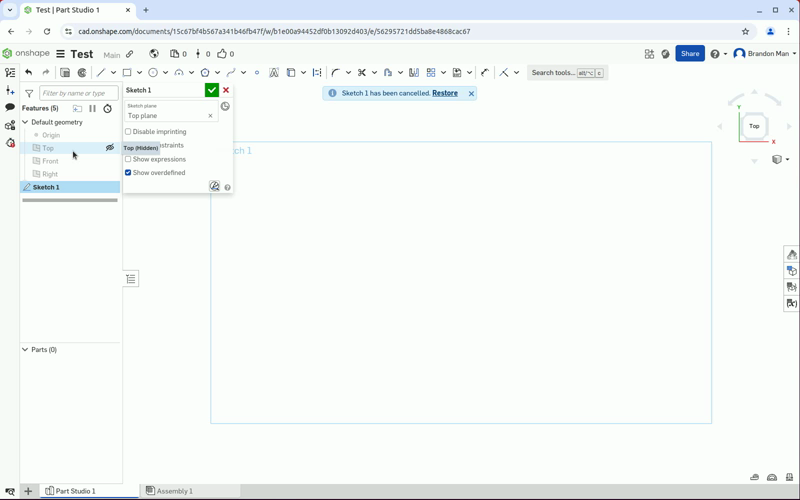
mouse_move(73, 352)
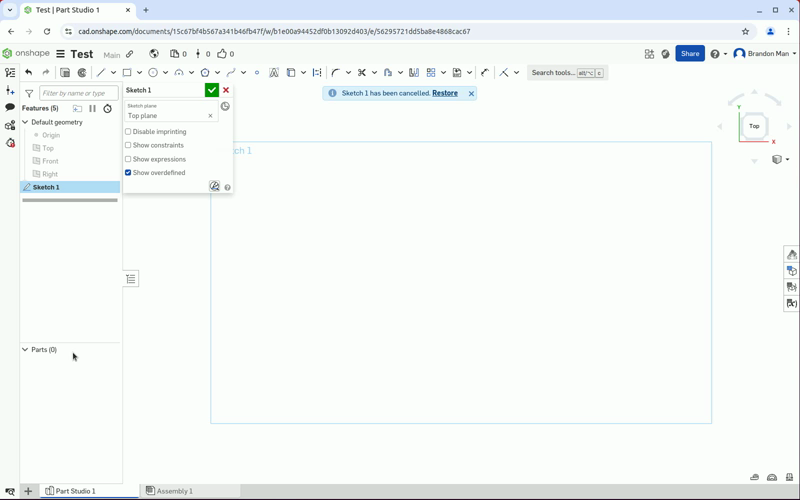
key(y)
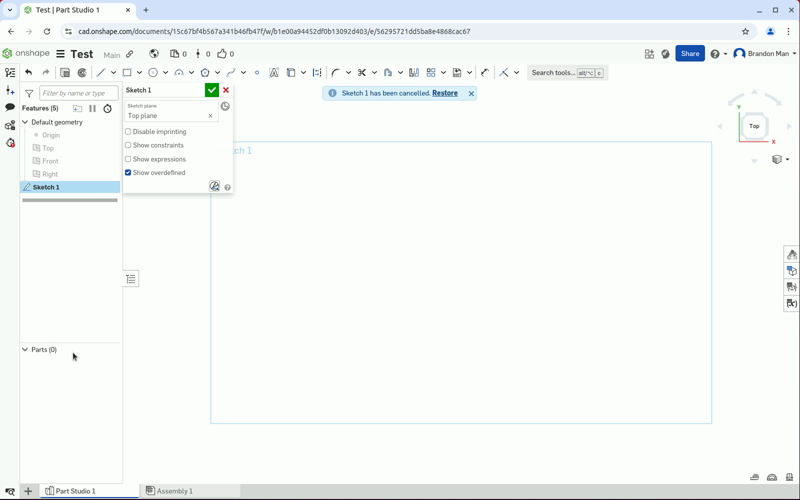
key(c)
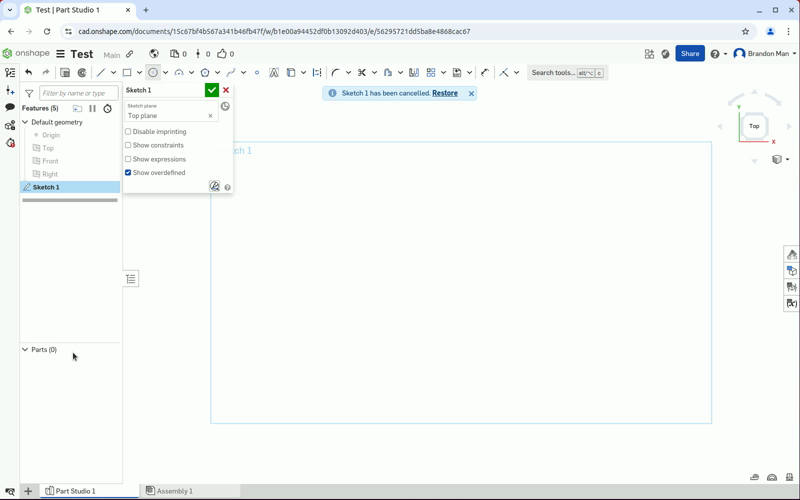
key_down(shift)
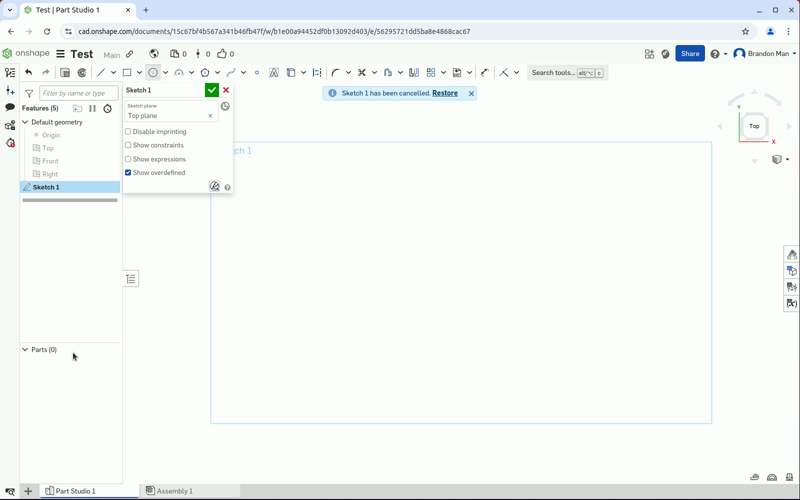
mouse_move(461, 282)
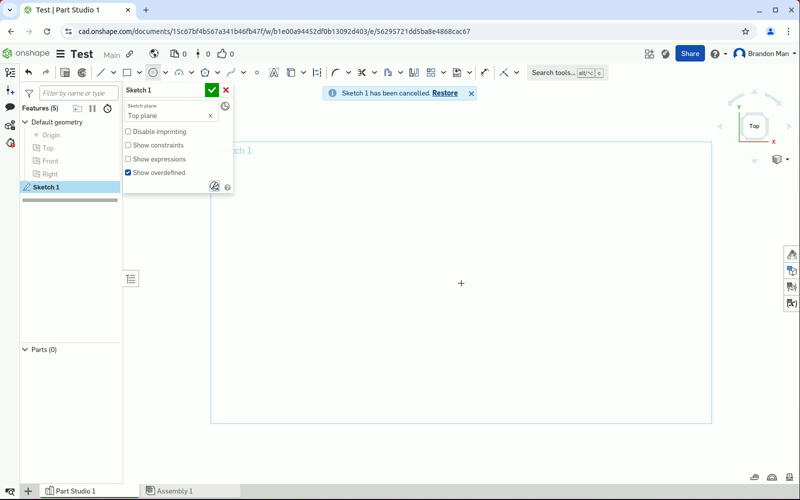
click(461, 282)
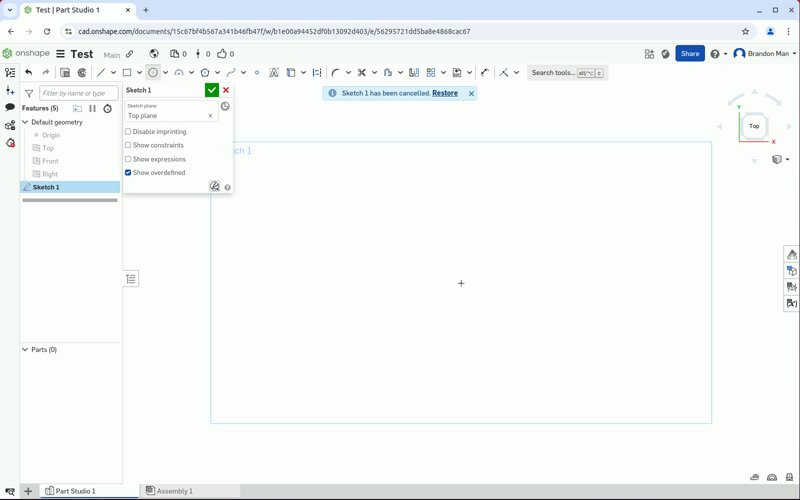
key_up(shift)
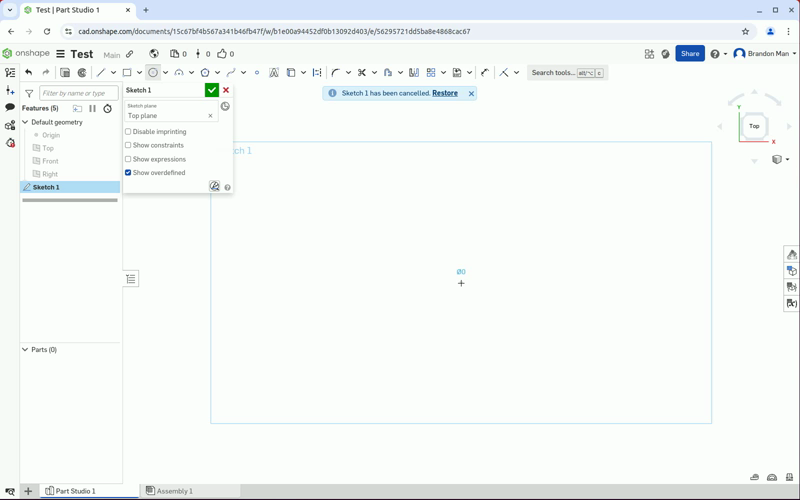
mouse_move(574, 282)
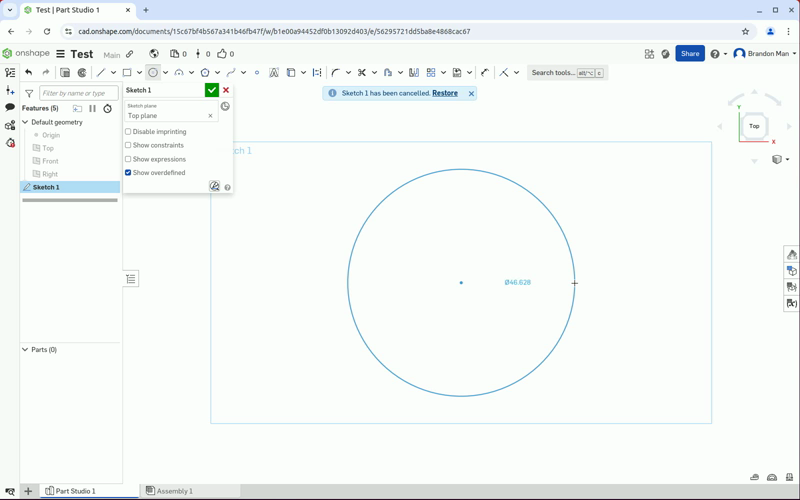
click(574, 282)
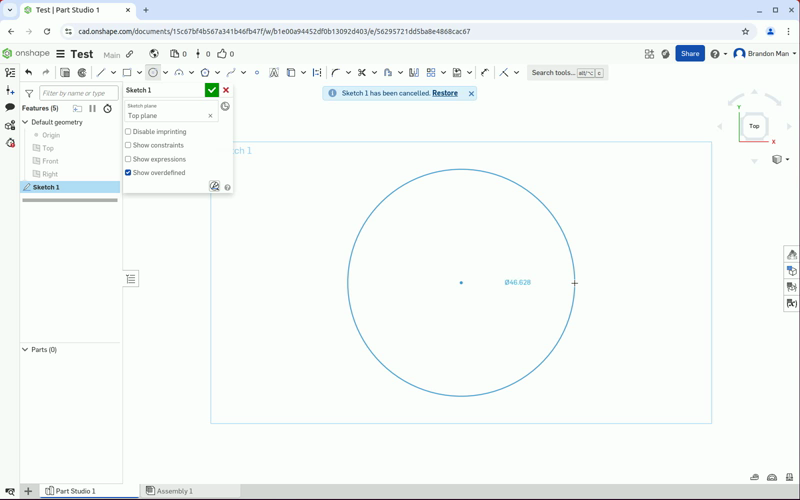
key(esc)
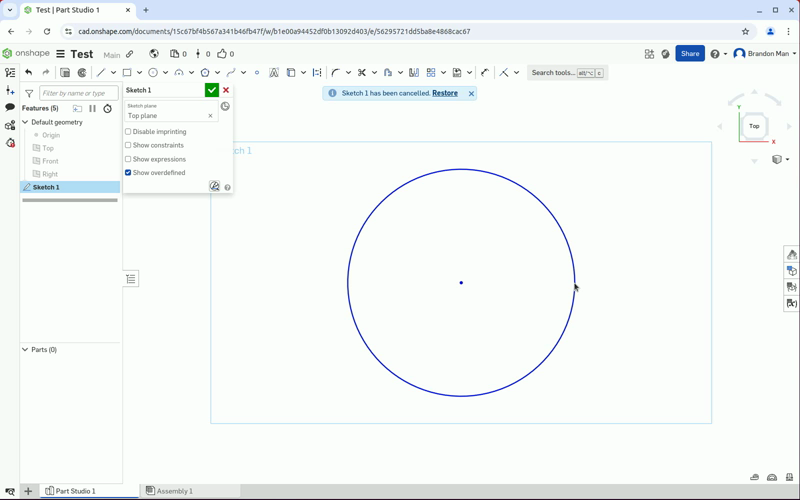
mouse_move(521, 227)
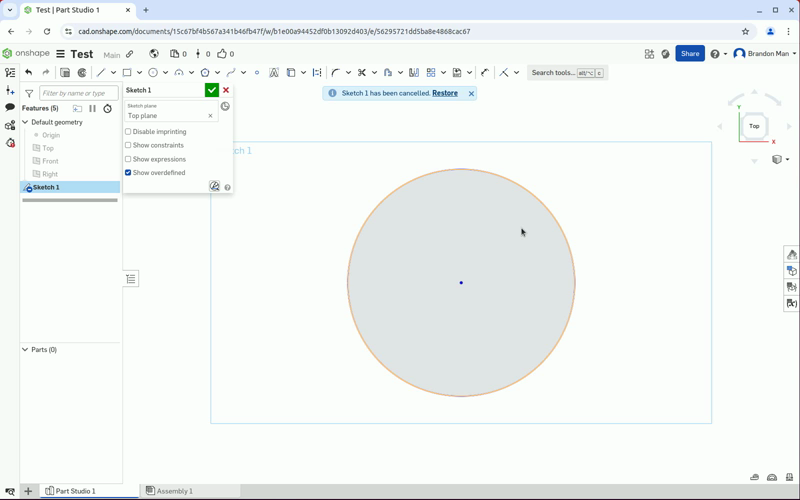
click(521, 227)
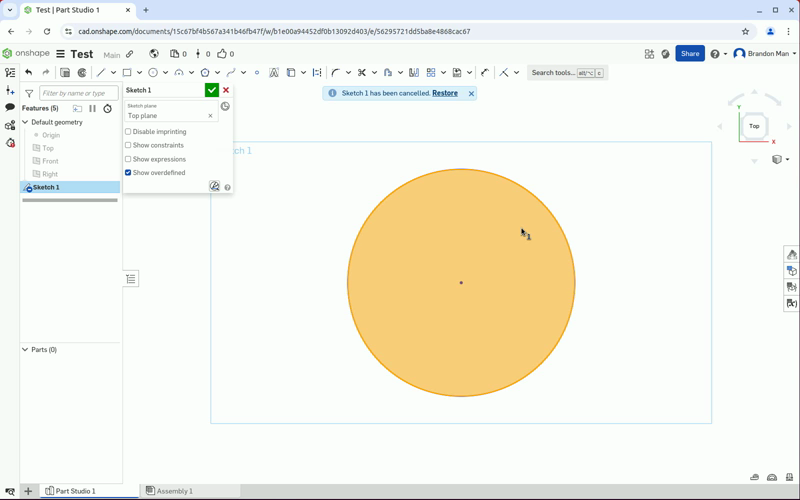
mouse_move(73, 352)
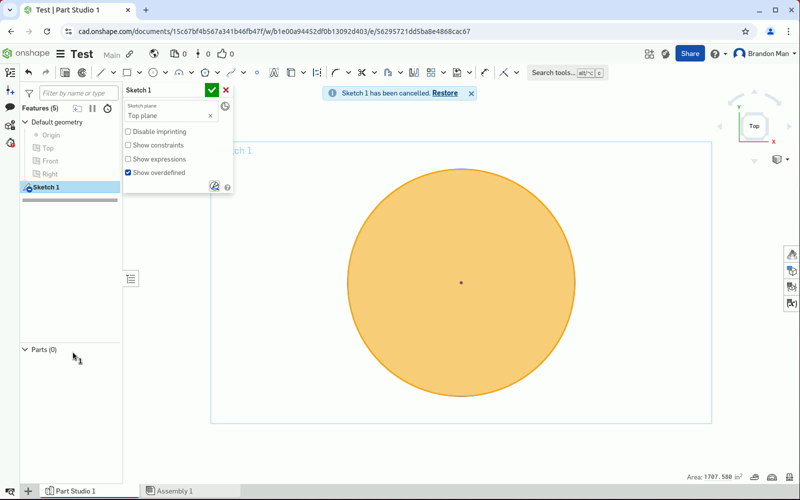
key(shift+y)
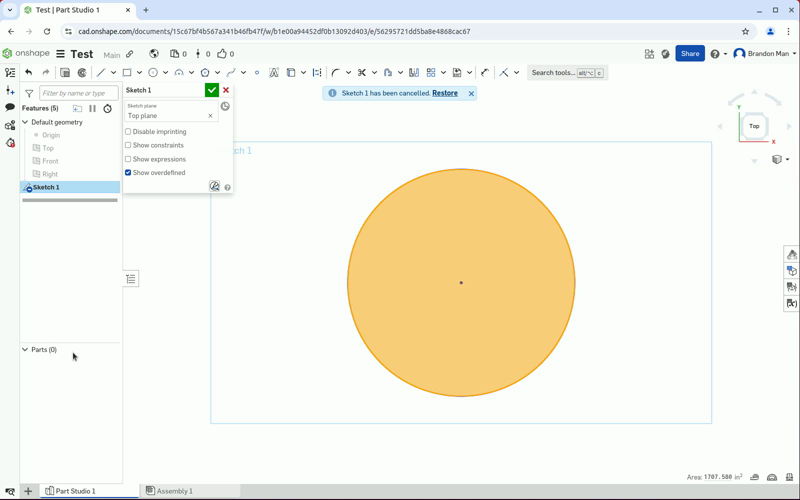
key(shift+e)
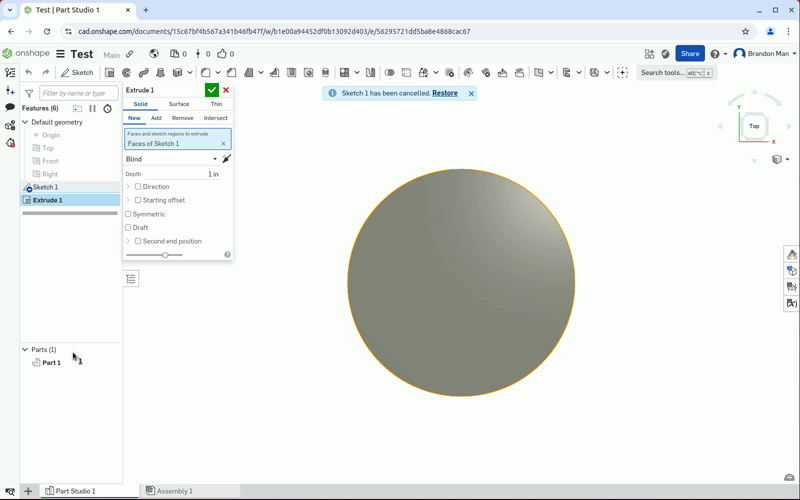
mouse_move(143, 106)
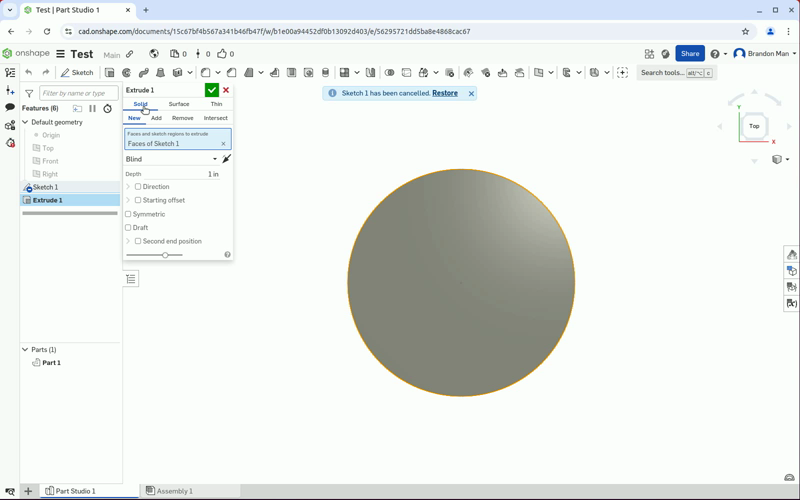
click(143, 106)
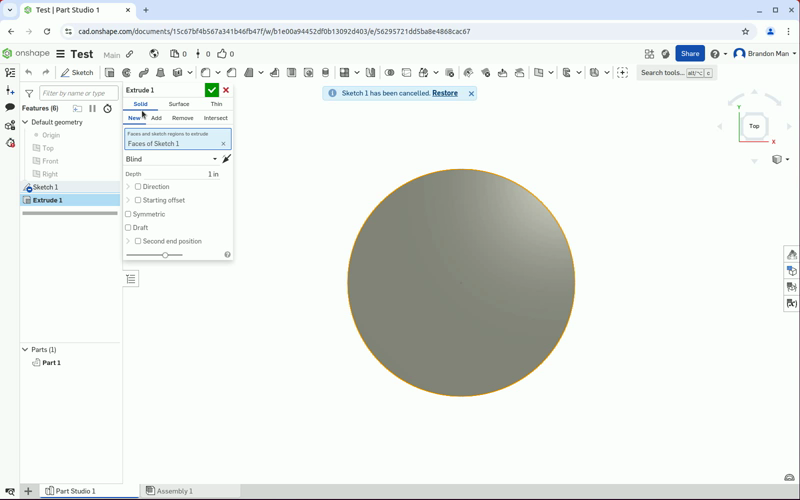
mouse_move(137, 120)
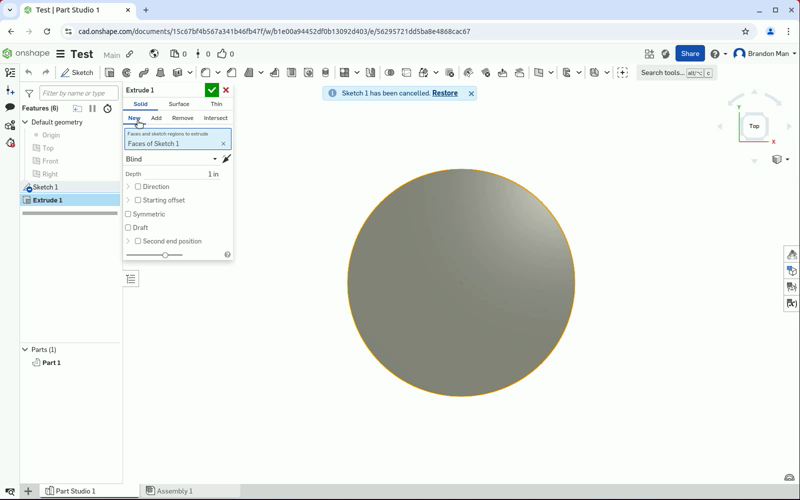
click(137, 120)
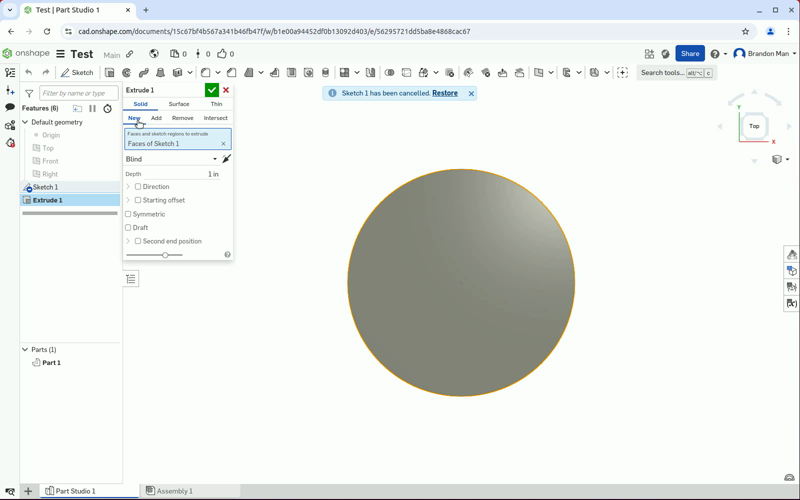
key(tab, 4)
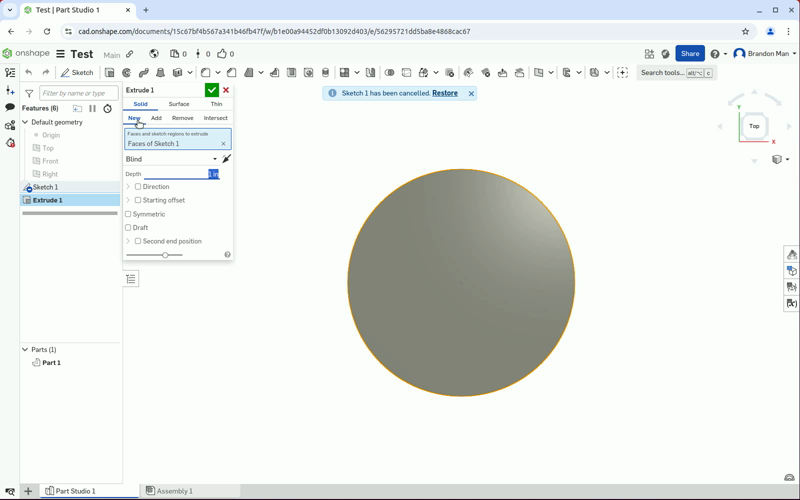
text(8.666)
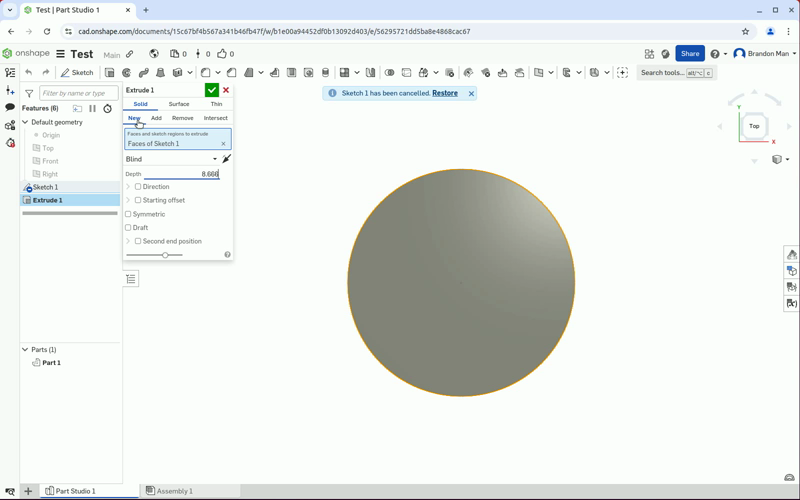
key(enter)
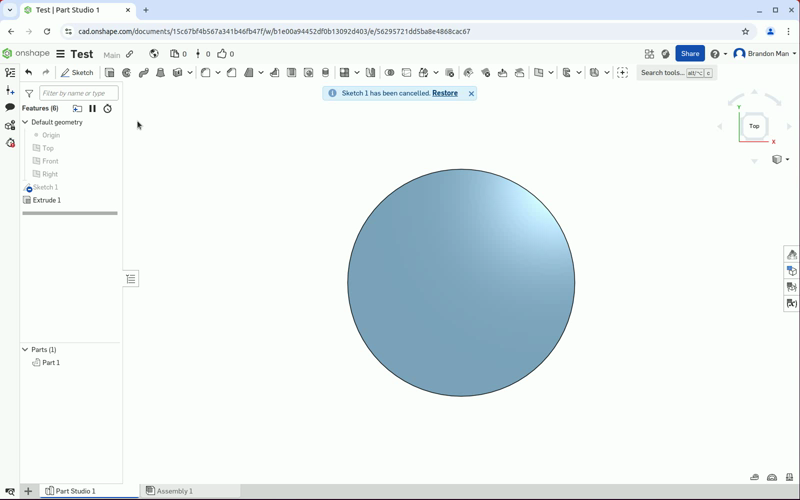
key(shift+h)
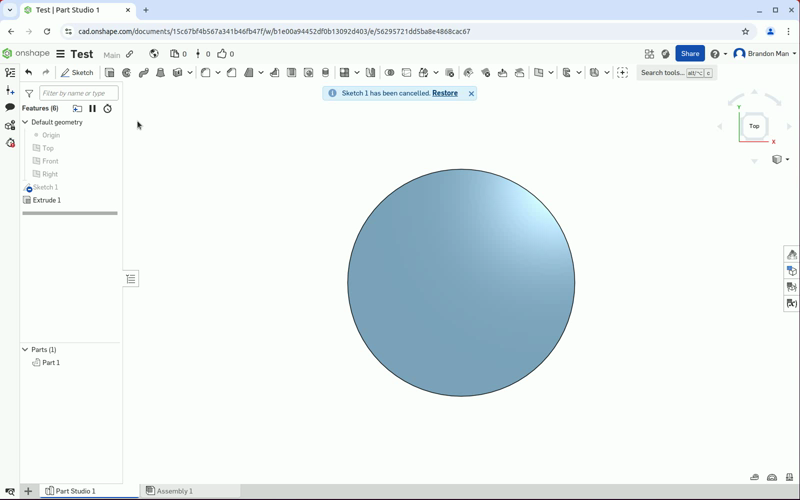
key(shift+h)
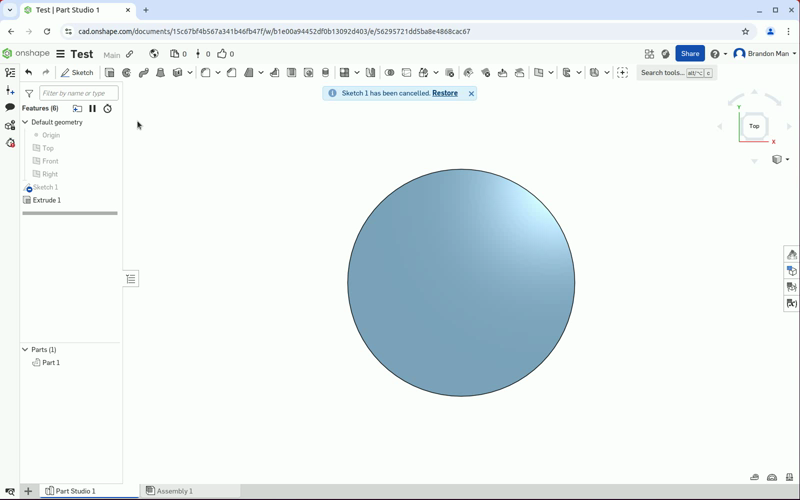
mouse_move(73, 189)
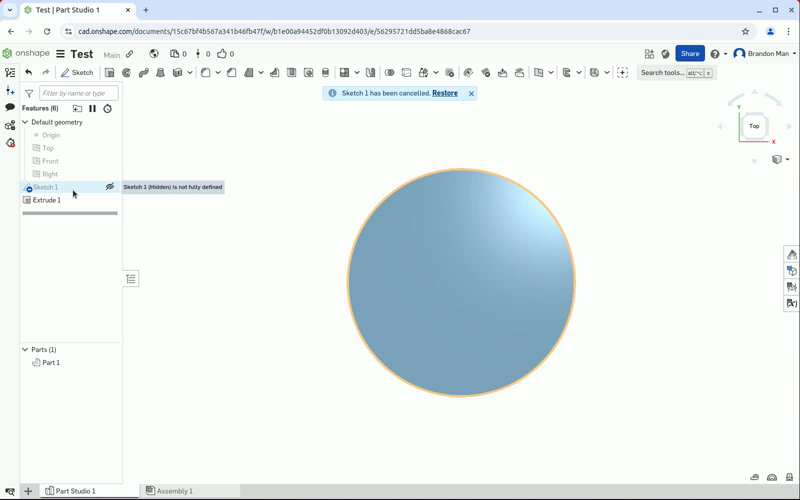
click(73, 189)
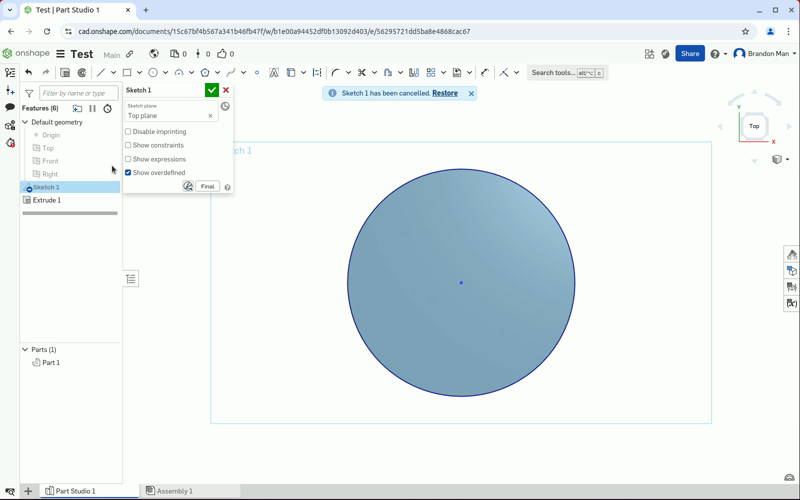
mouse_move(229, 92)
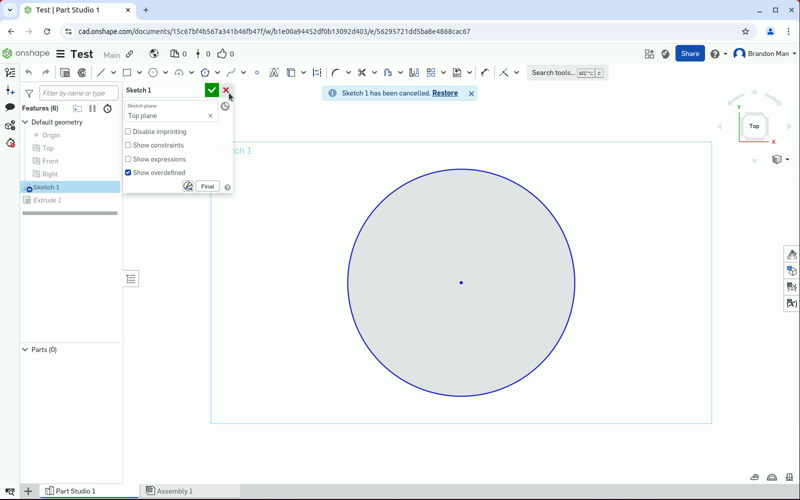
click(229, 92)
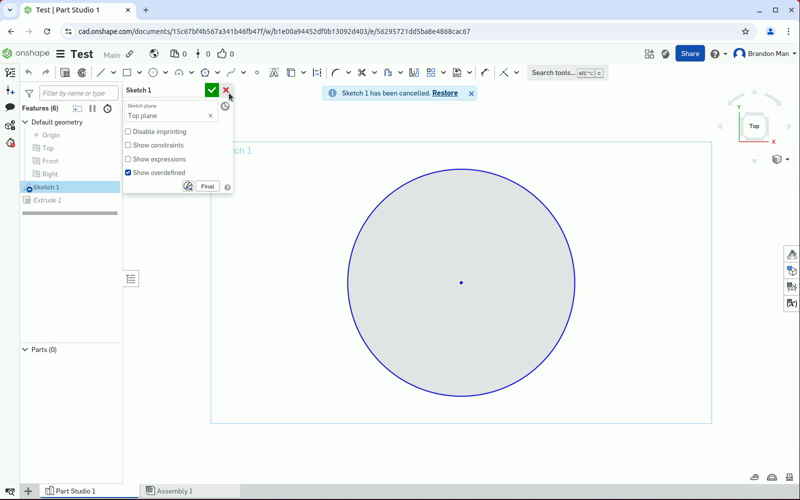
key(shift+s)
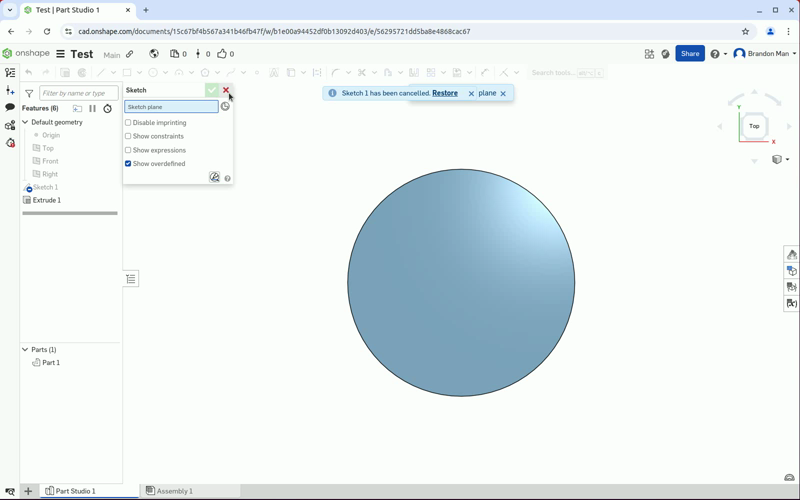
mouse_move(73, 150)
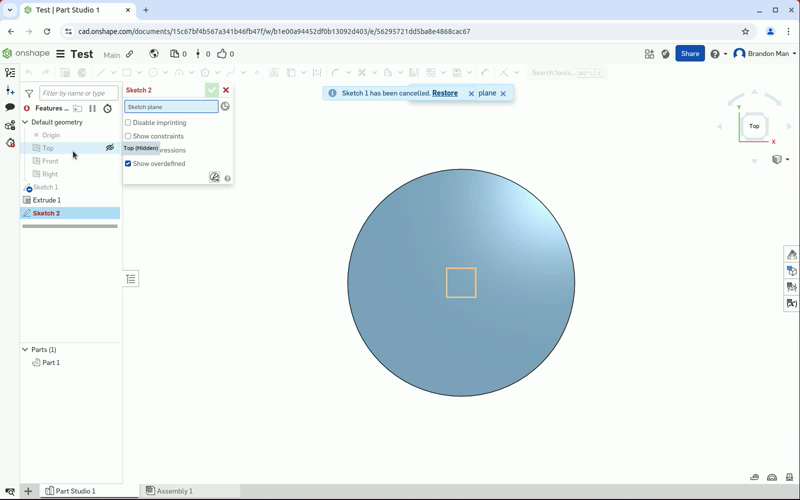
click(73, 150)
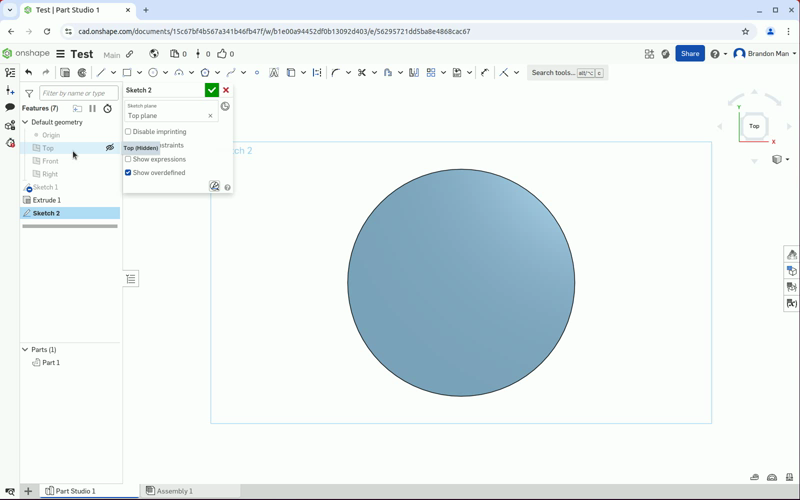
mouse_move(73, 352)
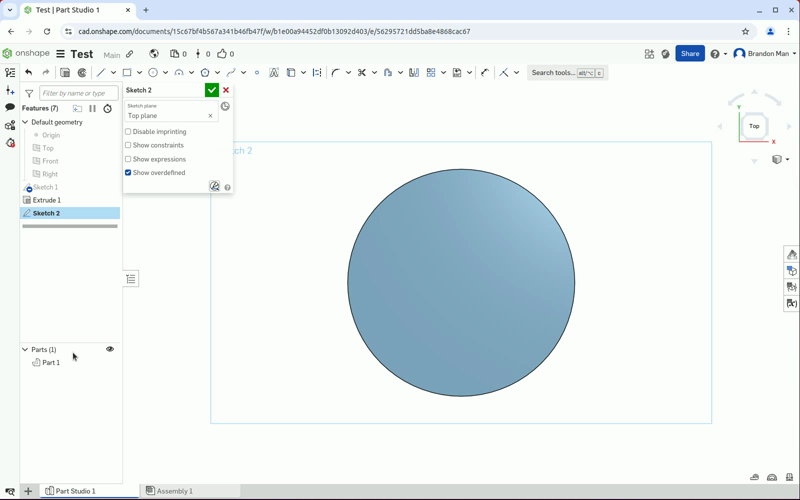
key(y)
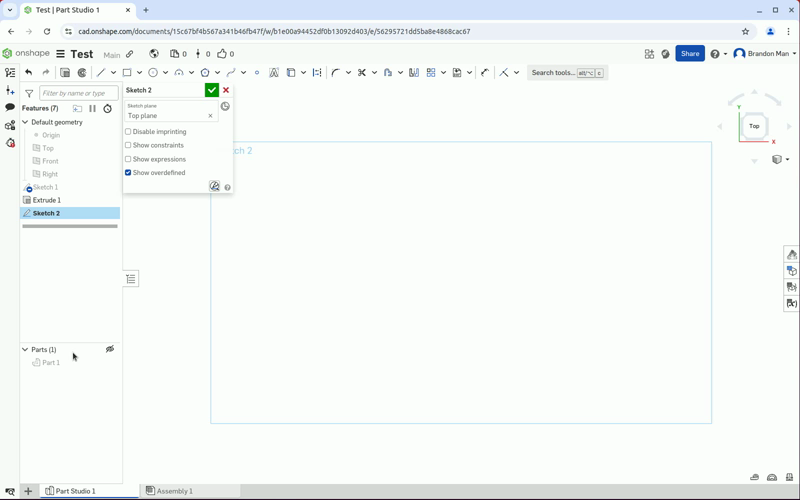
key(c)
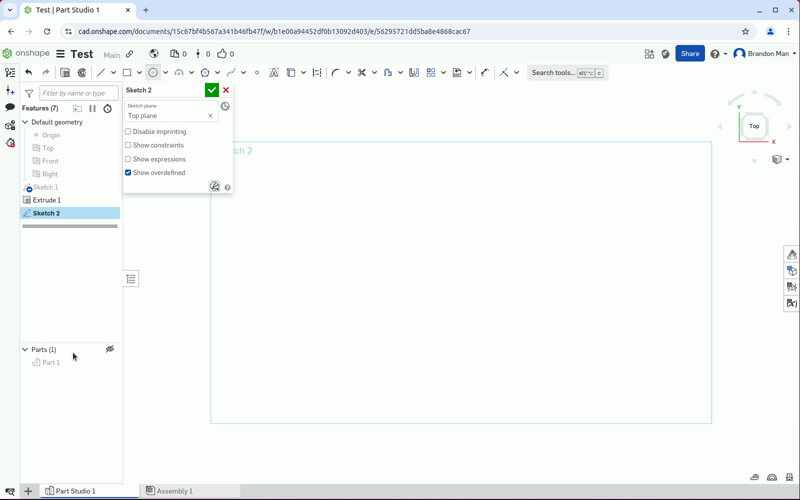
key_down(shift)
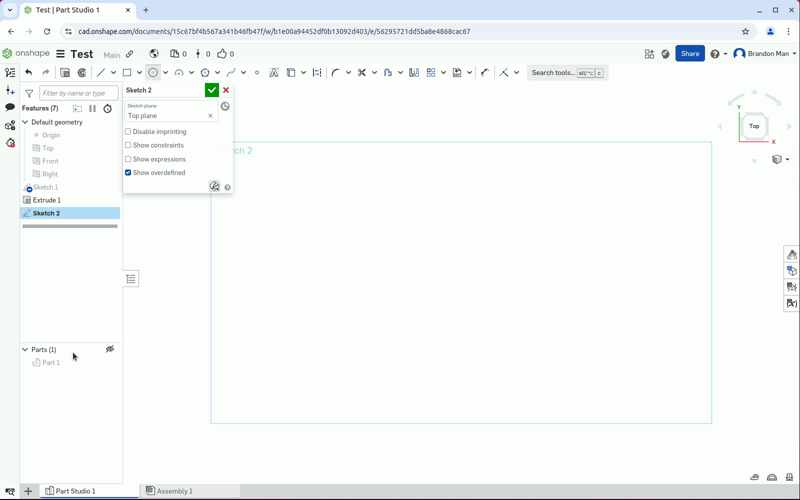
mouse_move(461, 282)
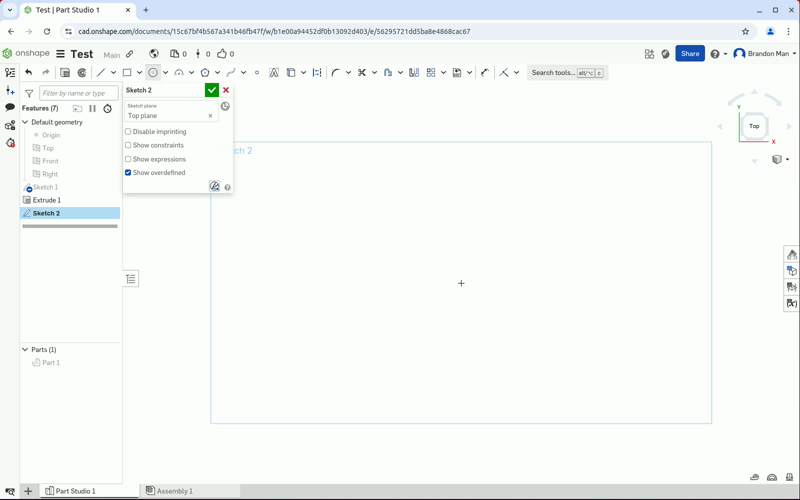
click(461, 282)
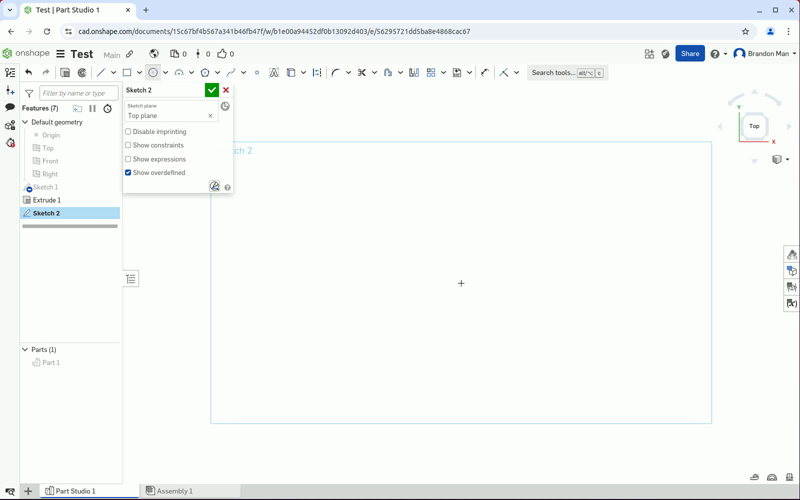
key_up(shift)
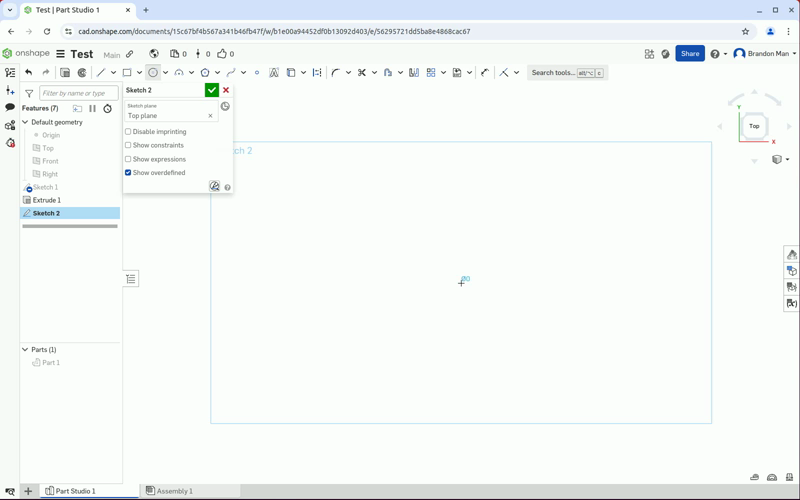
mouse_move(538, 282)
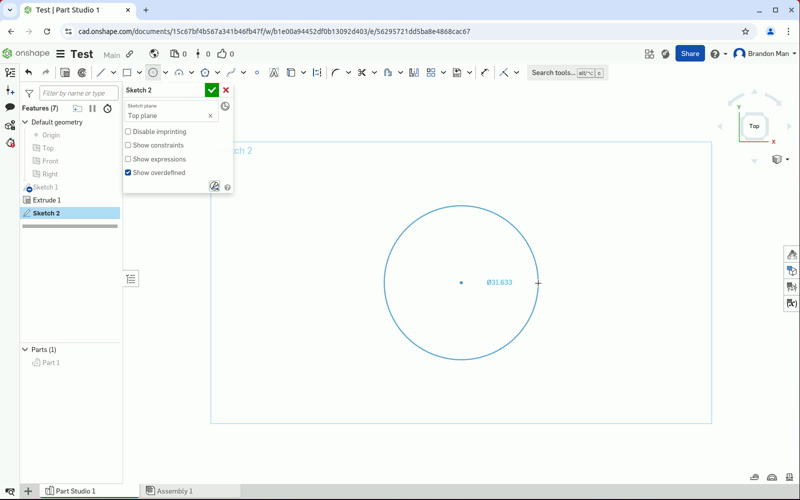
click(538, 282)
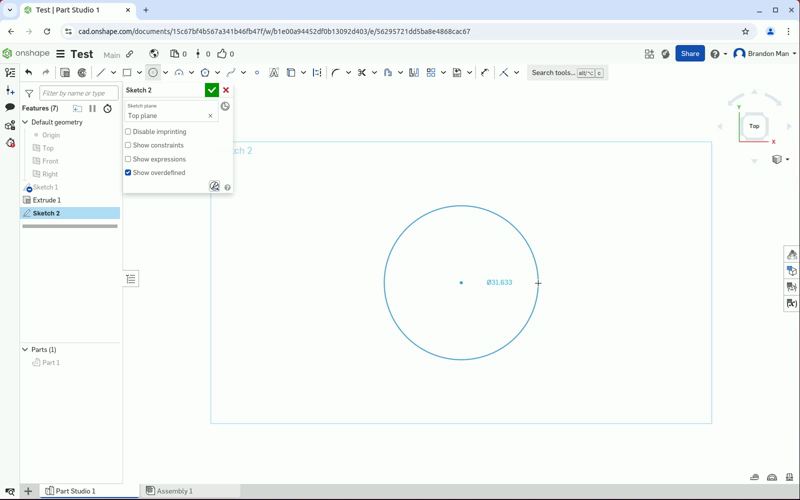
key(esc)
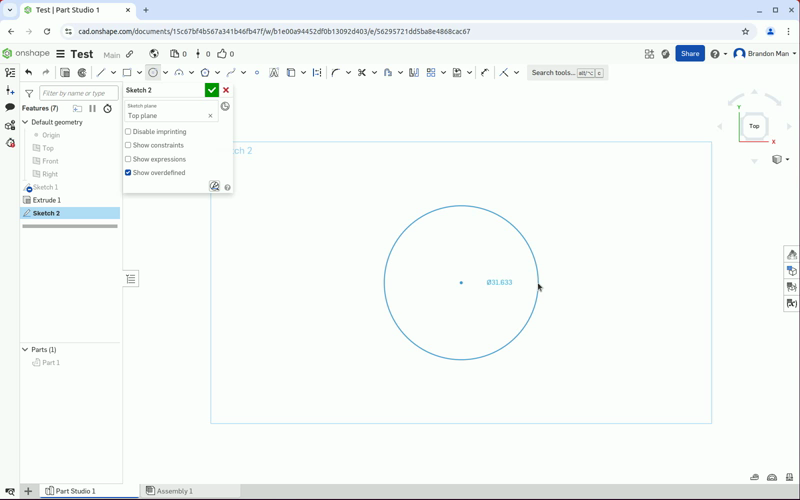
mouse_move(493, 260)
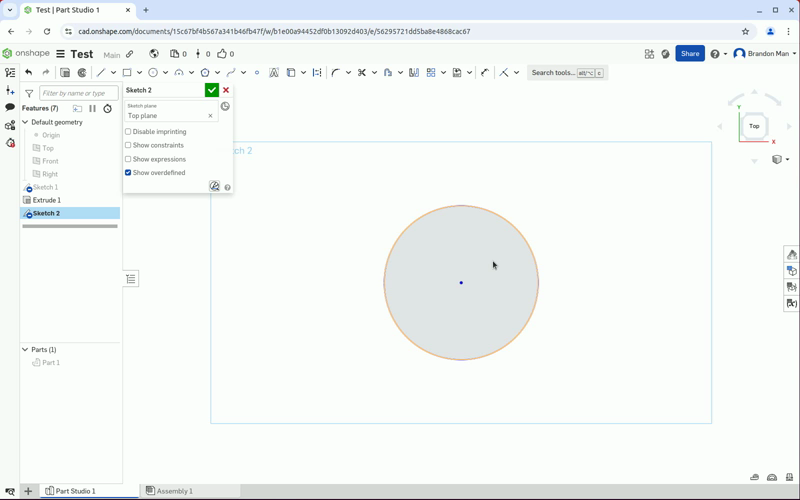
click(493, 260)
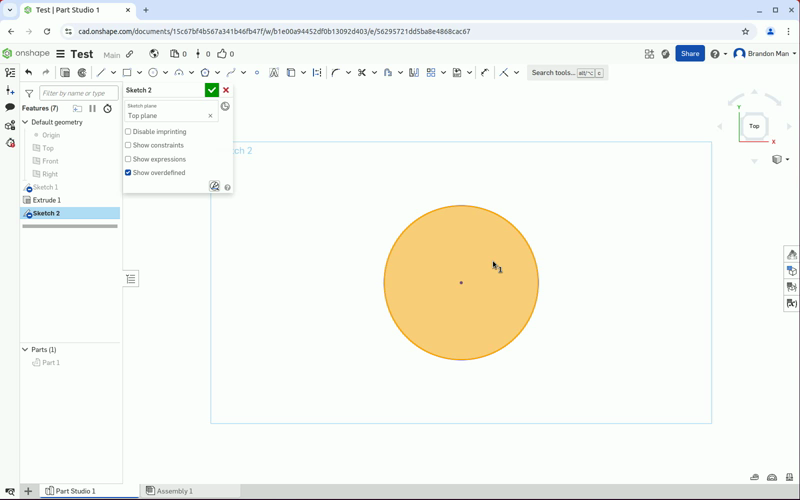
mouse_move(73, 352)
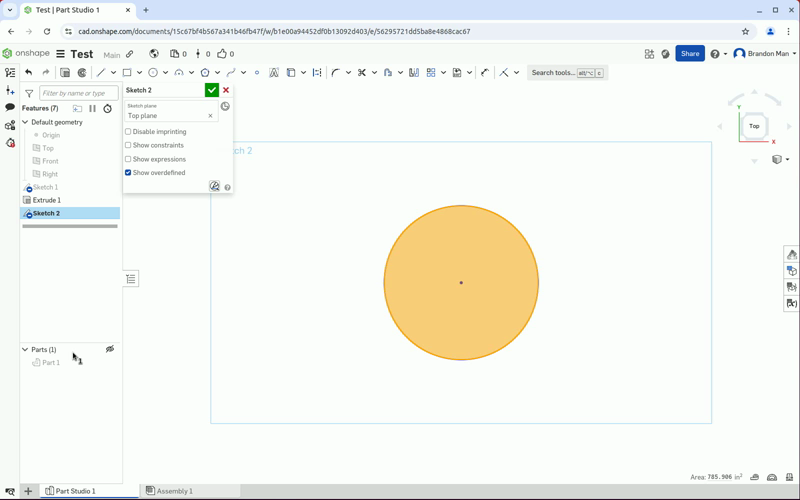
key(shift+y)
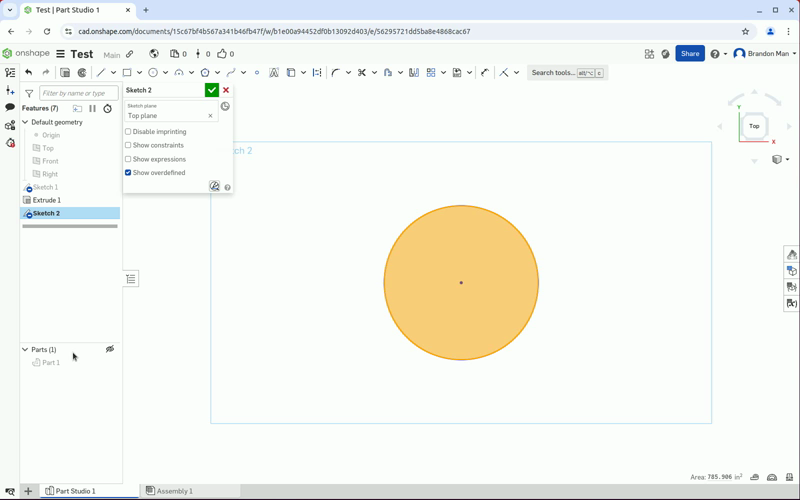
key(shift+e)
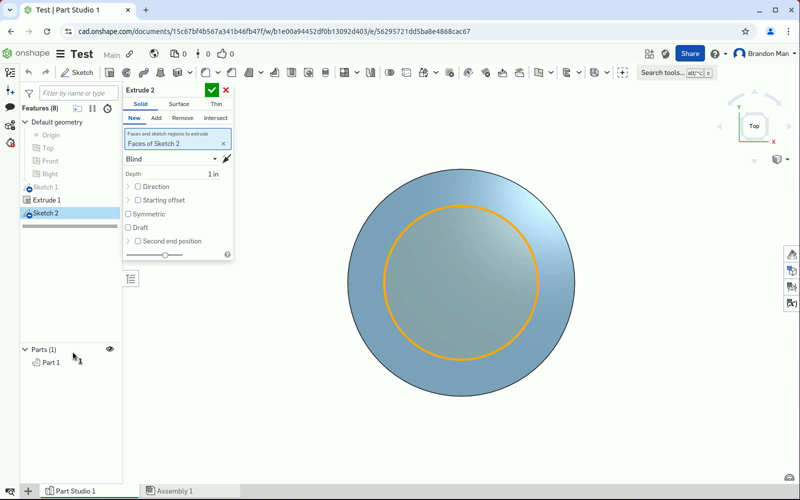
mouse_move(143, 106)
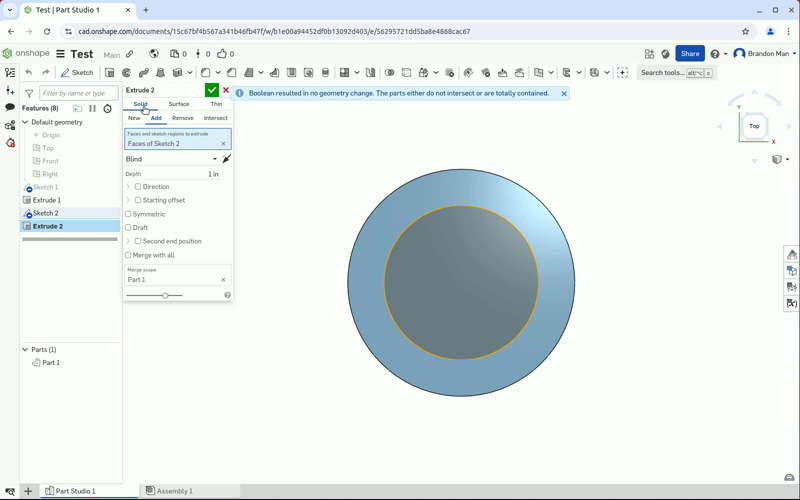
click(143, 106)
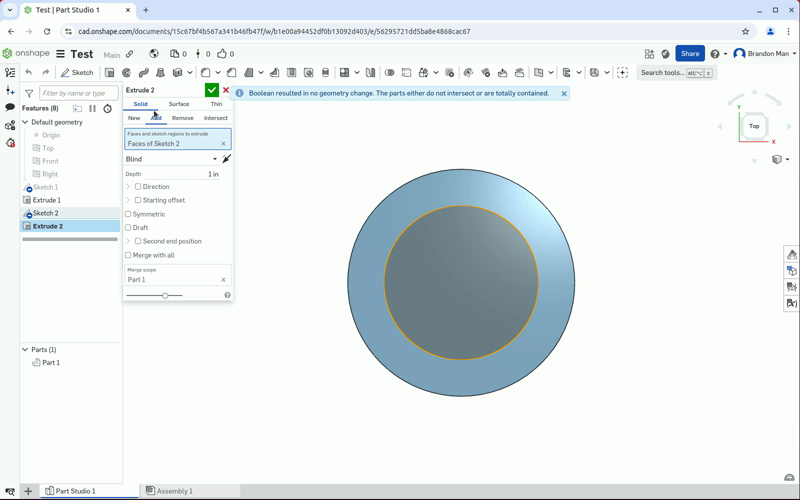
mouse_move(186, 120)
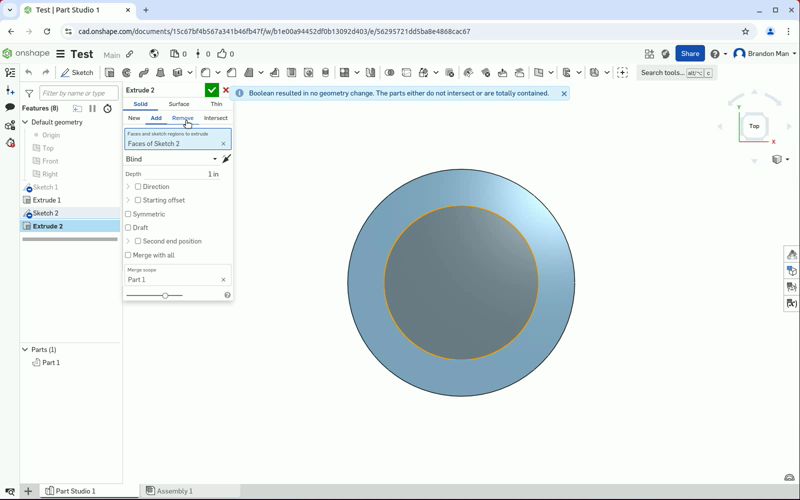
click(186, 120)
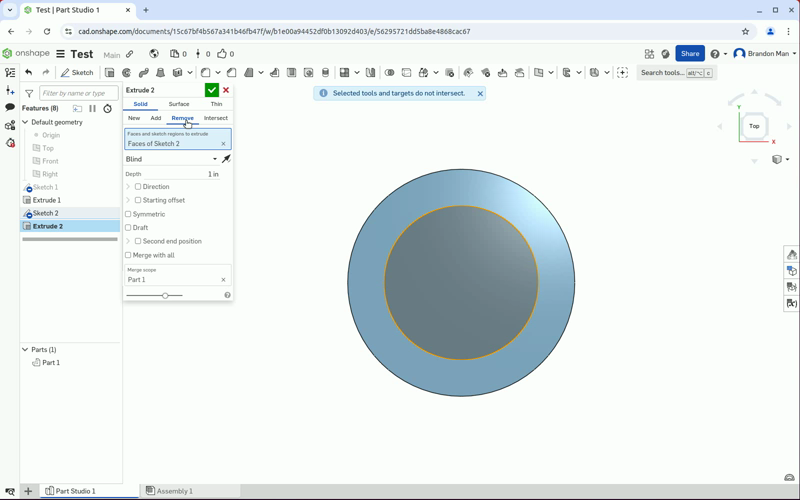
key(tab, 4)
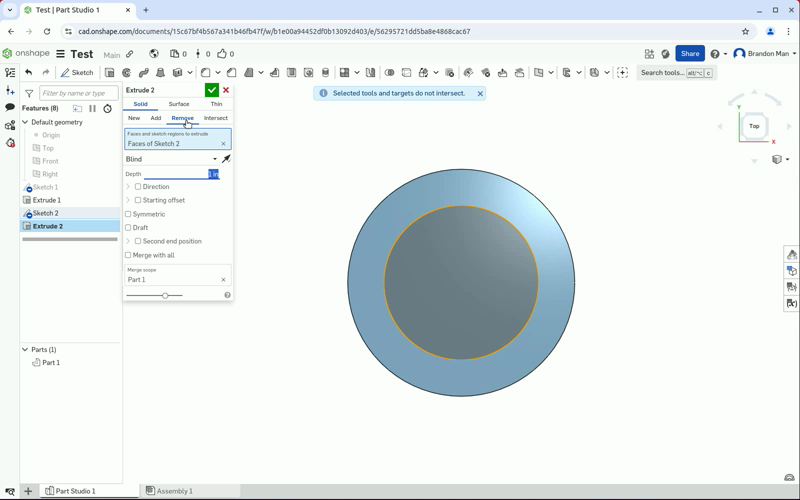
text(-8.666)
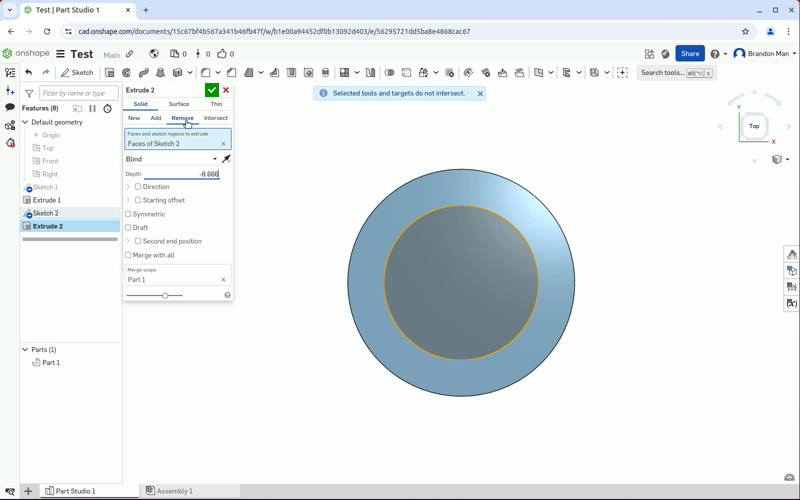
key(tab, 6)
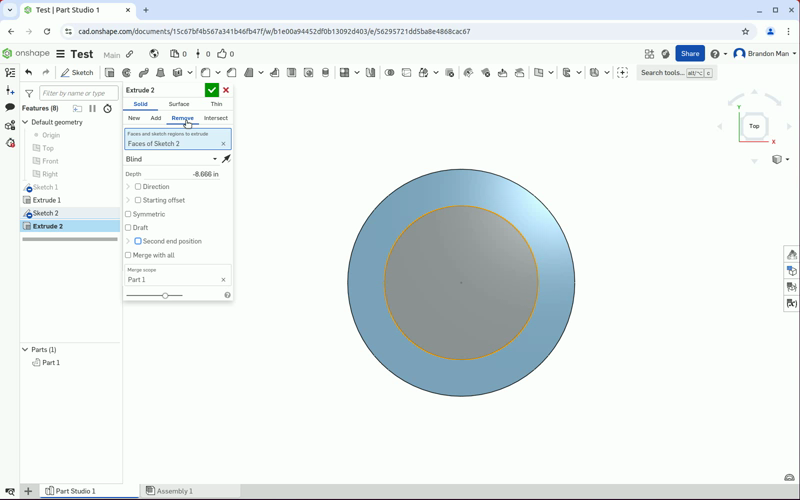
key(space)
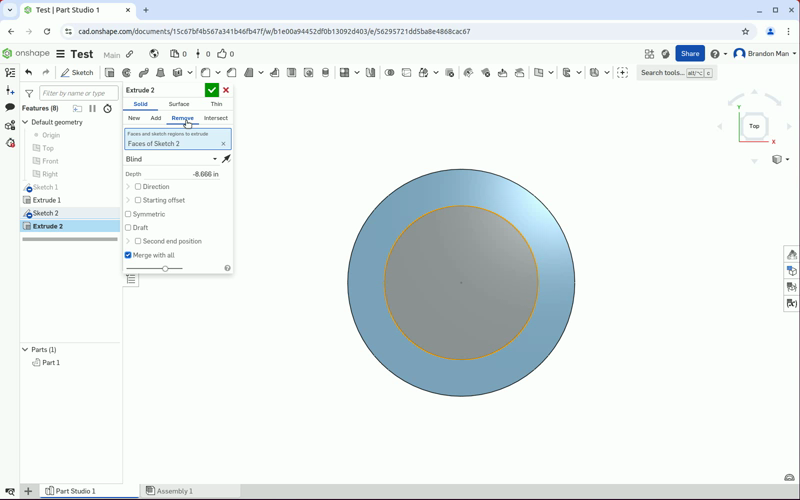
key(enter)
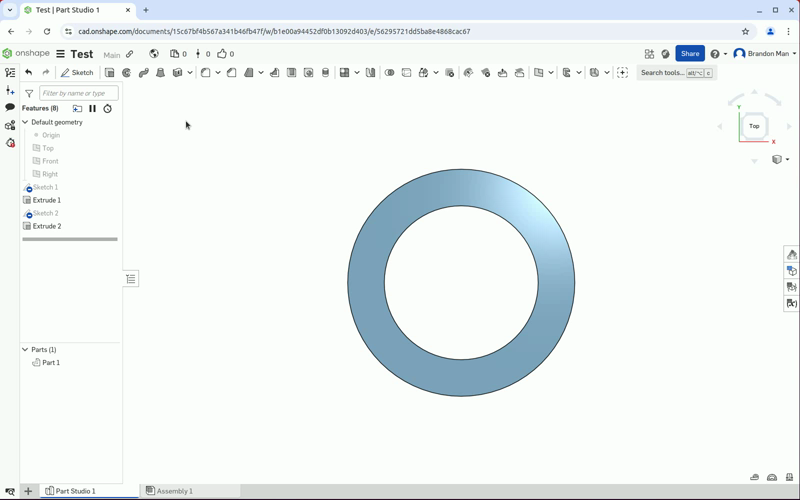
key(shift+h)
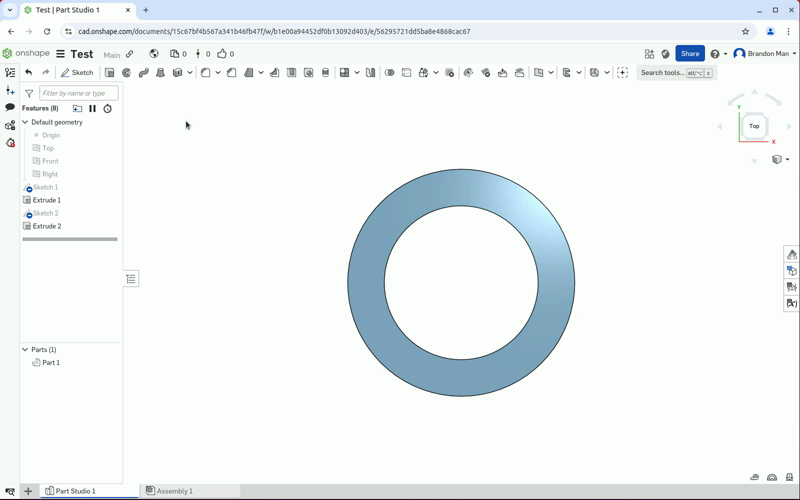
key(shift+h)
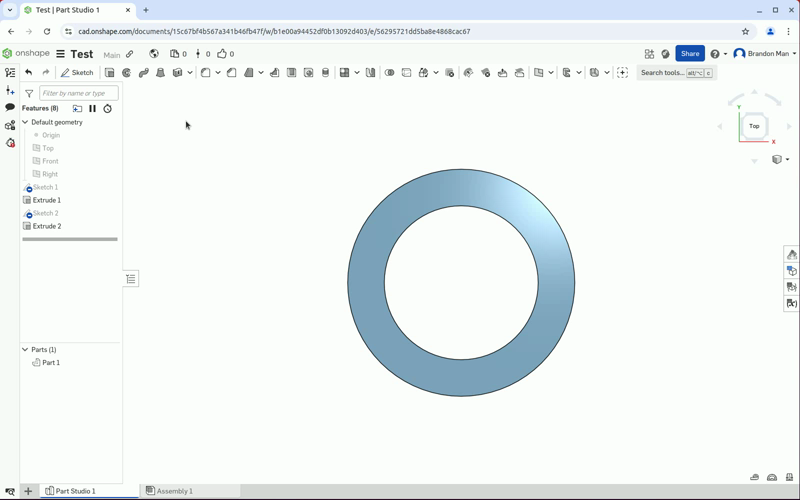
mouse_move(73, 189)
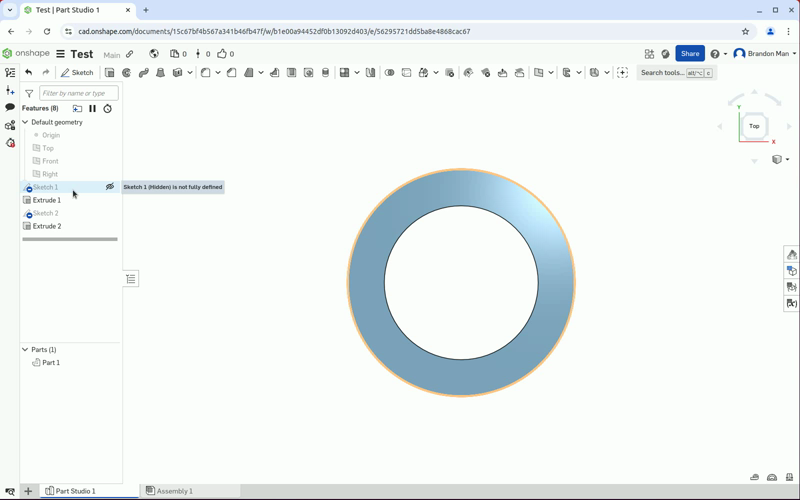
click(73, 189)
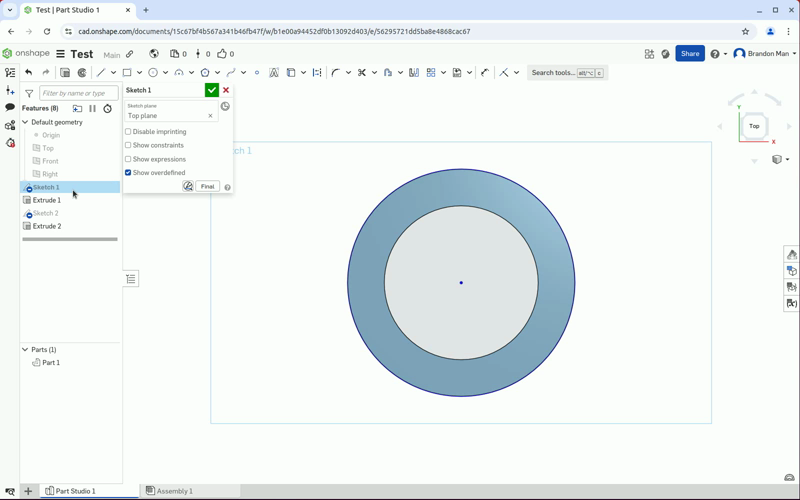
mouse_move(229, 92)
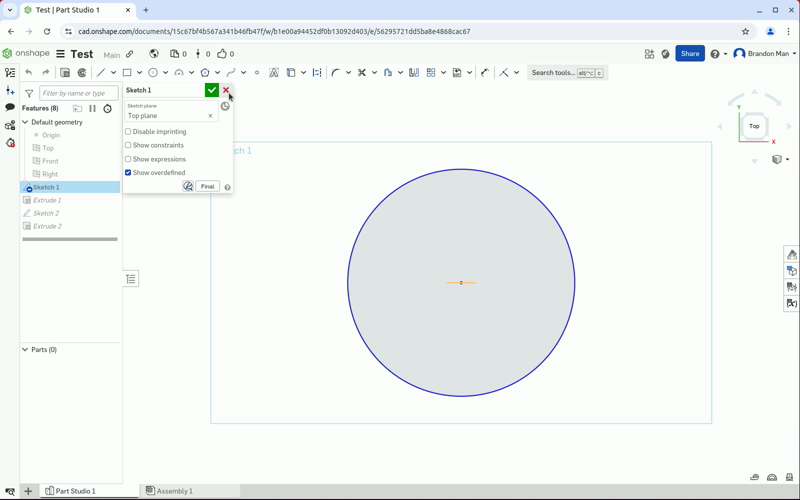
click(229, 92)
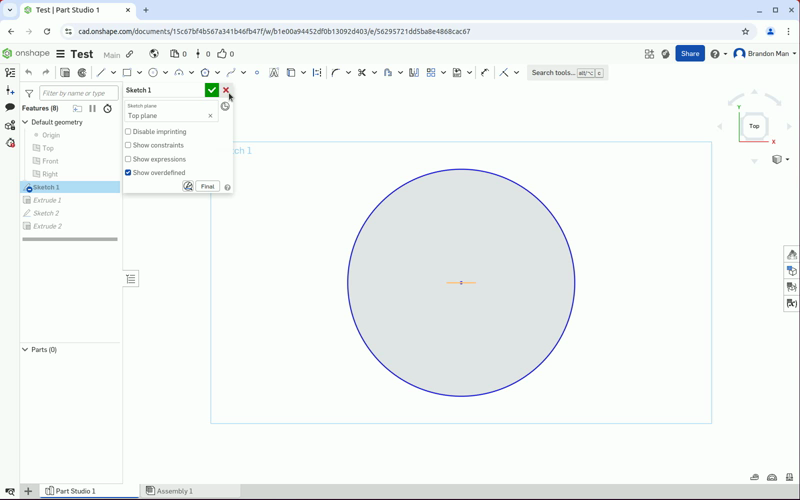
key(shift+s)
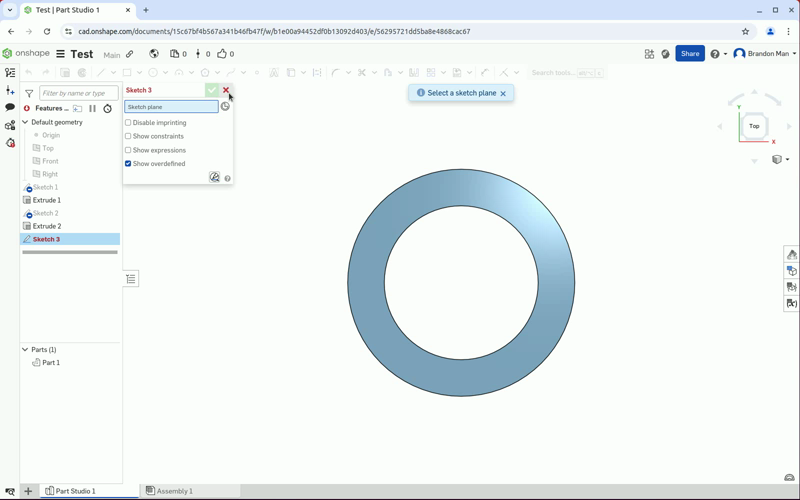
mouse_move(73, 150)
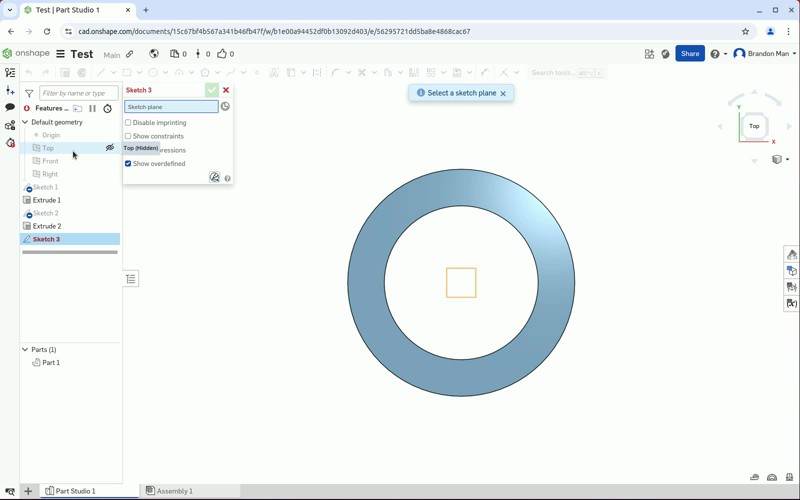
click(73, 150)
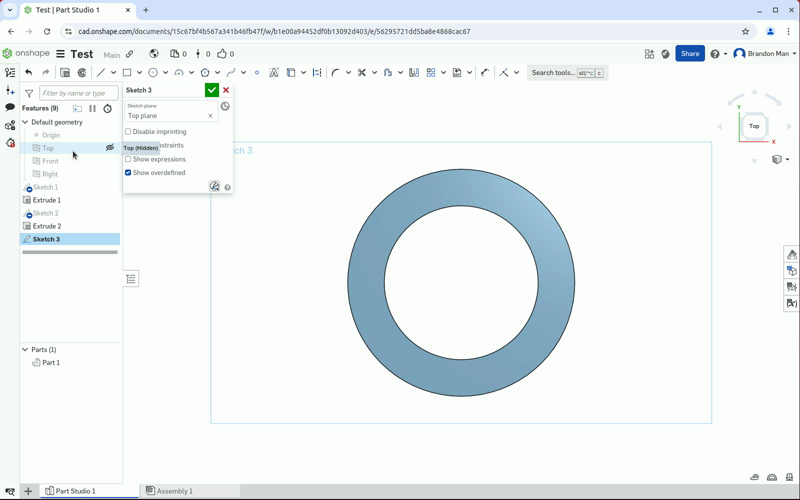
mouse_move(73, 352)
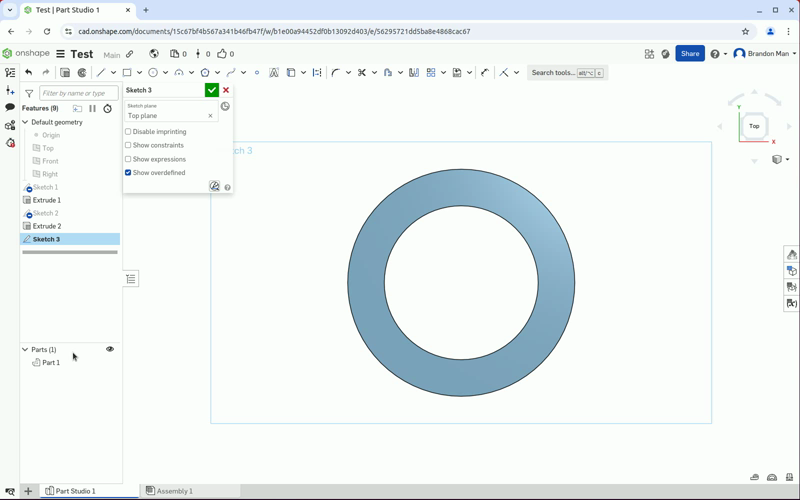
key(y)
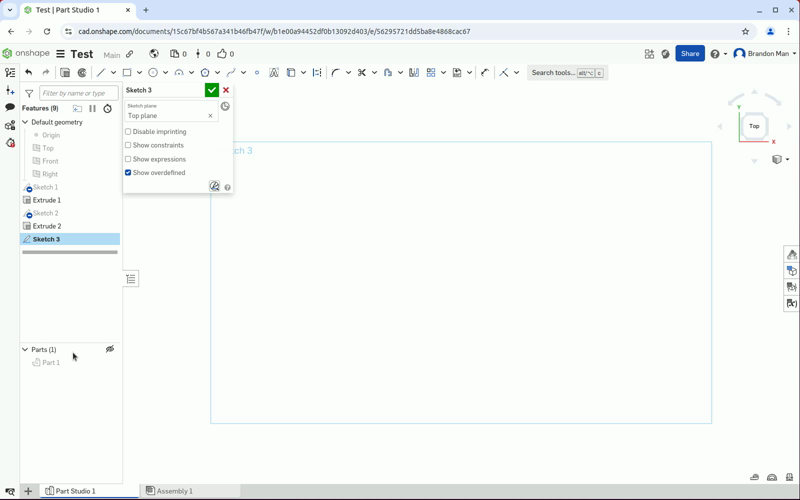
key(l)
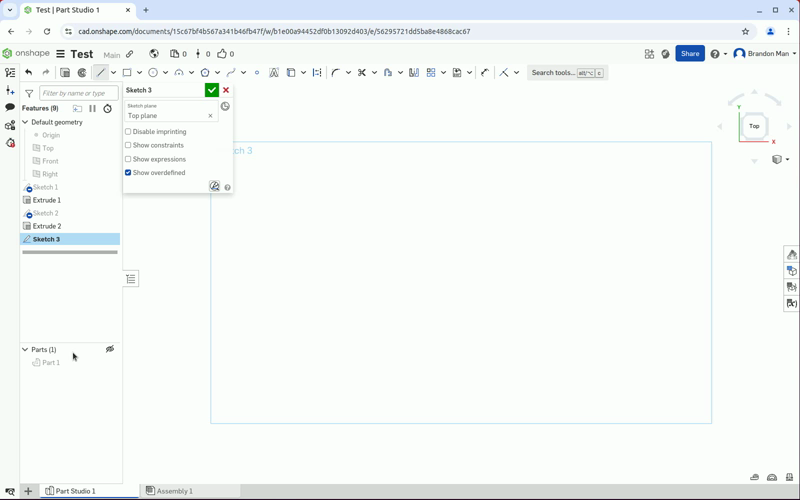
key_down(shift)
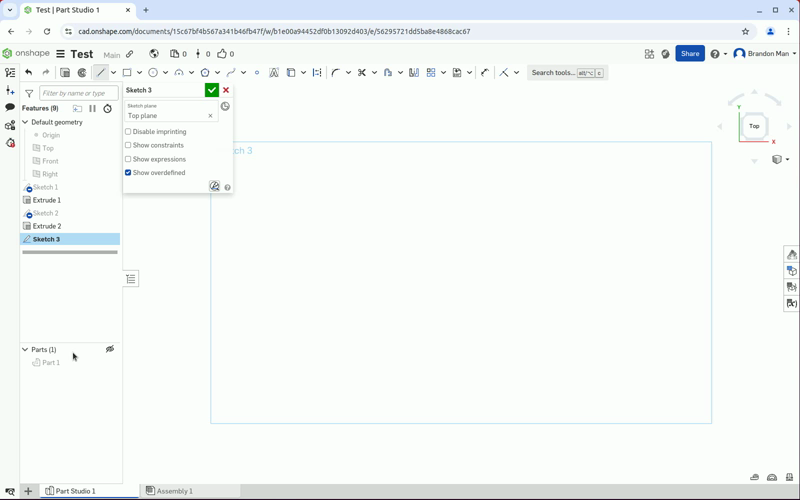
mouse_move(364, 210)
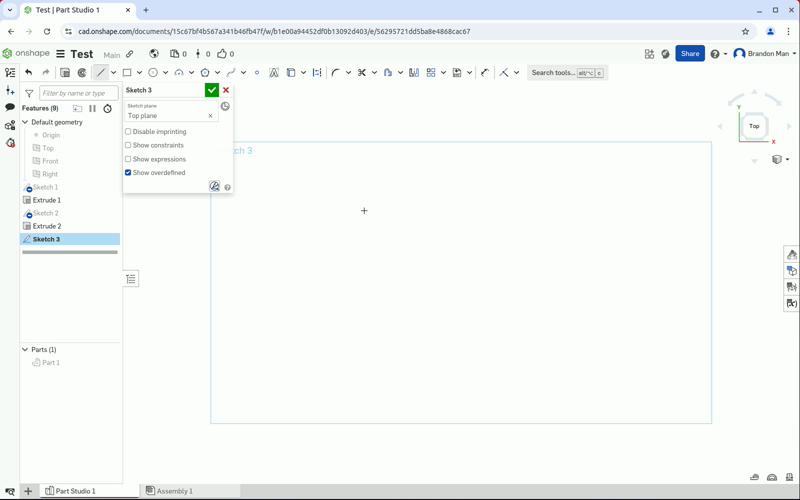
click(364, 210)
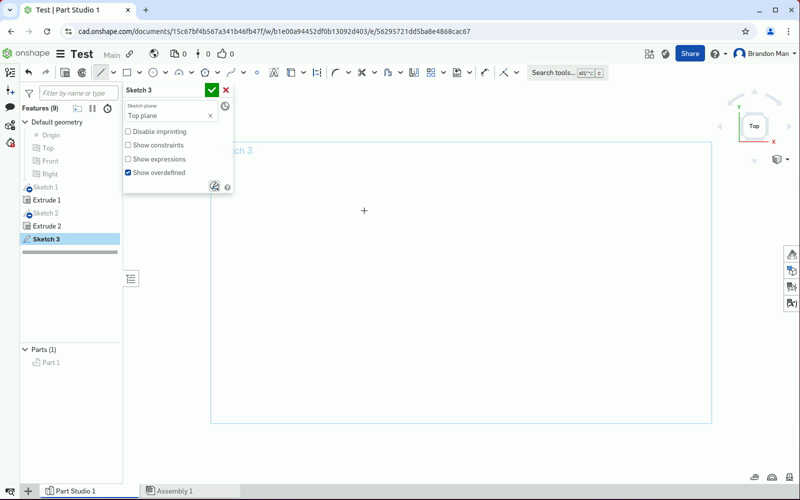
key_up(shift)
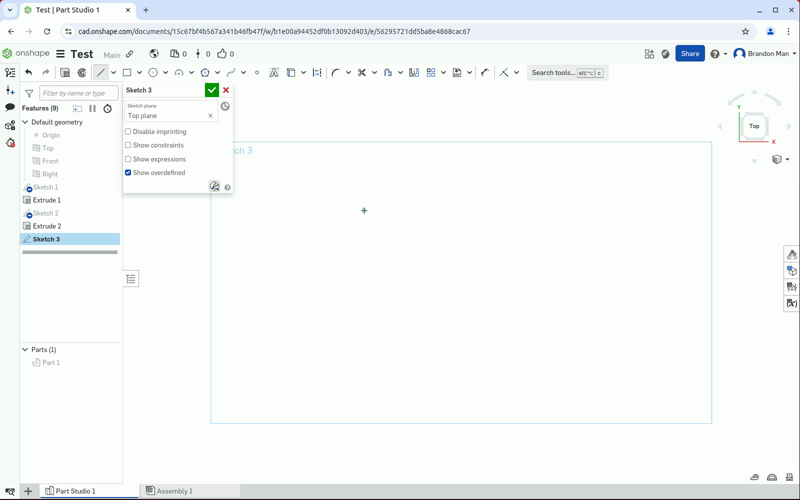
key_down(shift)
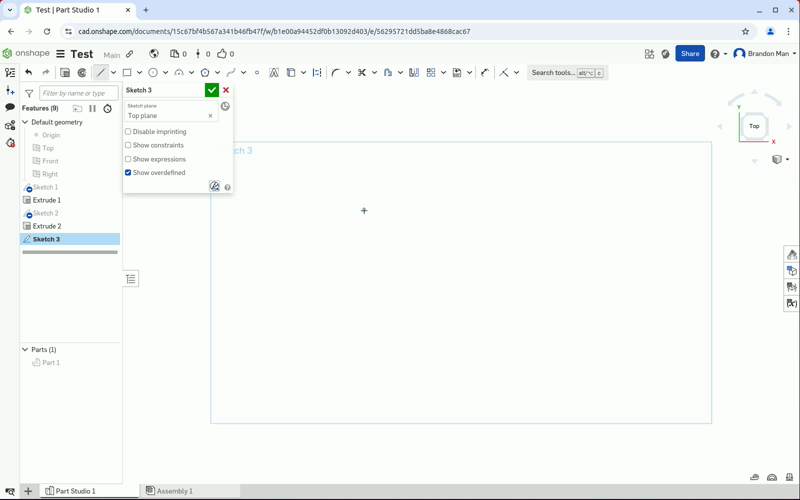
mouse_move(394, 210)
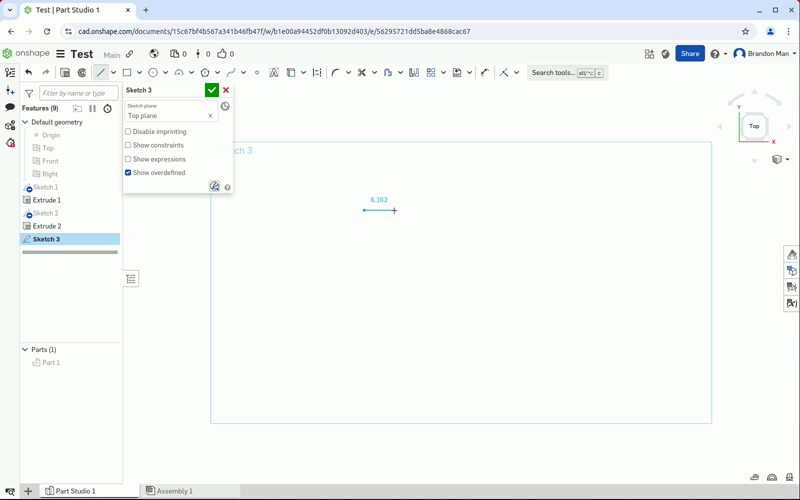
mouse_move(400, 237)
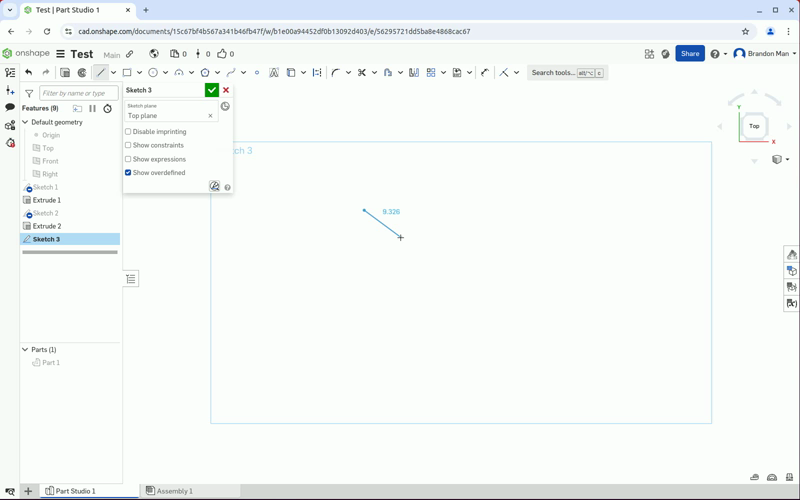
click(400, 237)
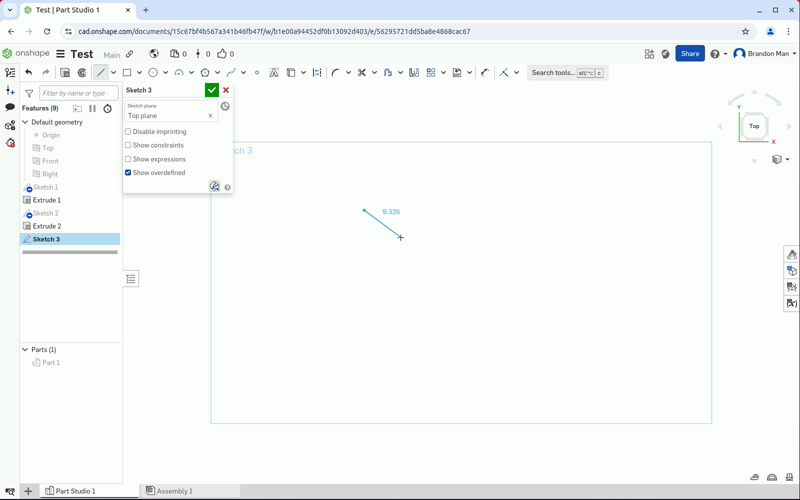
key_up(shift)
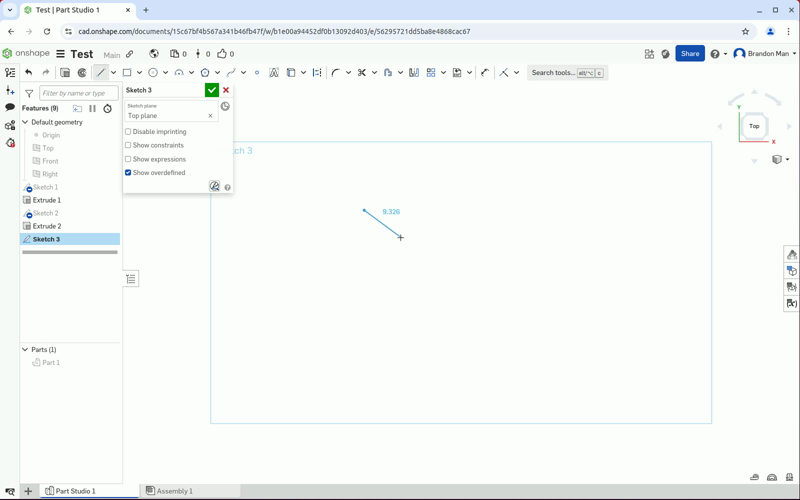
key_down(shift)
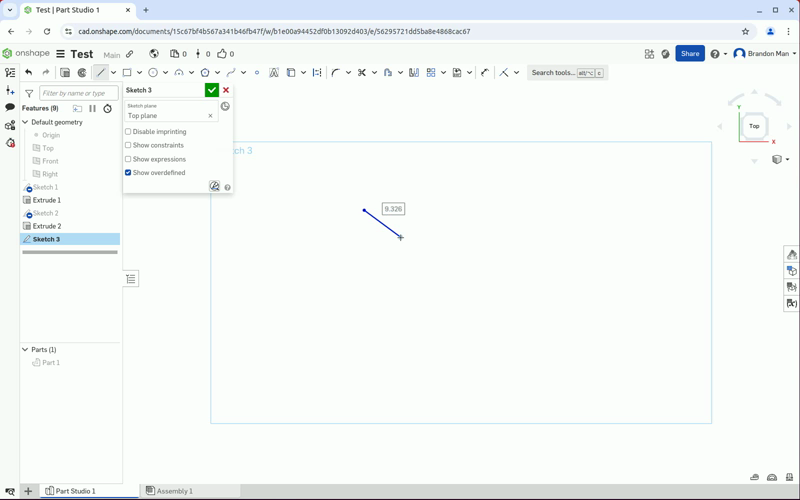
mouse_move(430, 237)
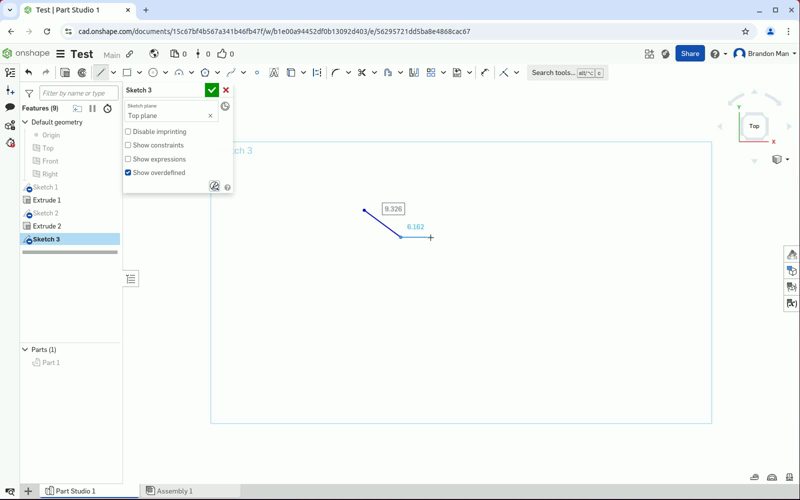
mouse_move(408, 230)
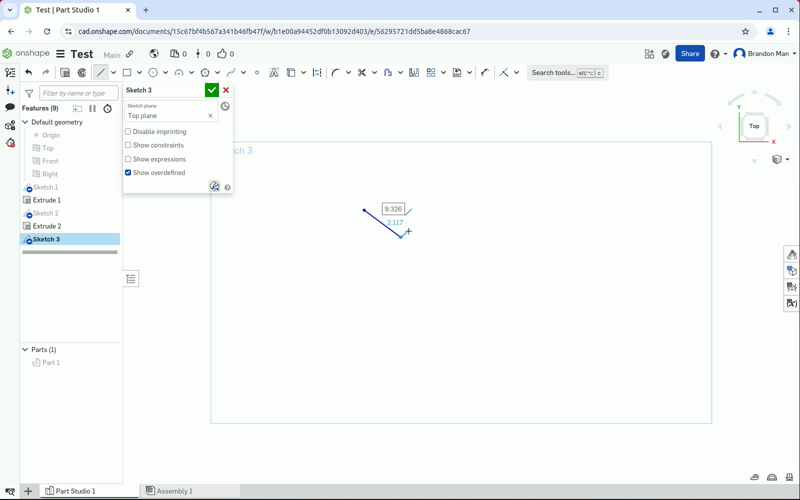
click(408, 230)
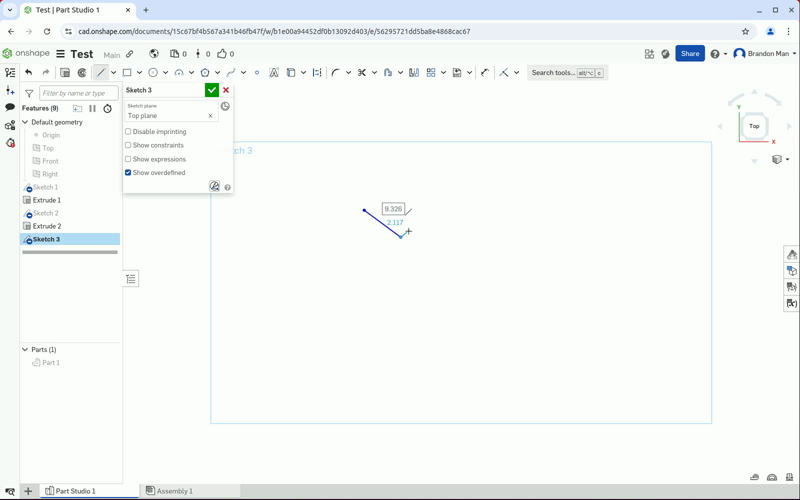
key_up(shift)
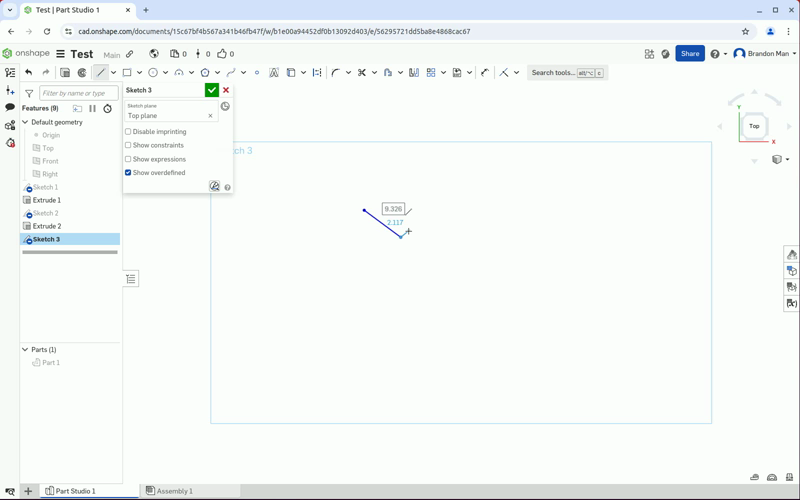
key_down(shift)
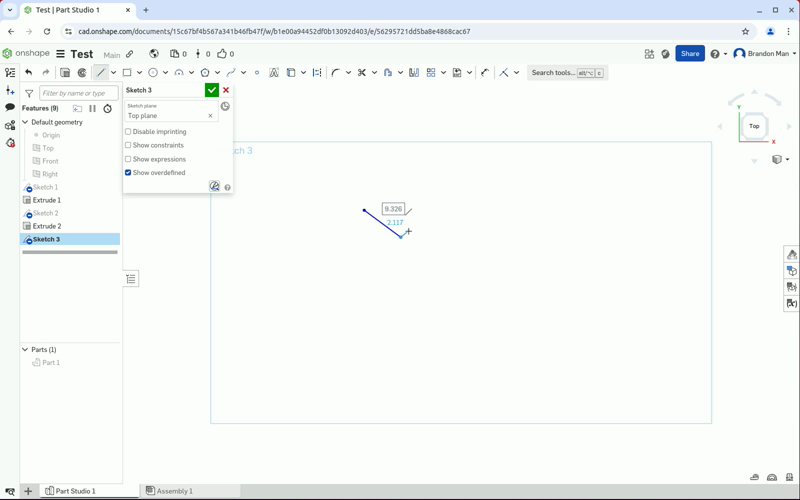
mouse_move(438, 230)
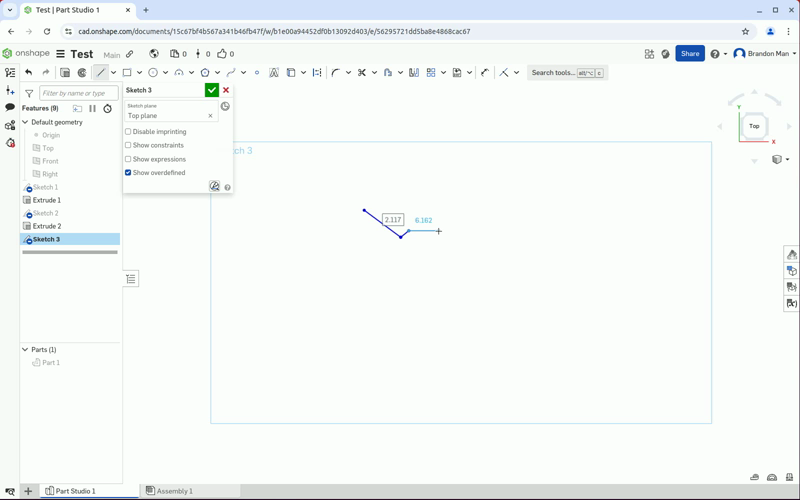
mouse_move(370, 202)
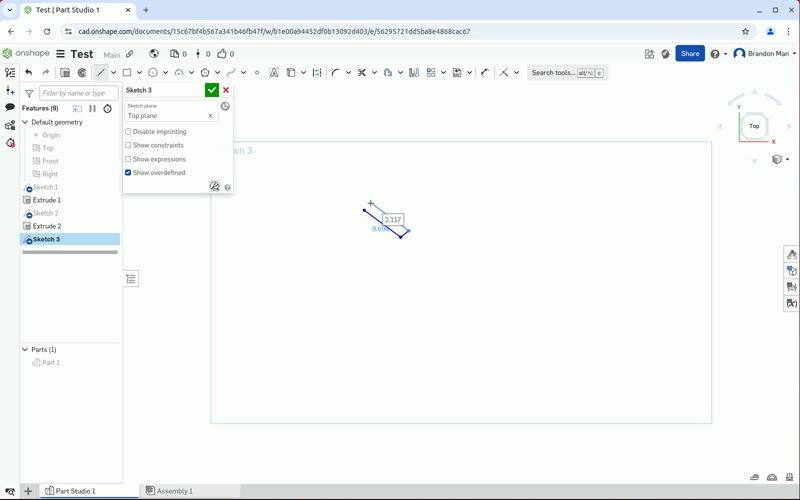
click(370, 202)
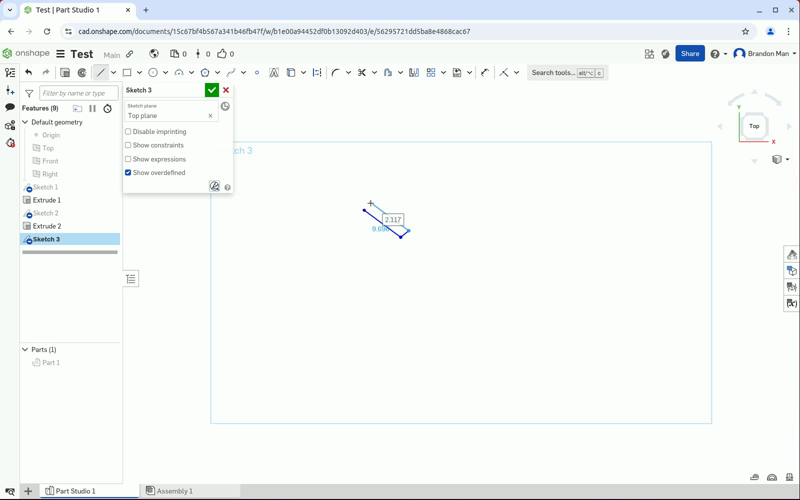
key_up(shift)
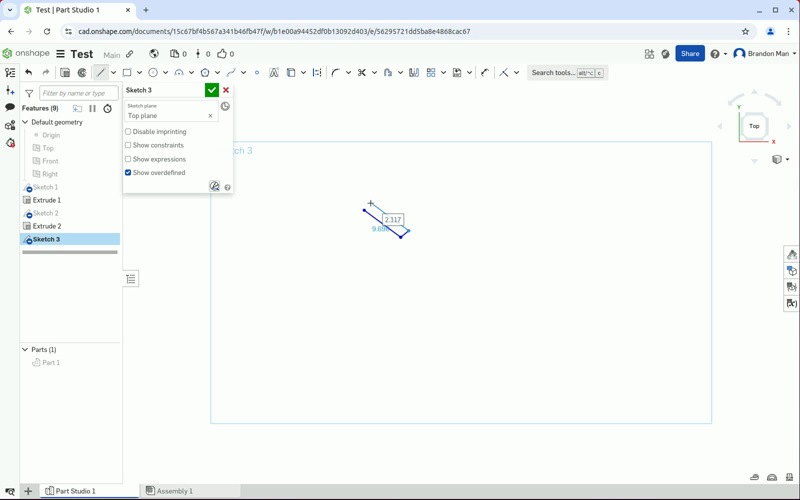
mouse_move(400, 202)
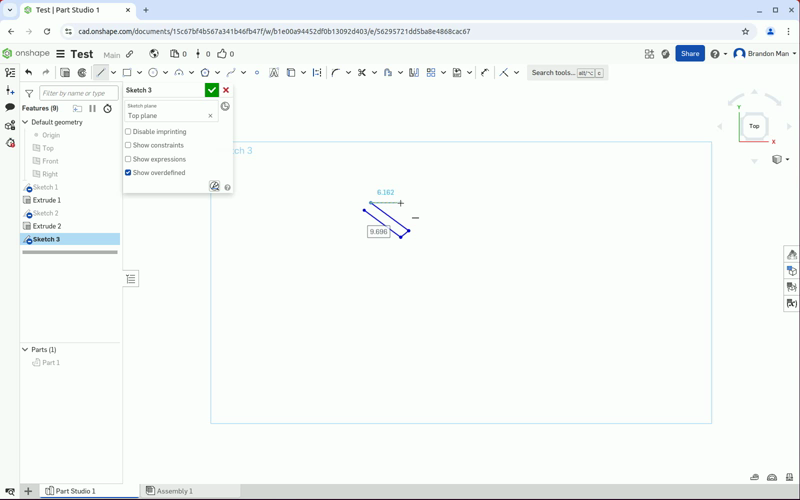
key_down(shift)
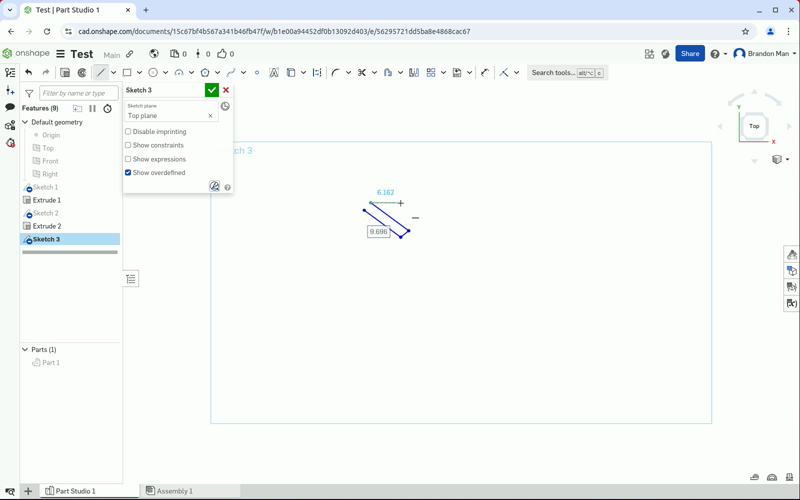
mouse_move(364, 210)
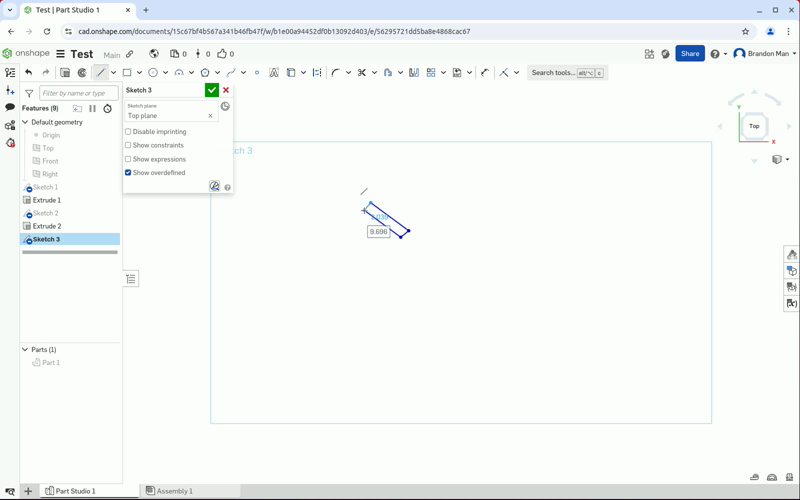
key_up(shift)
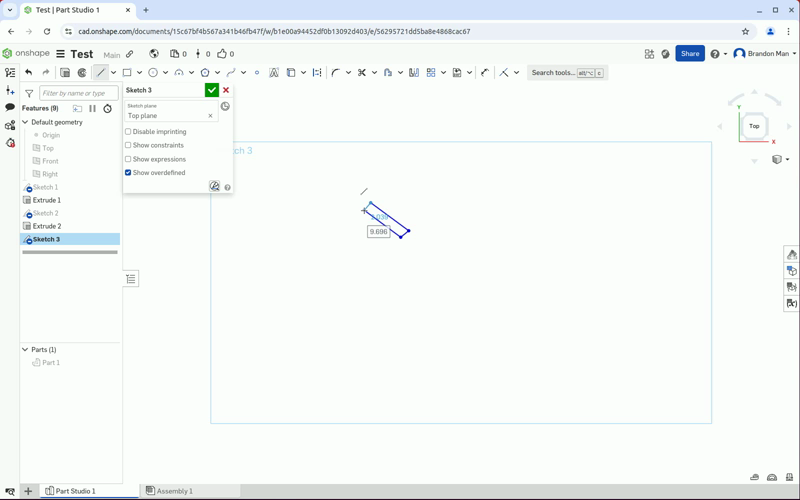
click(364, 210)
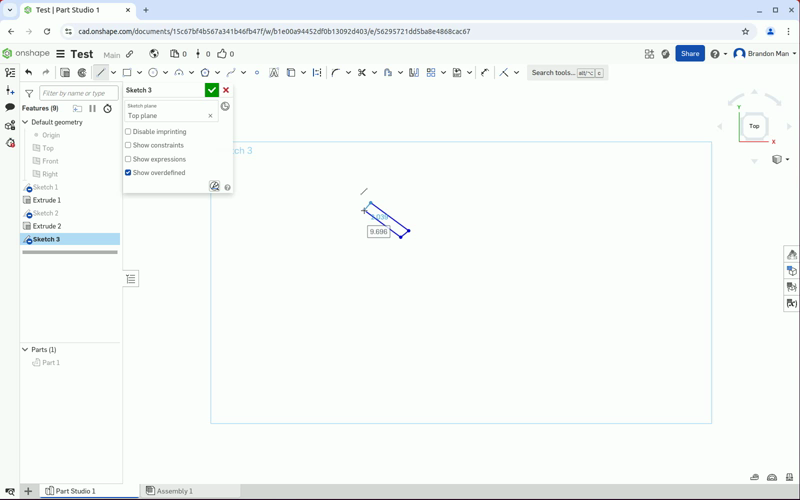
key(esc)
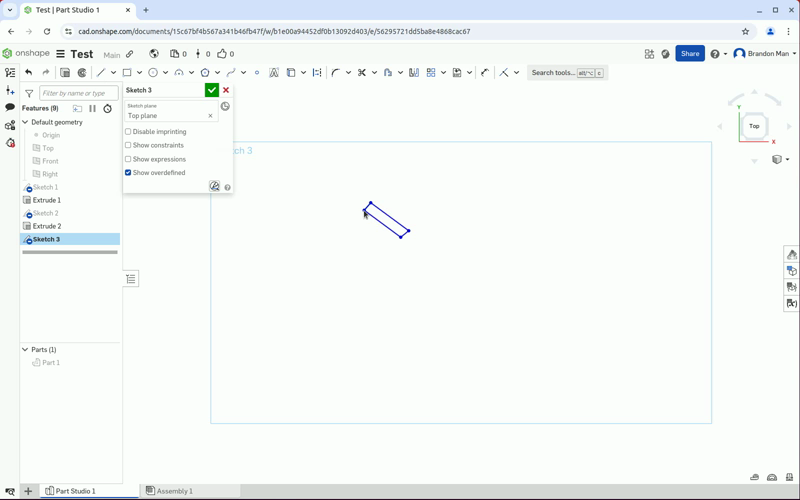
mouse_move(397, 233)
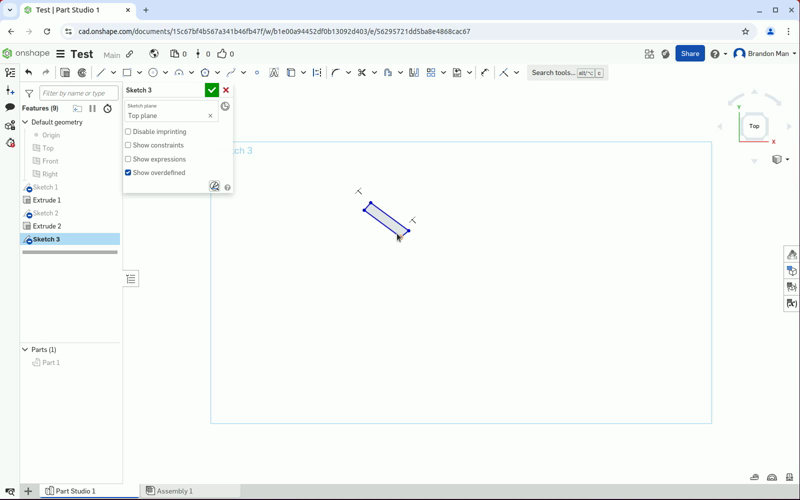
scroll(6)
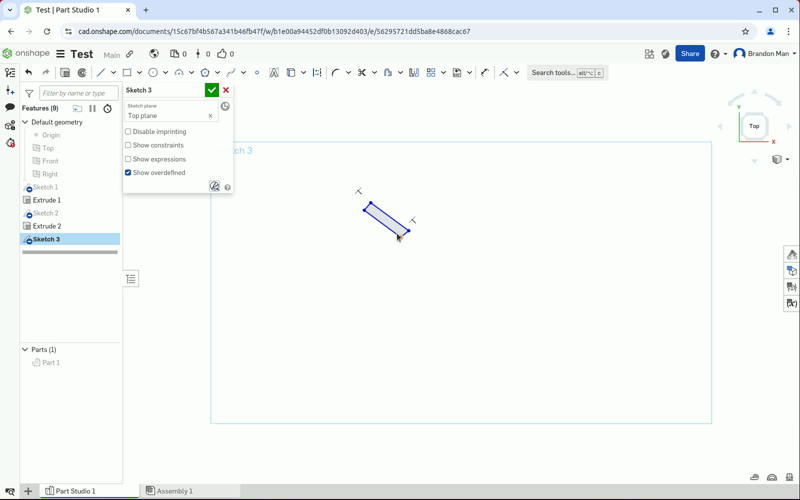
scroll(6)
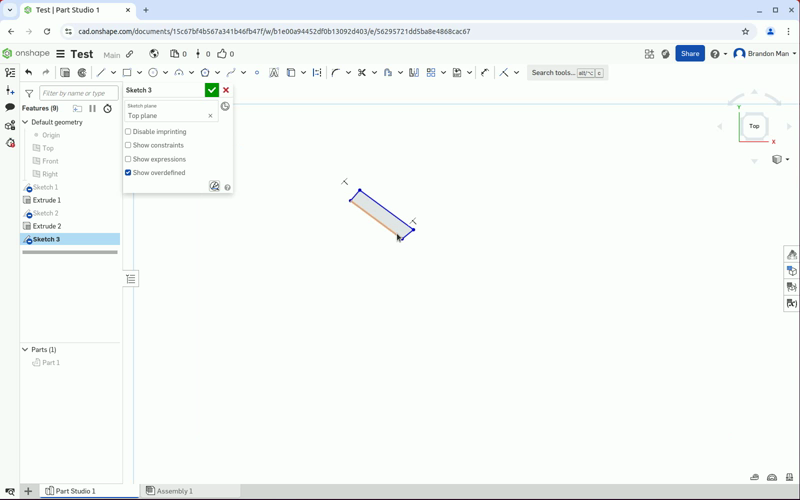
scroll(6)
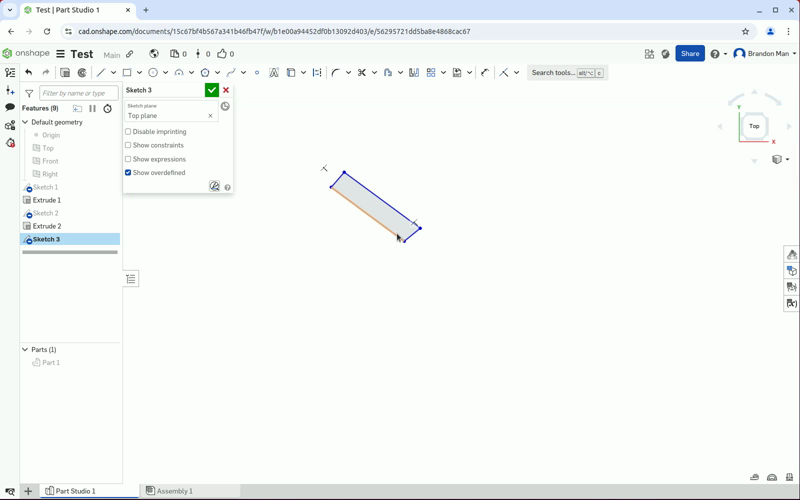
scroll(6)
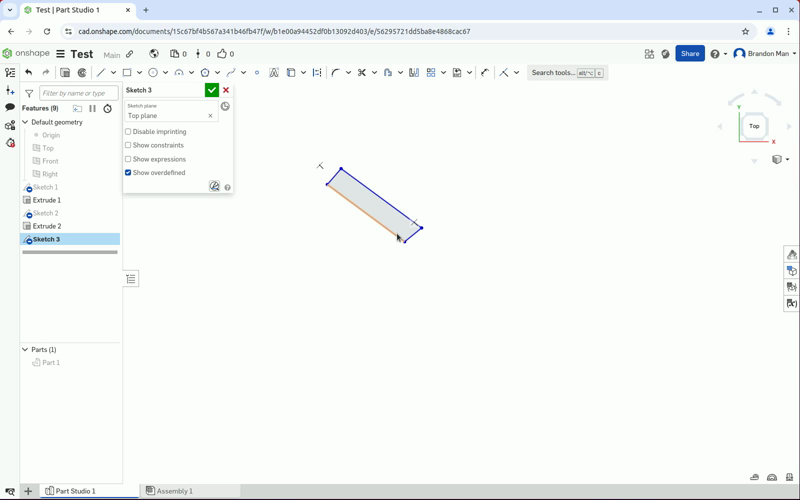
scroll(6)
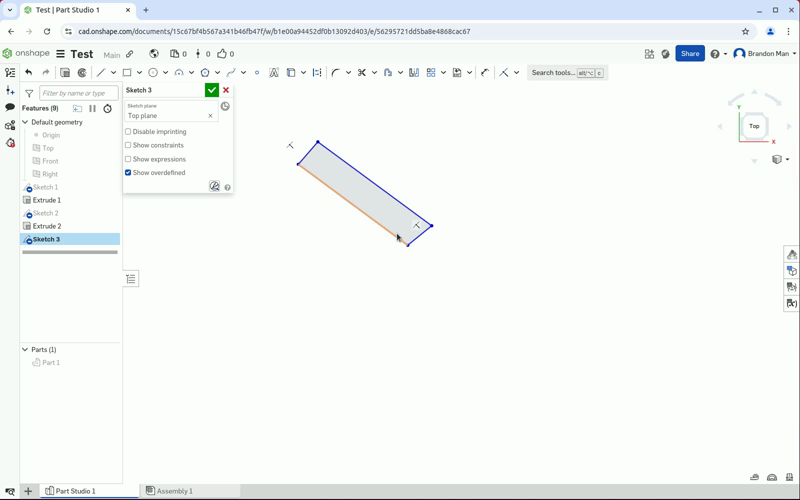
scroll(6)
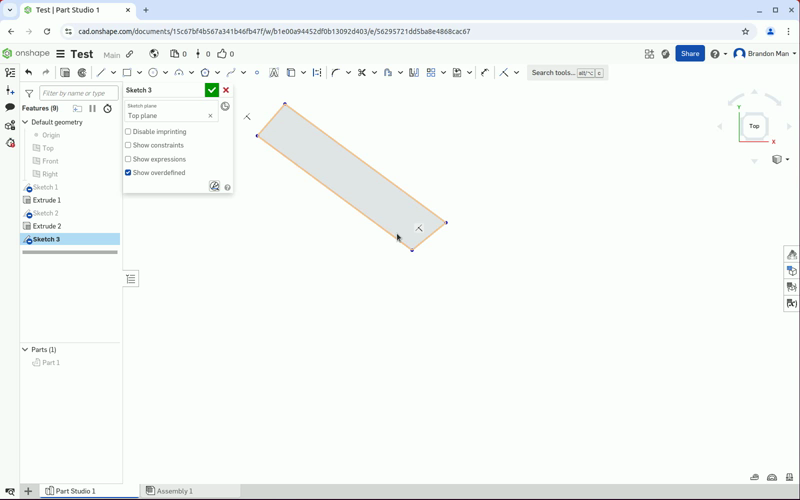
scroll(6)
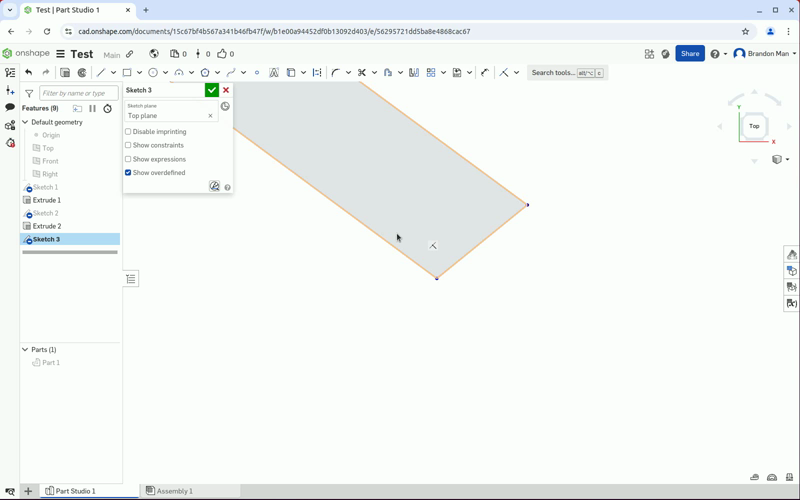
click(397, 233)
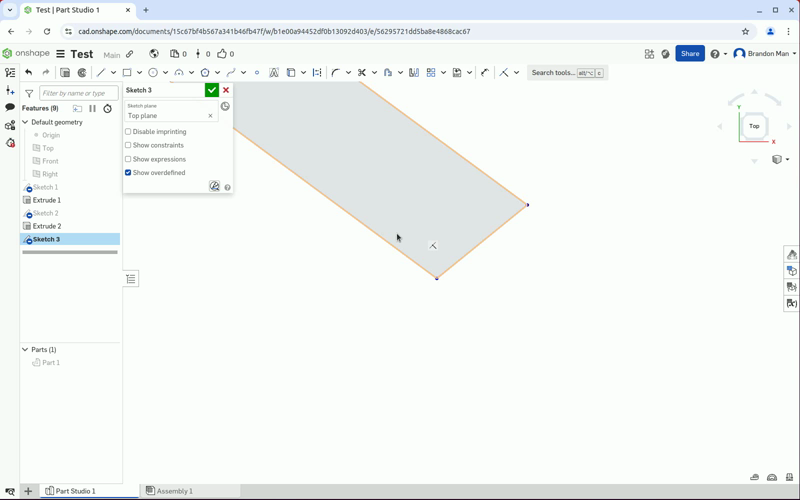
scroll(-6)
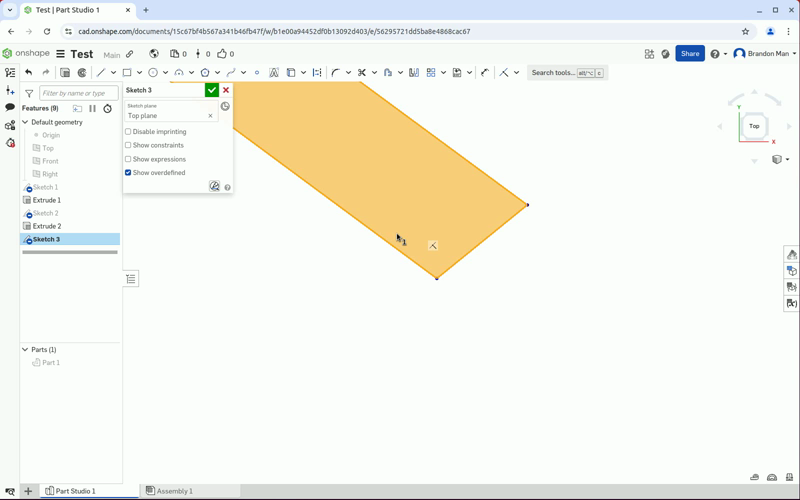
scroll(-6)
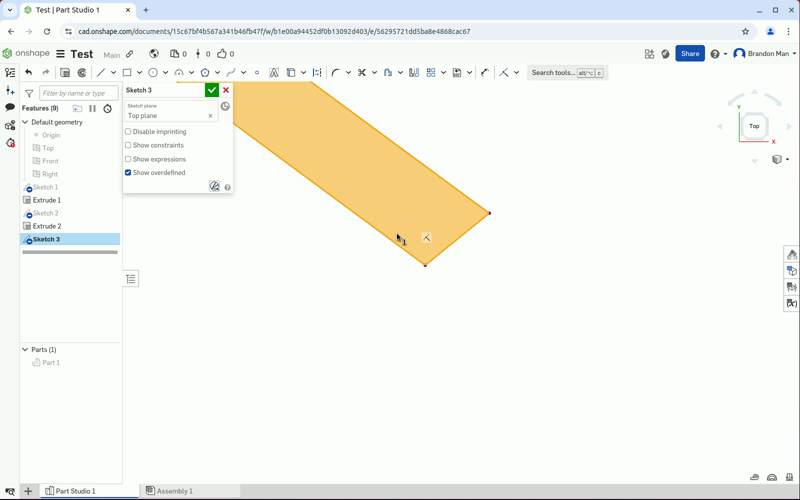
scroll(-6)
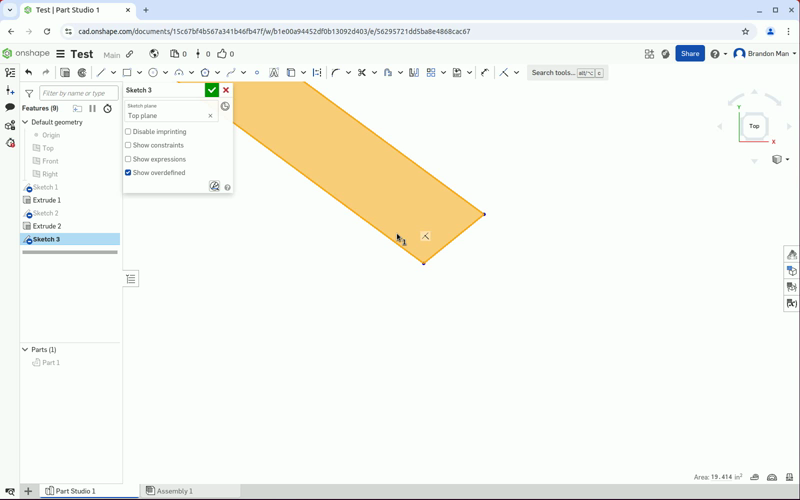
scroll(-6)
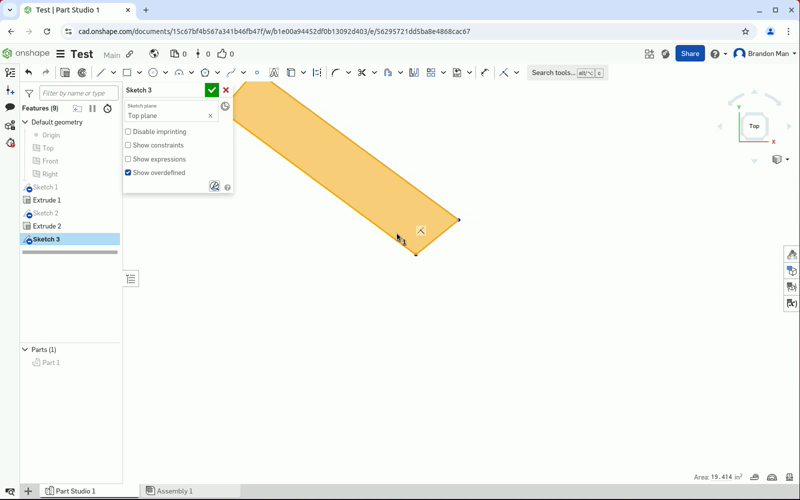
scroll(-6)
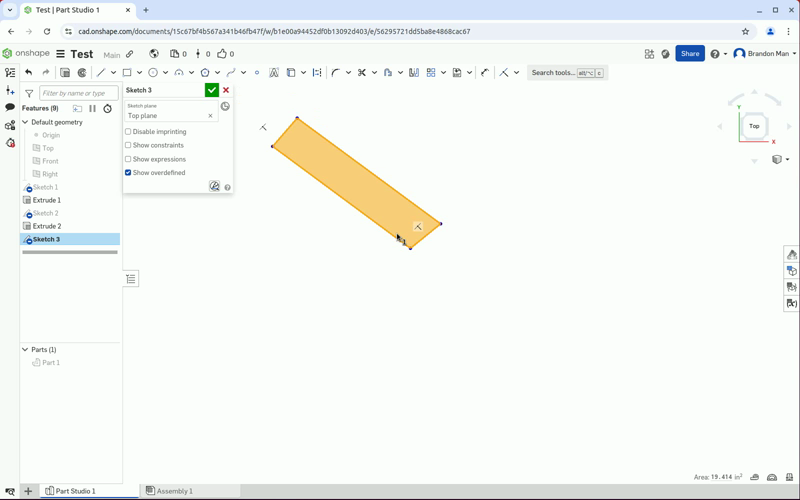
scroll(-6)
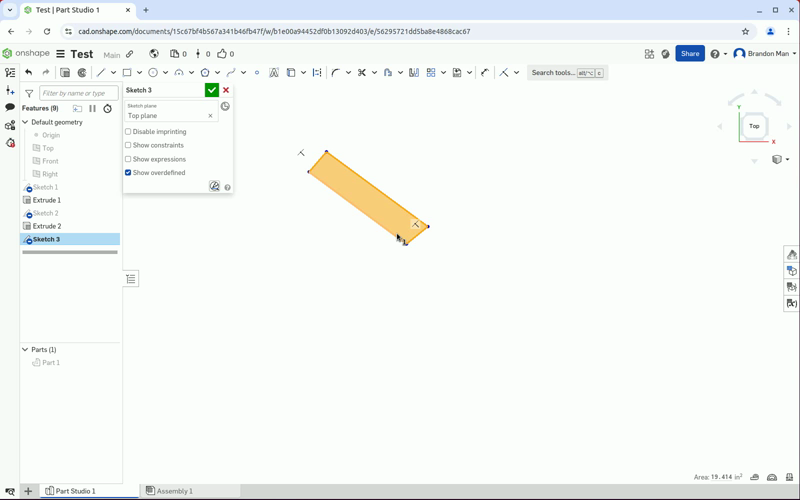
scroll(-6)
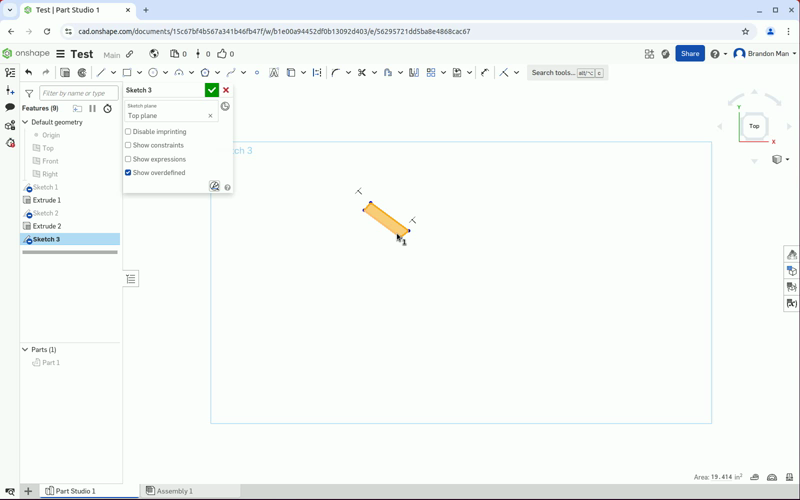
mouse_move(73, 352)
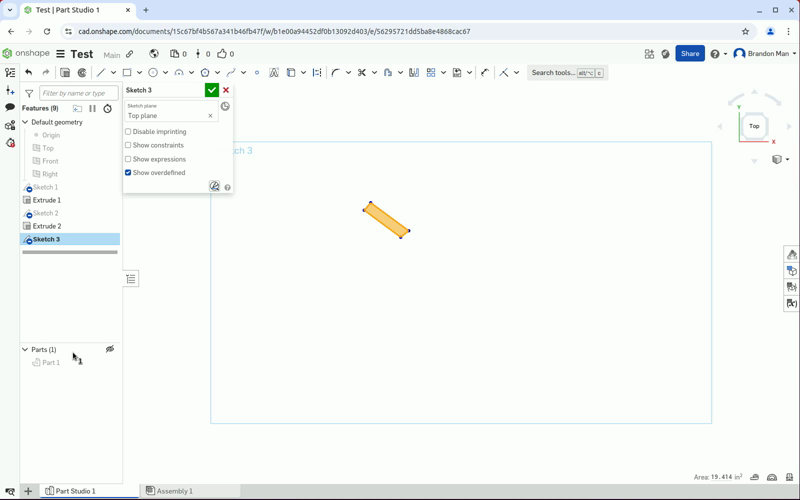
key(shift+y)
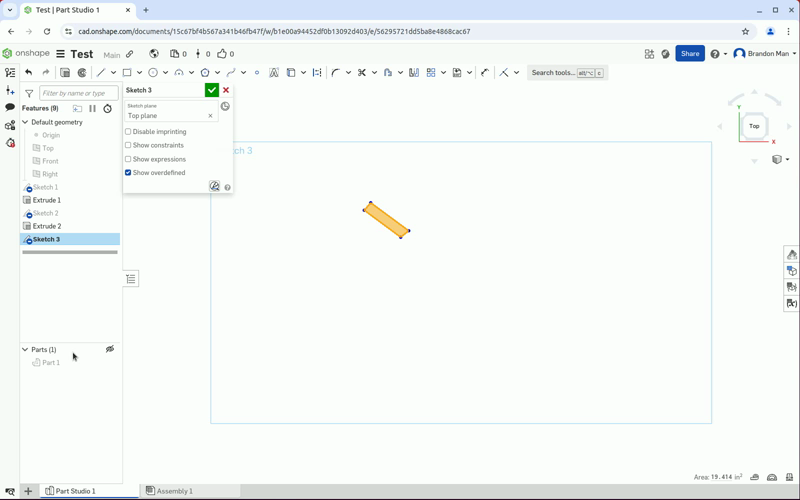
key(shift+e)
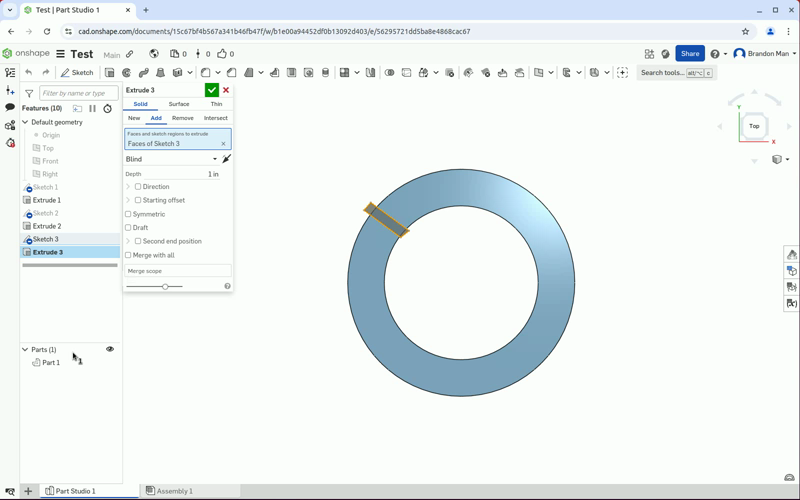
mouse_move(143, 106)
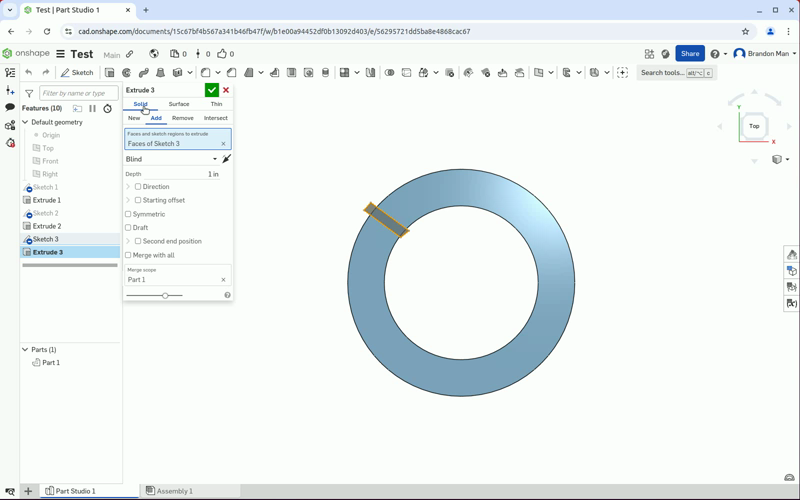
click(143, 106)
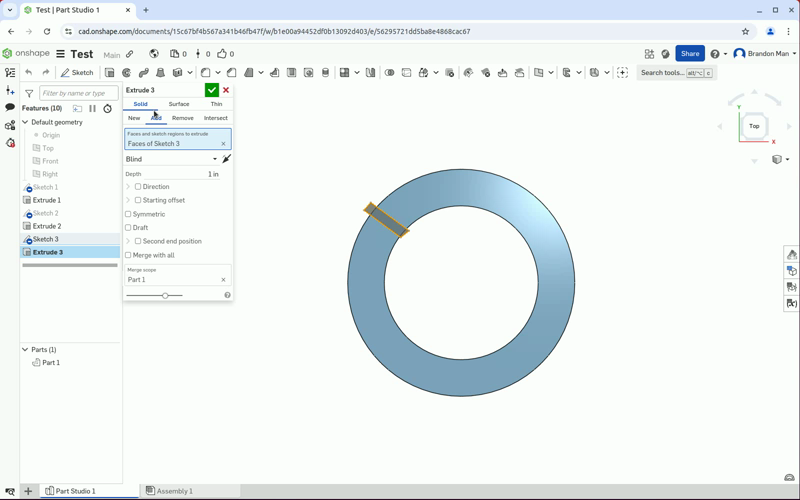
mouse_move(186, 120)
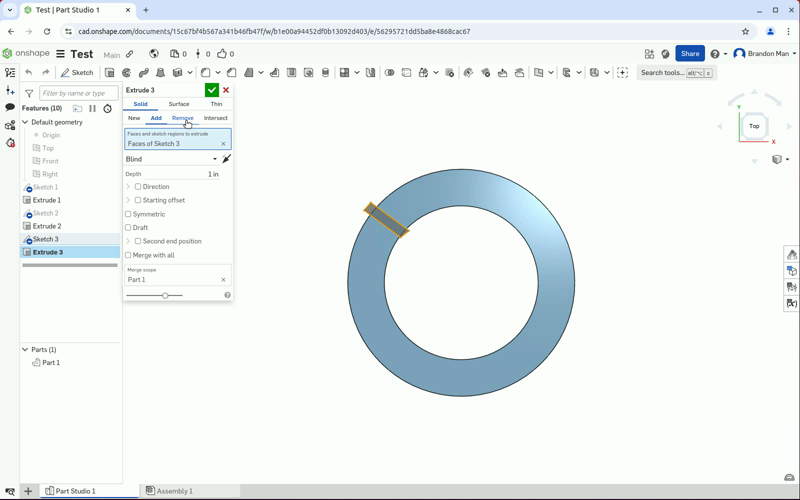
click(186, 120)
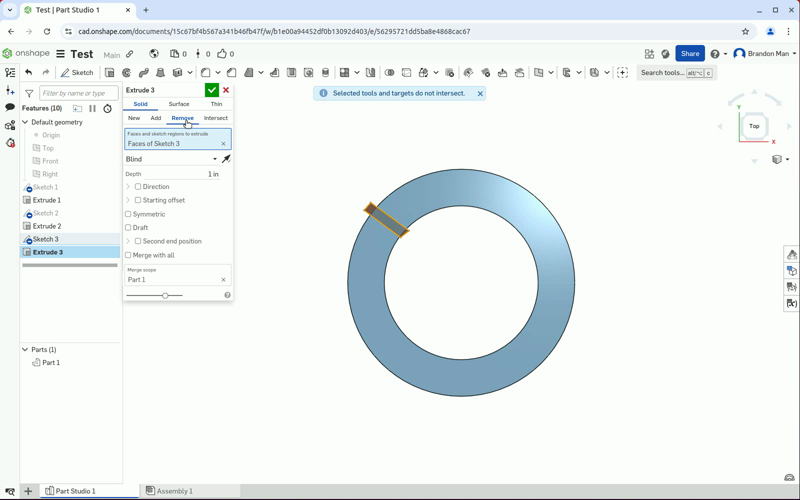
key(tab, 4)
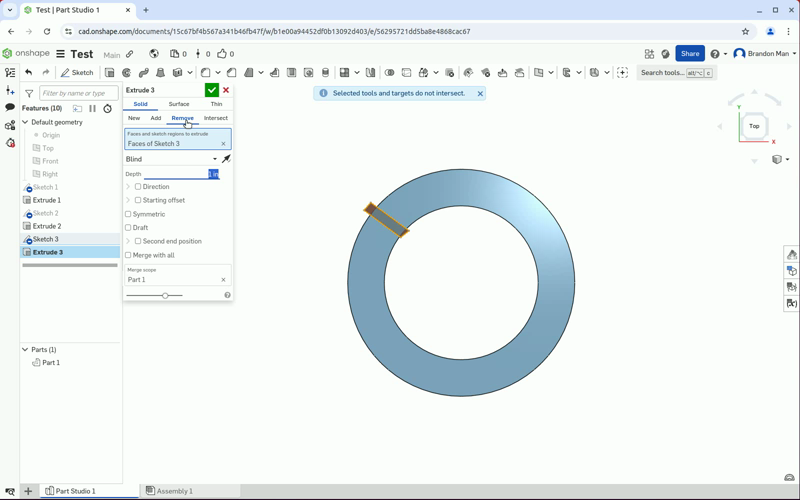
text(-8.666)
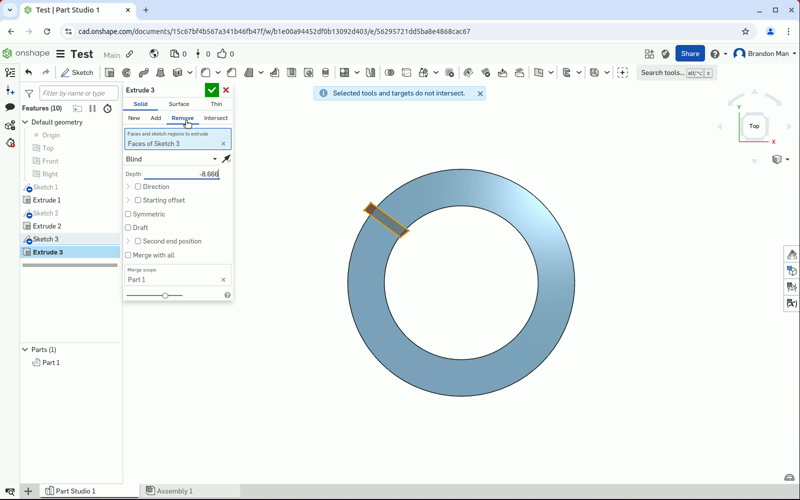
key(tab, 6)
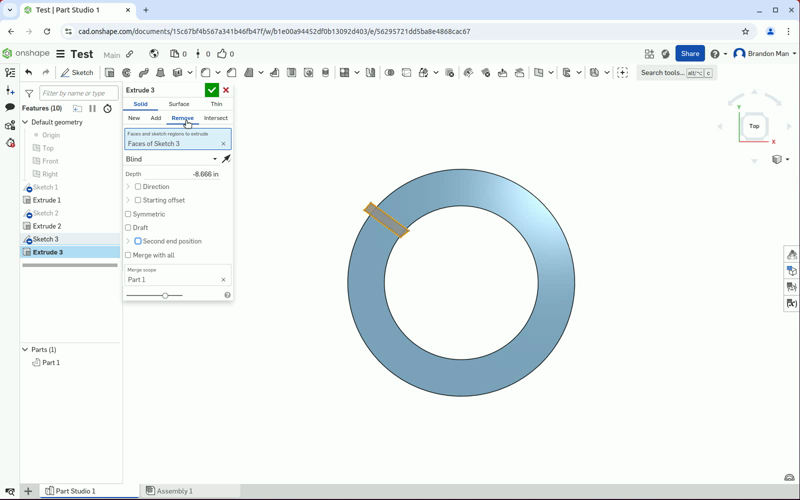
key(space)
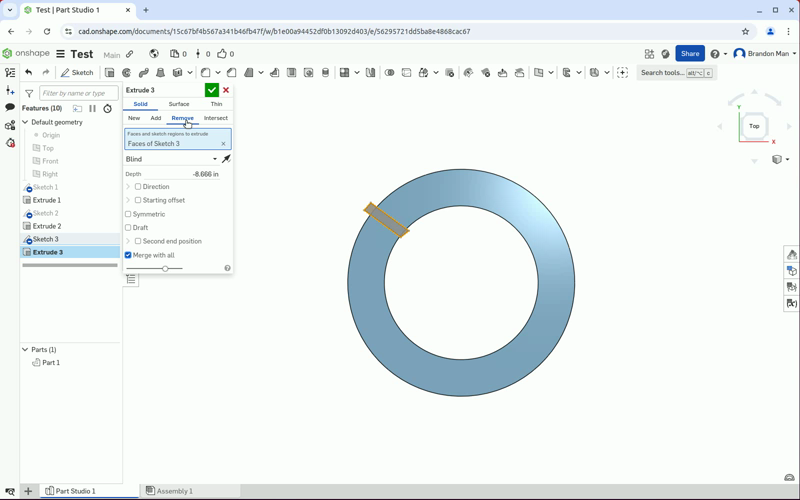
key(enter)
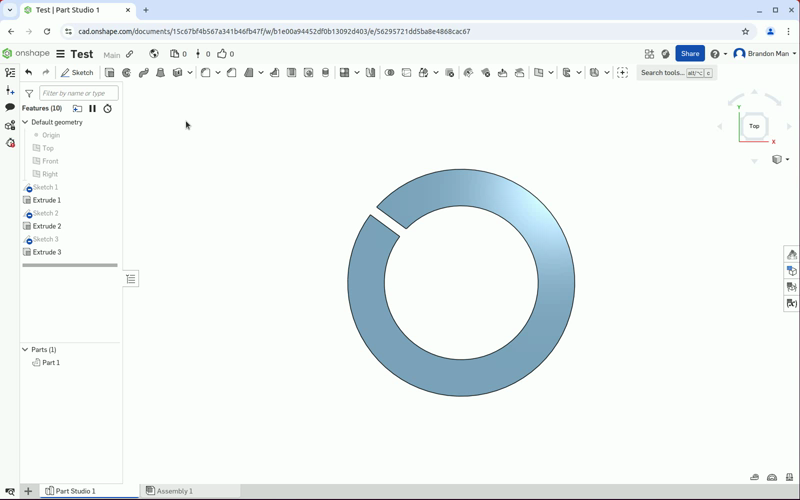
key(shift+h)
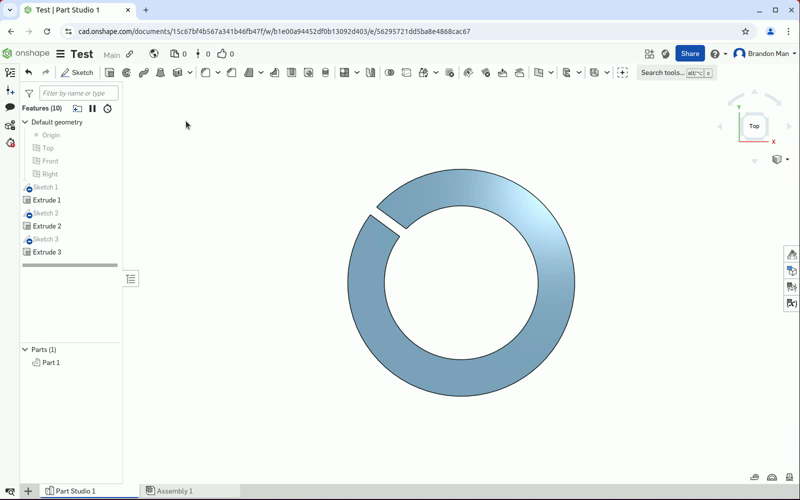
key(shift+h)
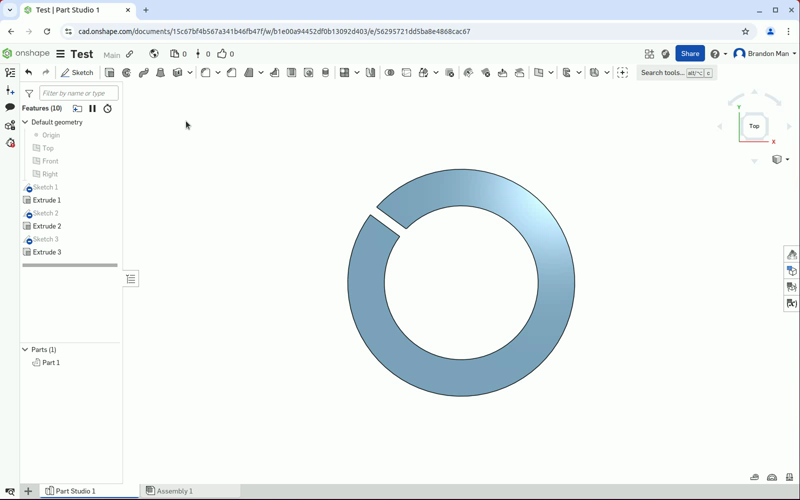
mouse_move(73, 189)
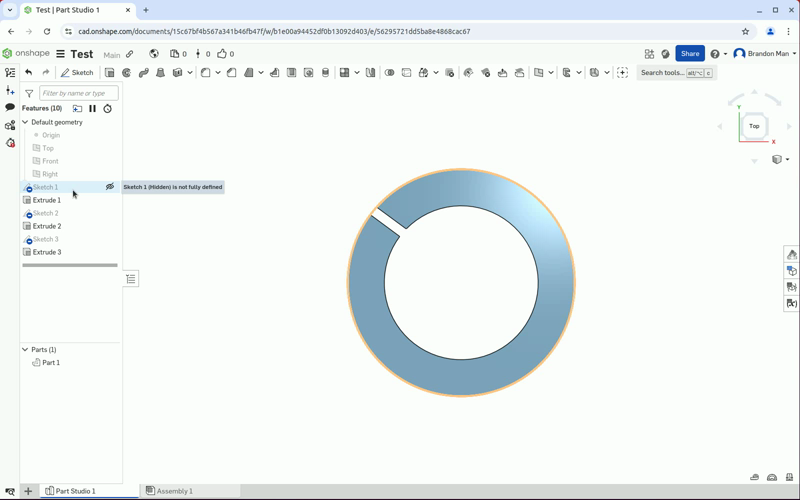
click(73, 189)
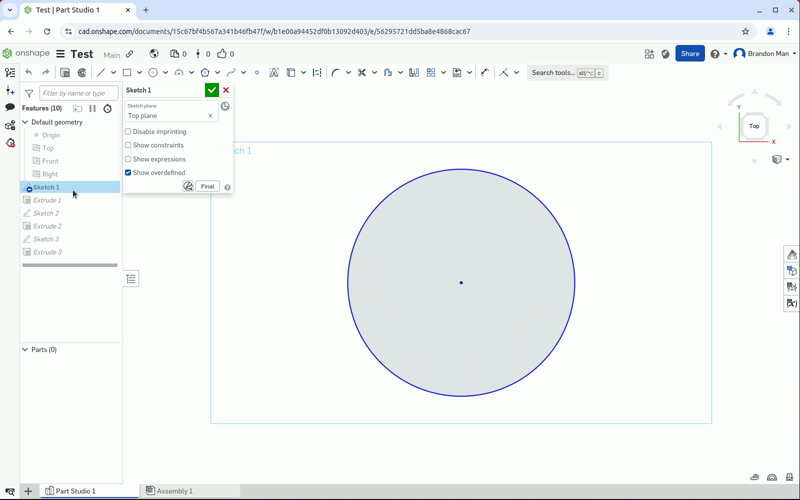
mouse_move(229, 92)
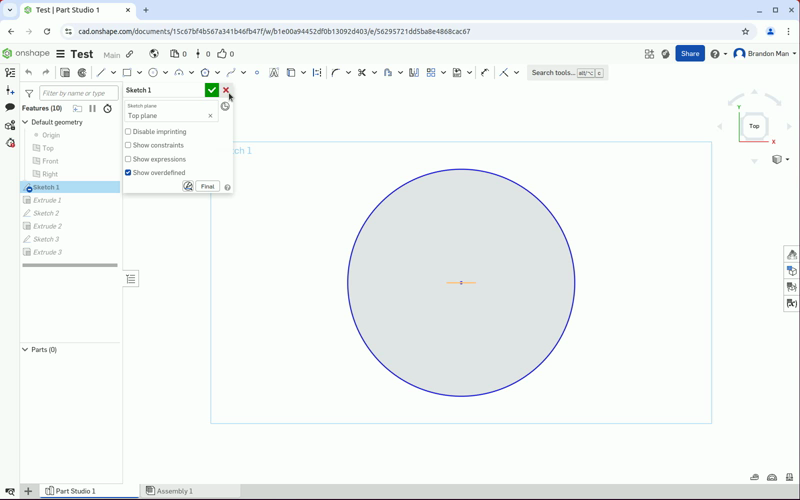
click(229, 92)
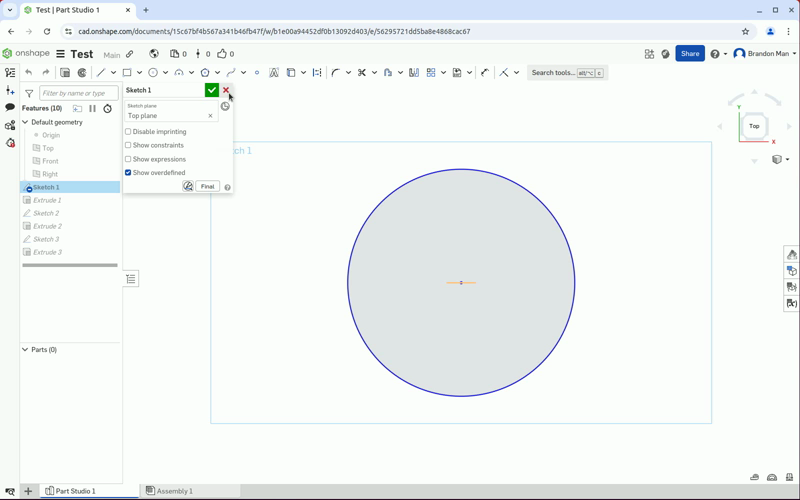
key(shift+s)
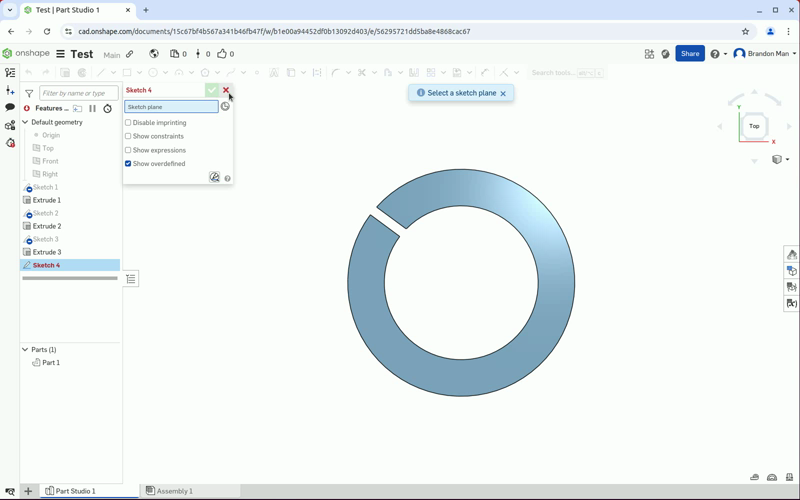
mouse_move(73, 150)
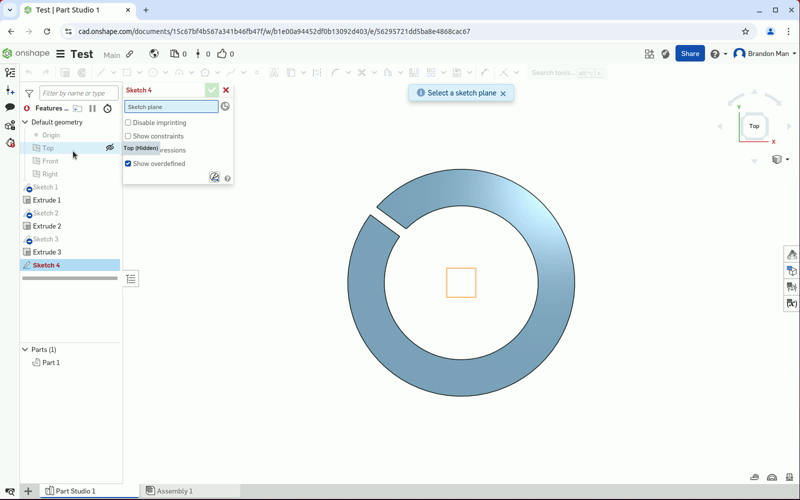
click(73, 150)
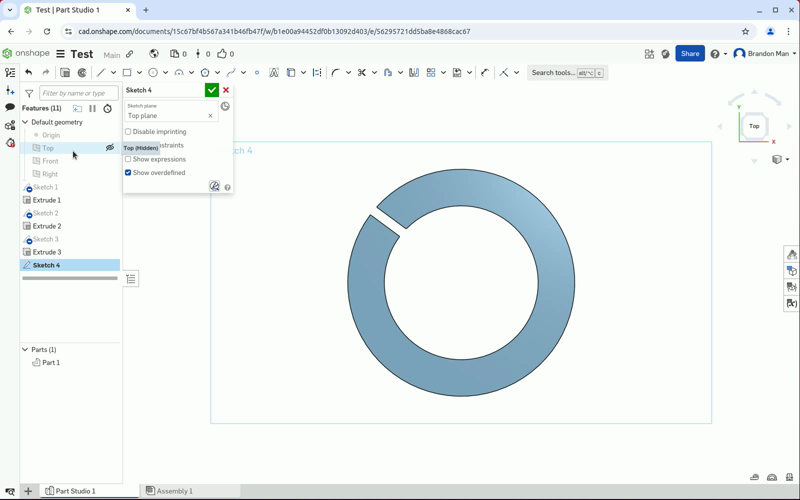
mouse_move(73, 352)
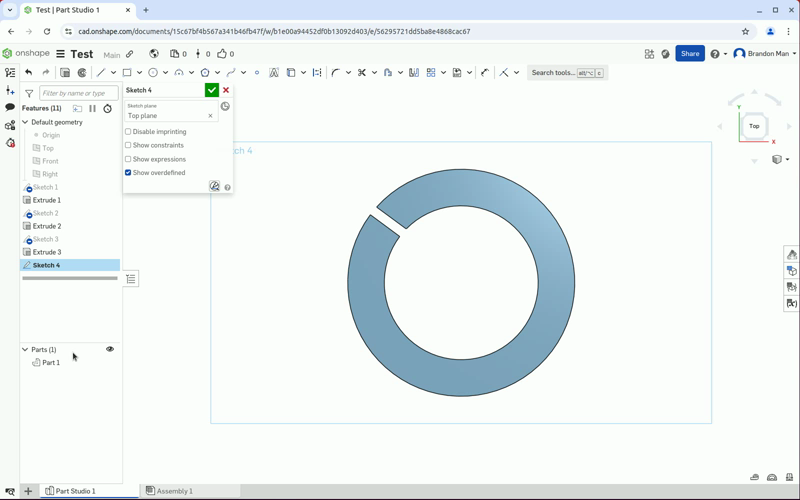
key(y)
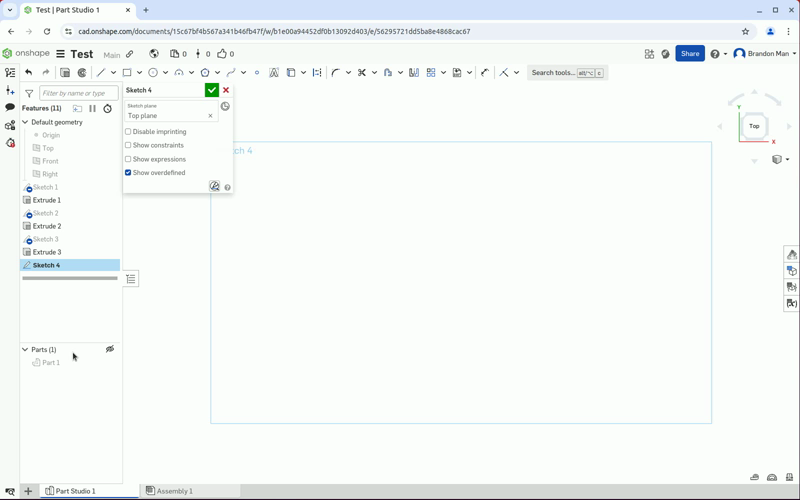
key(l)
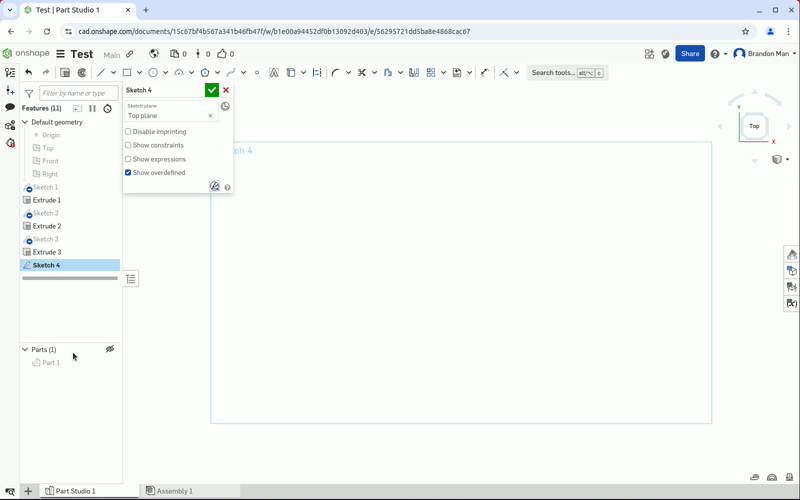
key_down(shift)
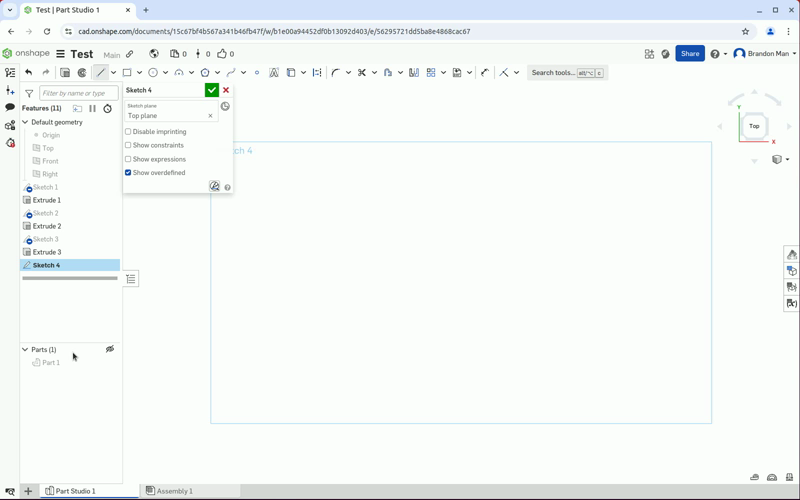
mouse_move(513, 230)
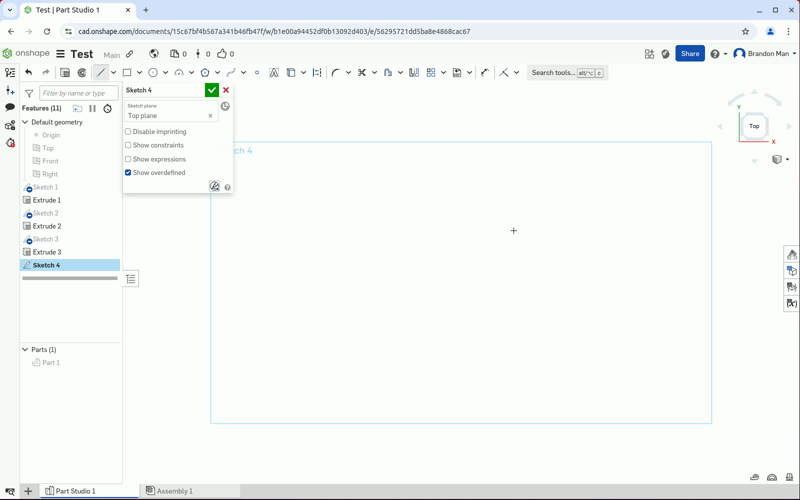
click(513, 230)
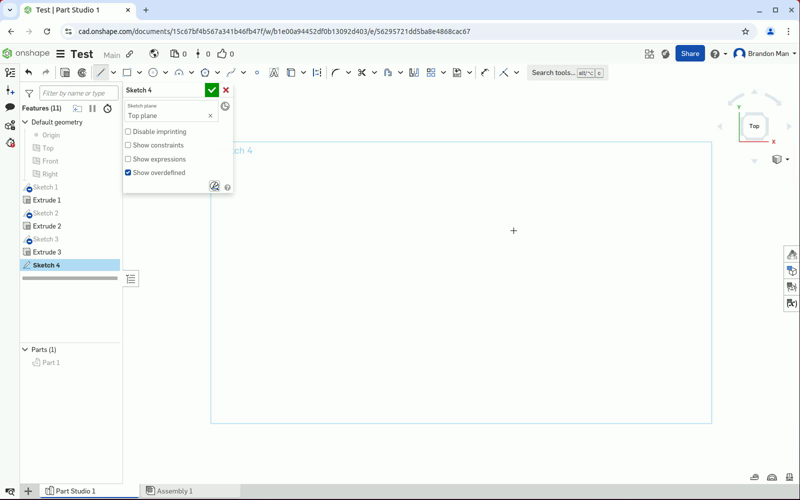
key_up(shift)
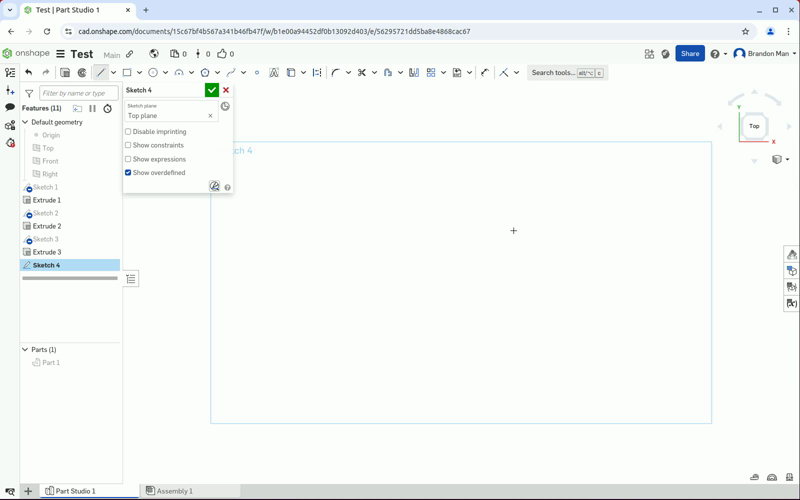
key_down(shift)
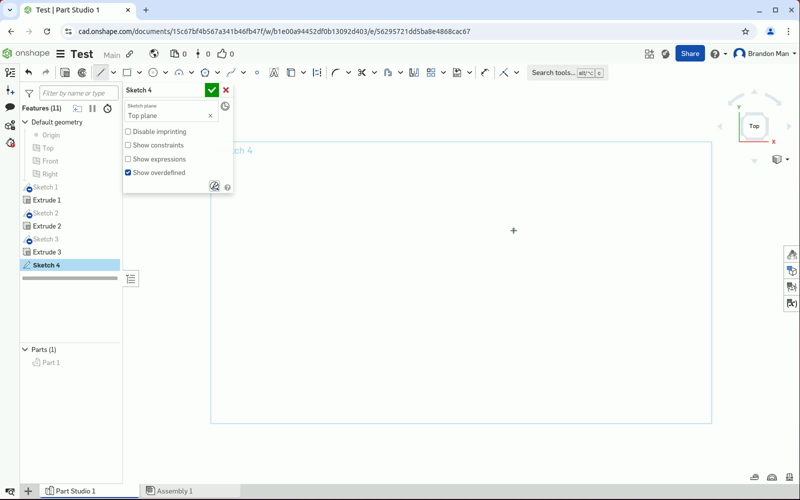
mouse_move(543, 230)
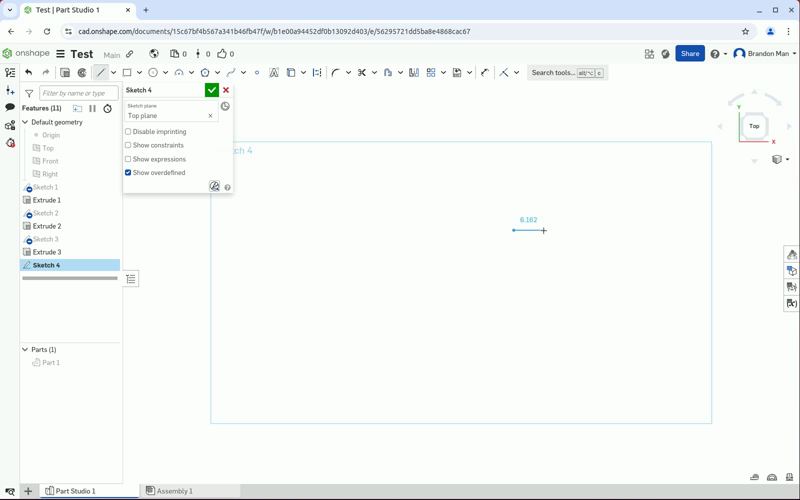
mouse_move(521, 236)
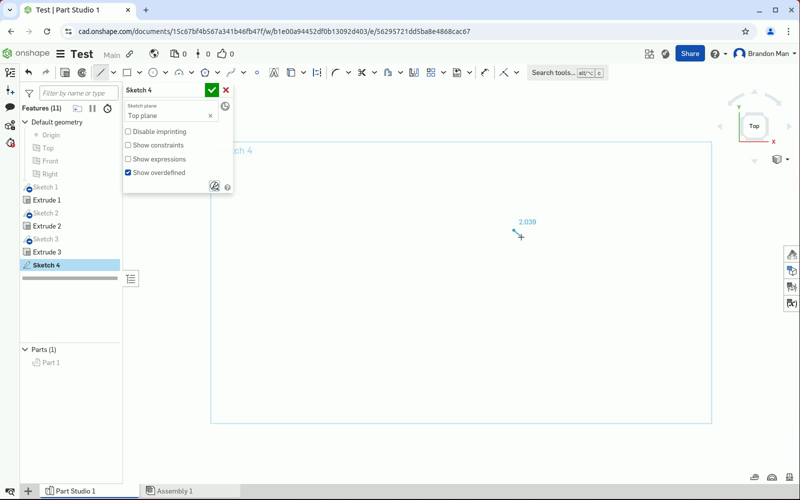
click(521, 236)
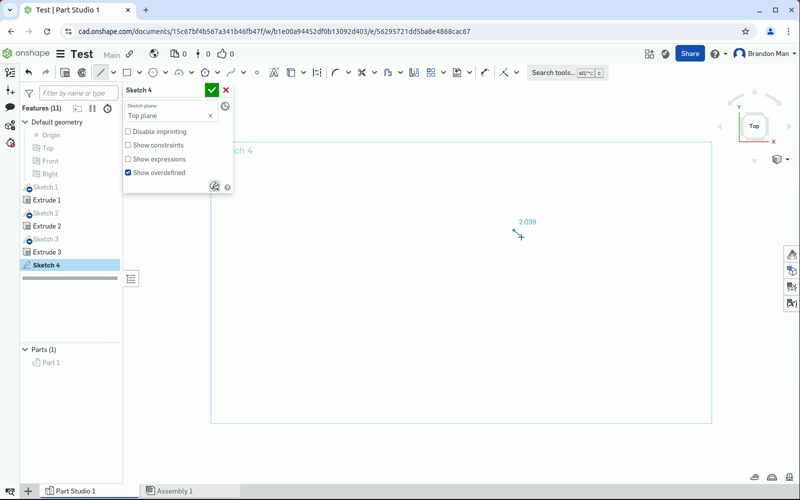
key_up(shift)
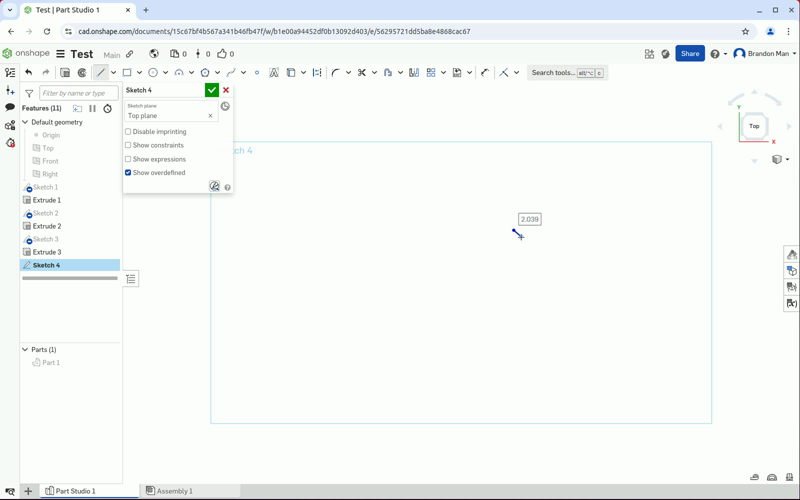
key_down(shift)
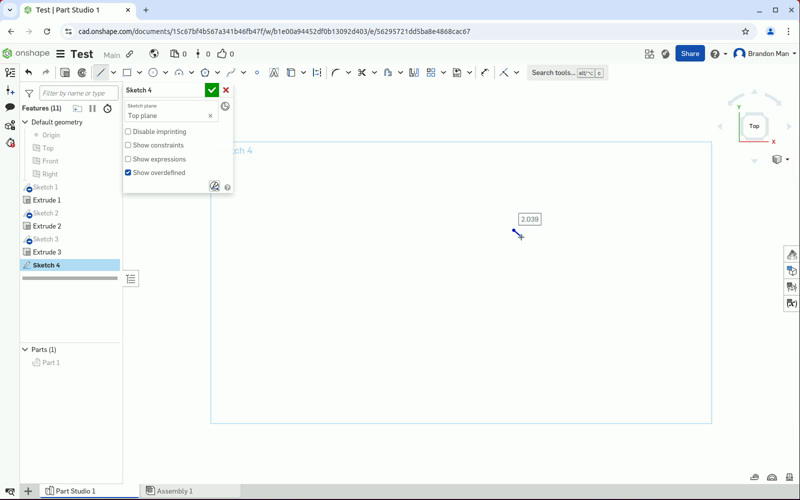
mouse_move(551, 236)
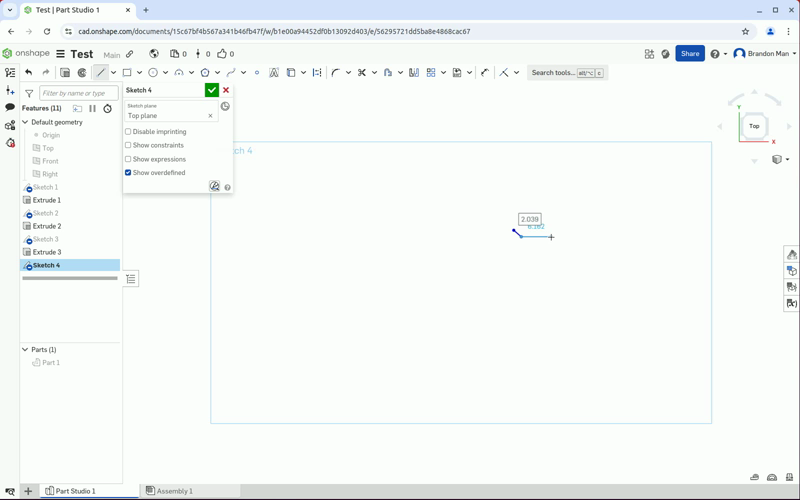
mouse_move(557, 209)
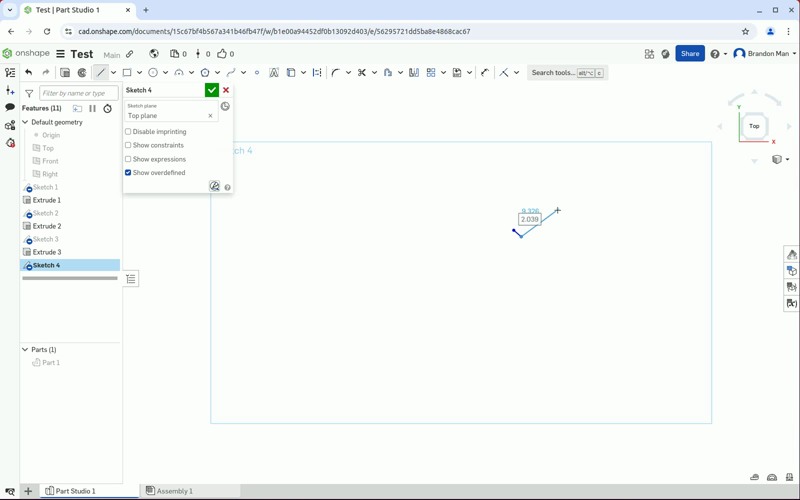
click(557, 209)
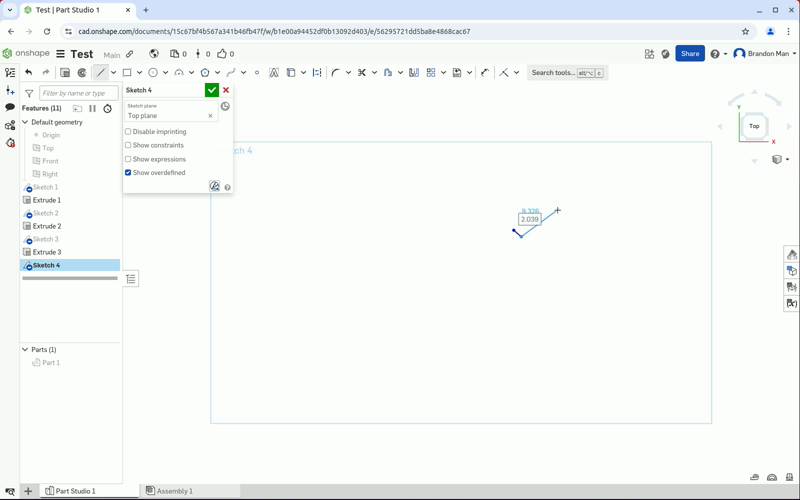
key_up(shift)
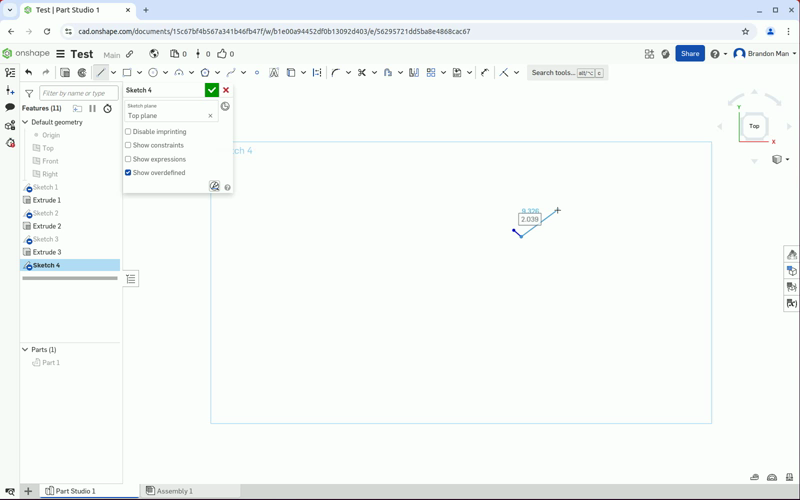
key_down(shift)
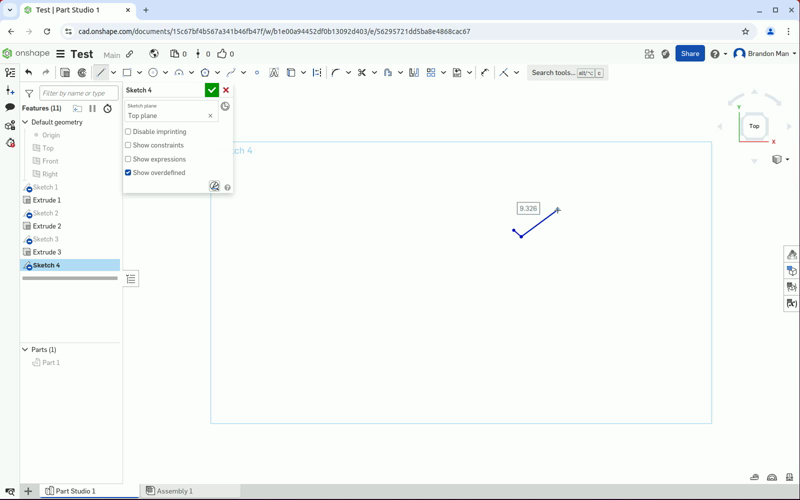
mouse_move(587, 209)
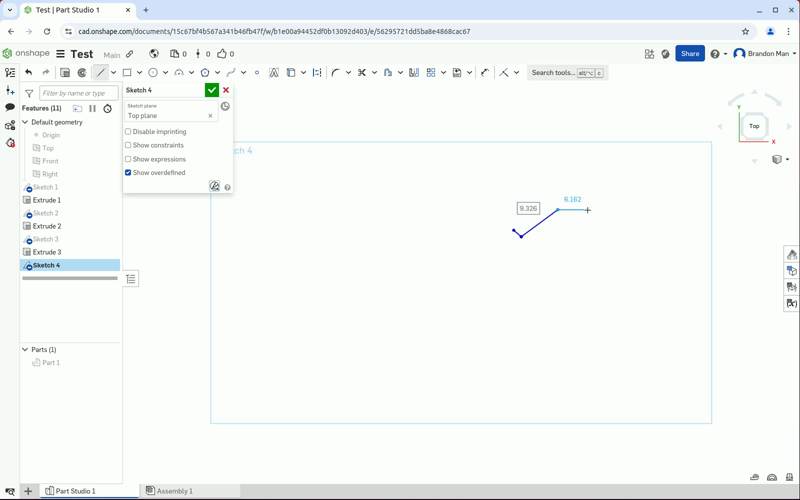
mouse_move(551, 201)
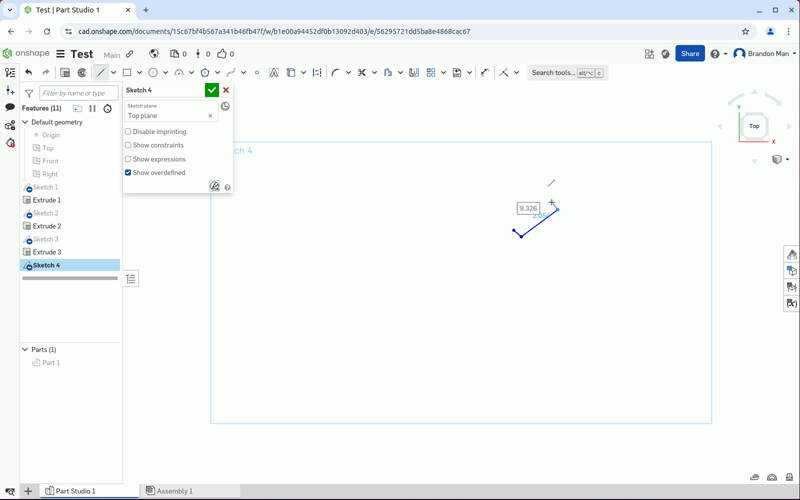
click(551, 201)
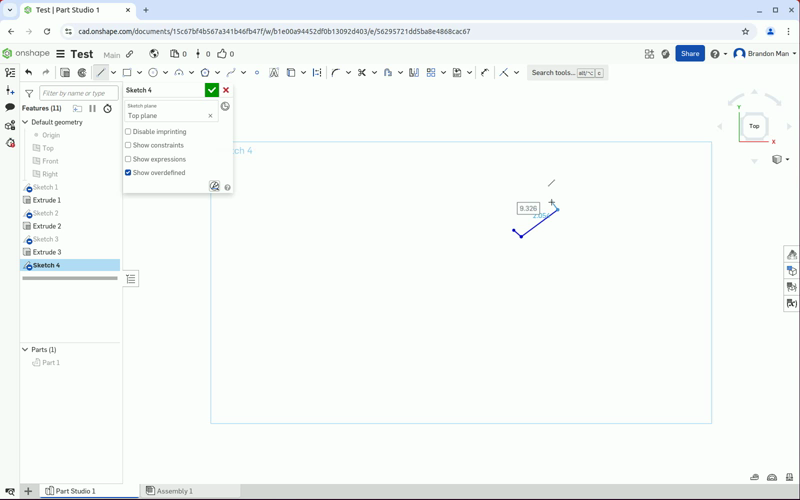
key_up(shift)
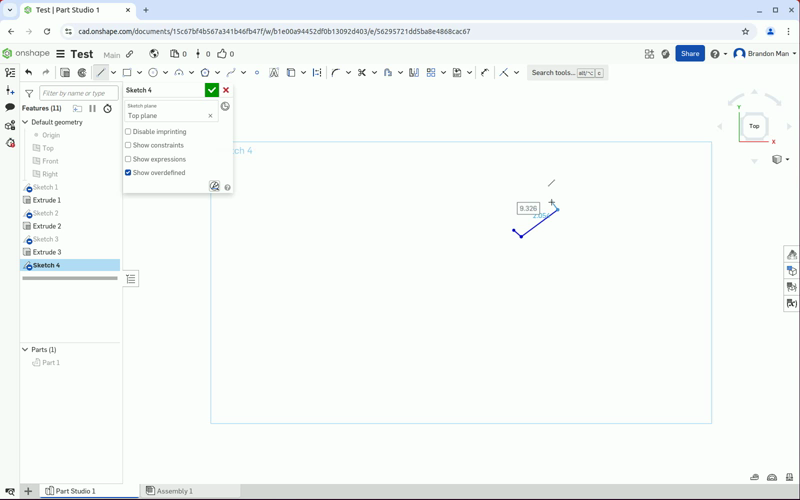
mouse_move(581, 201)
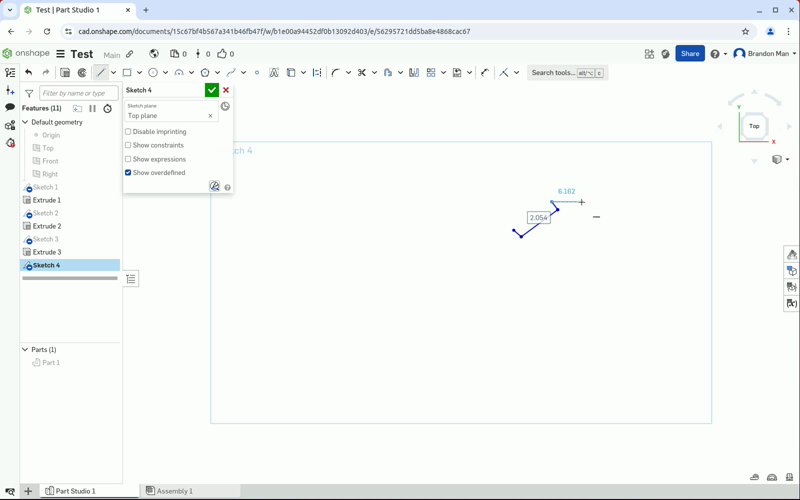
key_down(shift)
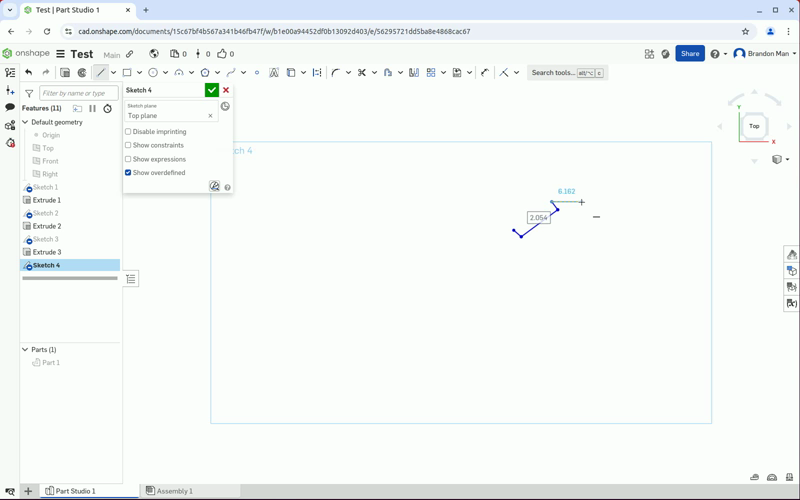
mouse_move(513, 230)
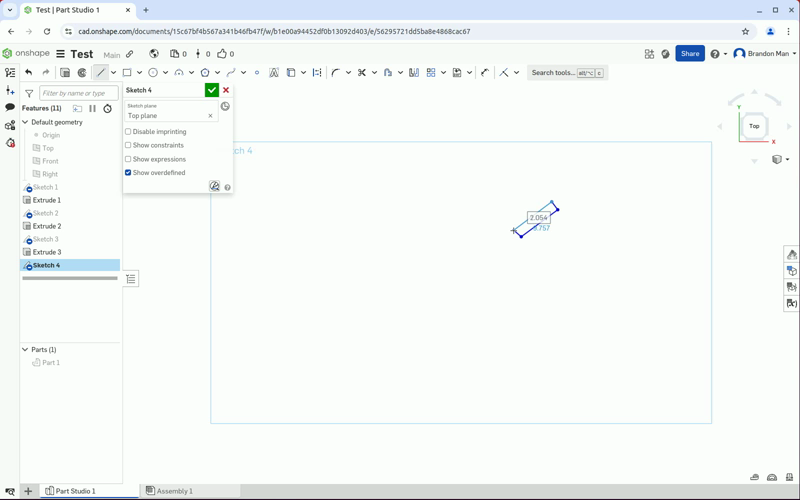
key_up(shift)
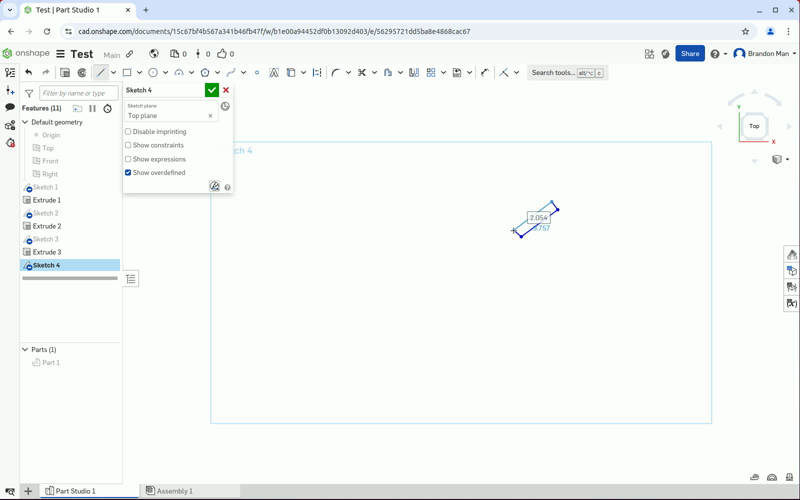
click(513, 230)
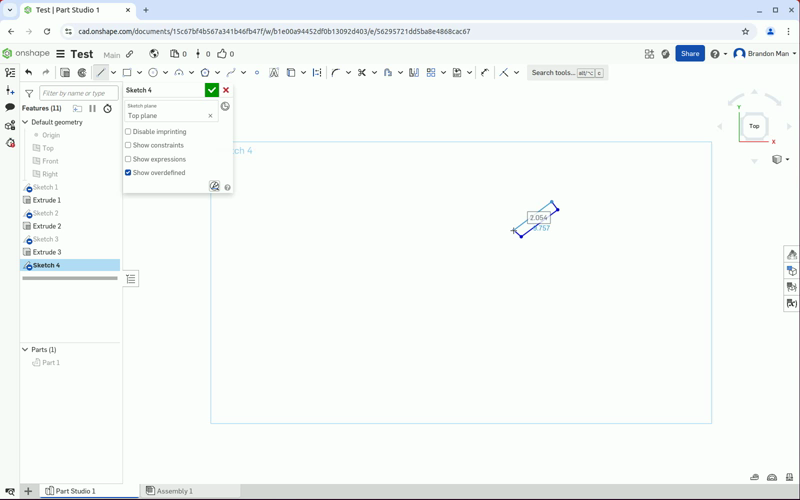
key(esc)
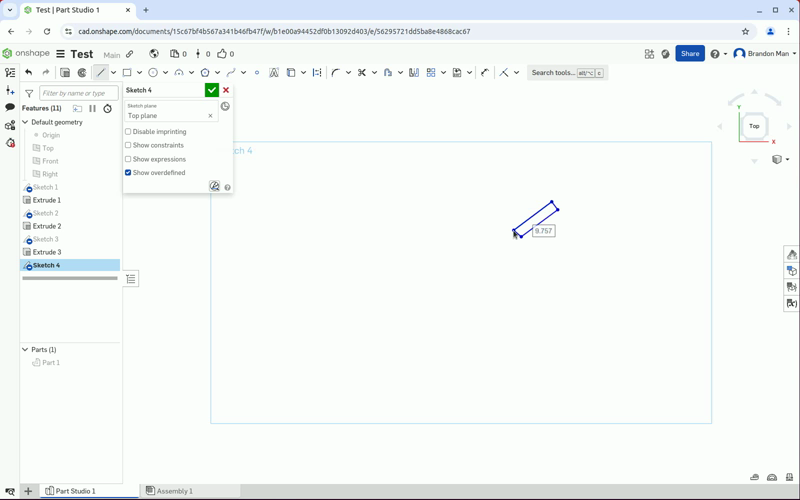
mouse_move(529, 224)
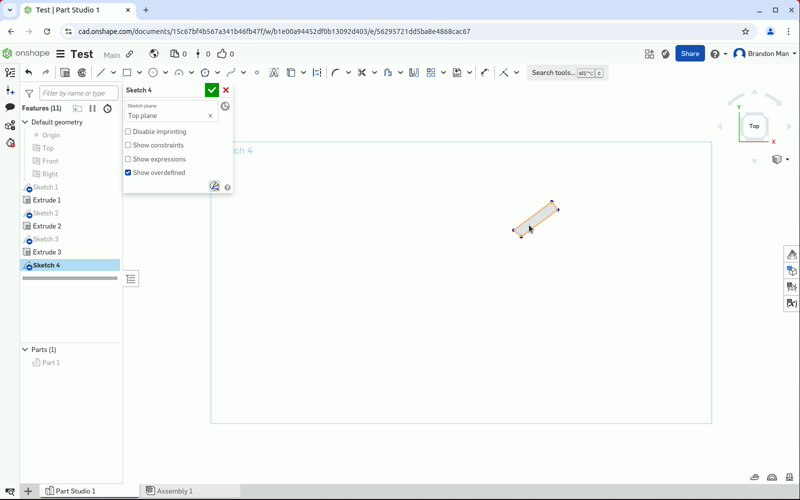
scroll(6)
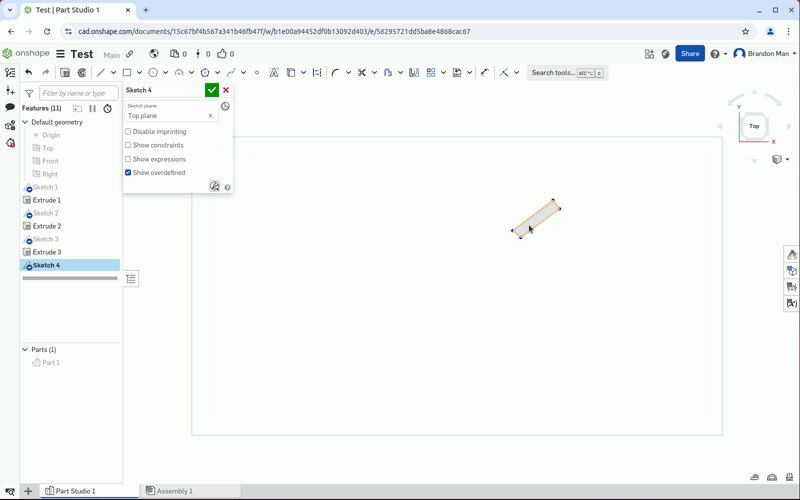
scroll(6)
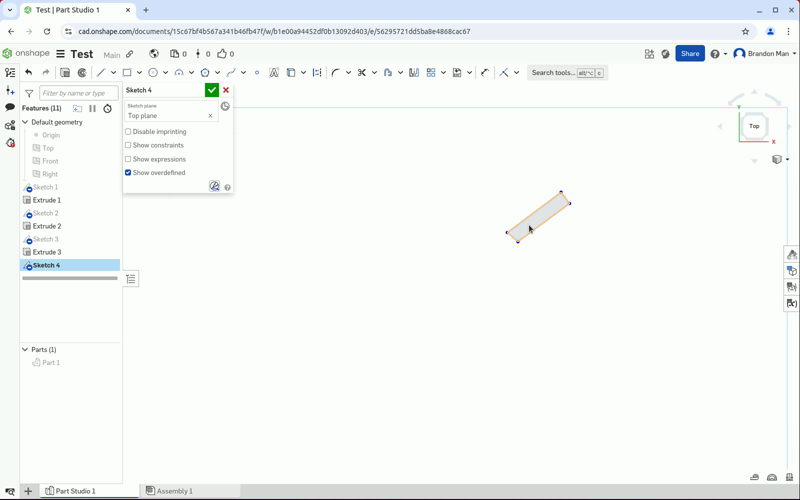
scroll(6)
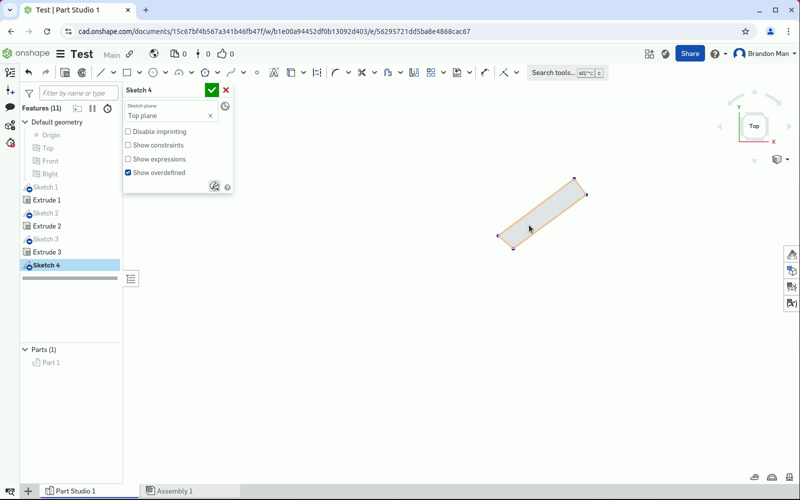
scroll(6)
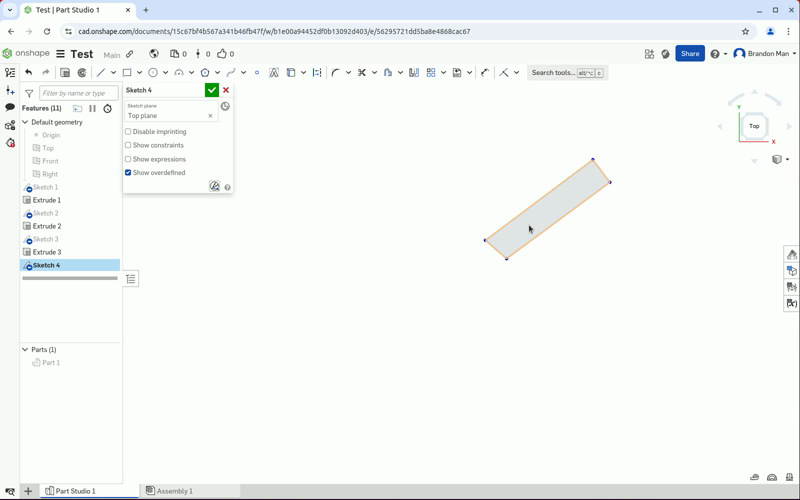
scroll(6)
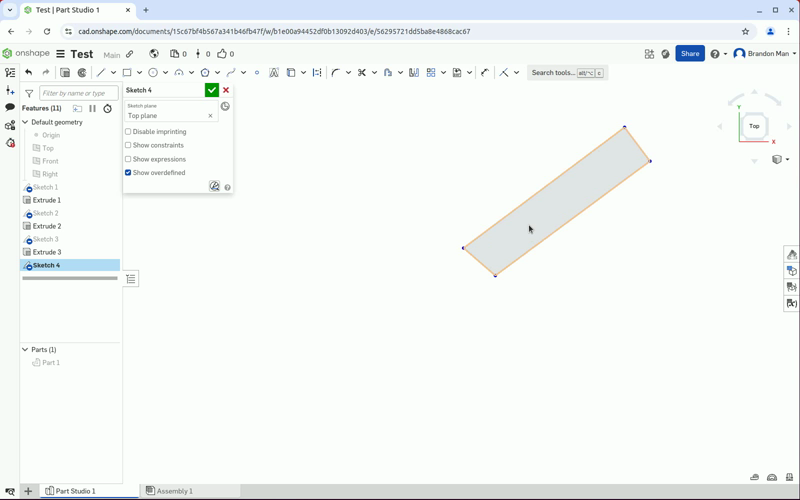
scroll(6)
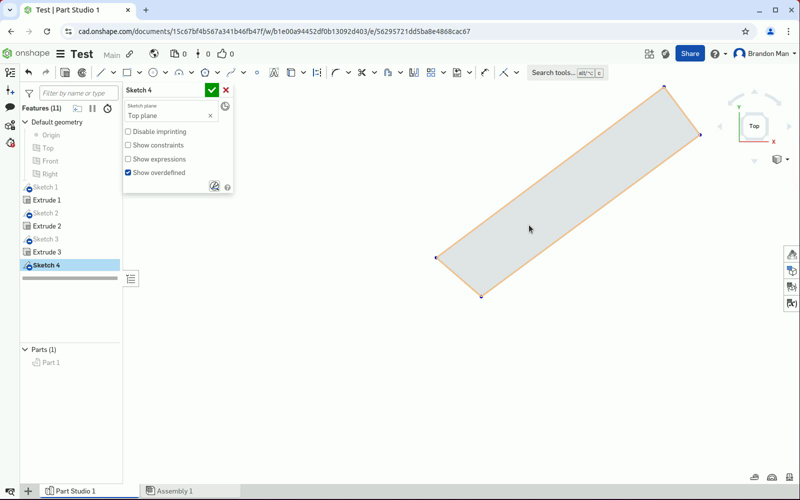
scroll(6)
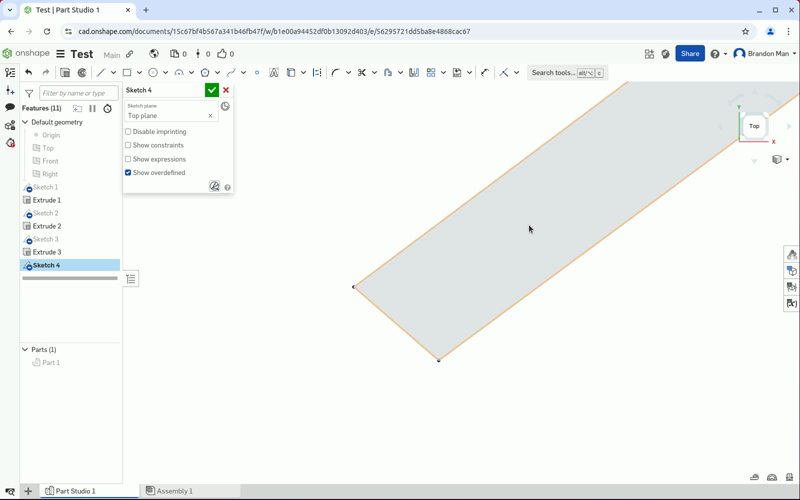
click(529, 224)
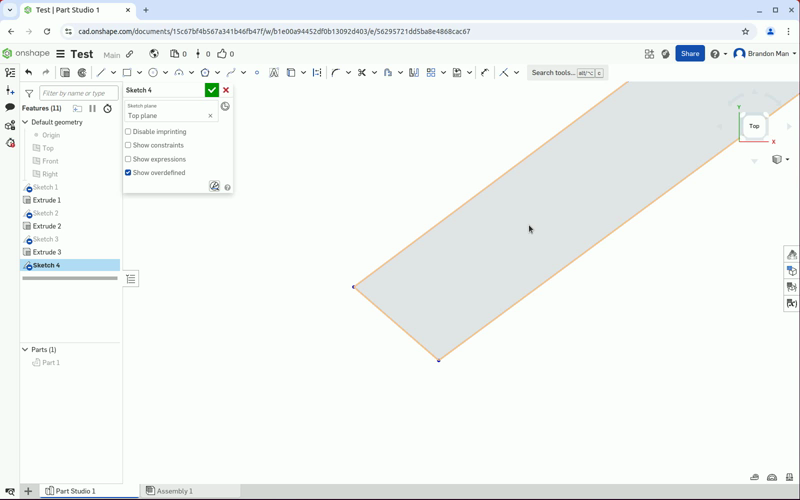
scroll(-6)
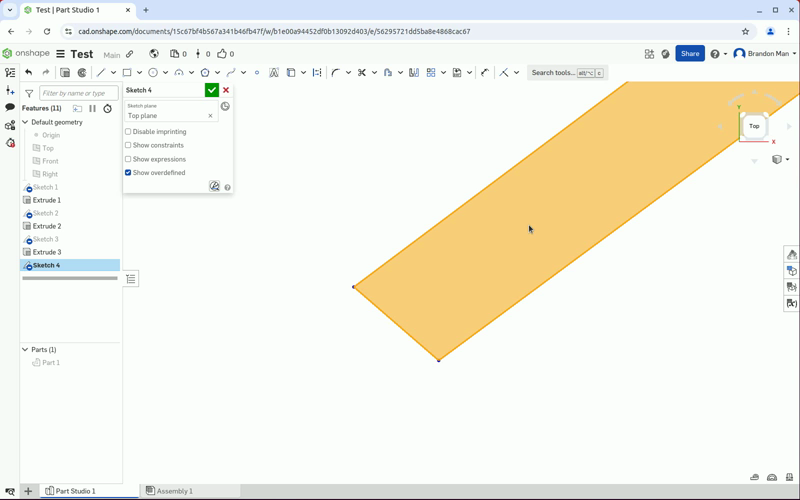
scroll(-6)
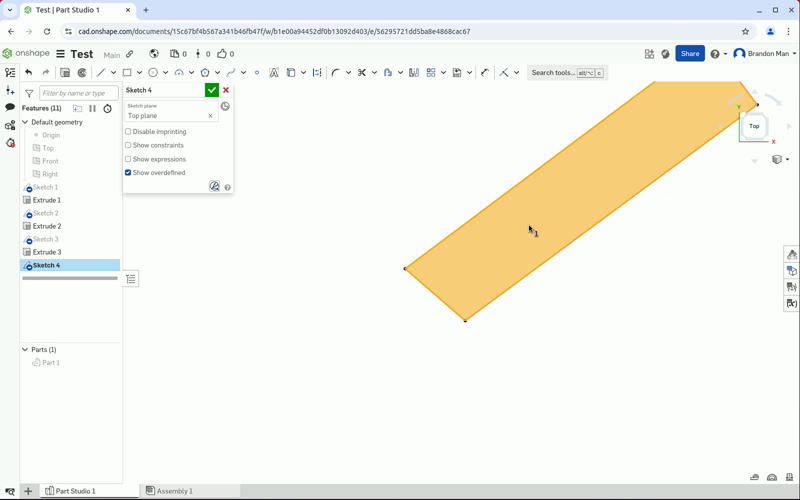
scroll(-6)
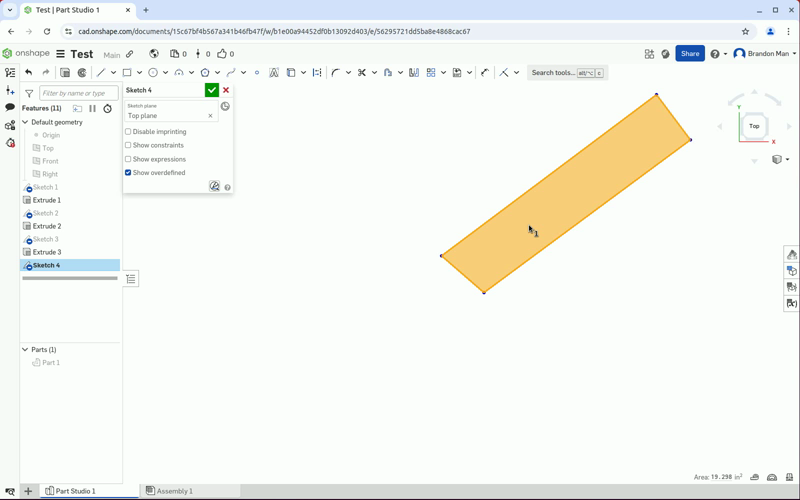
scroll(-6)
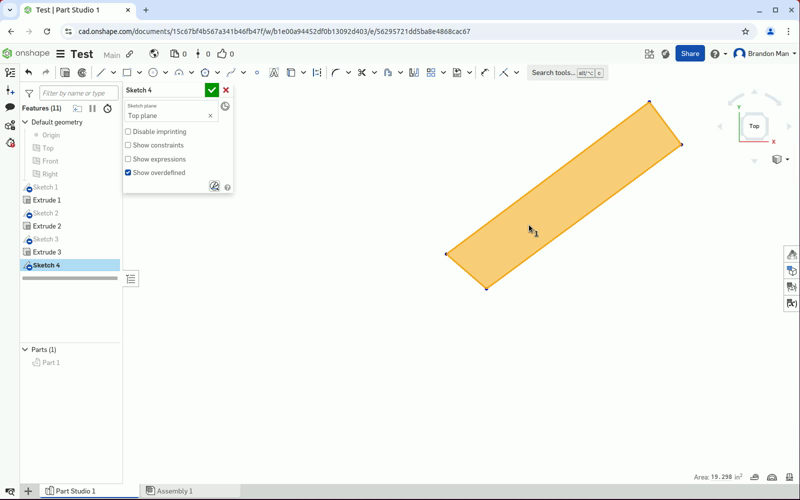
scroll(-6)
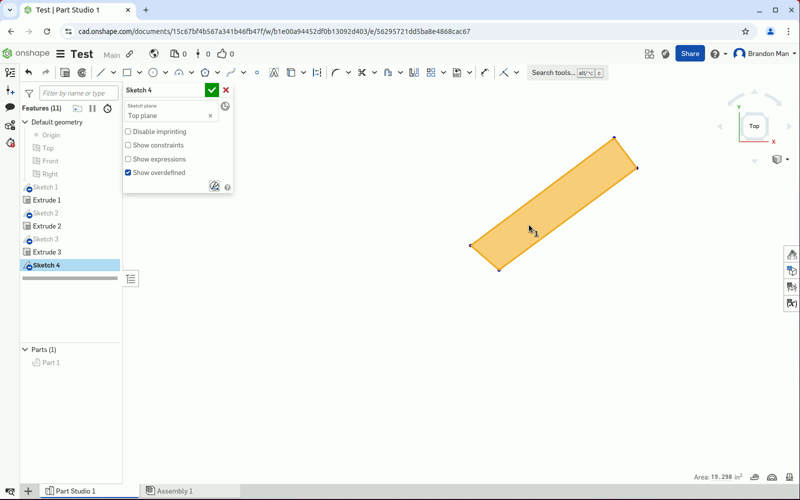
scroll(-6)
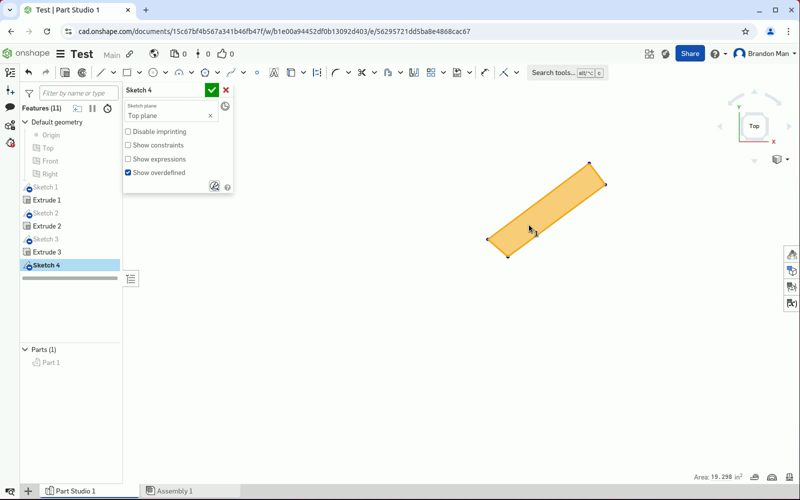
scroll(-6)
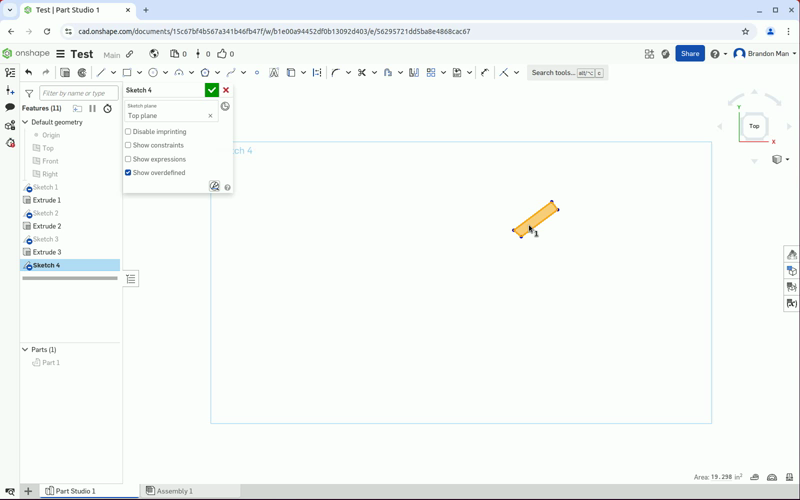
mouse_move(73, 352)
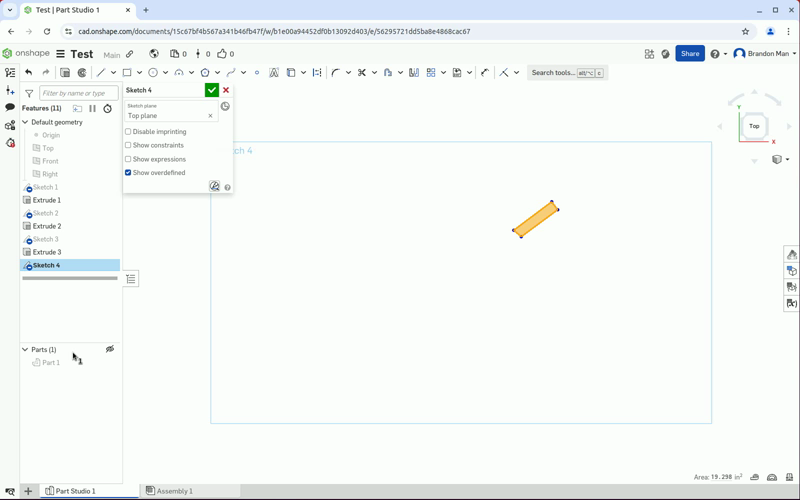
key(shift+y)
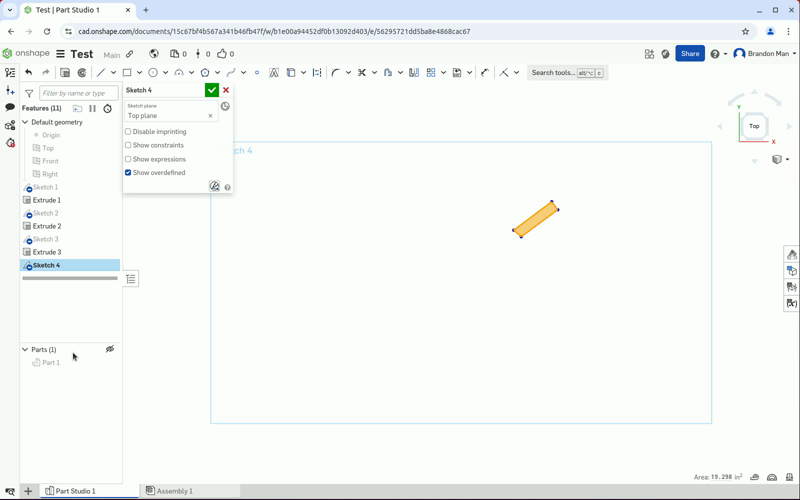
key(shift+e)
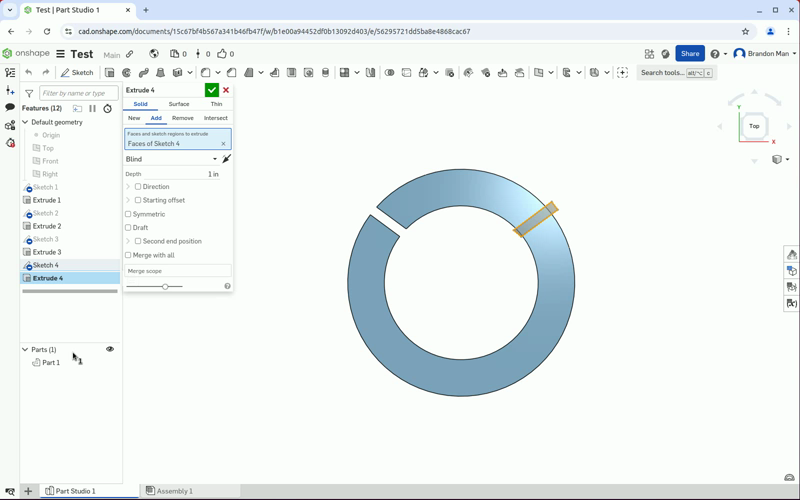
mouse_move(143, 106)
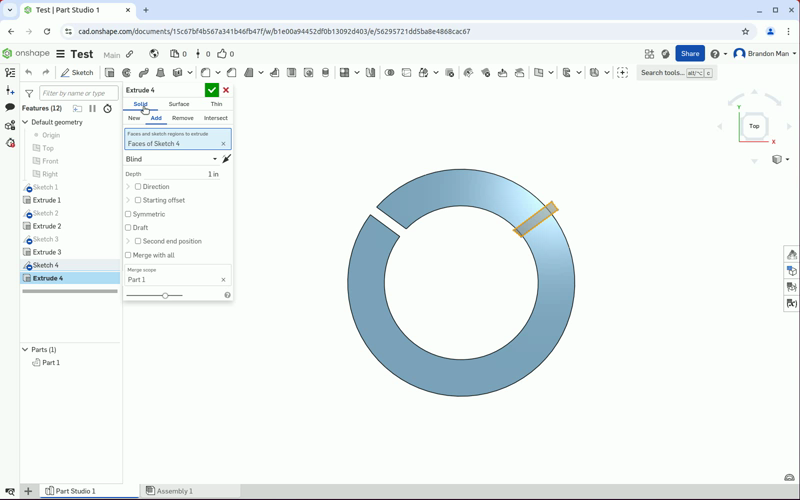
click(143, 106)
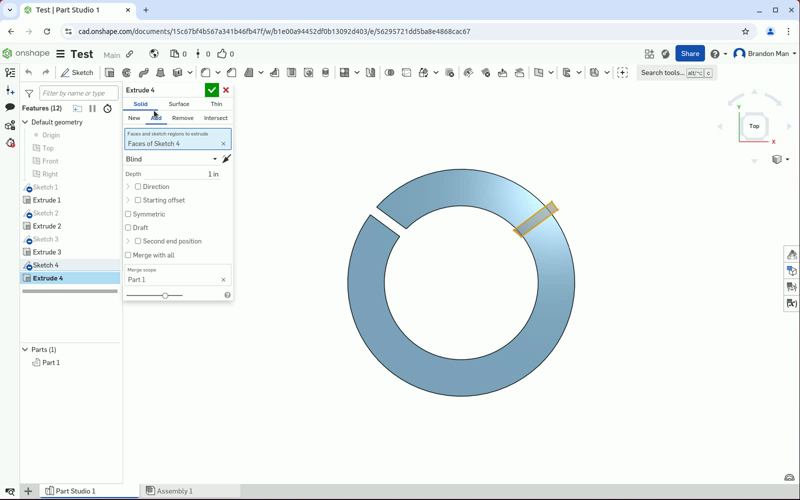
mouse_move(186, 120)
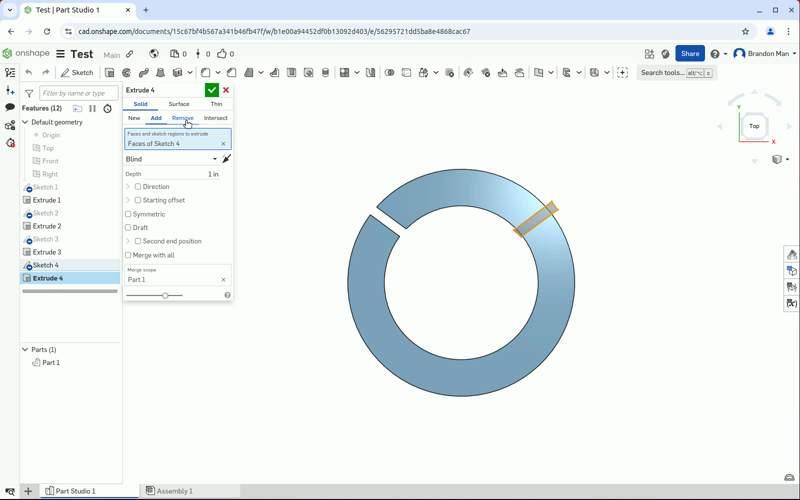
click(186, 120)
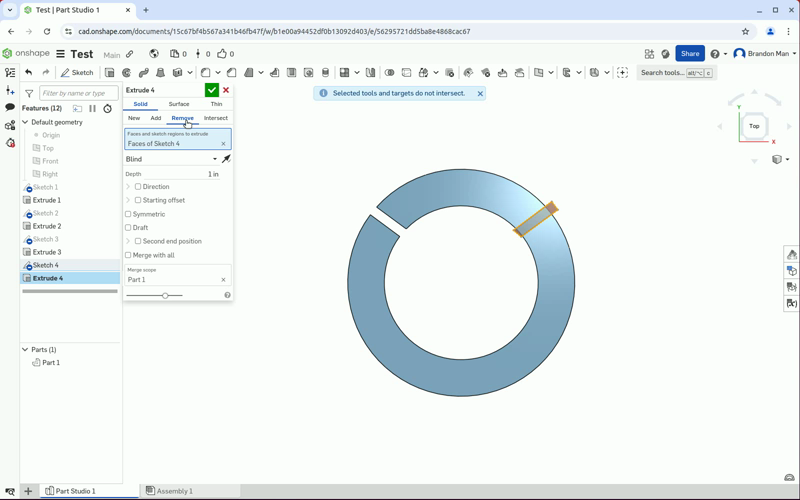
key(tab, 4)
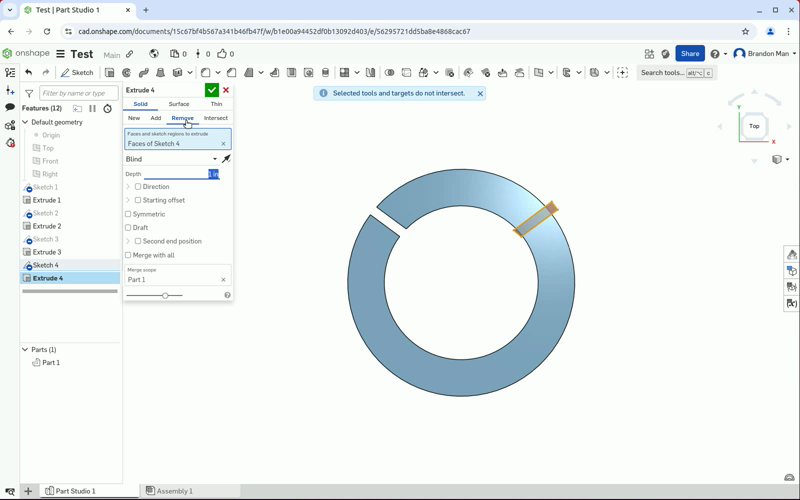
text(-8.666)
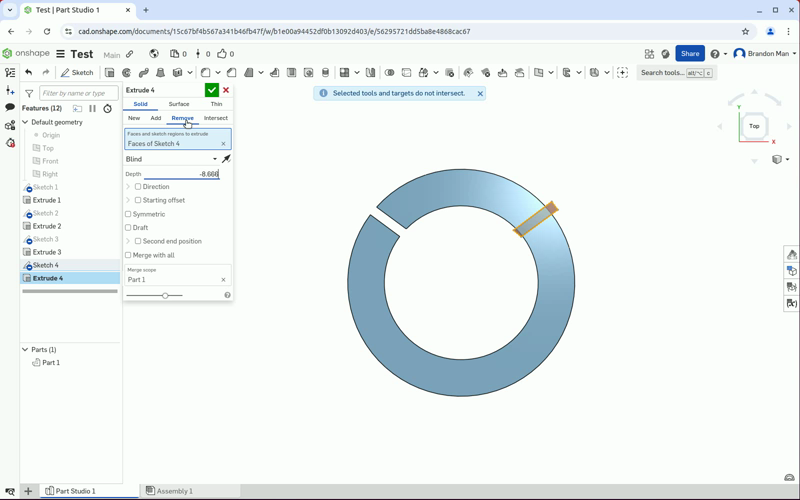
key(tab, 6)
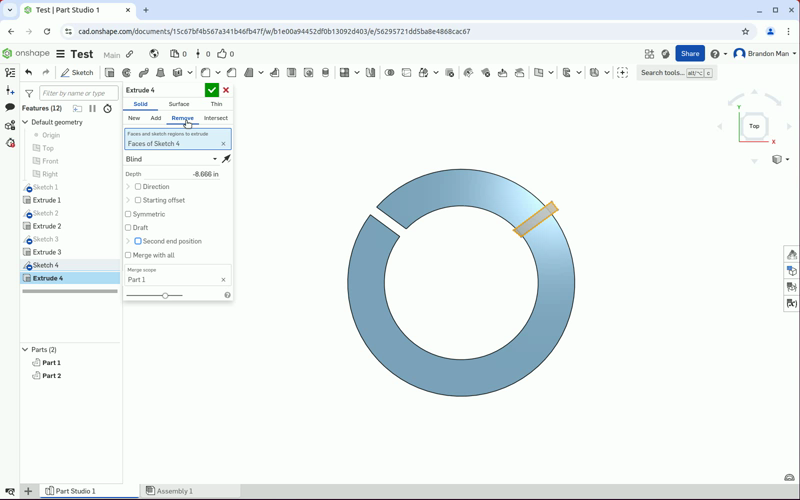
key(space)
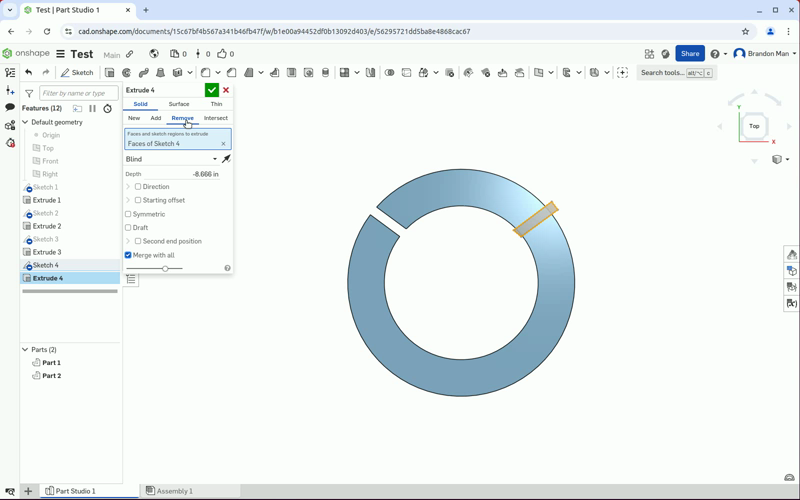
key(enter)
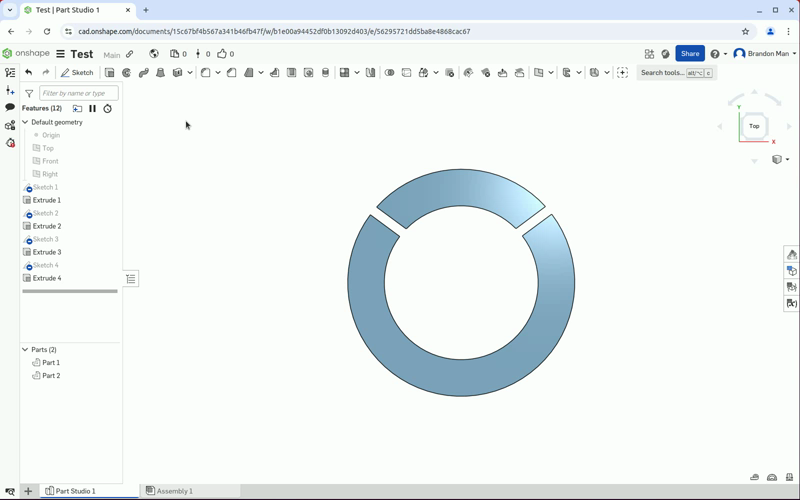
key(shift+h)
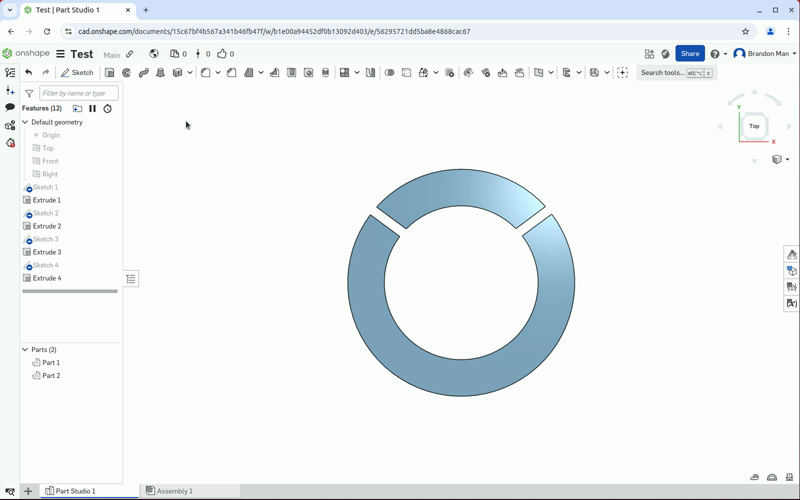
key(shift+h)
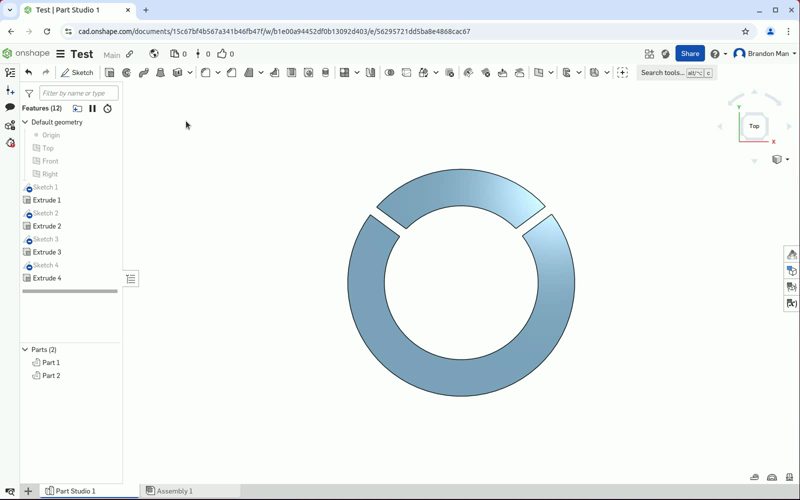
mouse_move(73, 189)
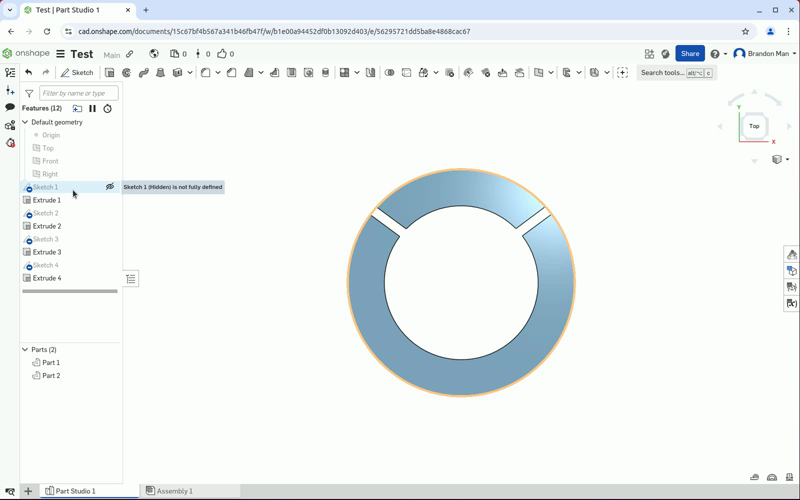
click(73, 189)
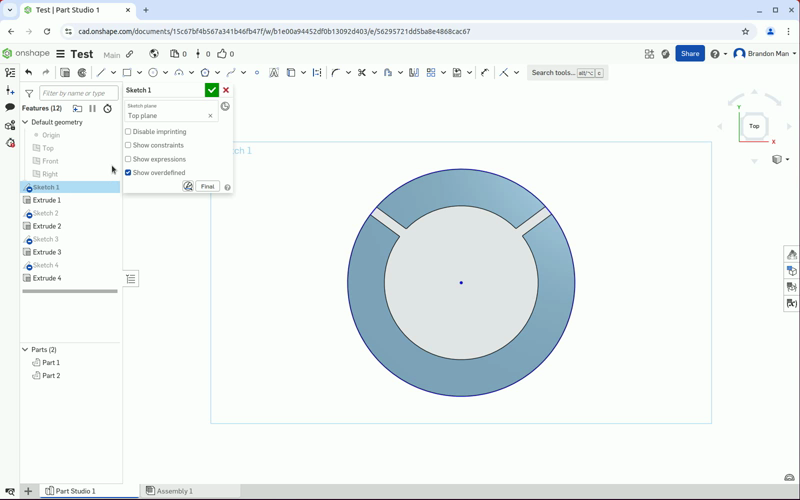
mouse_move(229, 92)
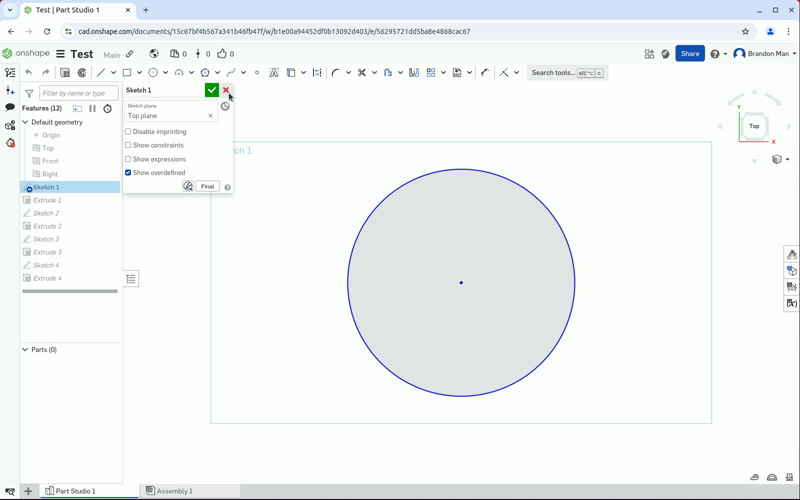
click(229, 92)
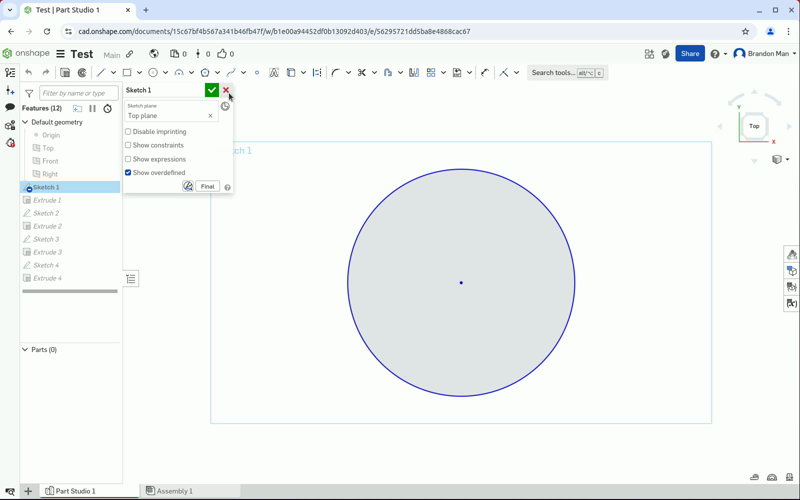
key(shift+s)
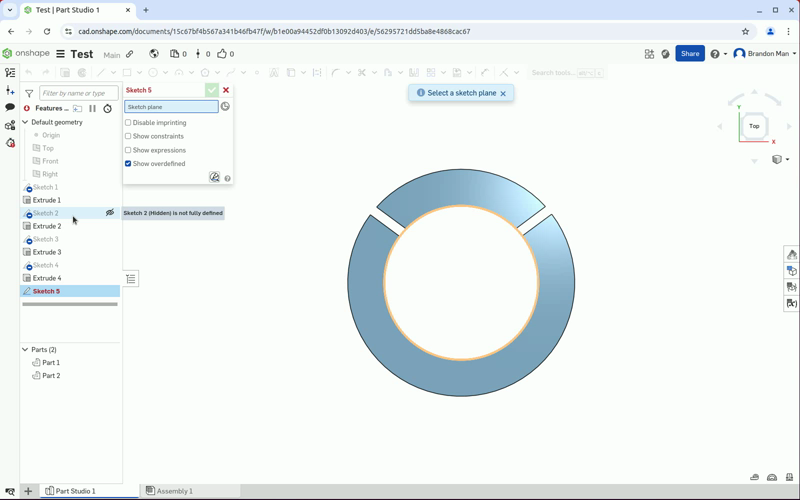
scroll(3)
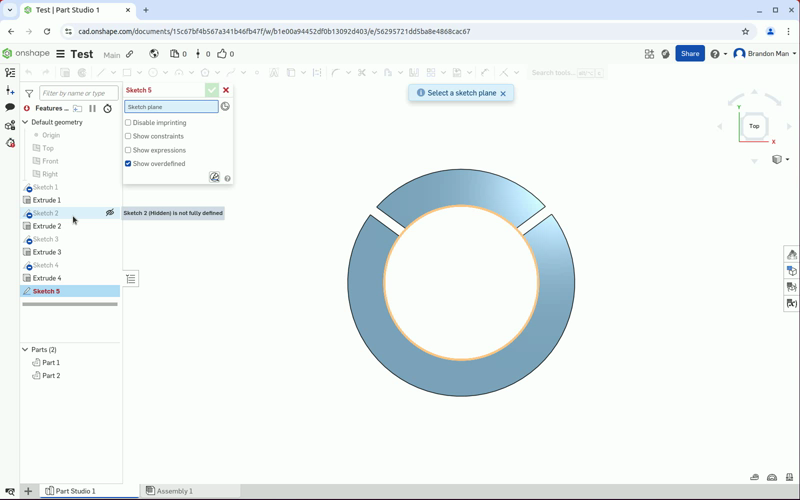
mouse_move(73, 150)
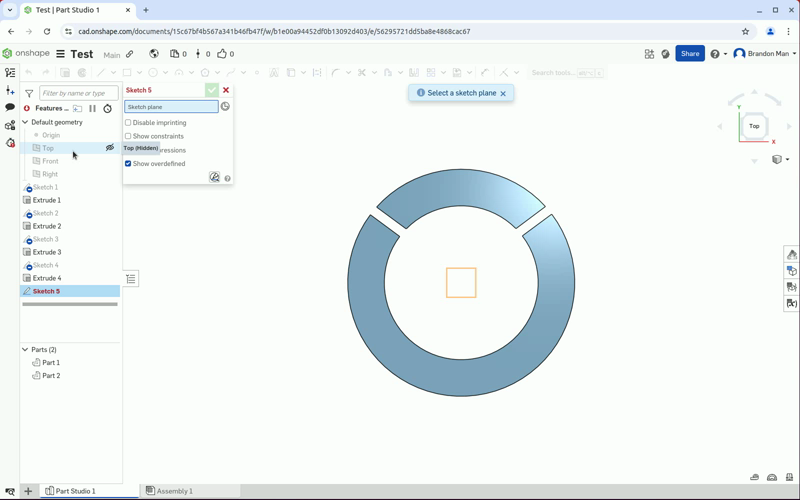
click(73, 150)
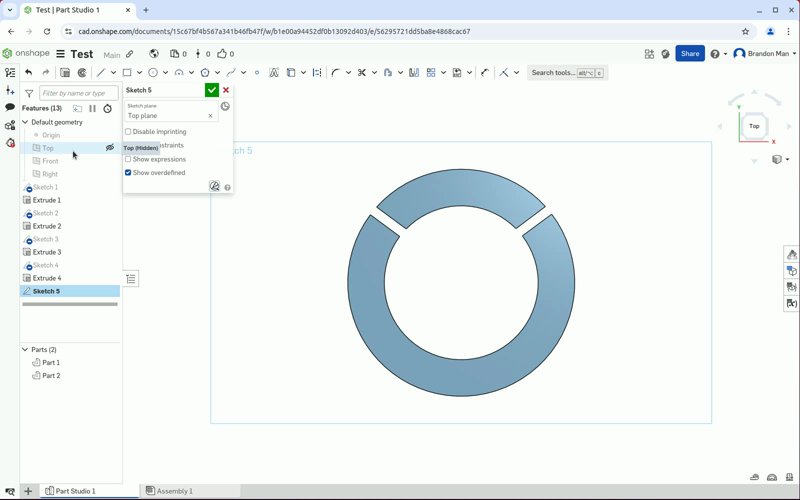
mouse_move(73, 352)
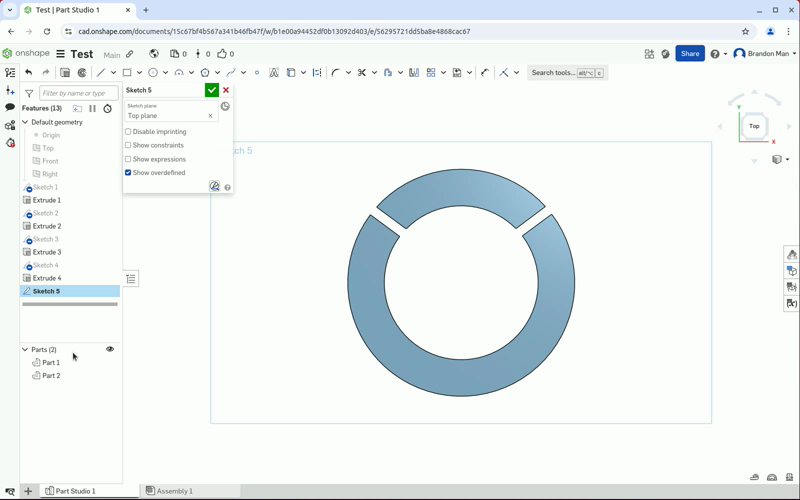
key(y)
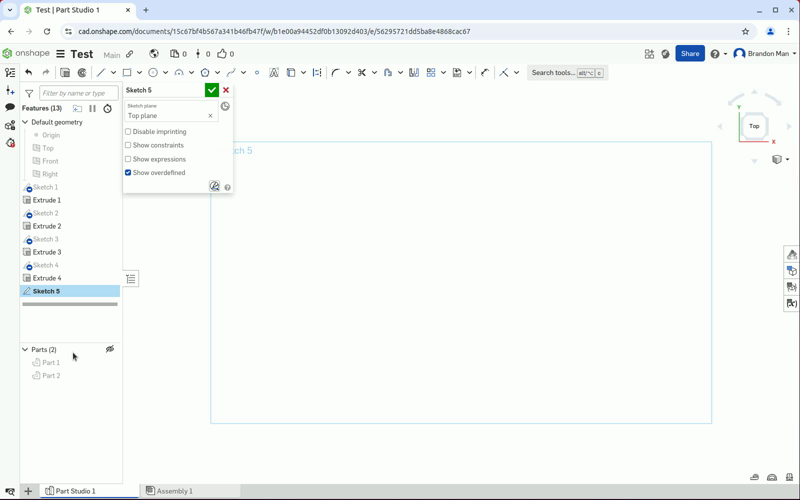
key(l)
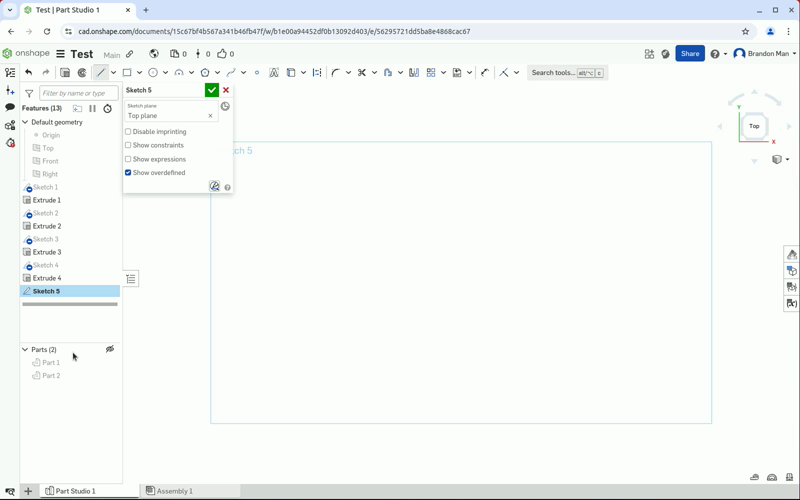
key_down(shift)
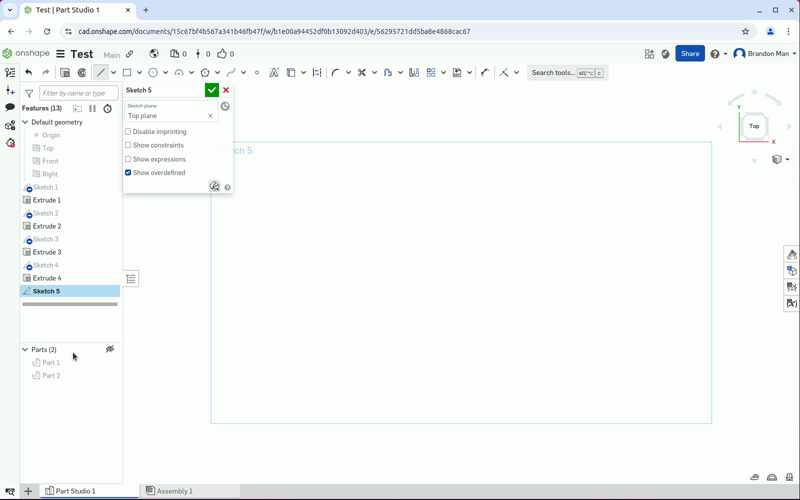
mouse_move(364, 210)
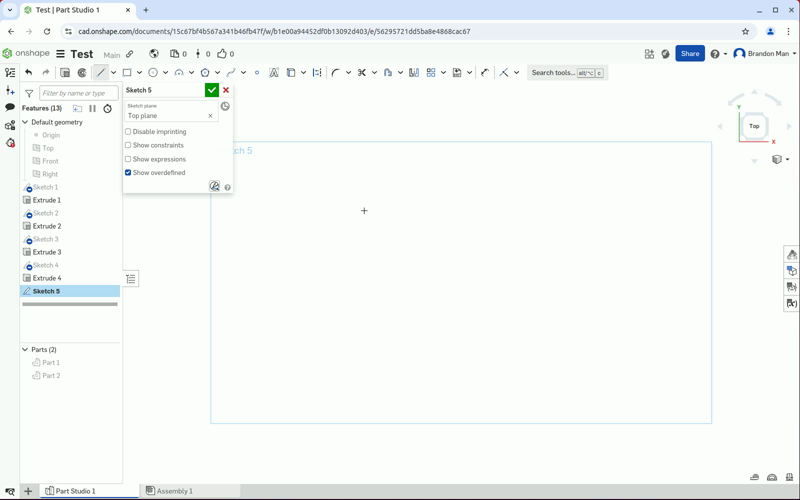
click(364, 210)
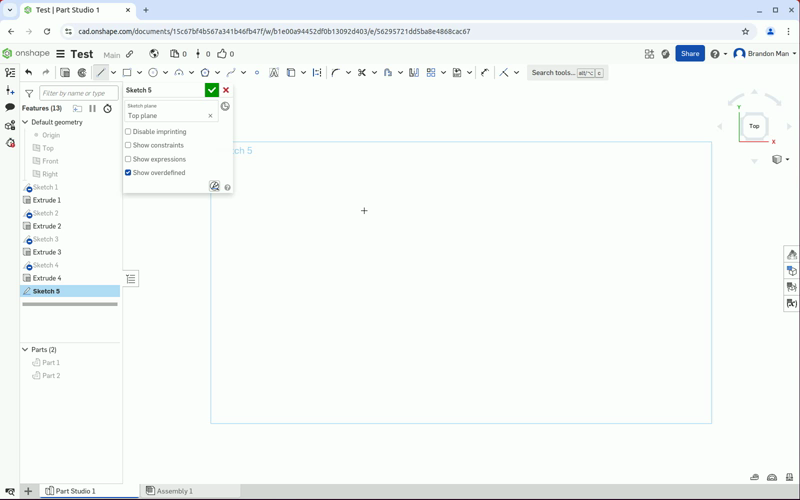
key_up(shift)
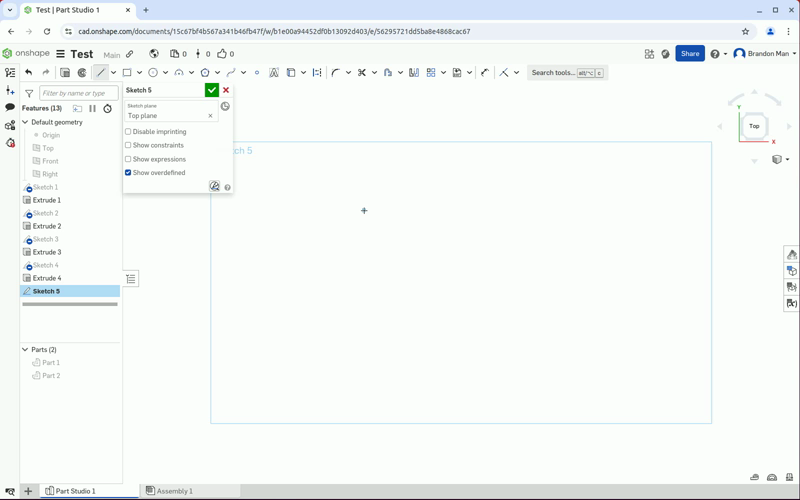
key_down(shift)
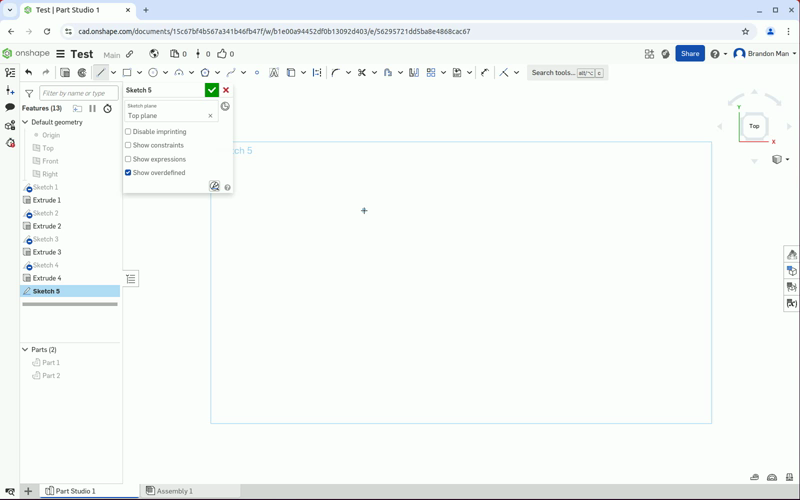
mouse_move(394, 210)
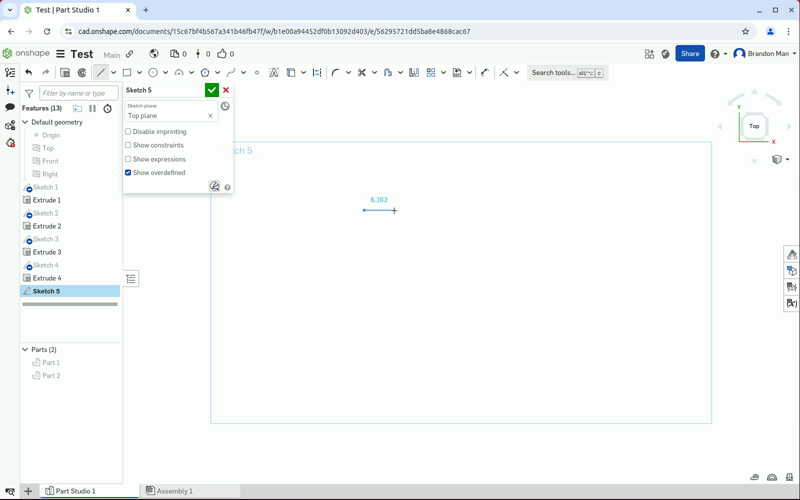
mouse_move(400, 237)
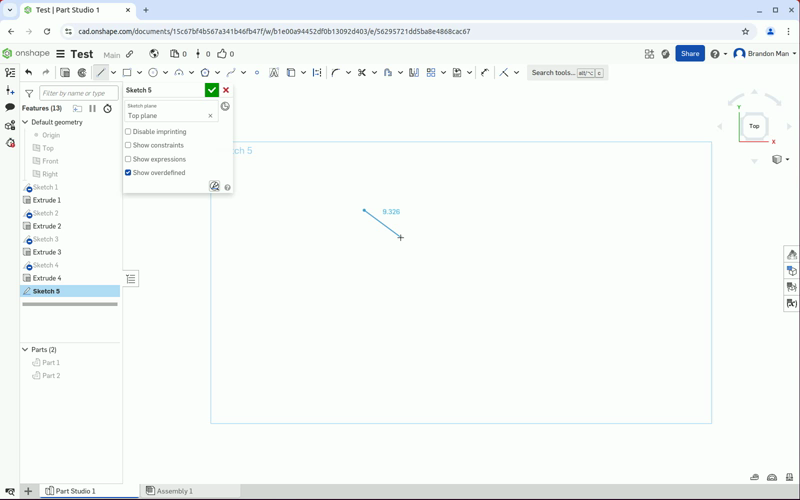
click(400, 237)
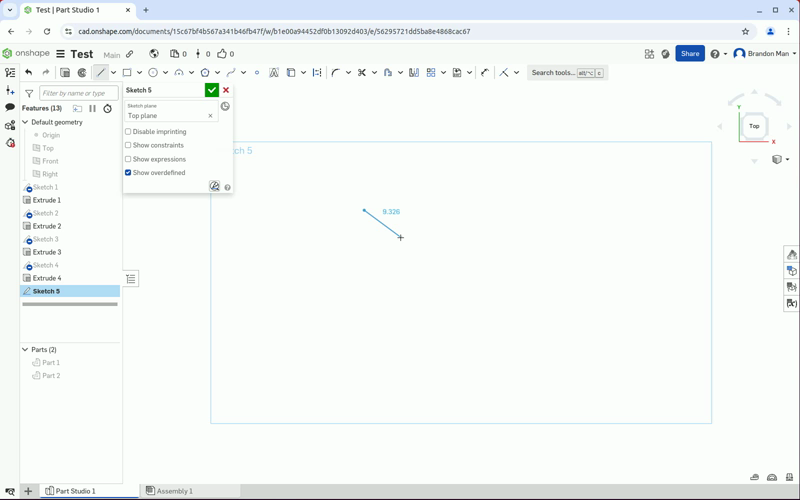
key_up(shift)
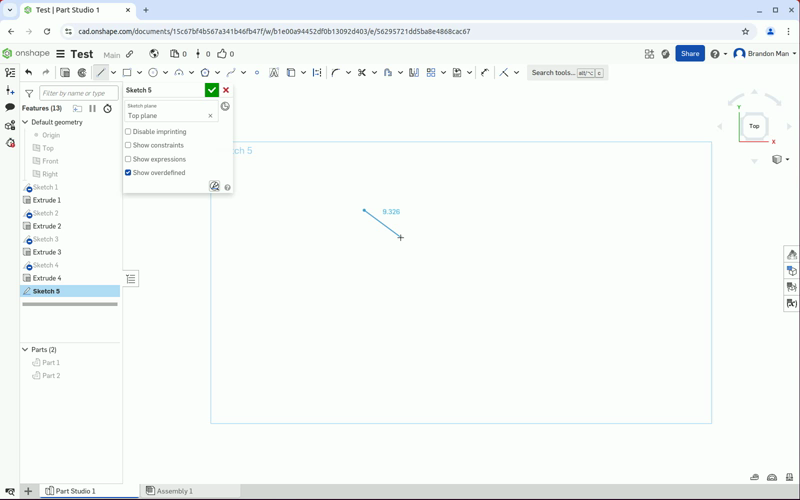
key_down(shift)
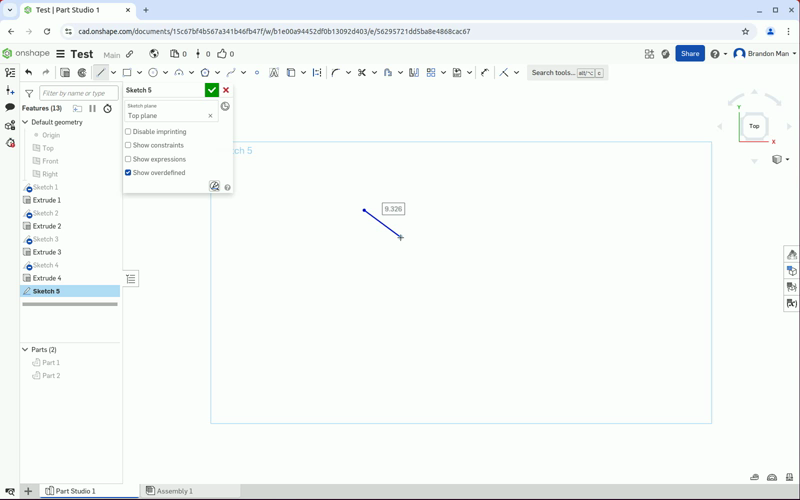
mouse_move(430, 237)
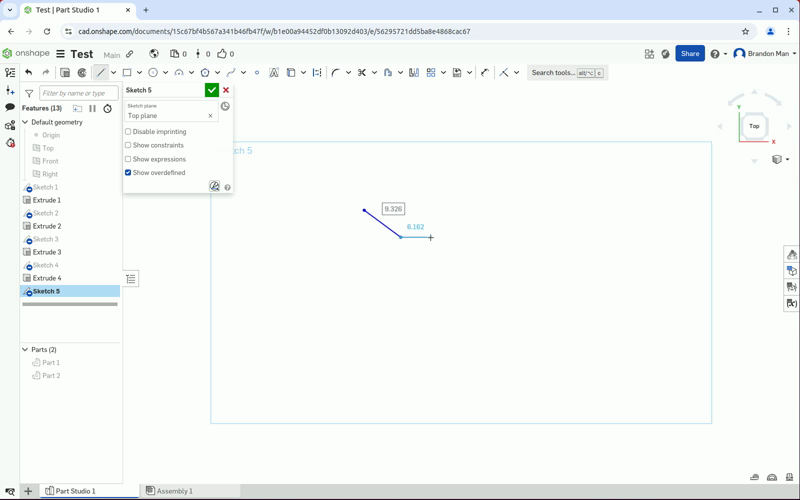
mouse_move(408, 230)
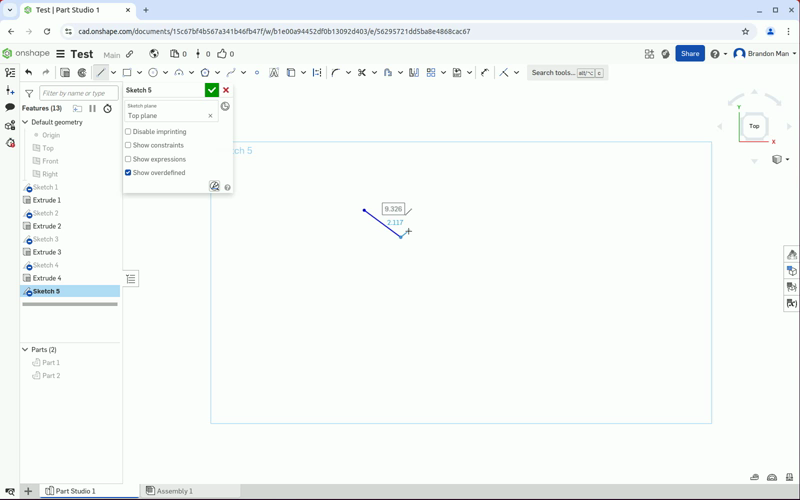
click(408, 230)
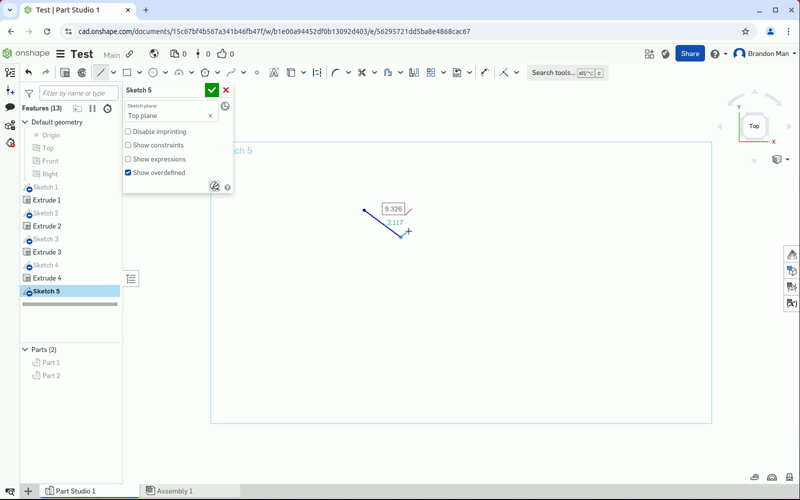
key_up(shift)
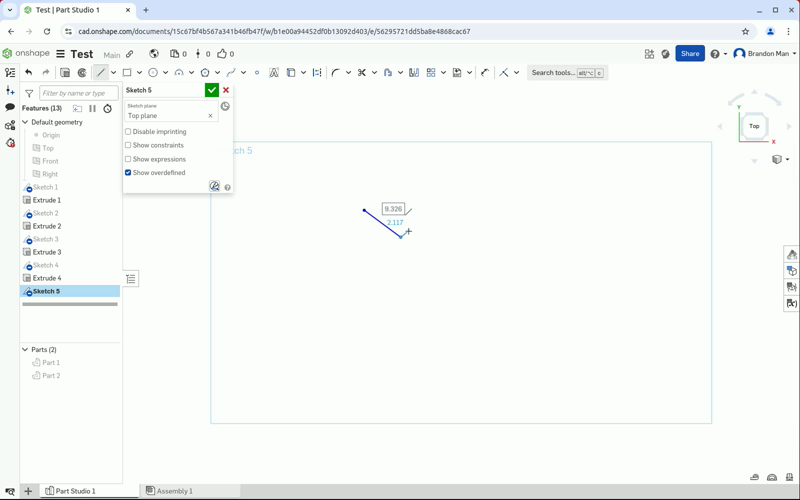
key_down(shift)
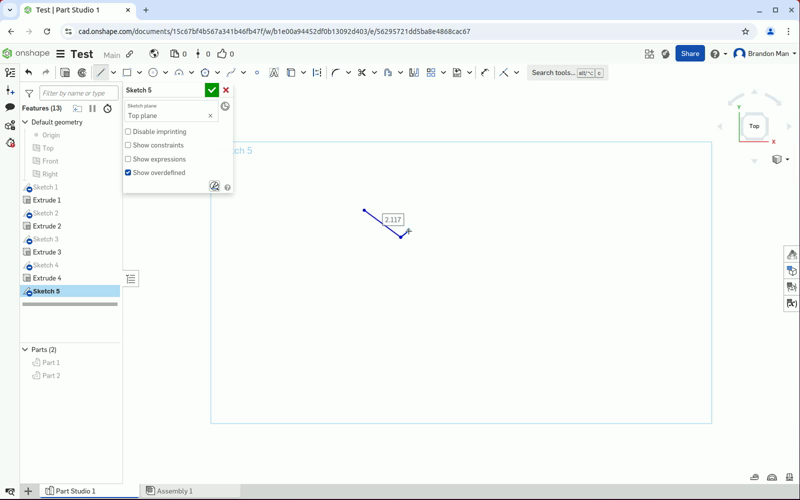
mouse_move(438, 230)
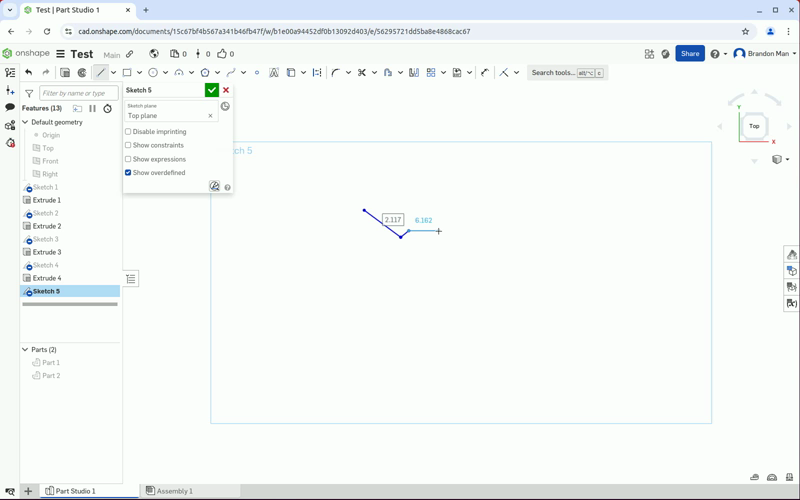
mouse_move(370, 202)
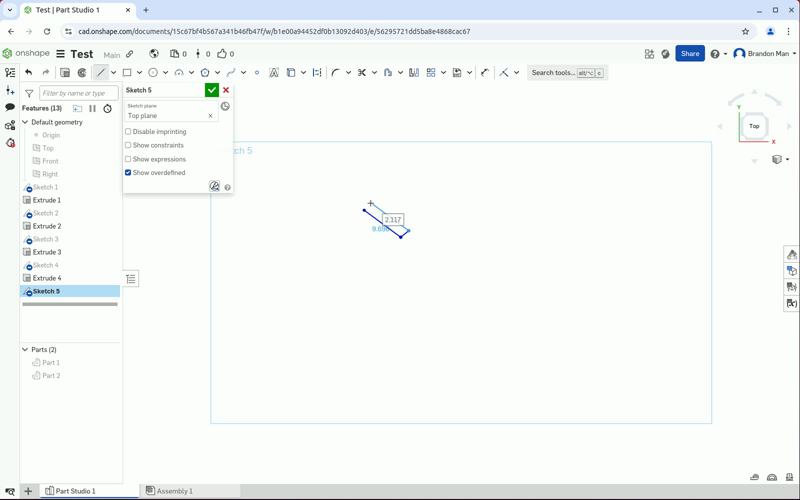
click(370, 202)
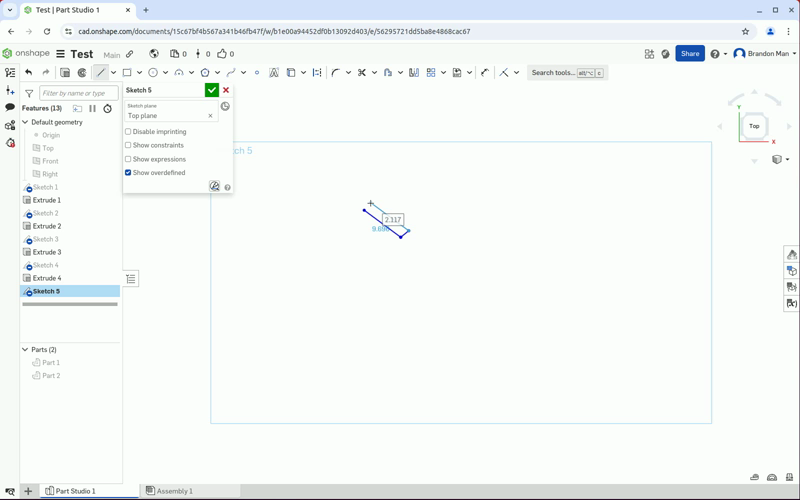
key_up(shift)
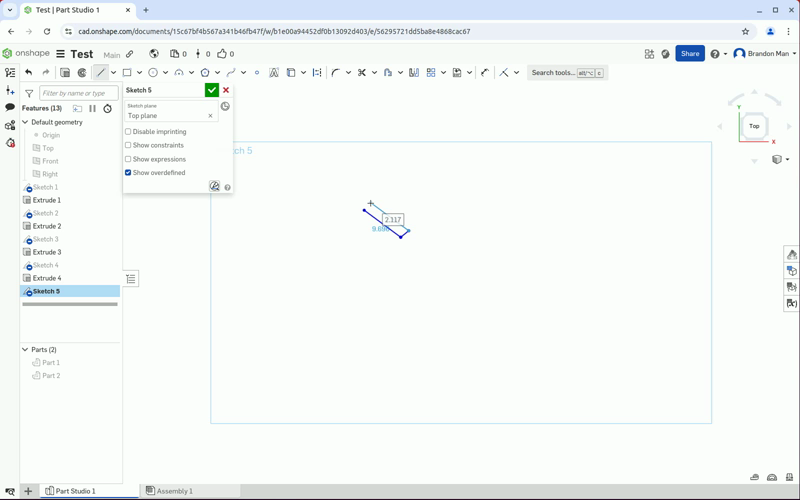
mouse_move(400, 202)
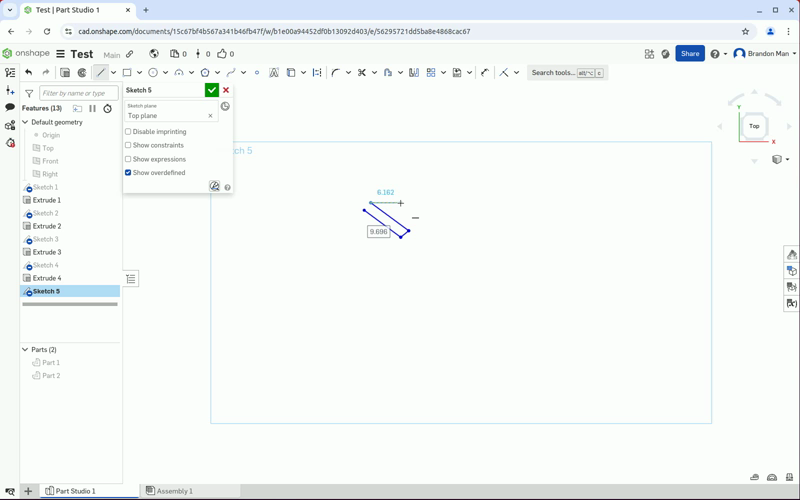
key_down(shift)
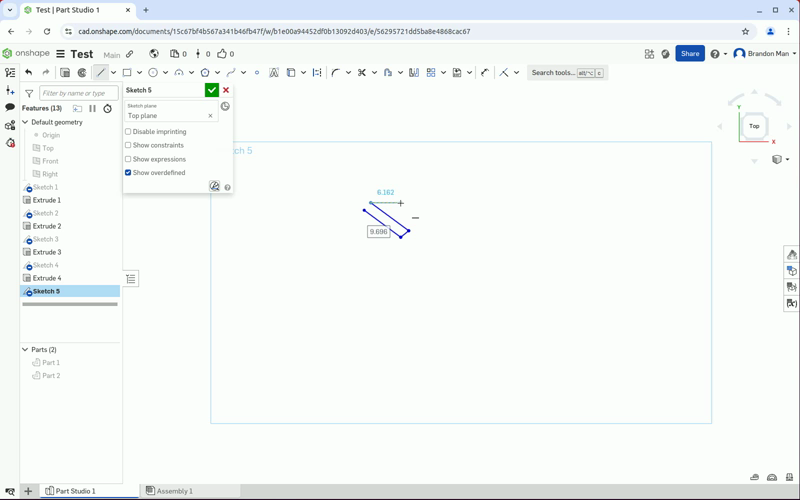
mouse_move(364, 210)
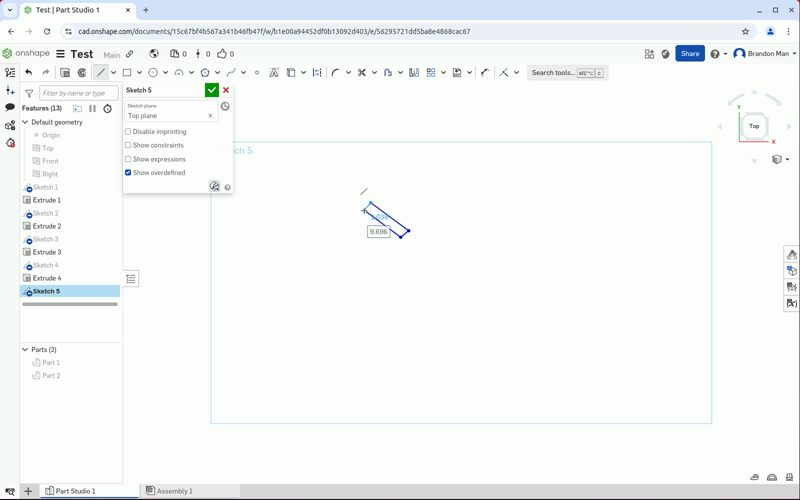
key_up(shift)
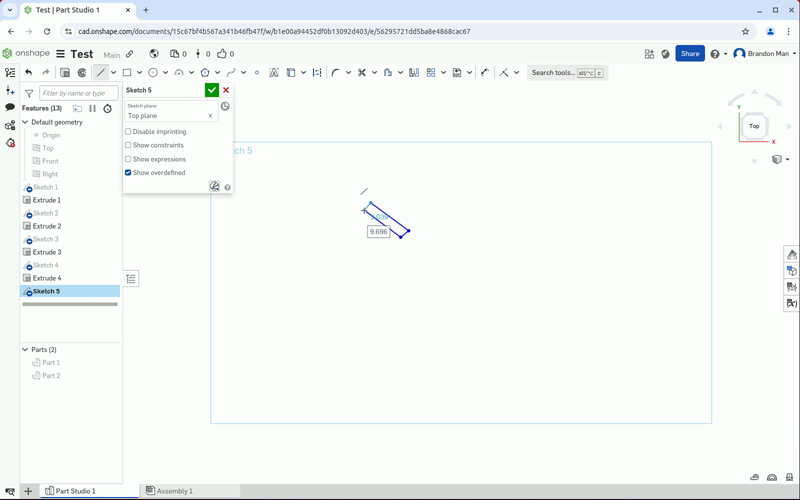
click(364, 210)
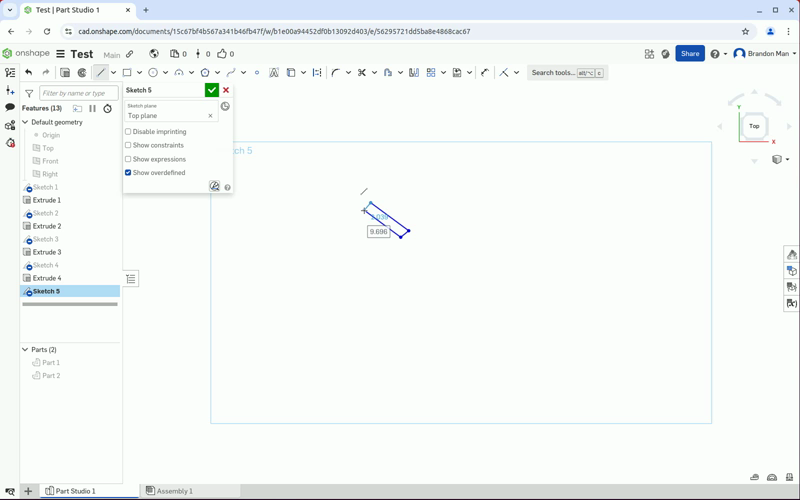
key(esc)
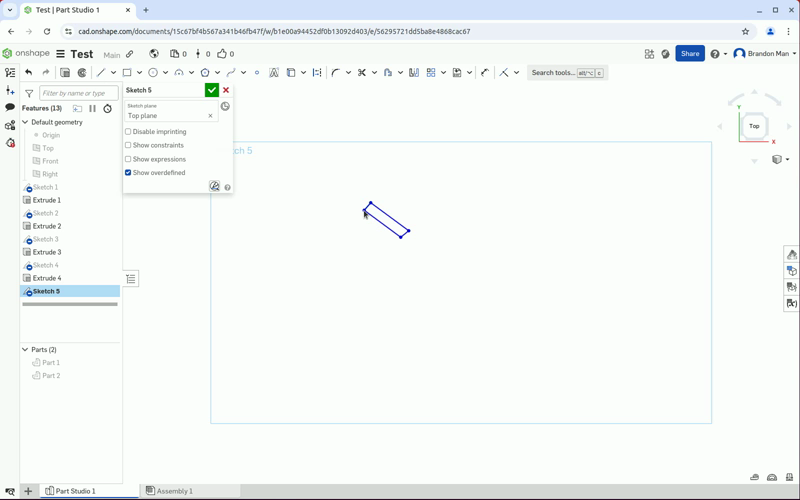
mouse_move(372, 204)
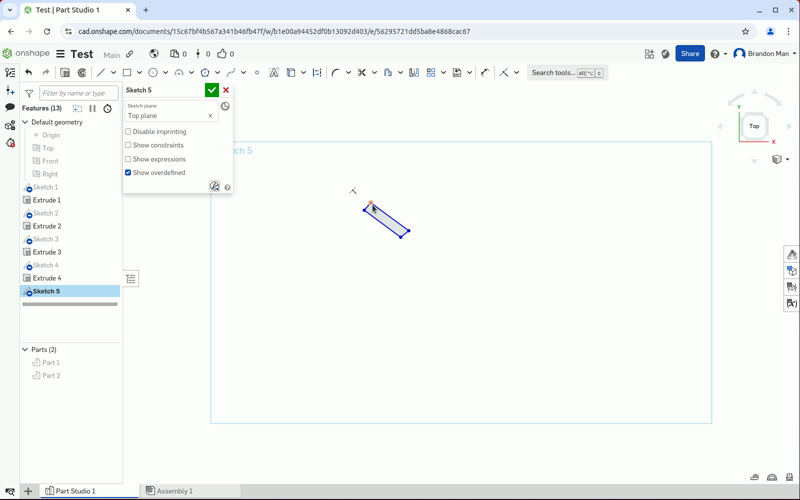
scroll(6)
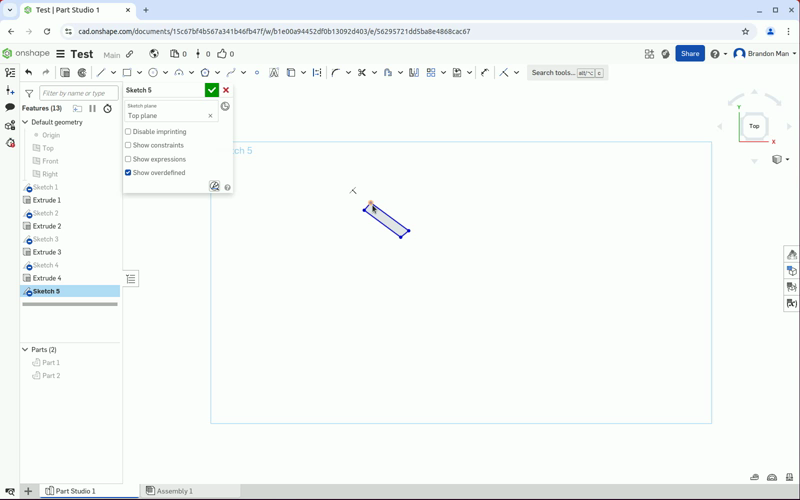
scroll(6)
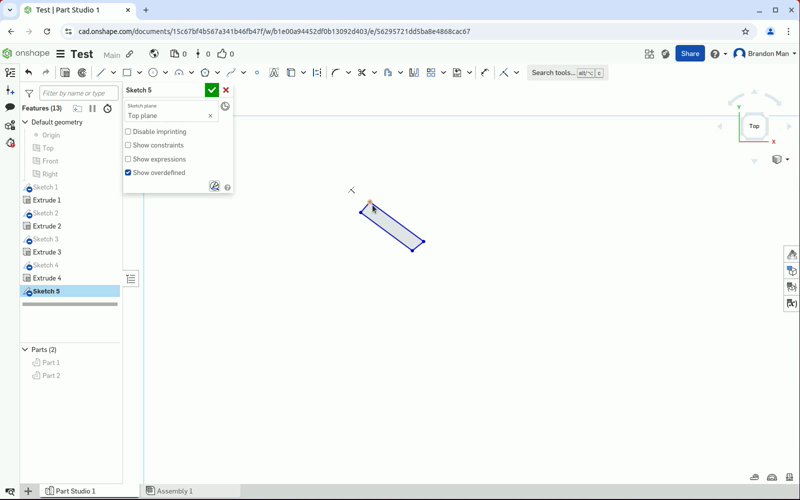
scroll(6)
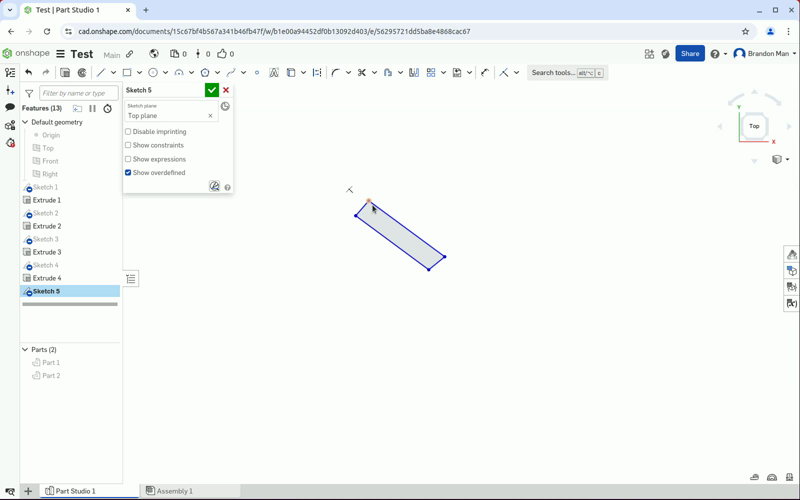
scroll(6)
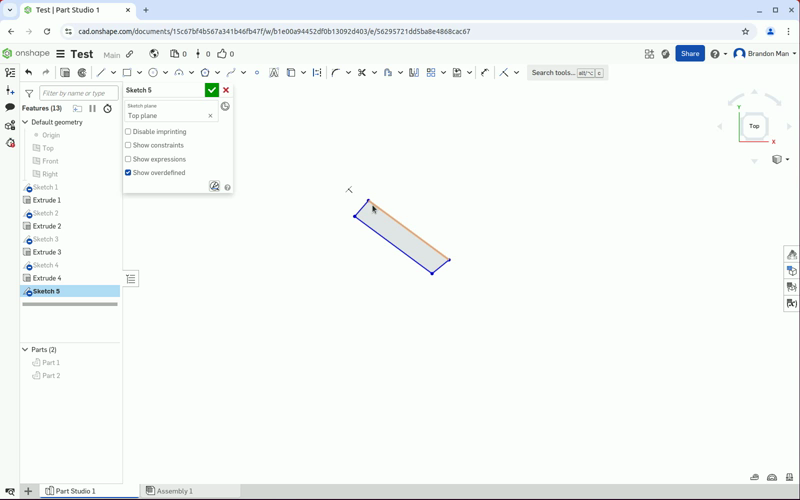
scroll(6)
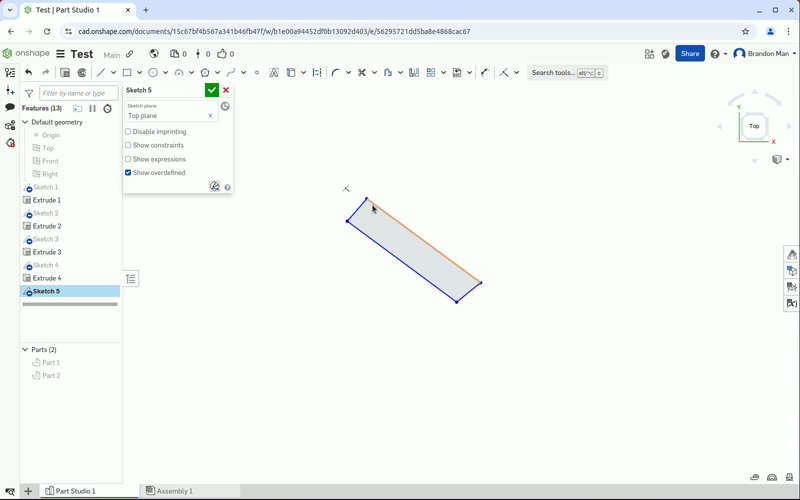
scroll(6)
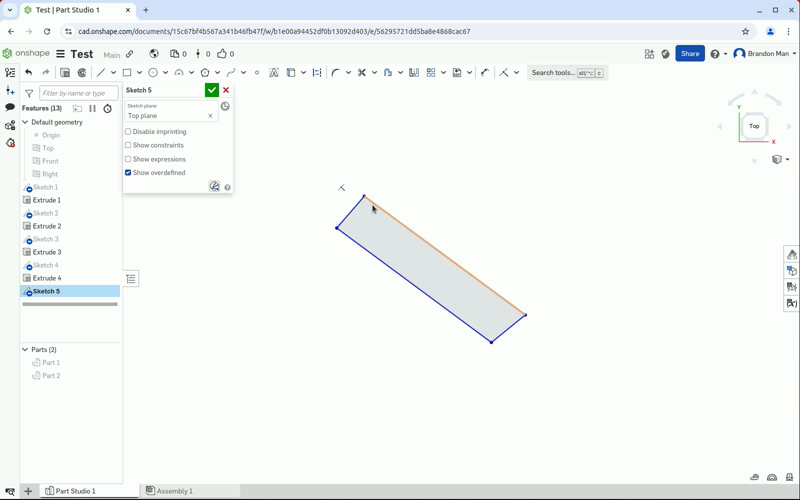
scroll(6)
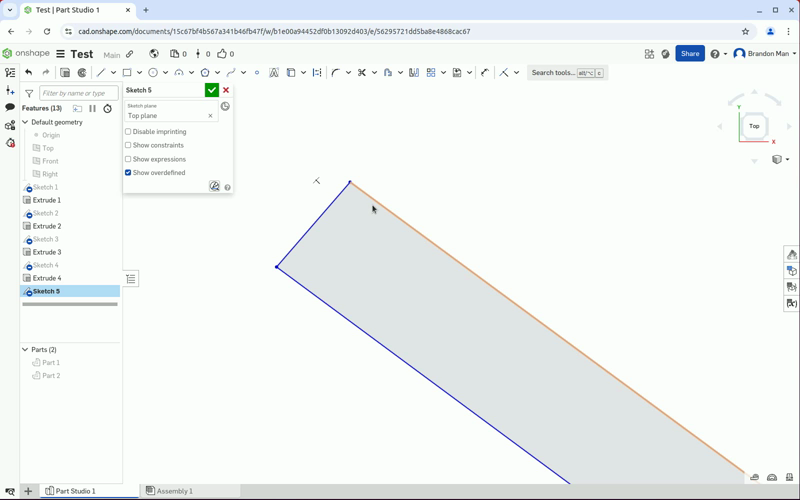
click(372, 204)
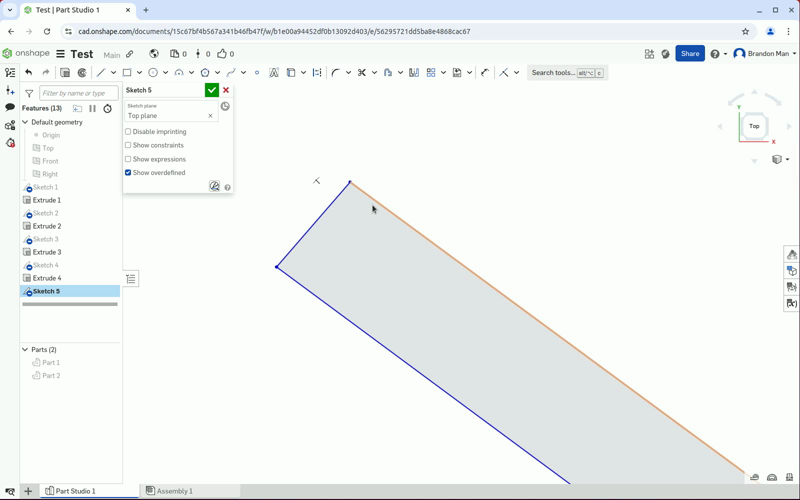
scroll(-6)
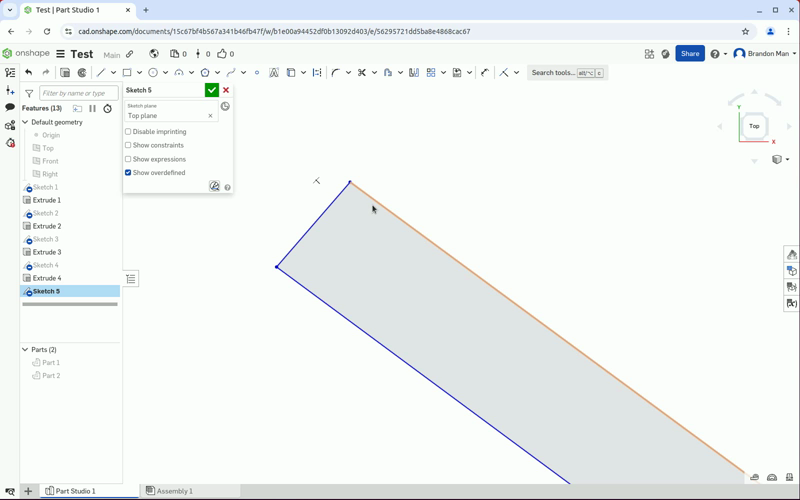
scroll(-6)
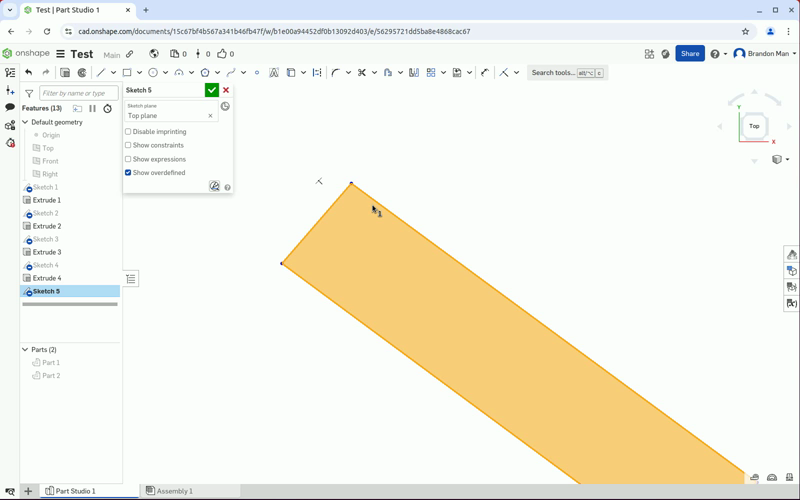
scroll(-6)
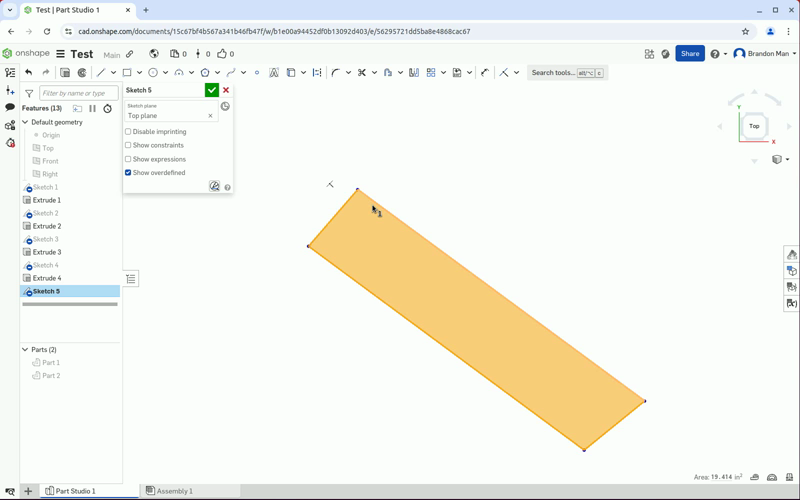
scroll(-6)
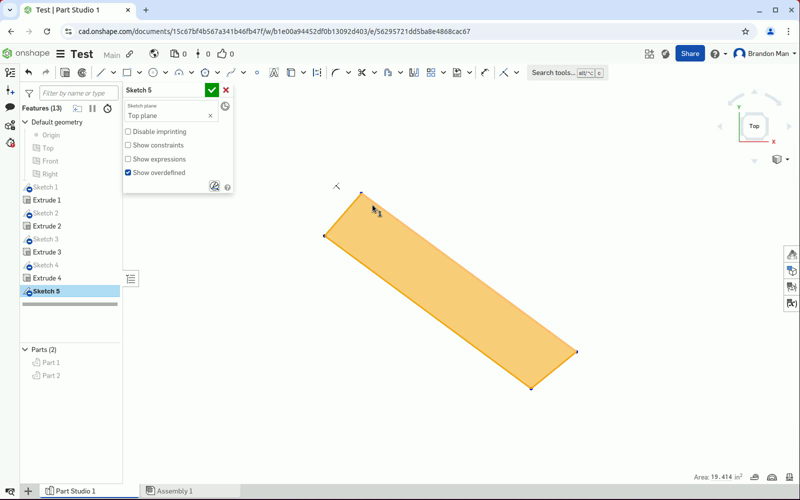
scroll(-6)
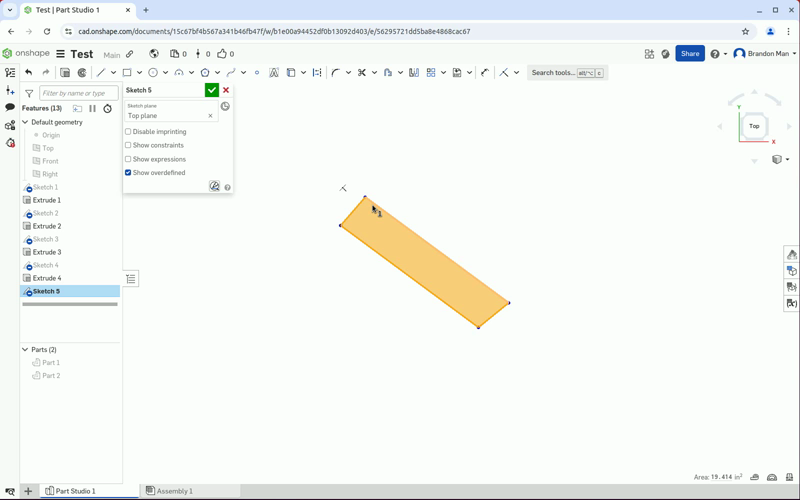
scroll(-6)
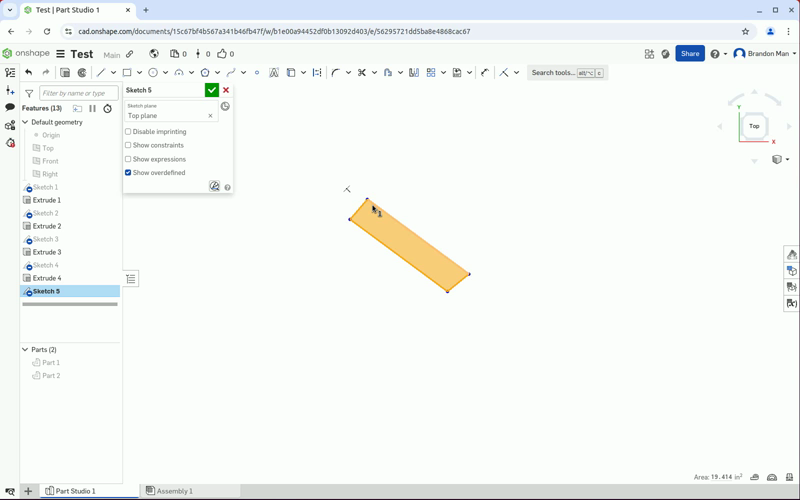
scroll(-6)
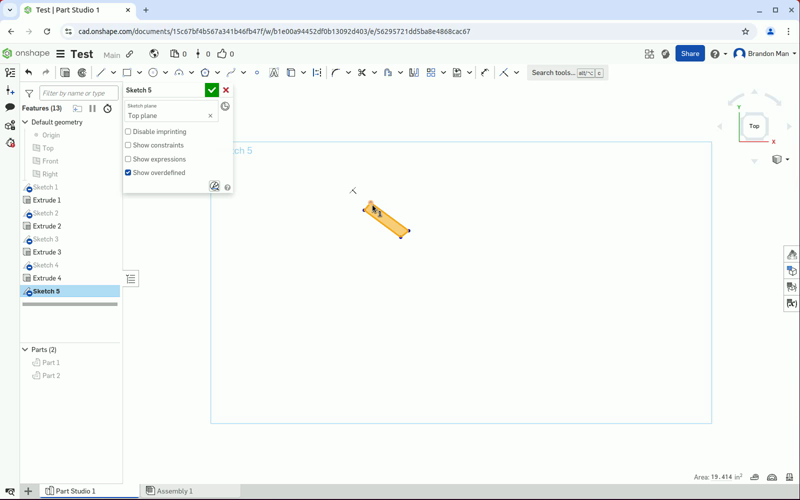
mouse_move(73, 352)
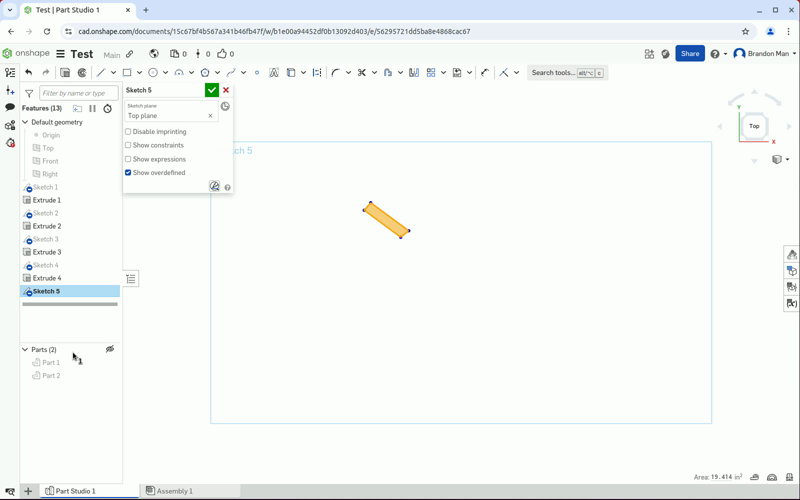
key(shift+y)
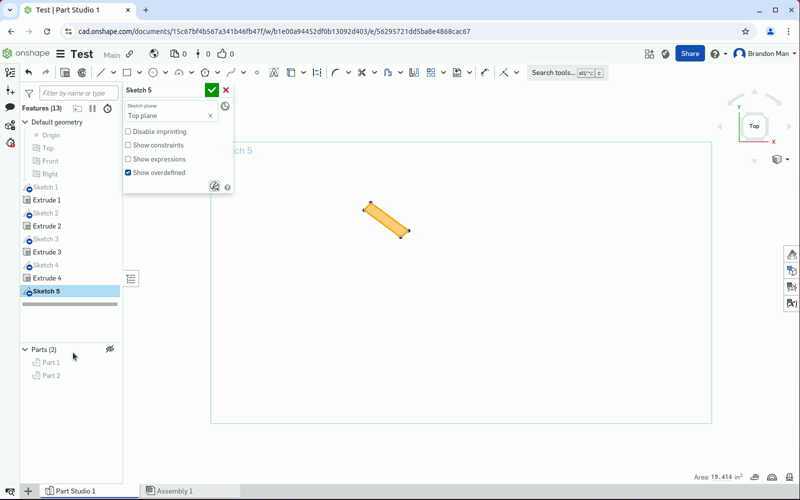
key(shift+e)
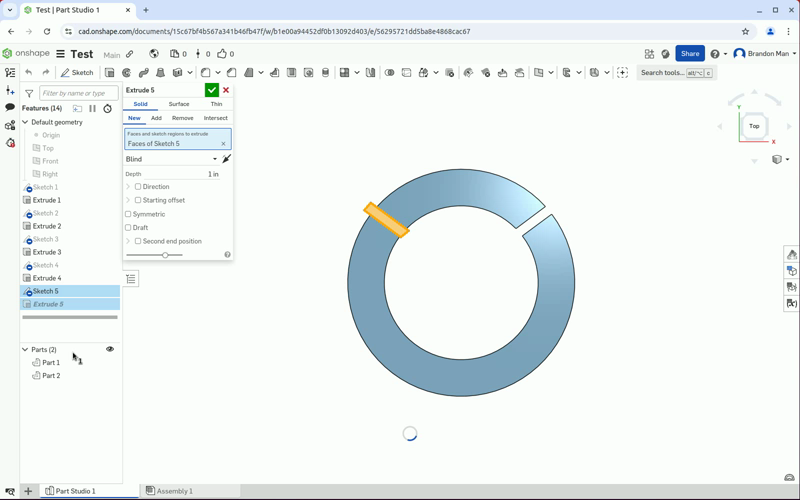
mouse_move(143, 106)
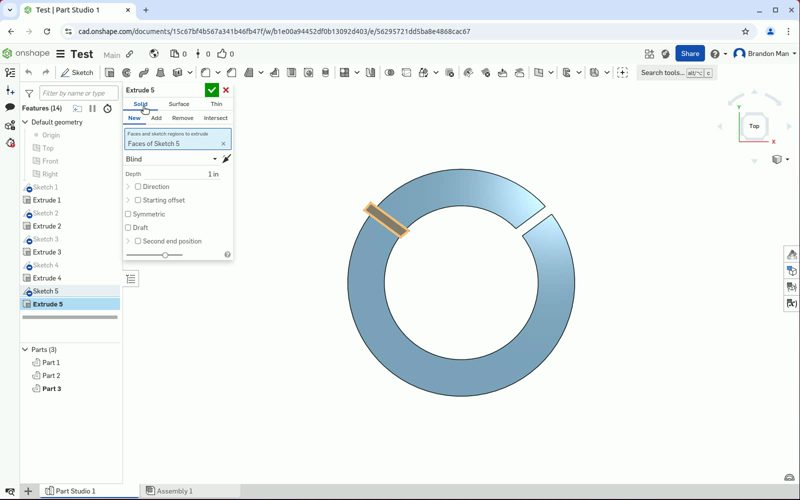
click(143, 106)
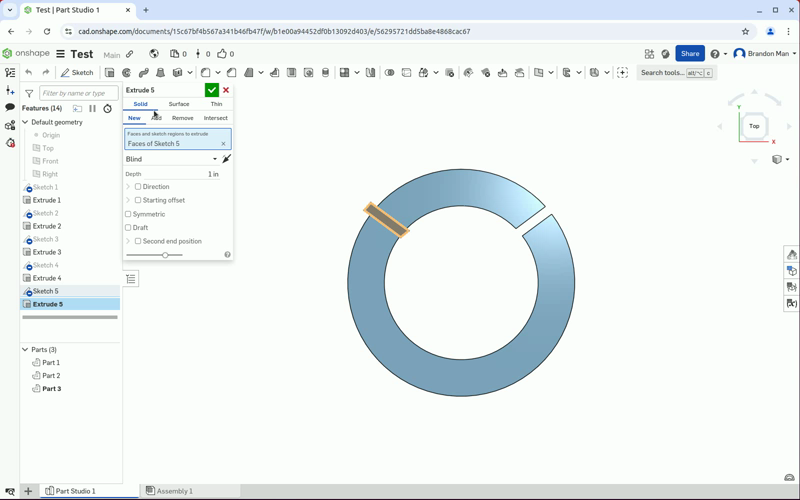
mouse_move(186, 120)
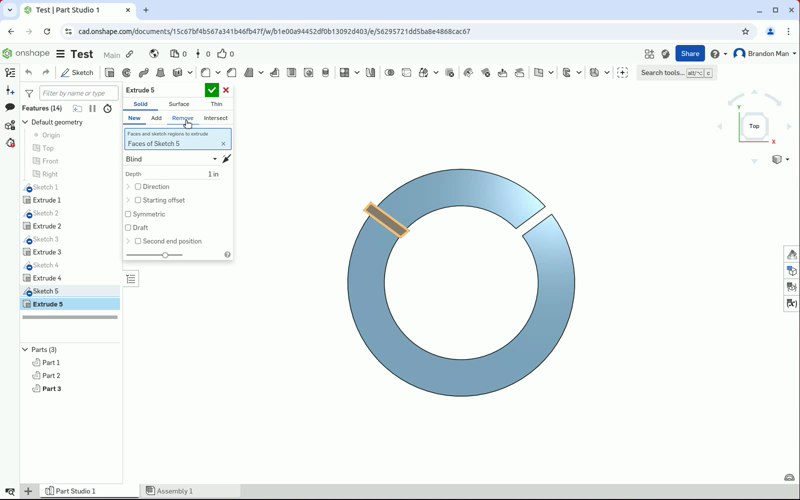
click(186, 120)
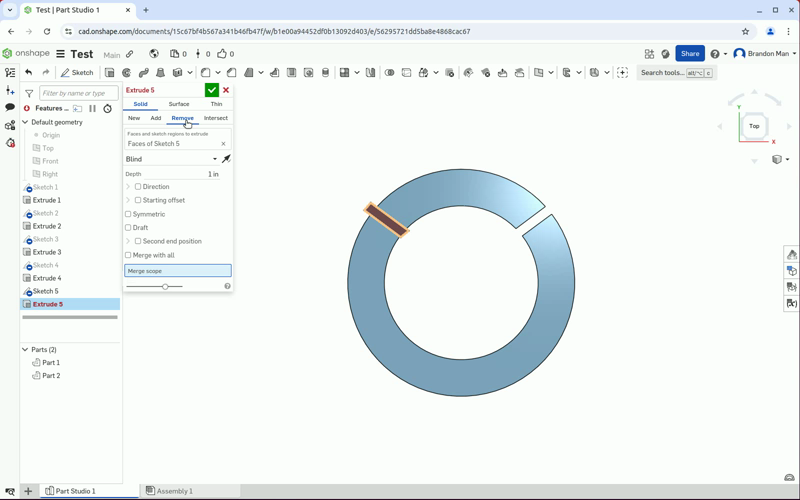
key(tab, 4)
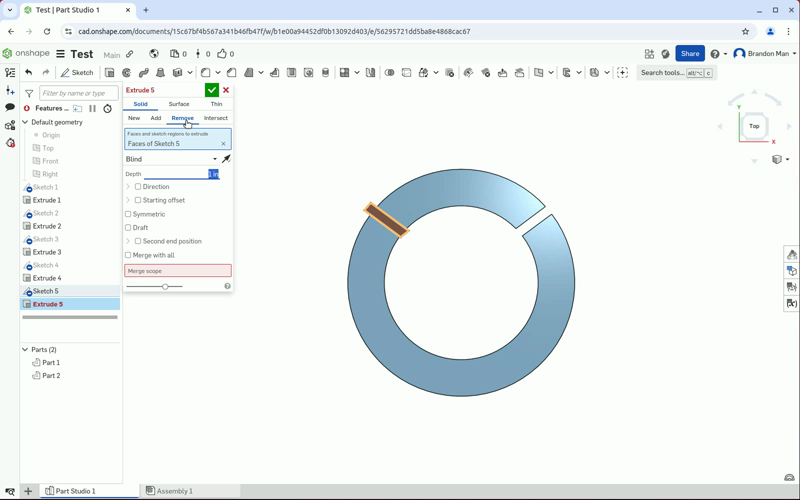
text(-8.666)
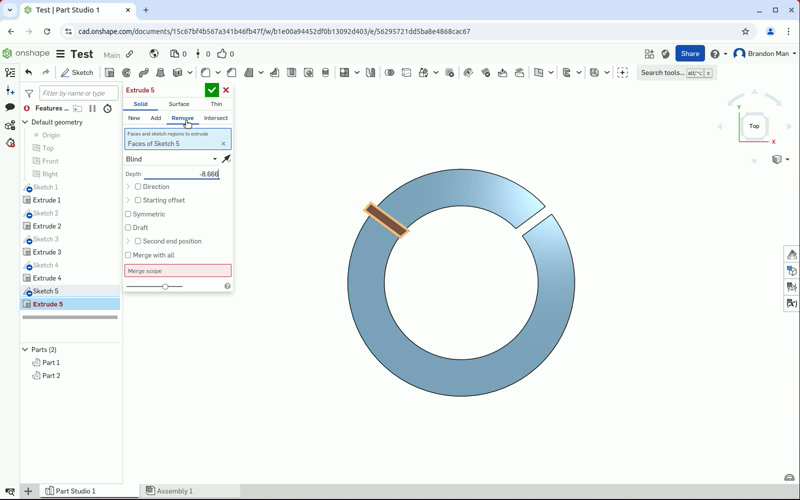
key(tab, 6)
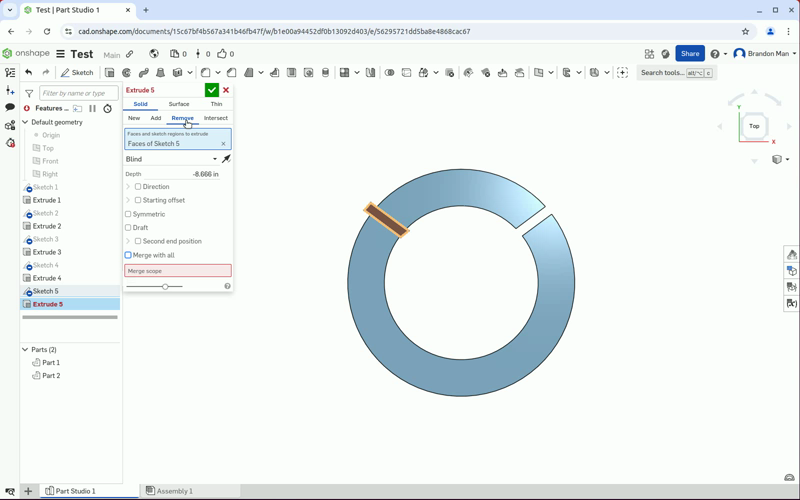
key(space)
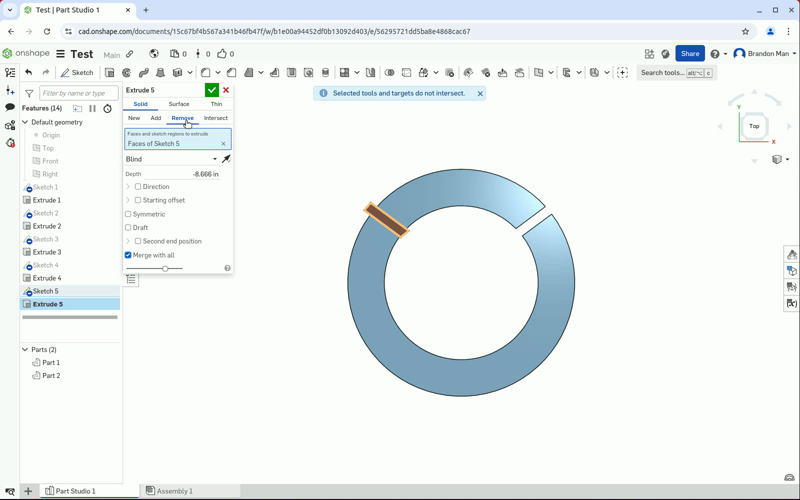
key(enter)
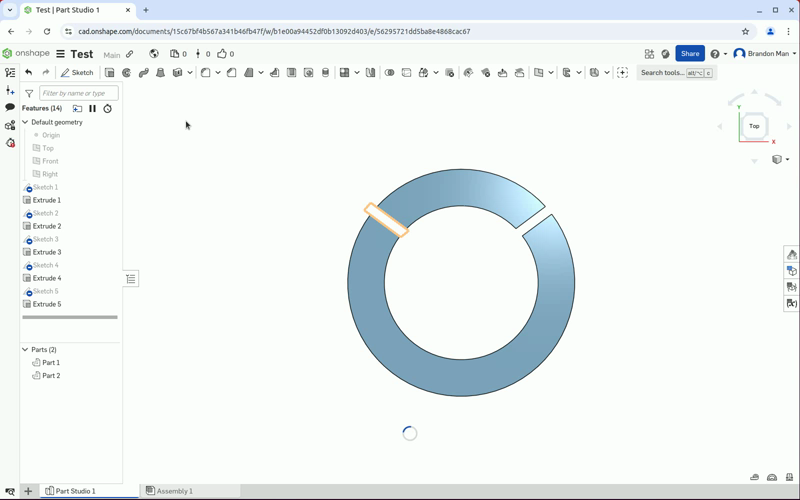
key(shift+h)
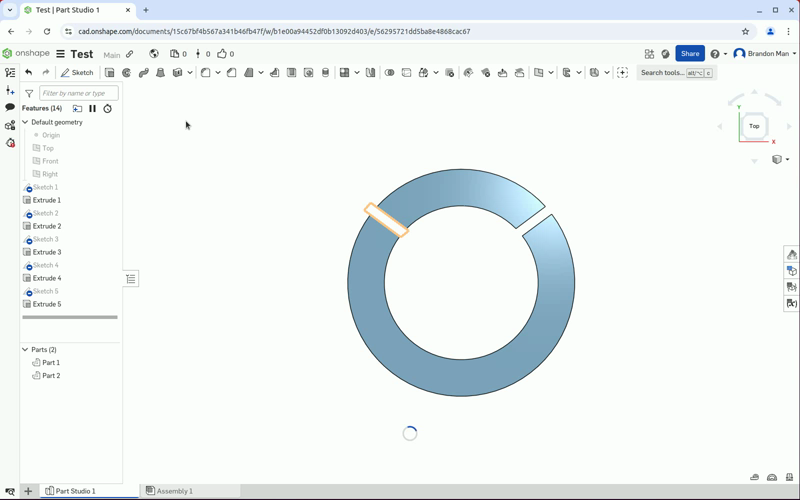
key(shift+h)
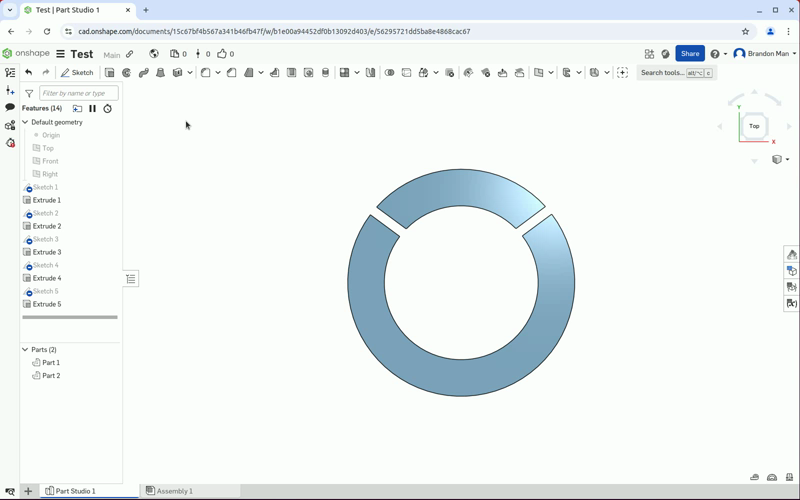
mouse_move(73, 189)
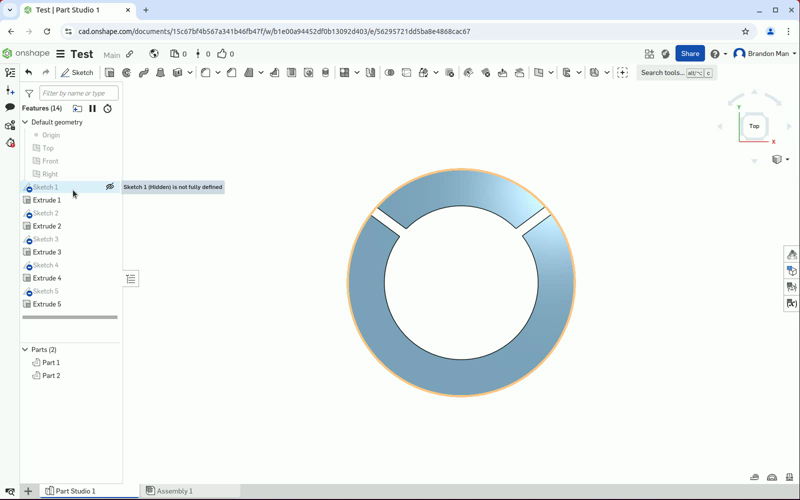
click(73, 189)
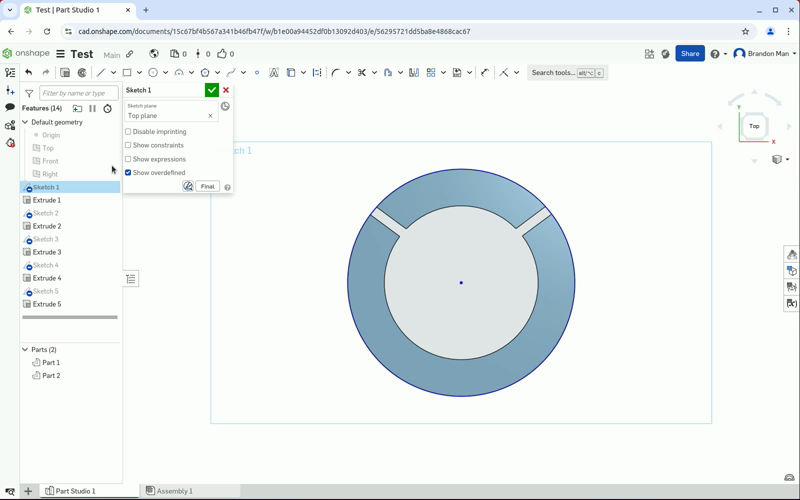
mouse_move(229, 92)
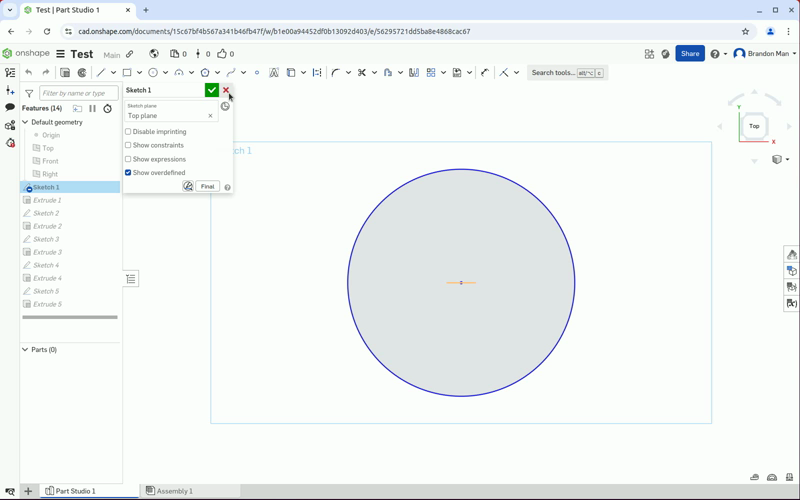
click(229, 92)
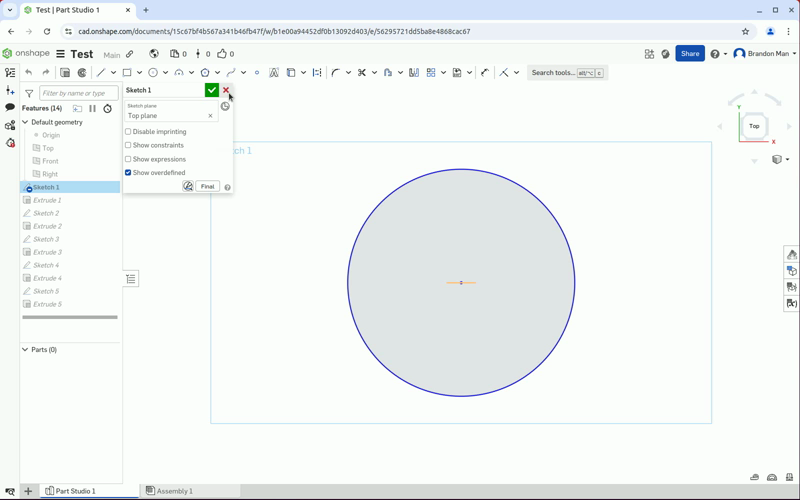
key(shift+s)
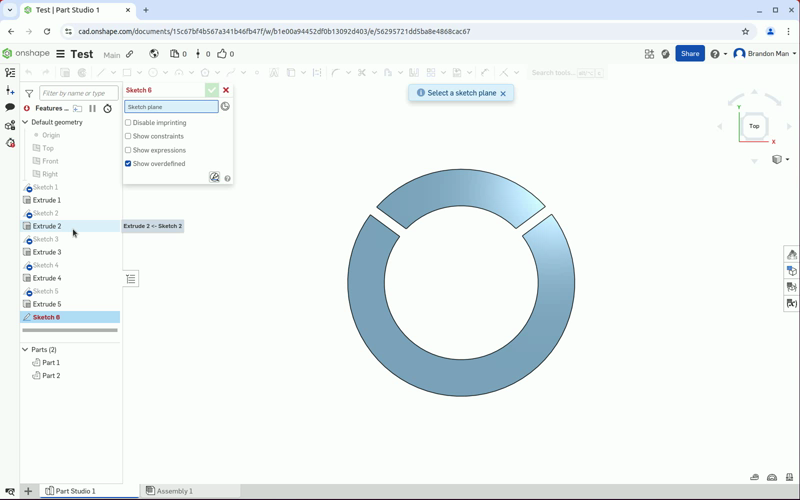
scroll(3)
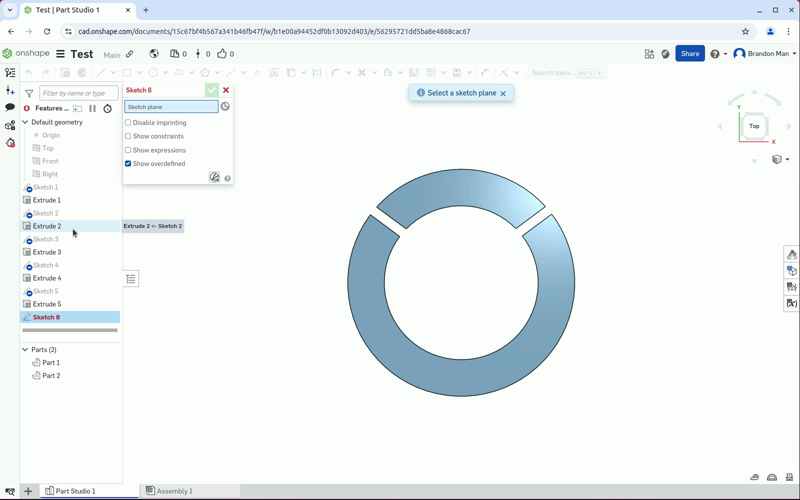
mouse_move(73, 150)
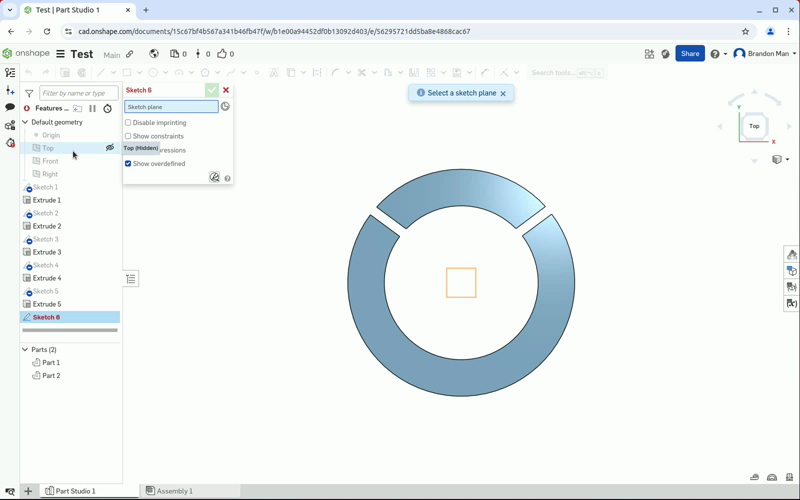
click(73, 150)
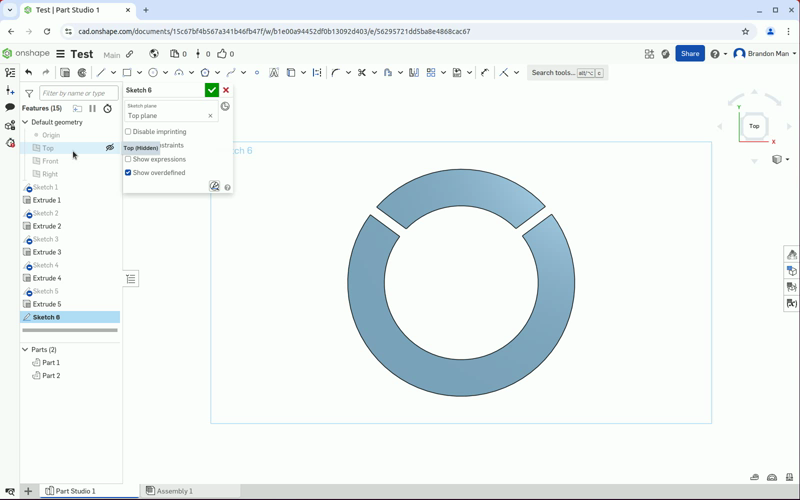
mouse_move(73, 352)
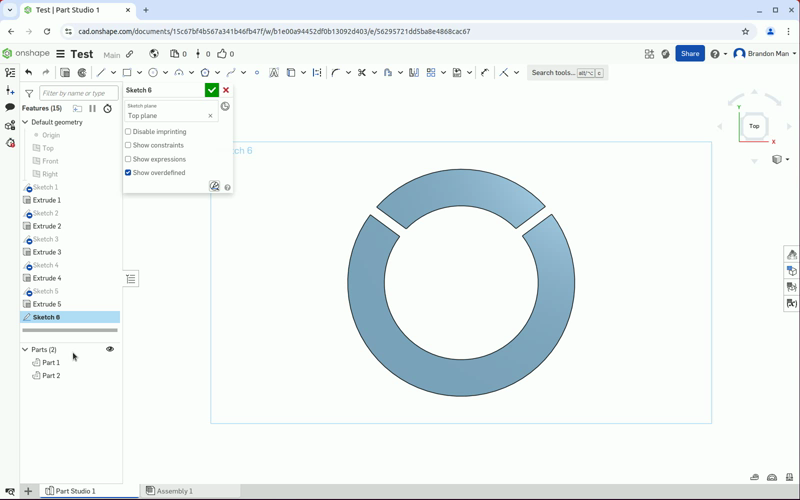
key(y)
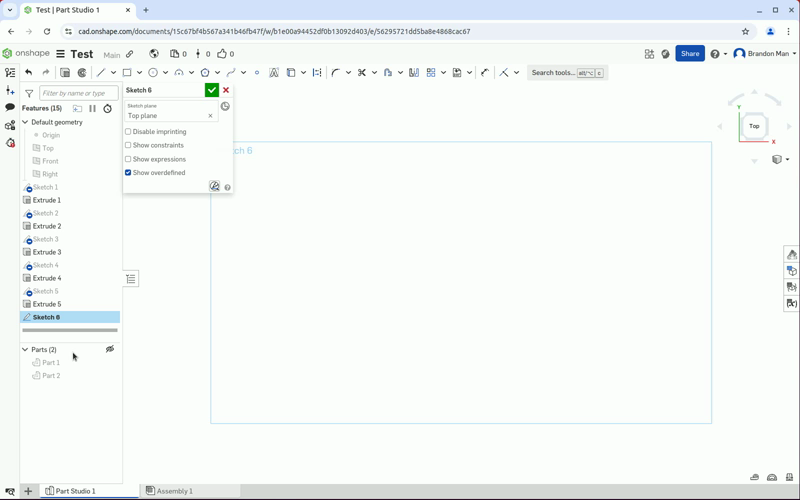
key(l)
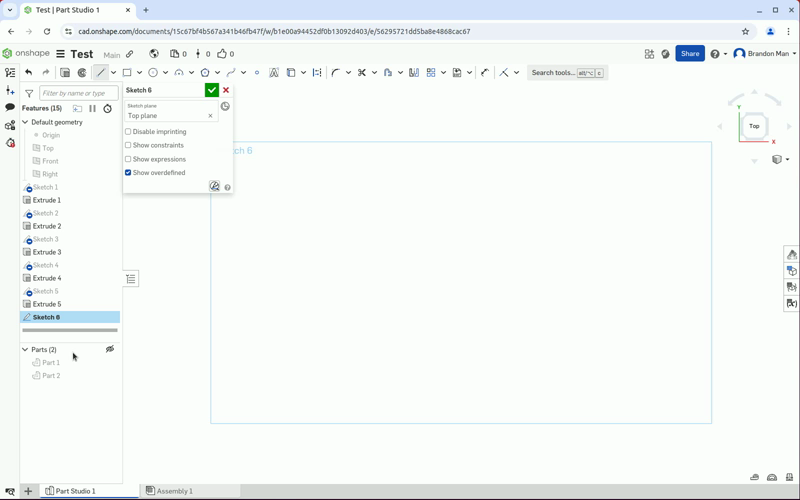
key_down(shift)
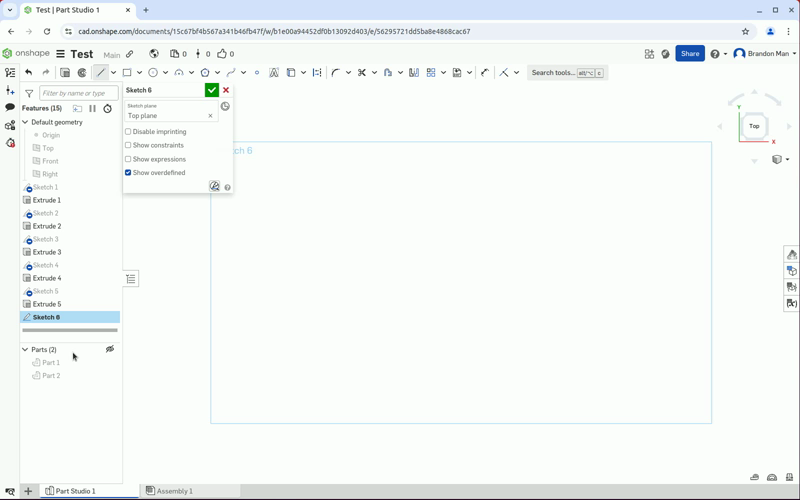
mouse_move(513, 230)
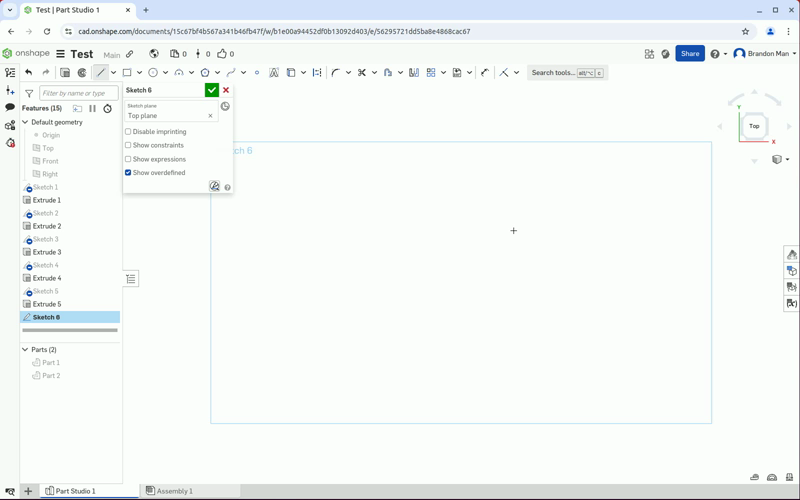
click(513, 230)
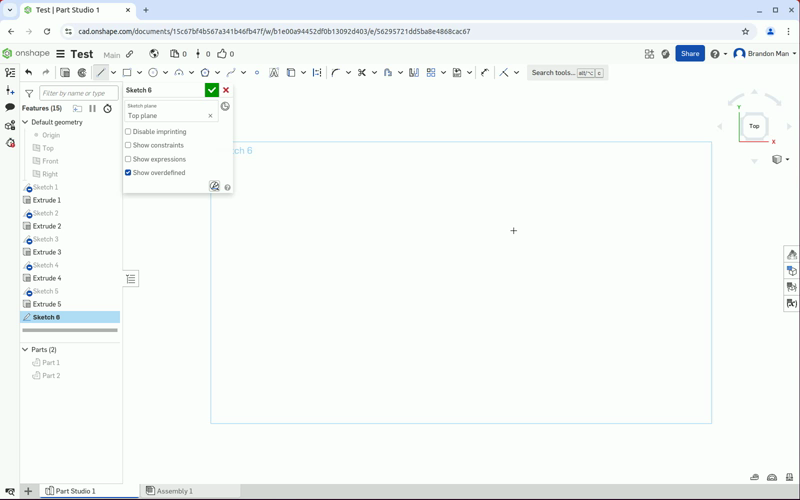
key_up(shift)
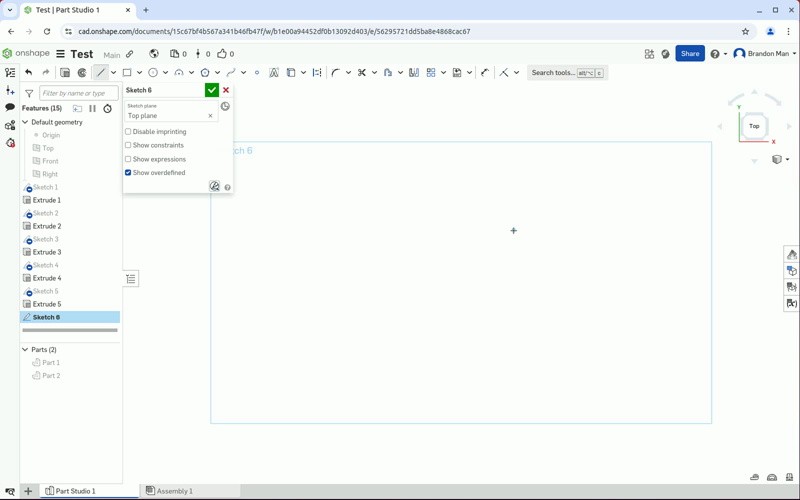
key_down(shift)
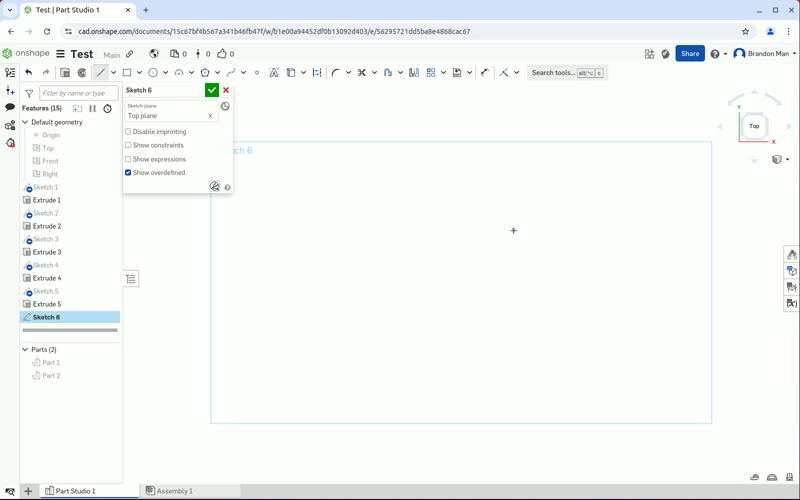
mouse_move(543, 230)
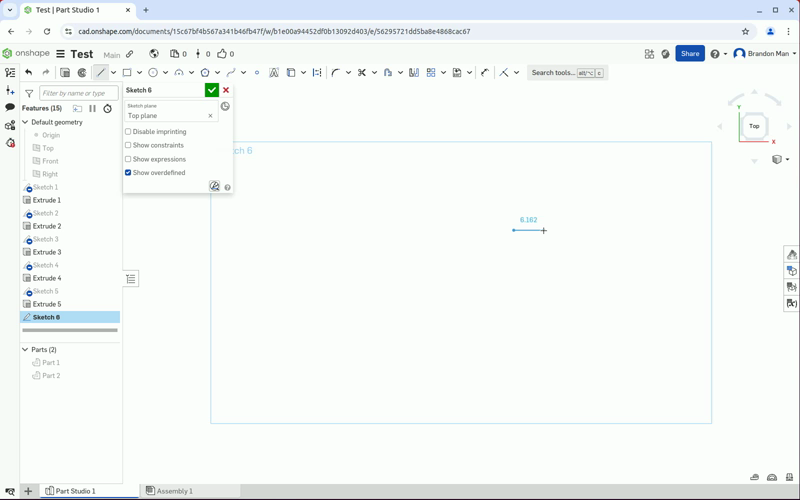
mouse_move(521, 236)
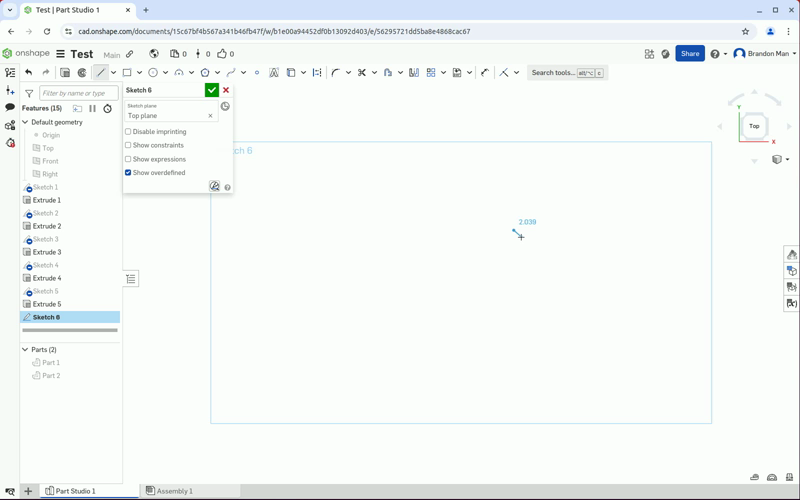
click(521, 236)
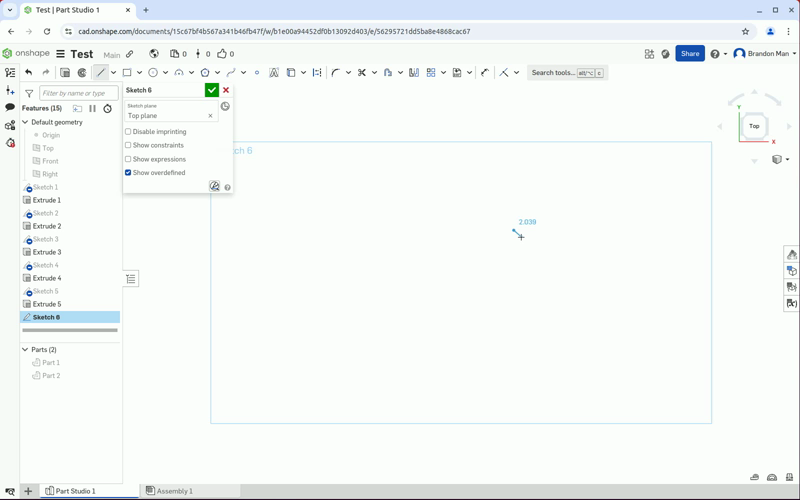
key_up(shift)
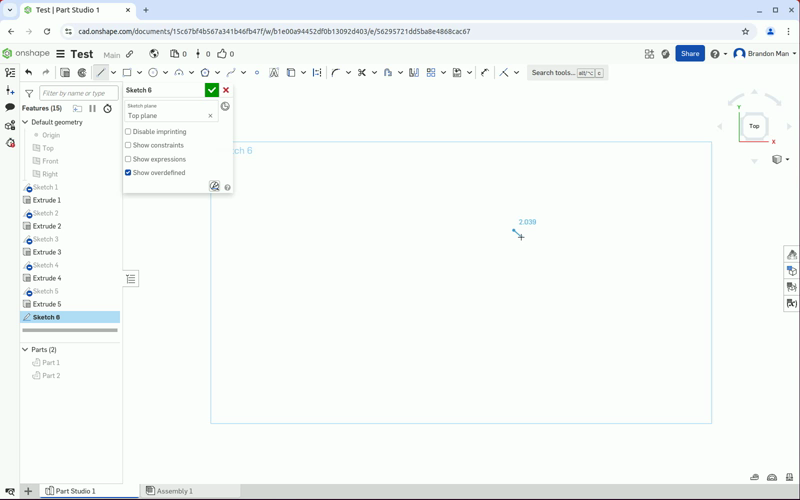
key_down(shift)
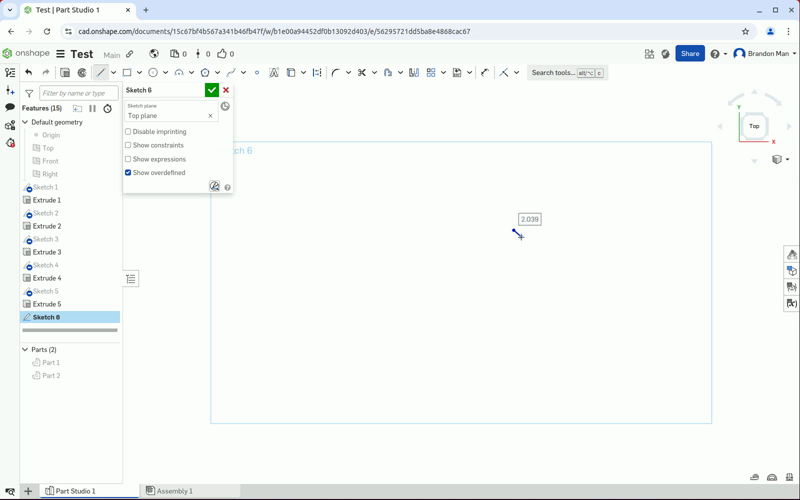
mouse_move(551, 236)
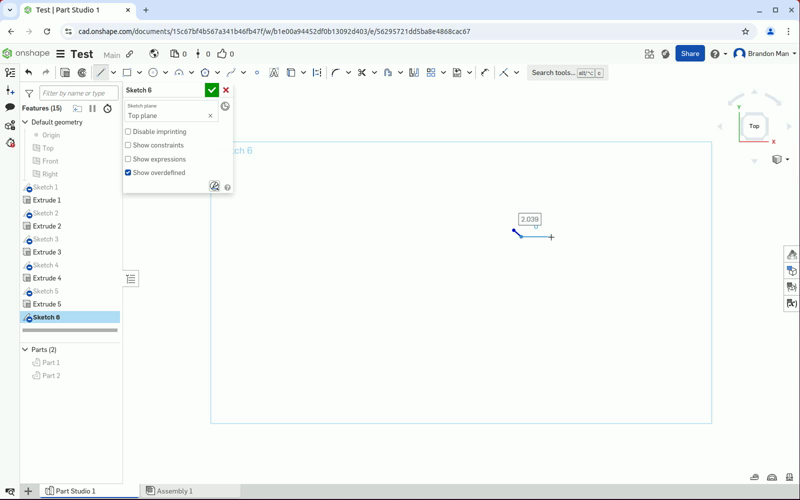
mouse_move(557, 209)
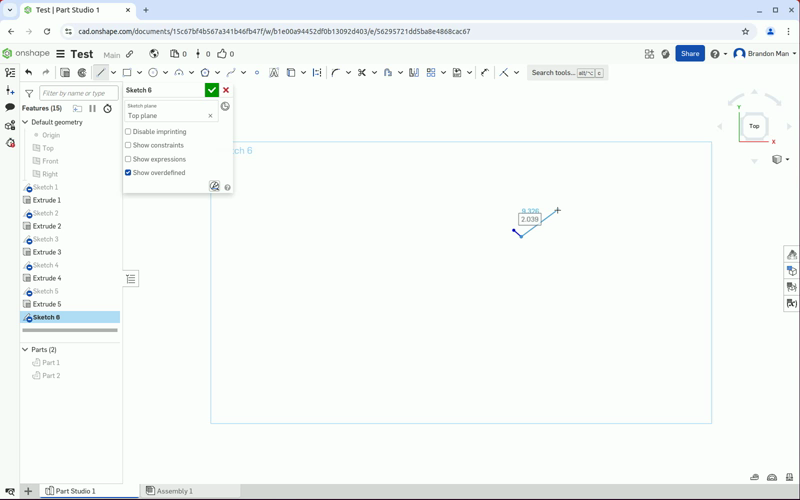
click(557, 209)
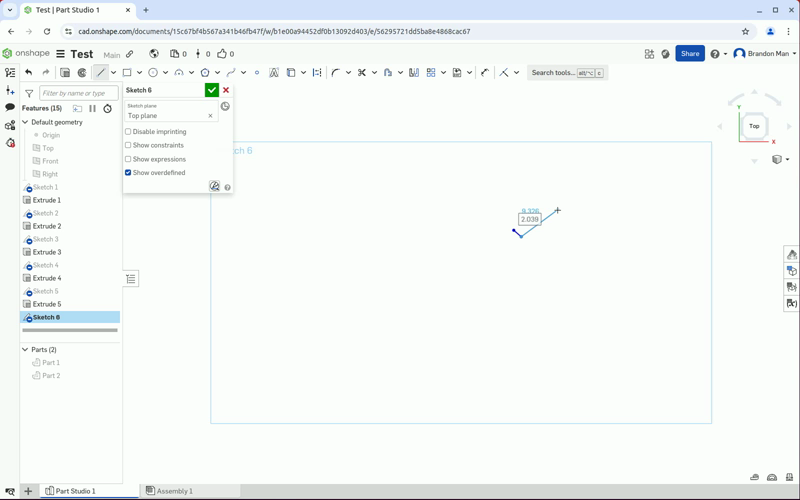
key_up(shift)
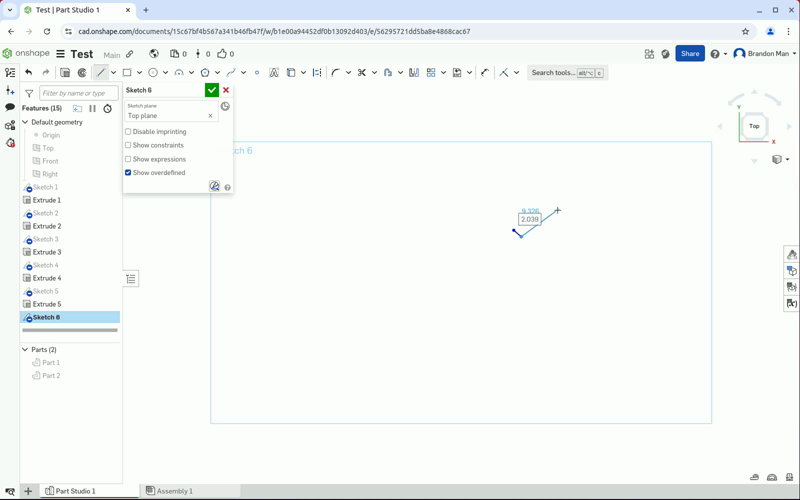
key_down(shift)
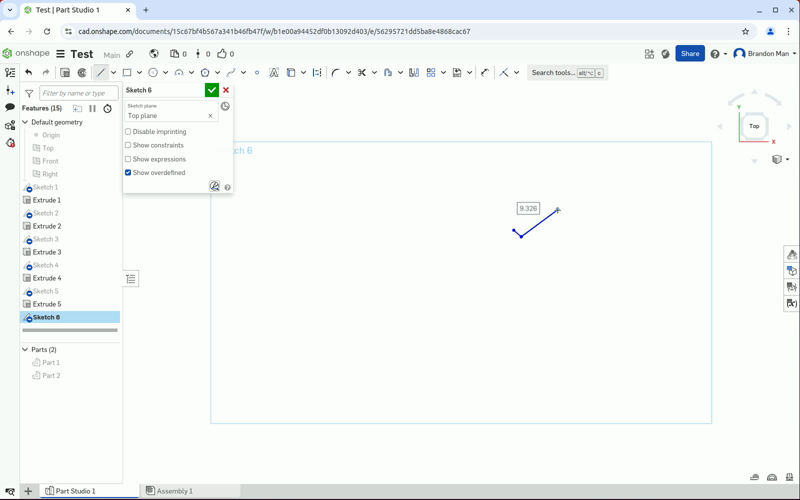
mouse_move(587, 209)
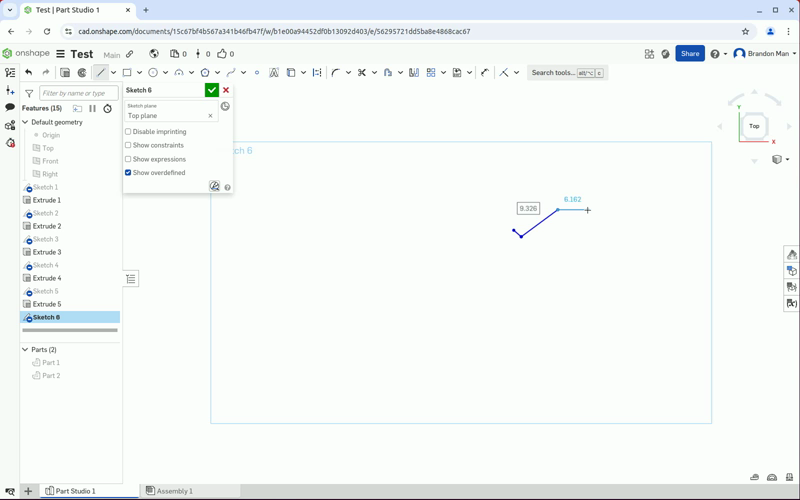
mouse_move(551, 201)
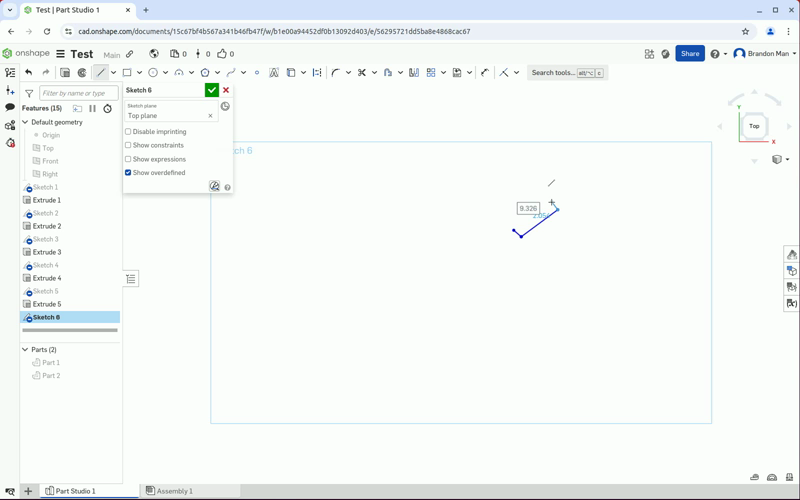
click(551, 201)
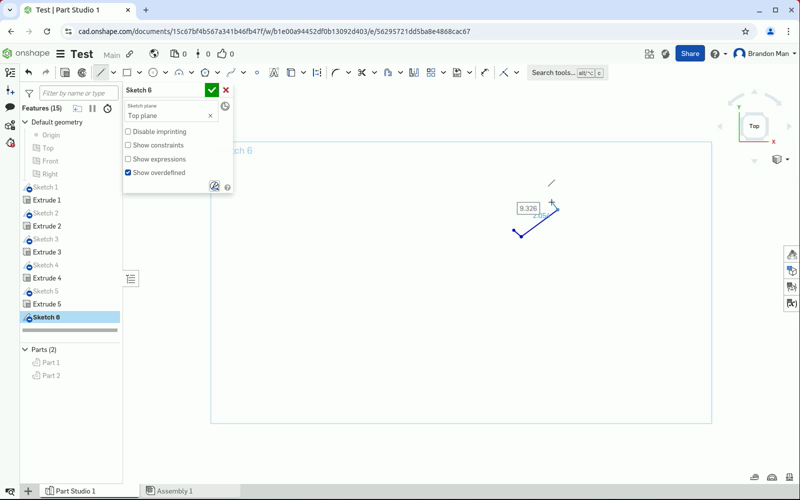
key_up(shift)
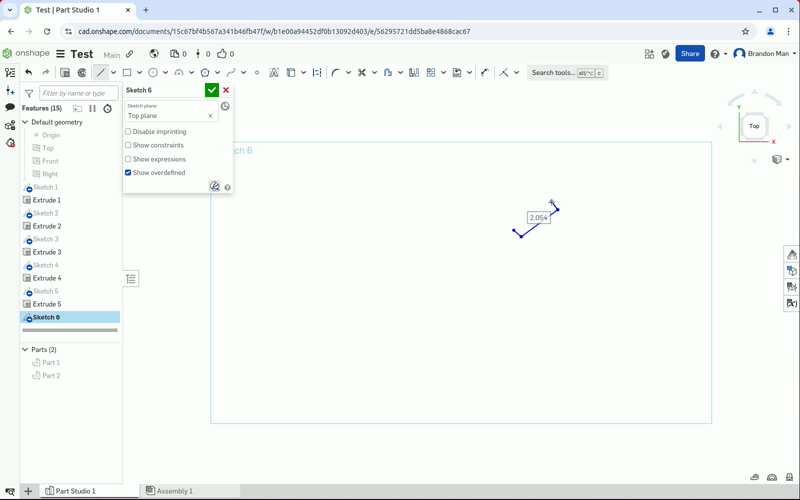
mouse_move(581, 201)
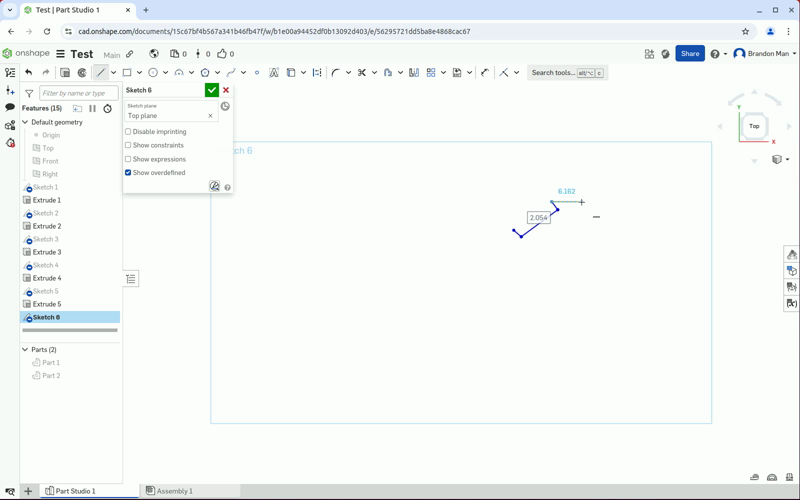
key_down(shift)
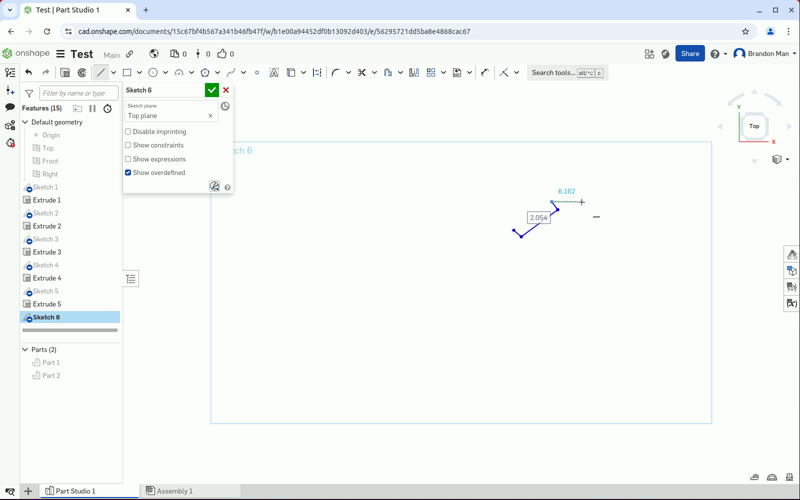
mouse_move(513, 230)
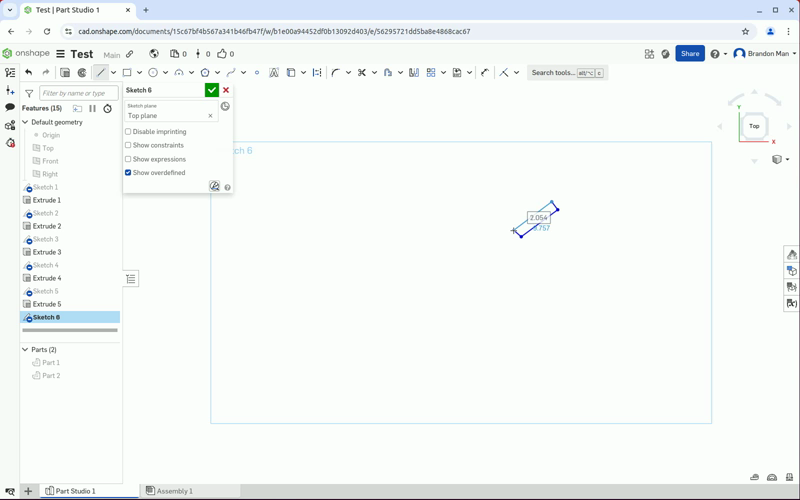
key_up(shift)
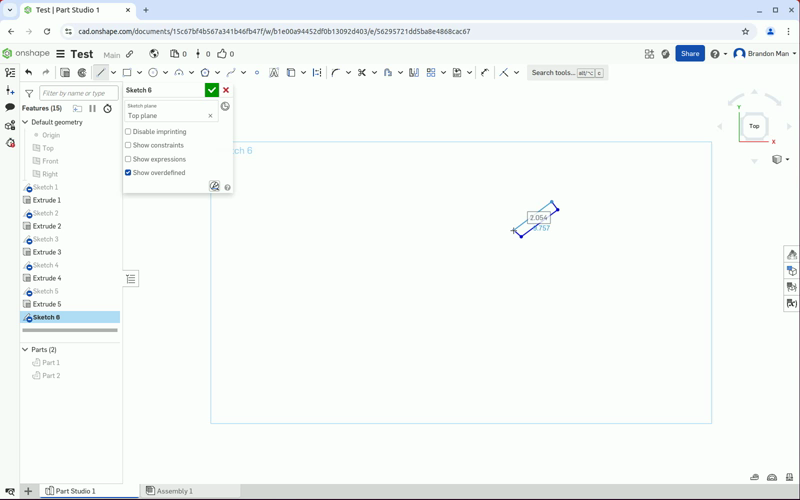
click(513, 230)
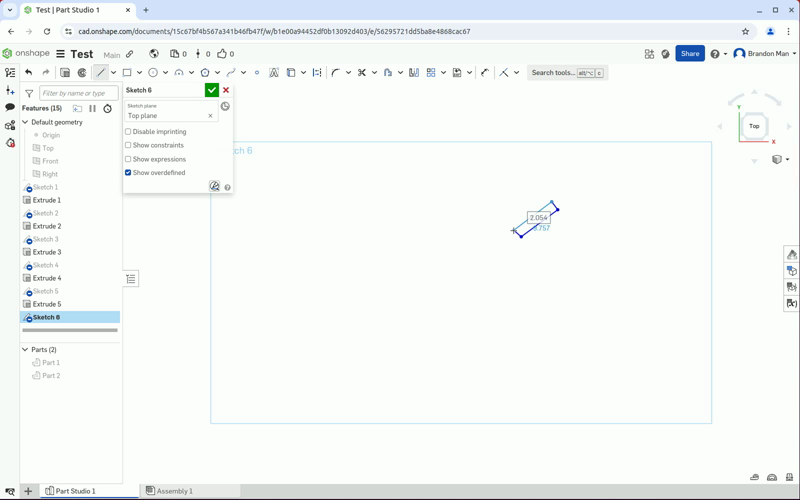
key(esc)
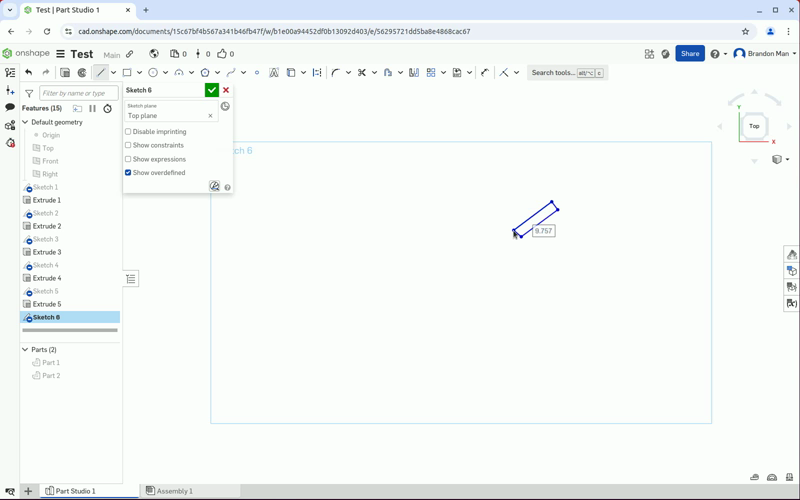
mouse_move(528, 228)
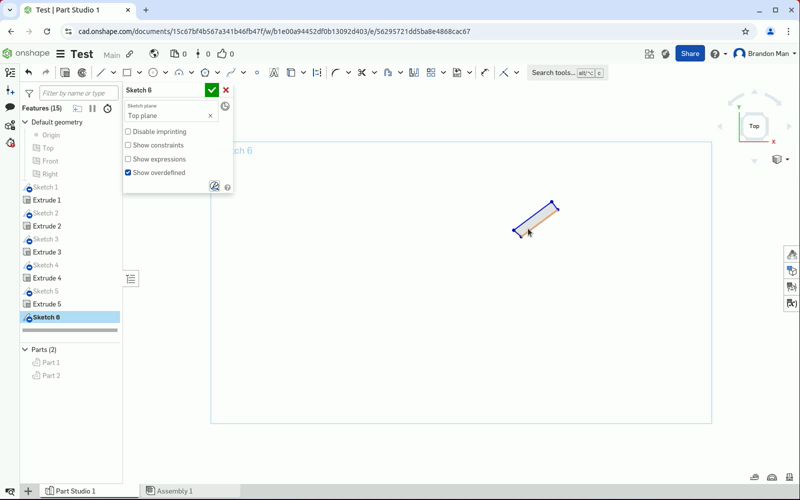
scroll(6)
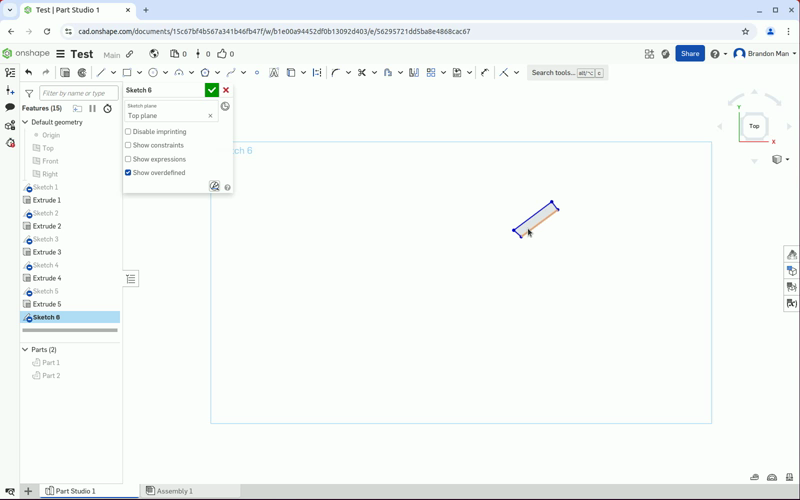
scroll(6)
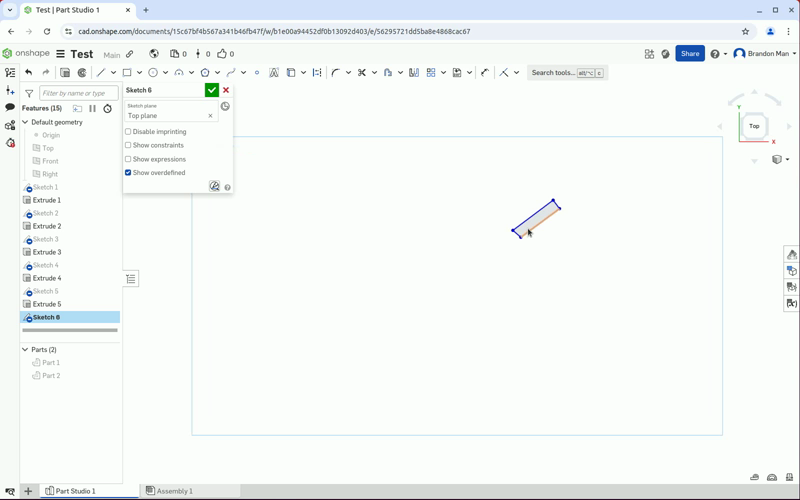
scroll(6)
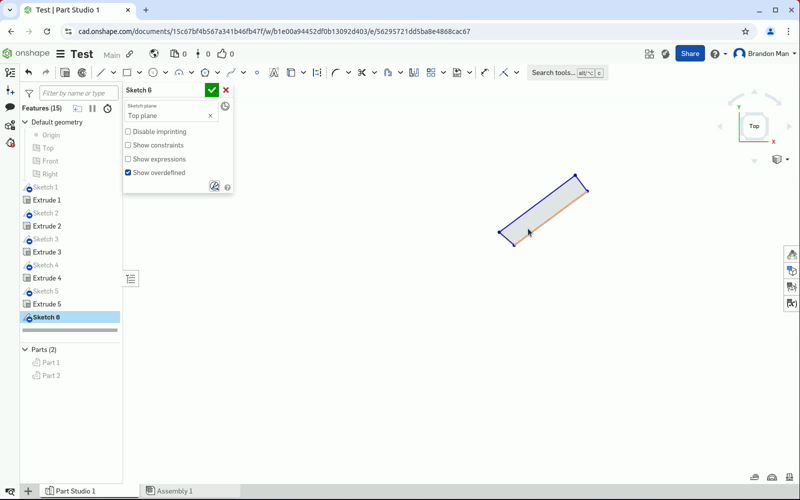
scroll(6)
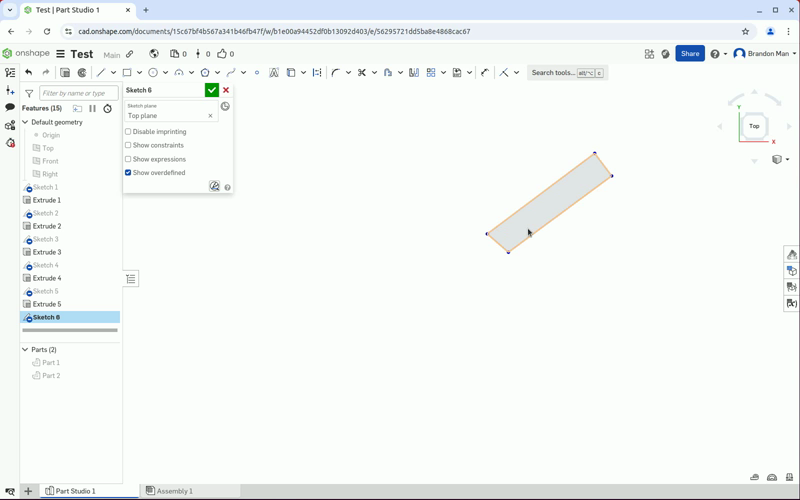
scroll(6)
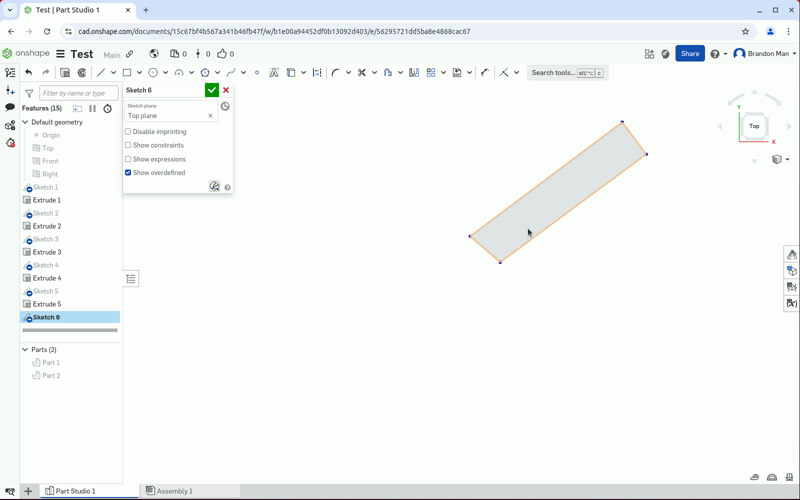
scroll(6)
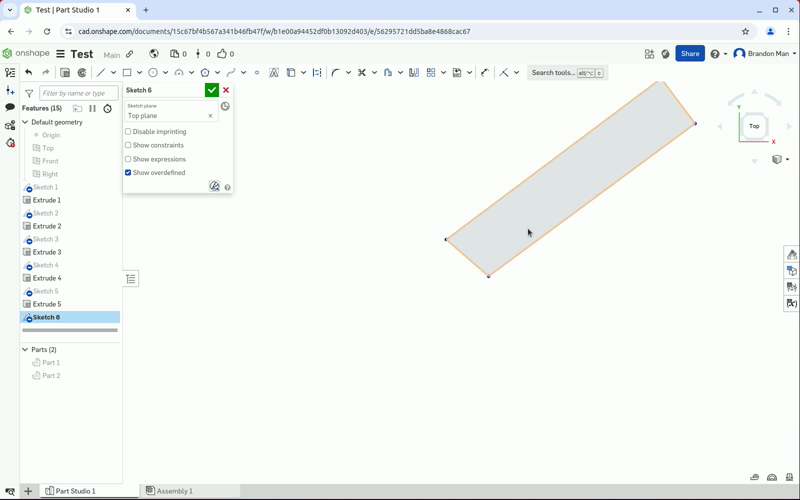
scroll(6)
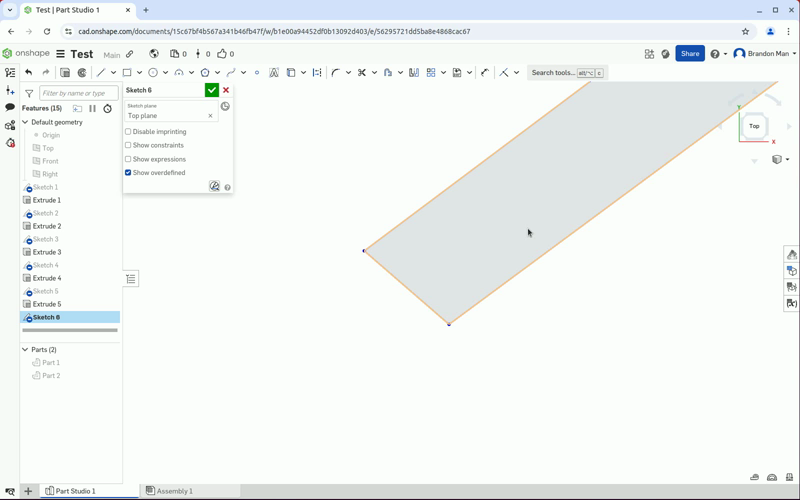
click(528, 228)
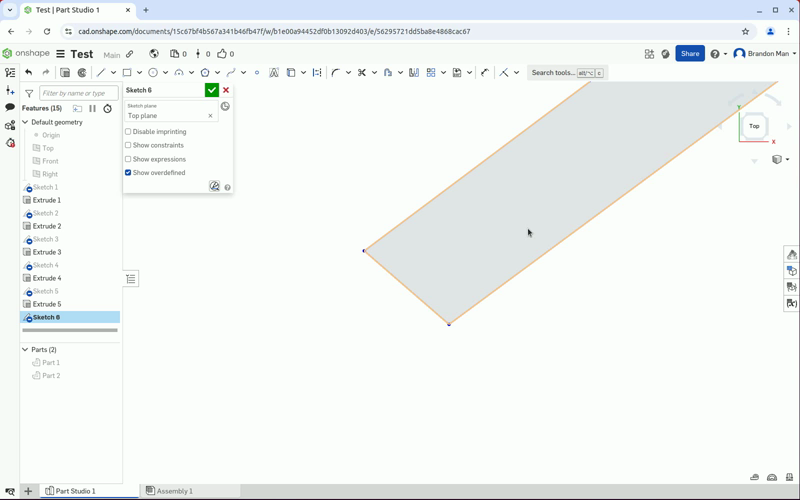
scroll(-6)
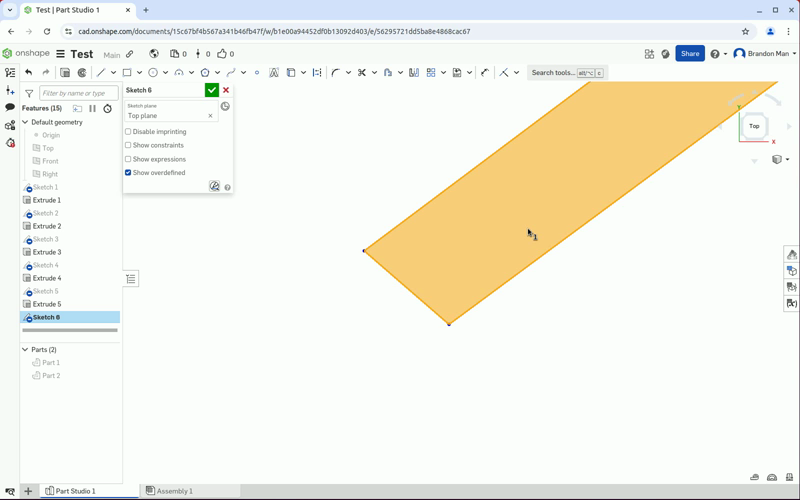
scroll(-6)
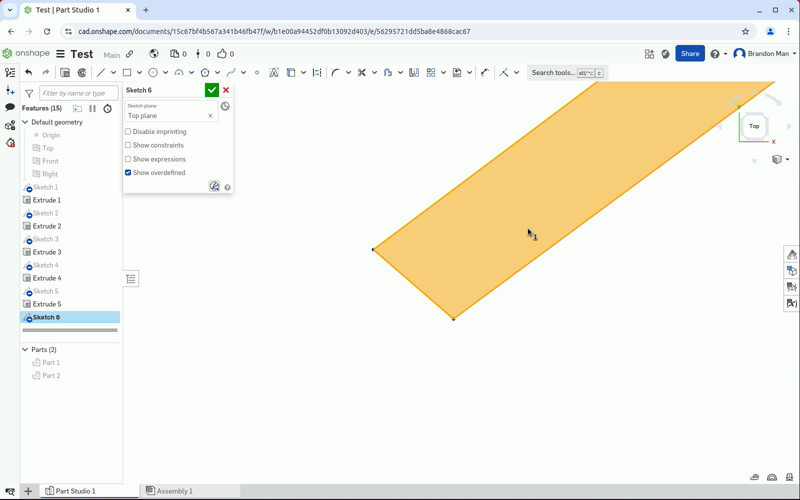
scroll(-6)
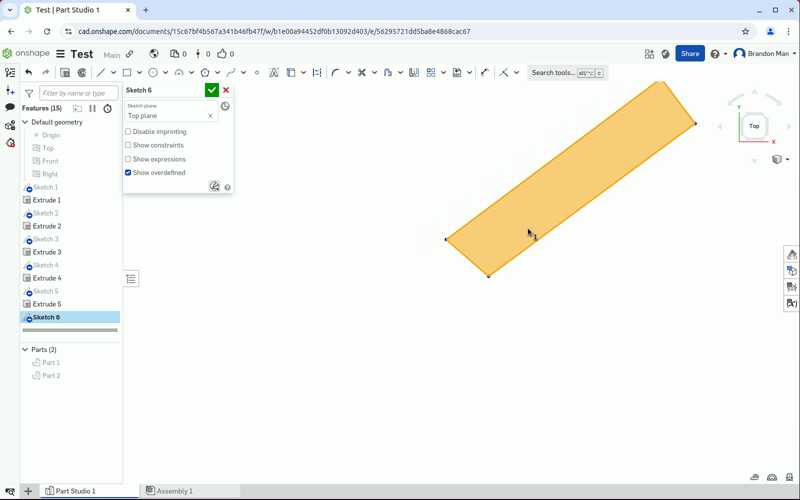
scroll(-6)
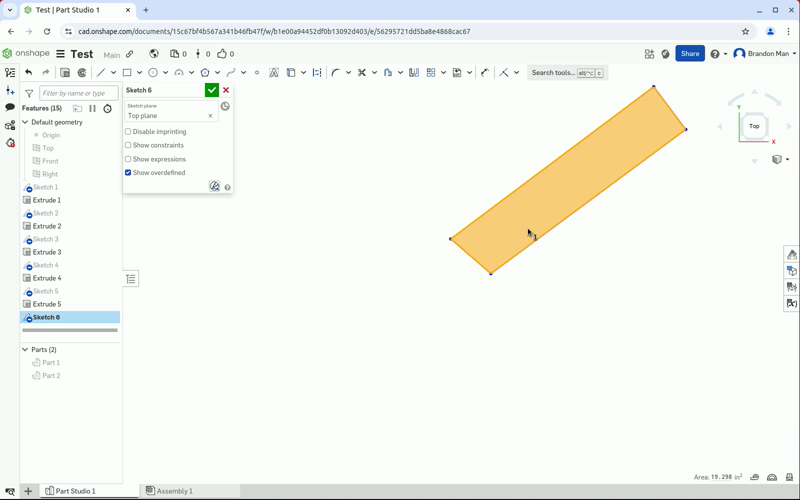
scroll(-6)
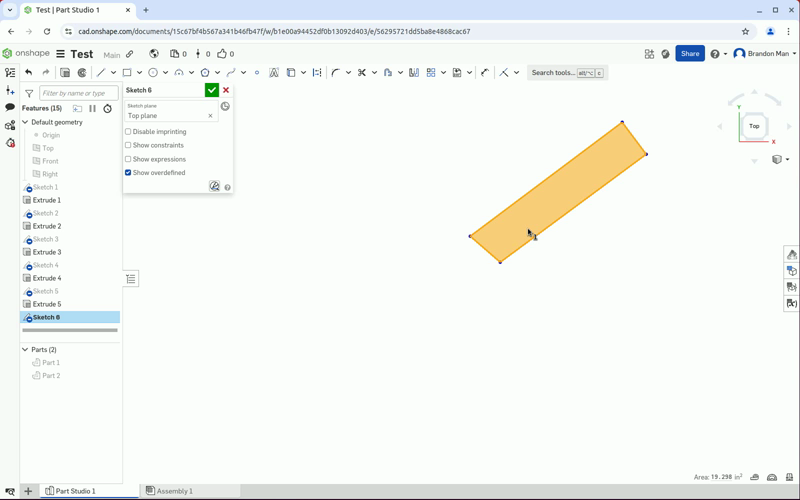
scroll(-6)
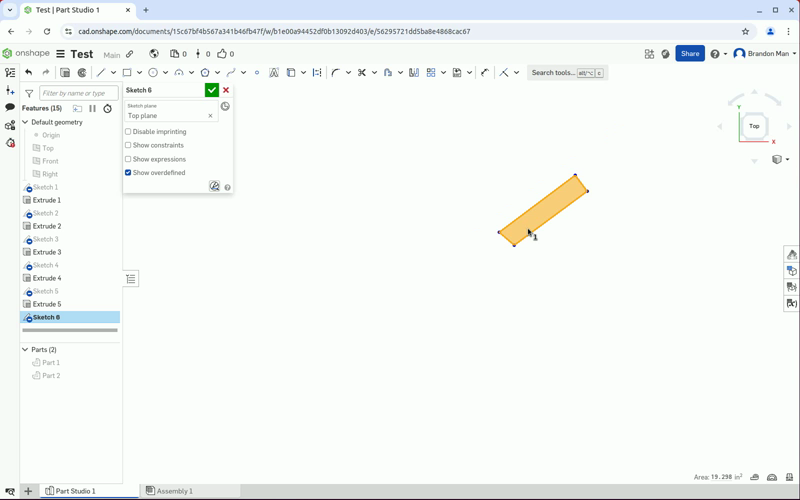
scroll(-6)
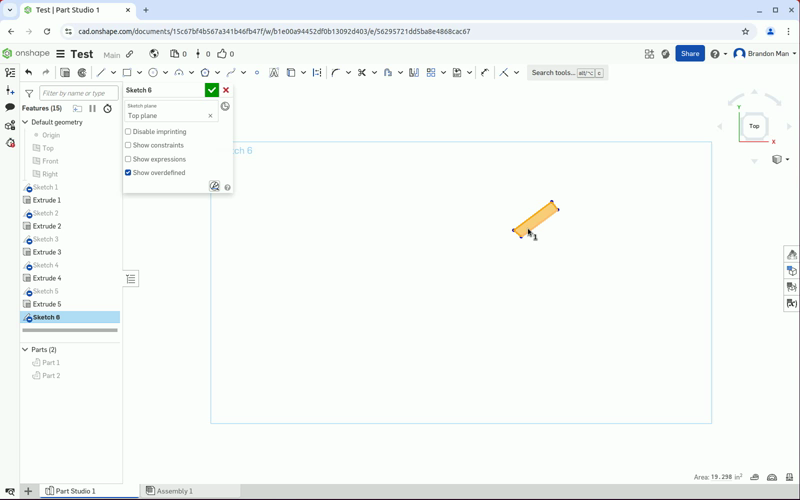
mouse_move(73, 352)
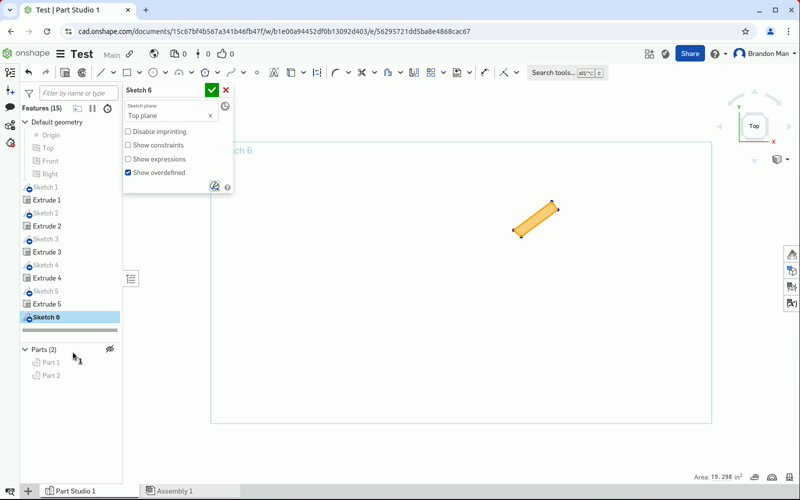
key(shift+y)
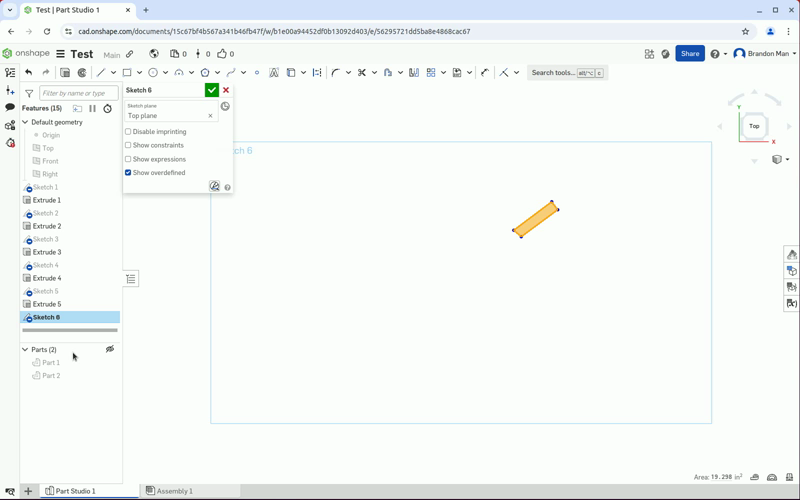
key(shift+e)
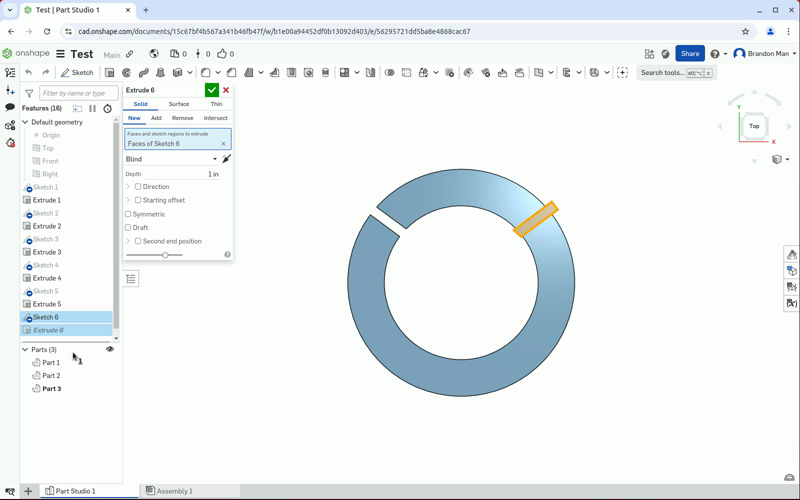
mouse_move(143, 106)
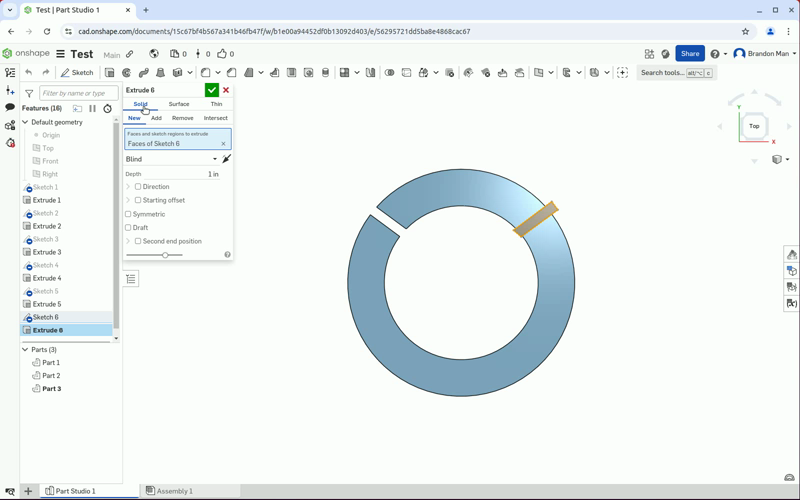
click(143, 106)
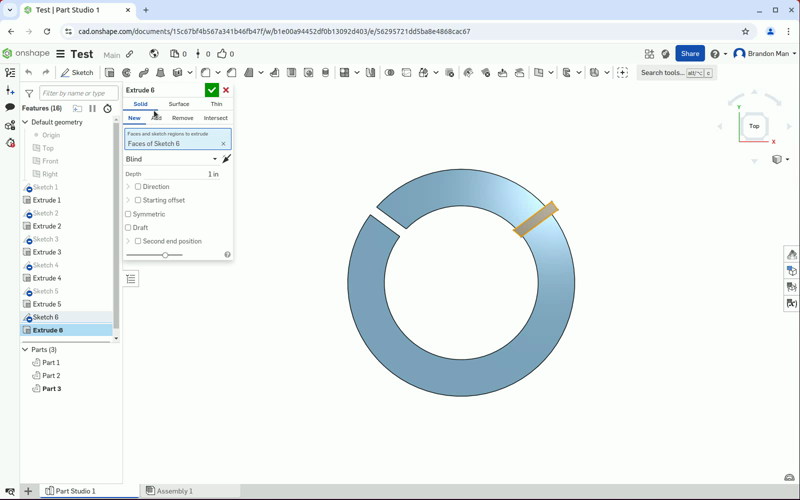
mouse_move(186, 120)
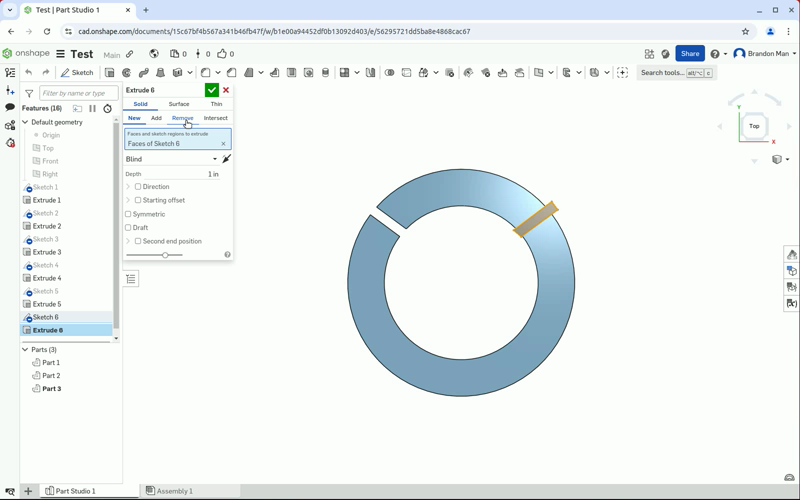
click(186, 120)
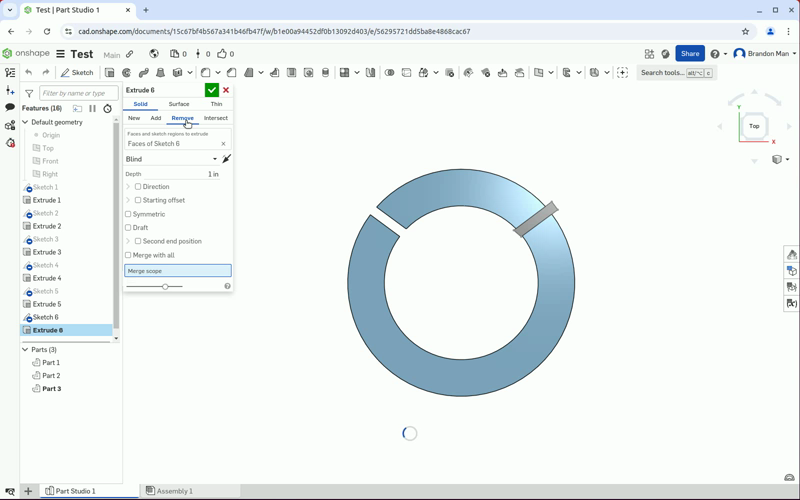
key(tab, 4)
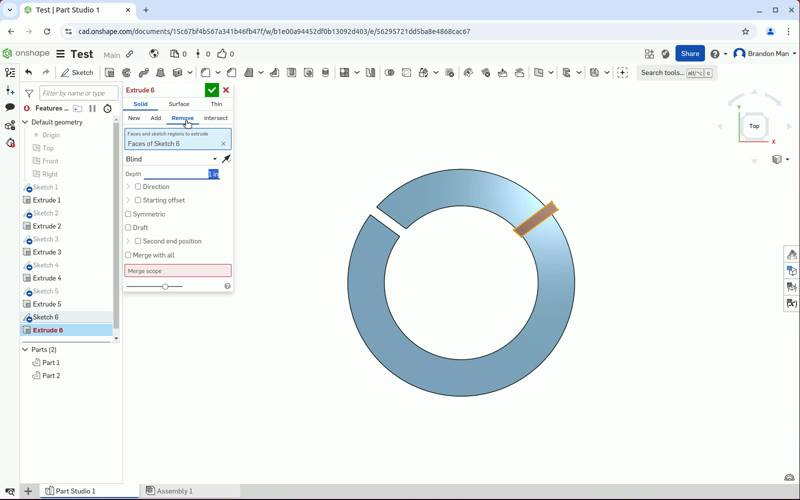
text(-8.666)
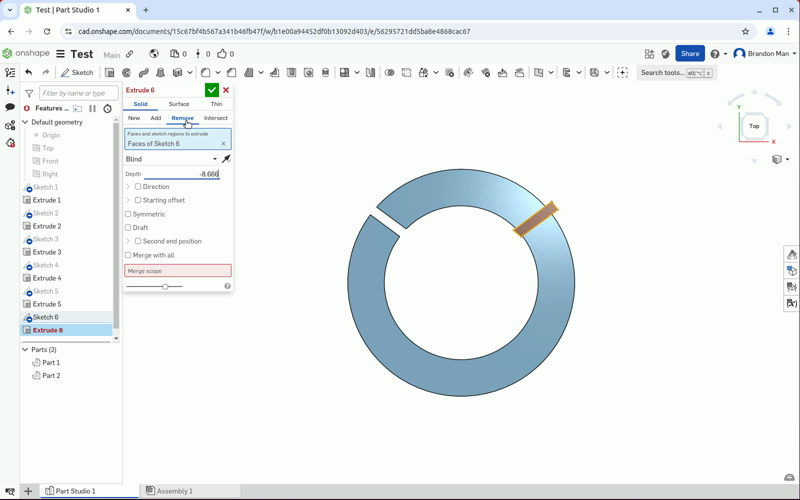
key(tab, 6)
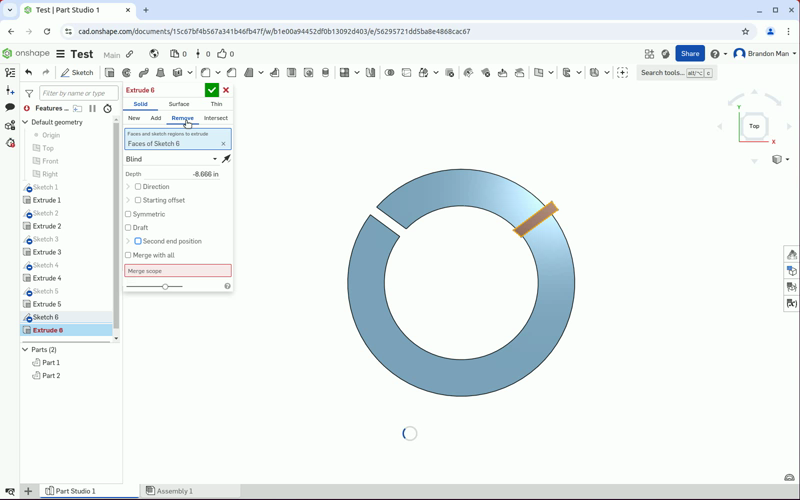
key(space)
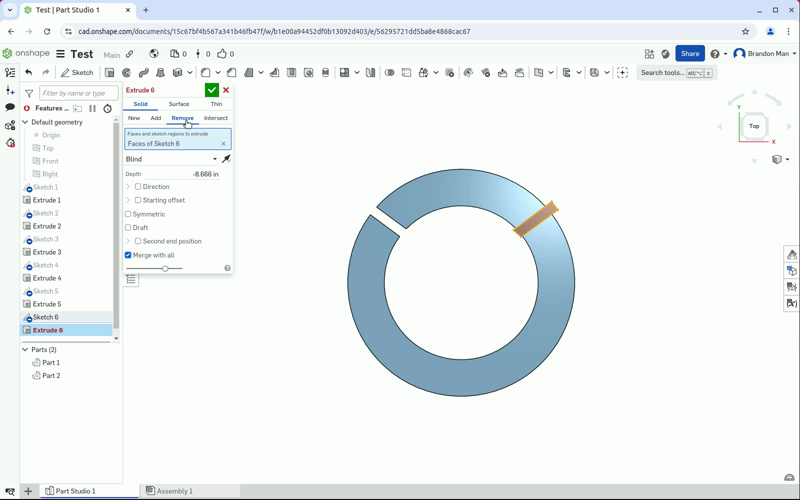
key(enter)
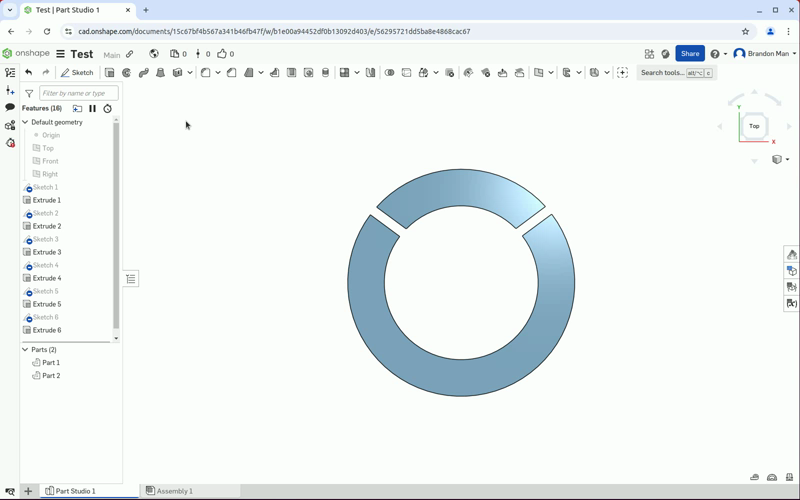
key(shift+h)
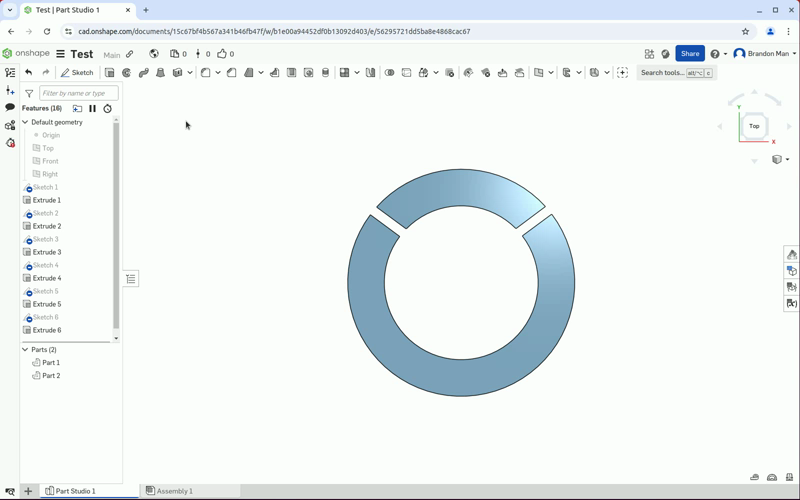
key(shift+h)
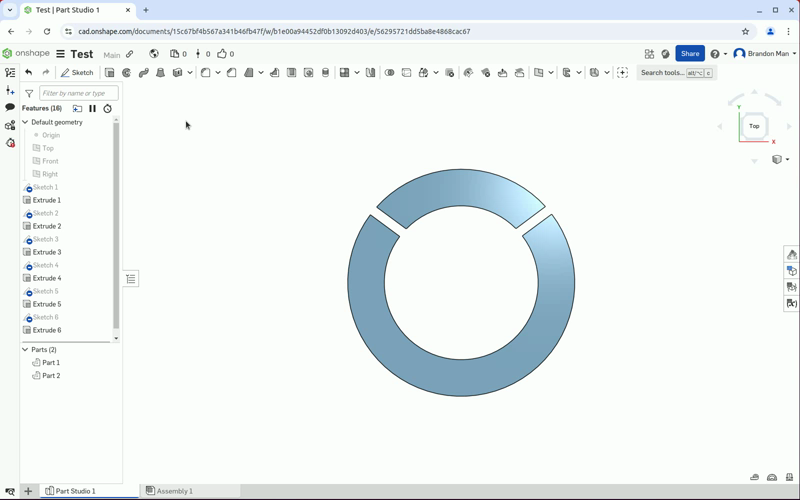
mouse_move(69, 189)
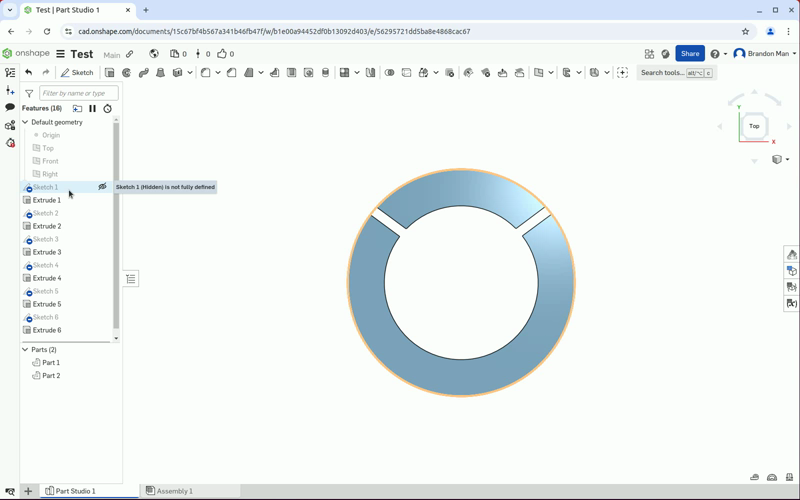
click(69, 189)
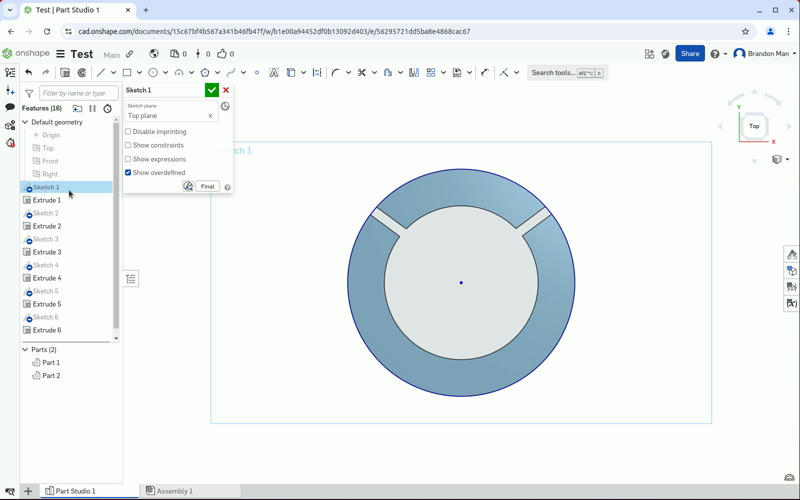
mouse_move(229, 92)
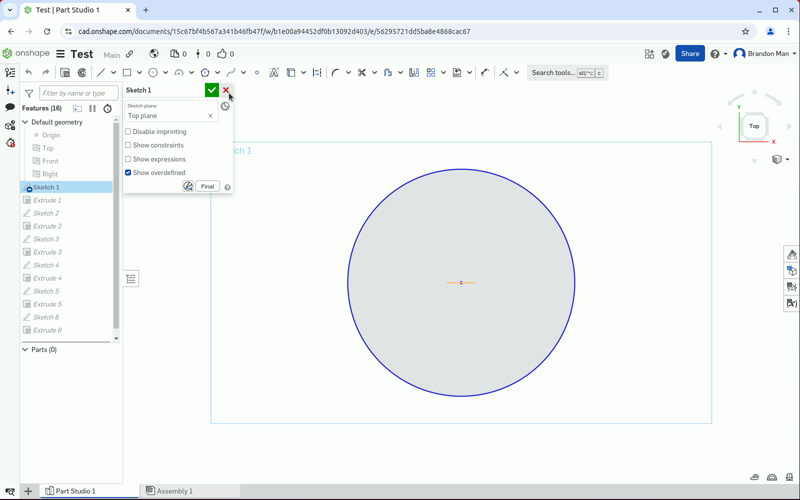
click(229, 92)
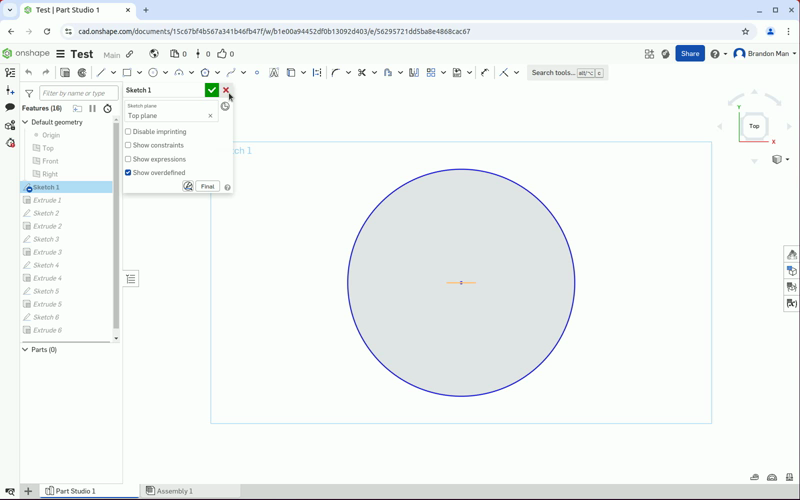
key(shift+s)
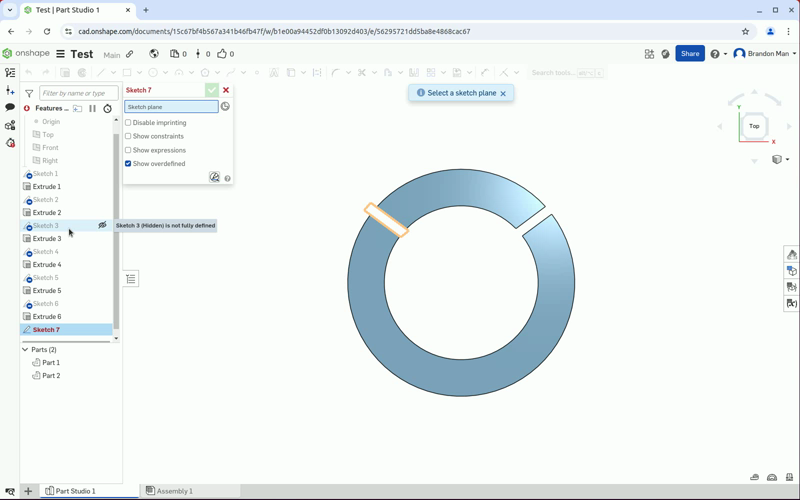
scroll(3)
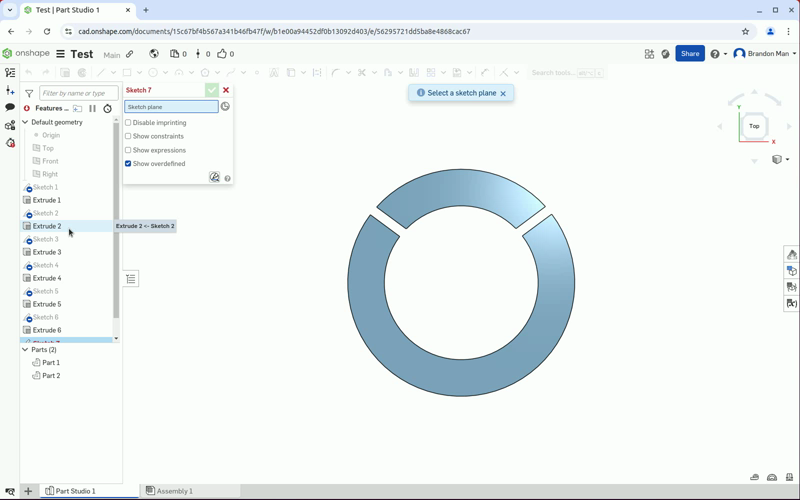
mouse_move(69, 150)
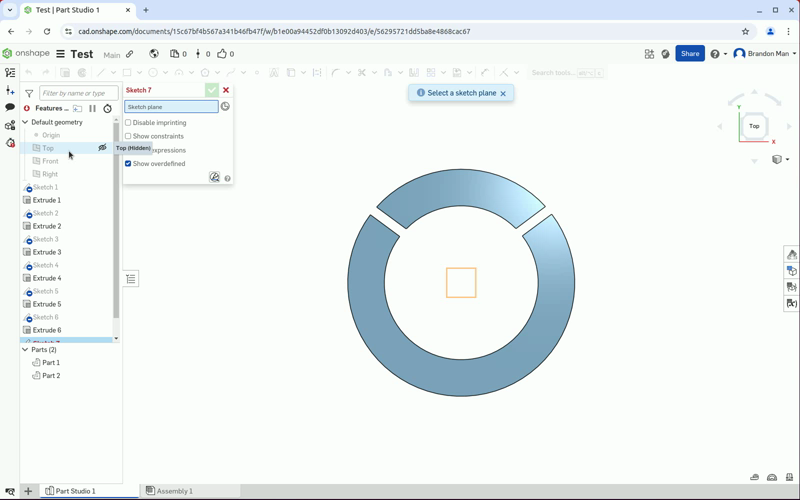
click(69, 150)
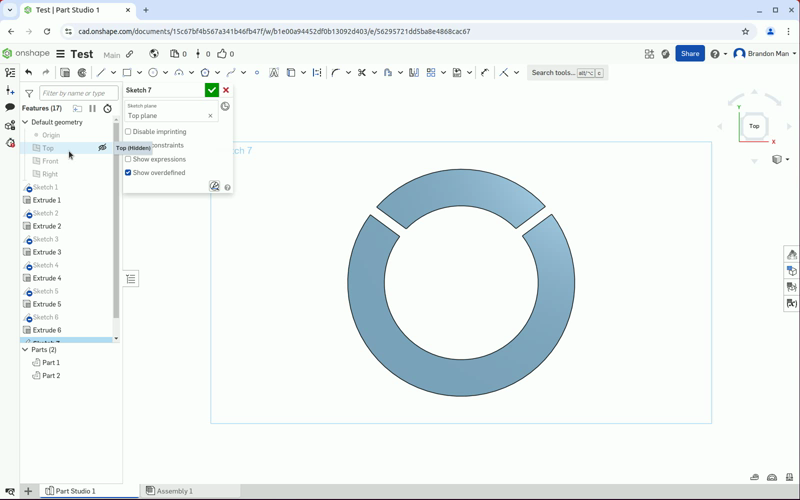
mouse_move(73, 352)
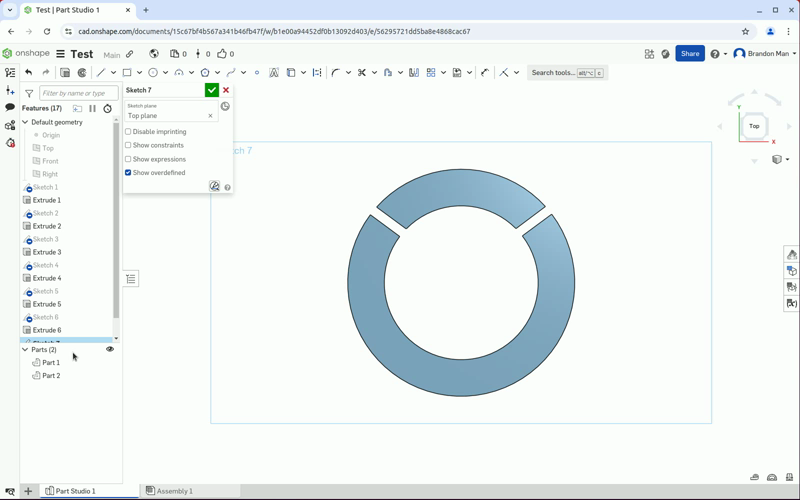
key(y)
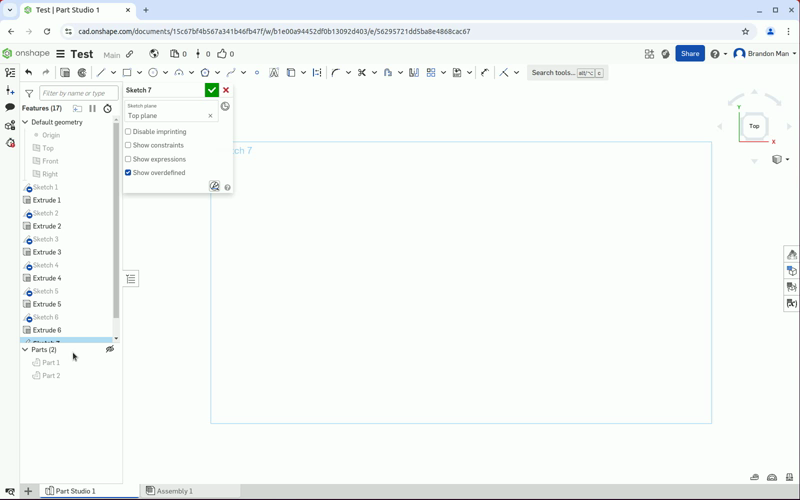
key(l)
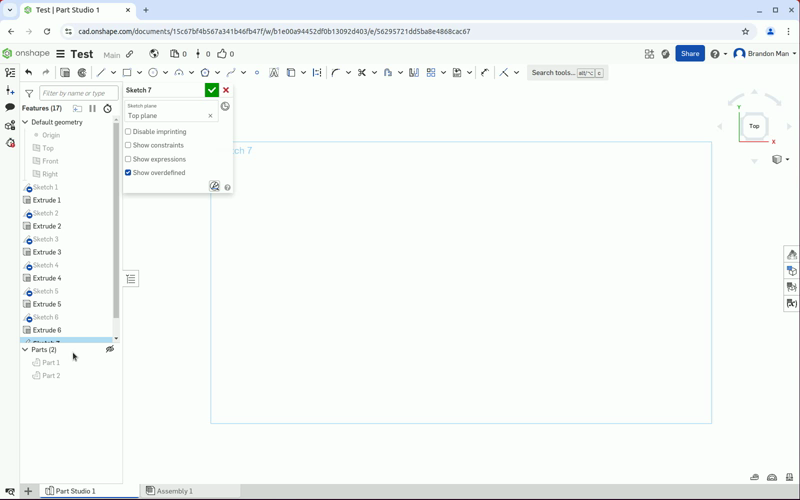
key_down(shift)
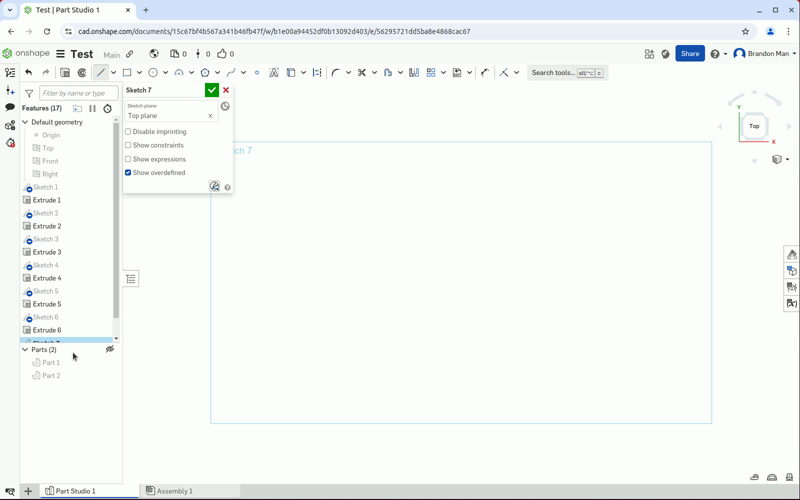
mouse_move(393, 325)
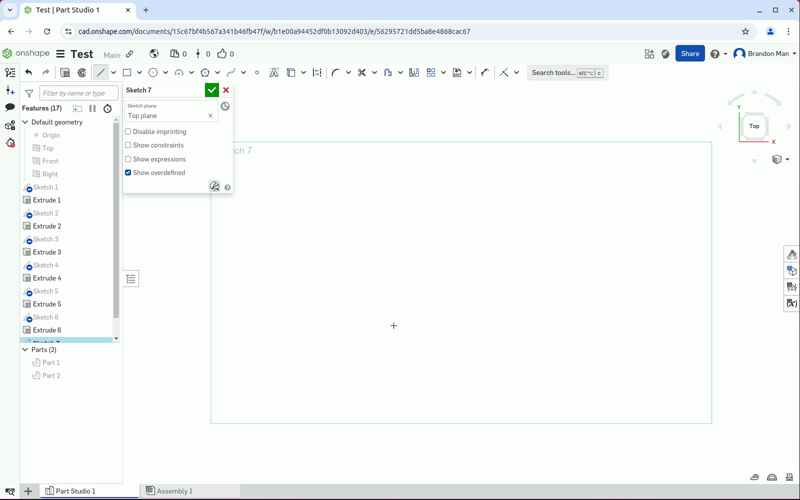
click(393, 325)
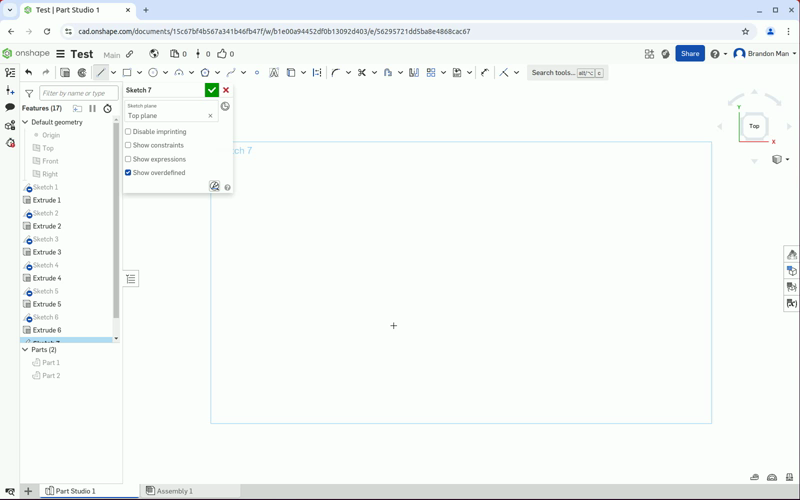
key_up(shift)
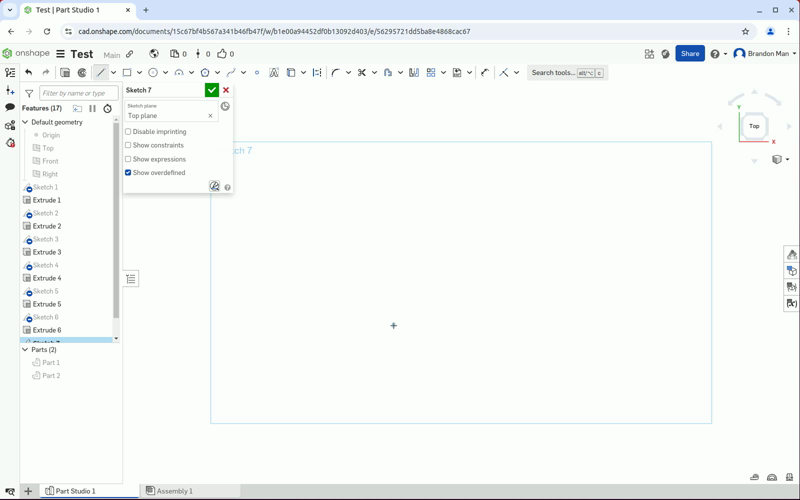
key_down(shift)
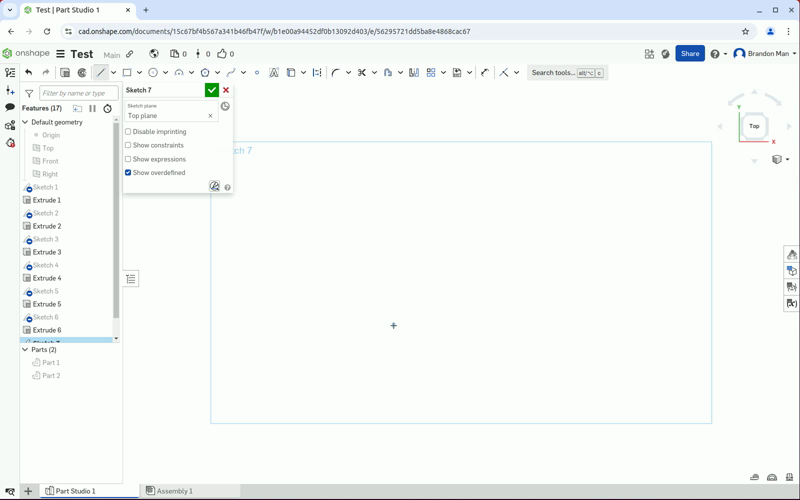
mouse_move(423, 325)
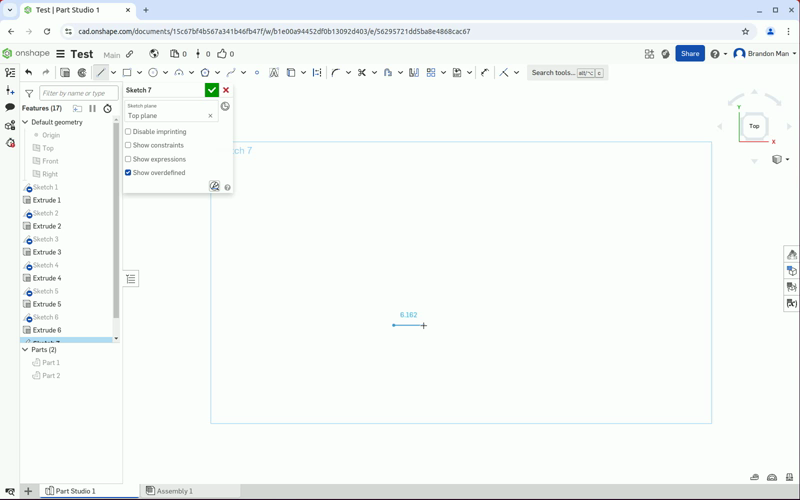
mouse_move(412, 345)
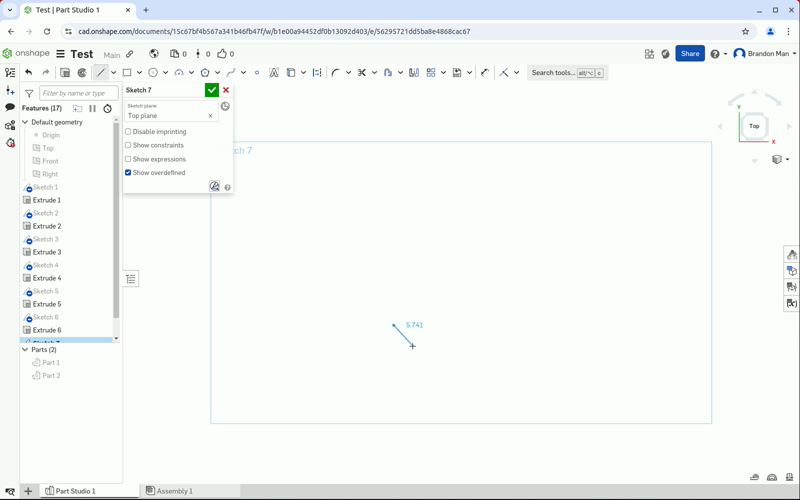
click(412, 345)
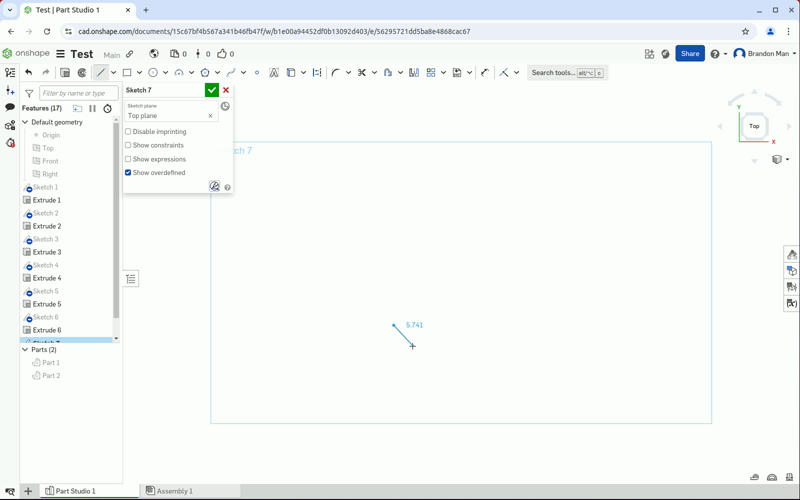
key_up(shift)
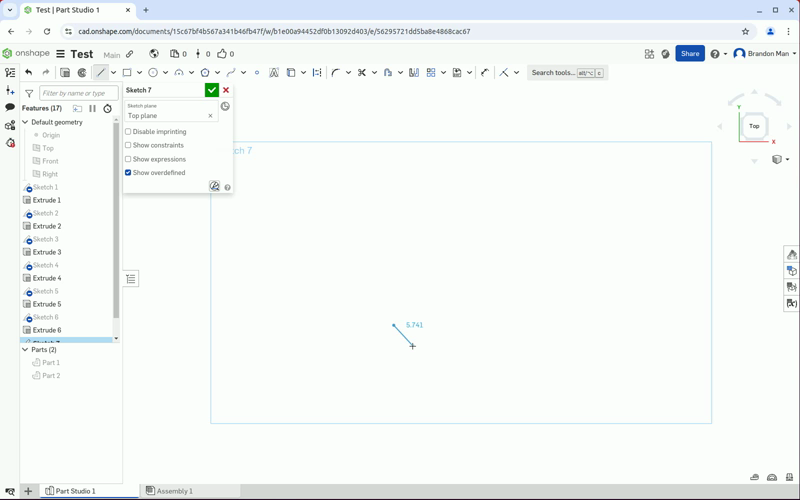
key_down(shift)
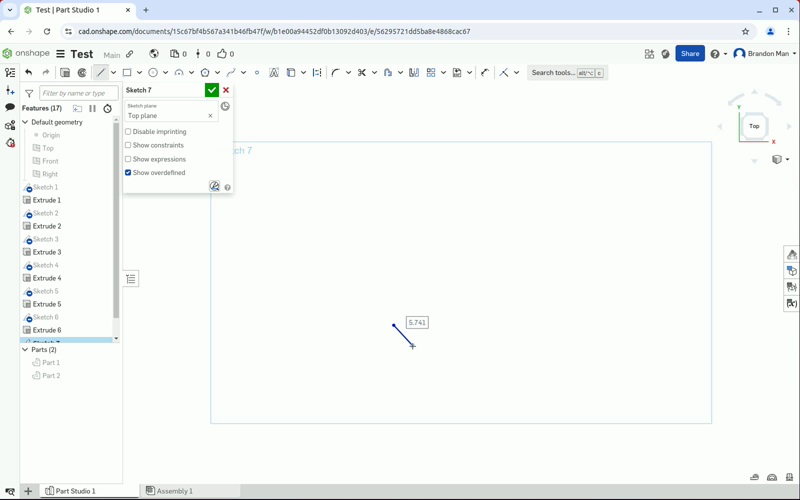
mouse_move(456, 302)
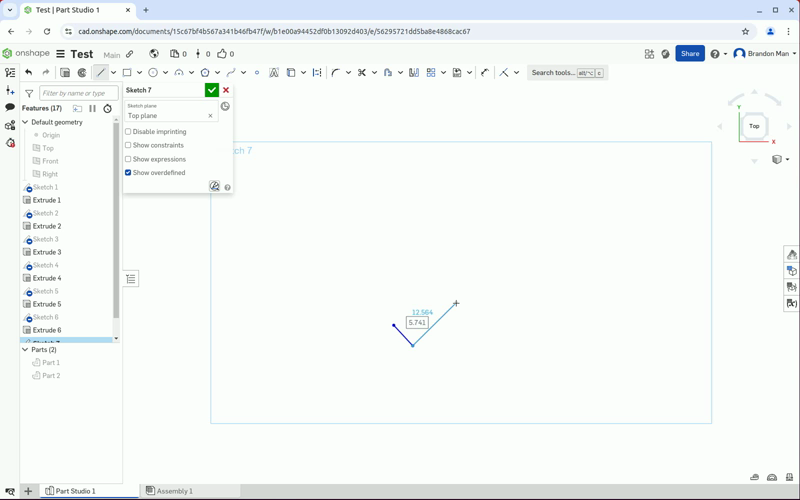
click(456, 302)
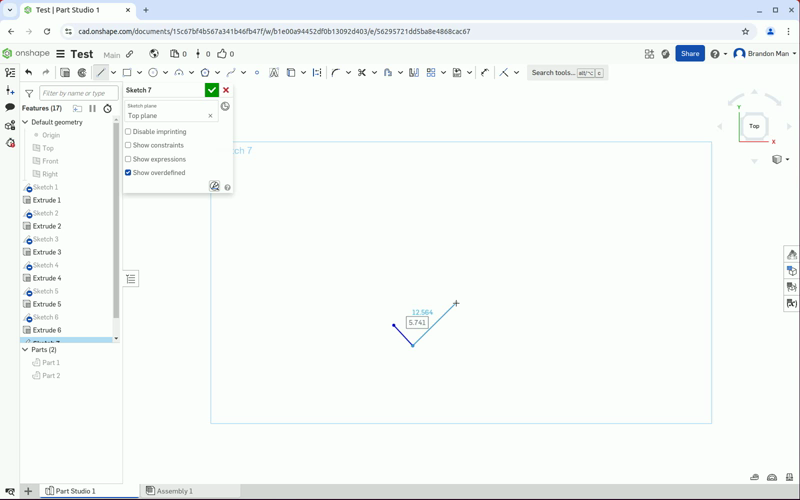
key_up(shift)
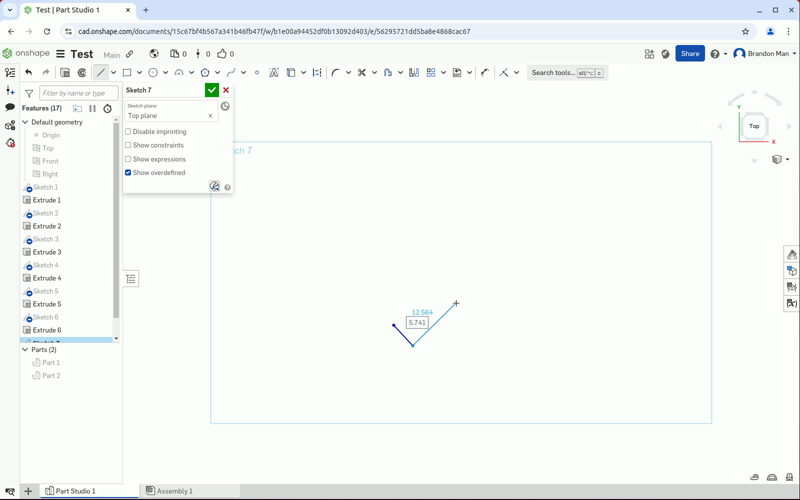
key_down(shift)
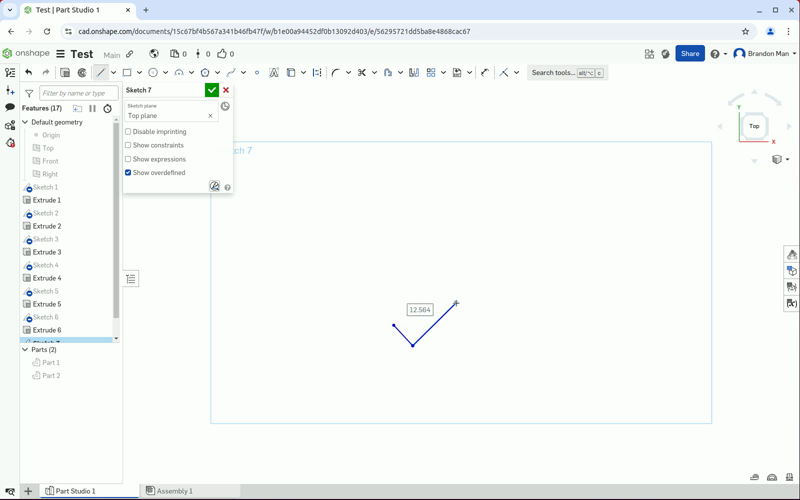
mouse_move(486, 302)
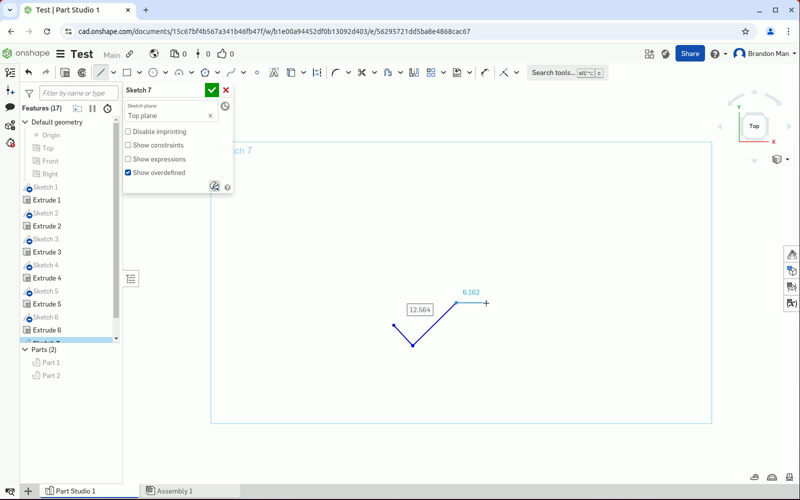
mouse_move(456, 243)
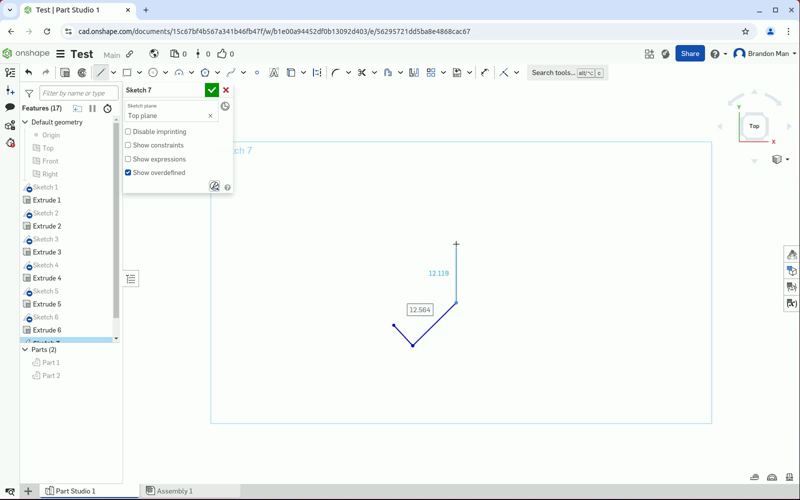
click(456, 243)
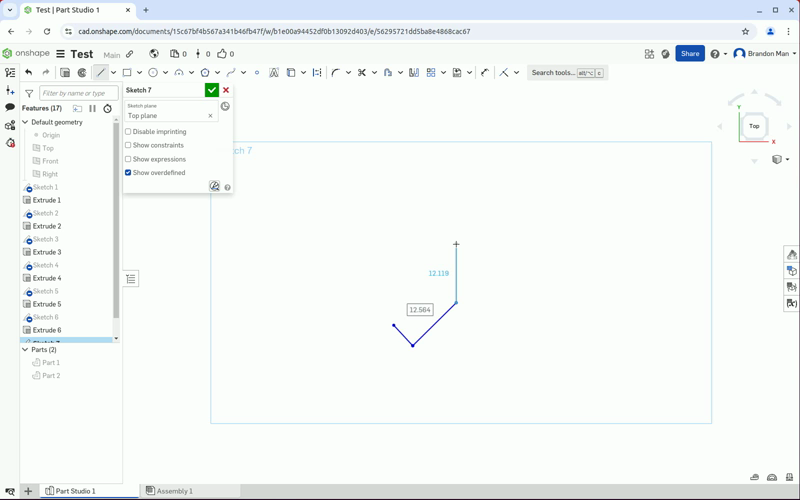
key_up(shift)
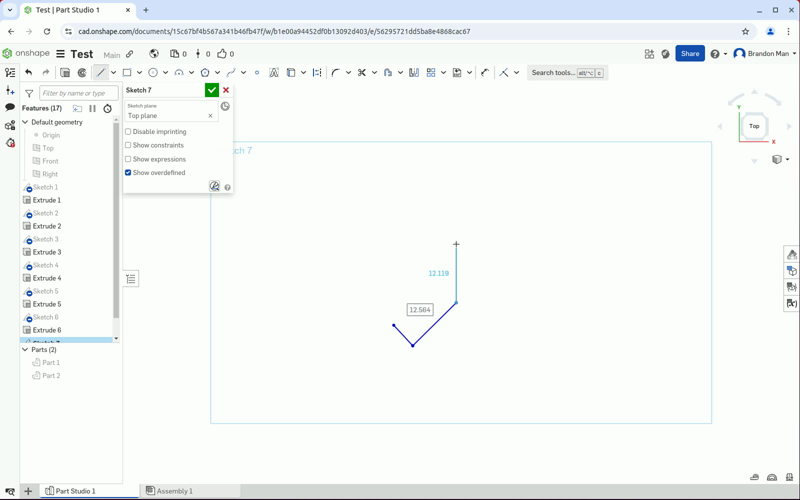
key_down(shift)
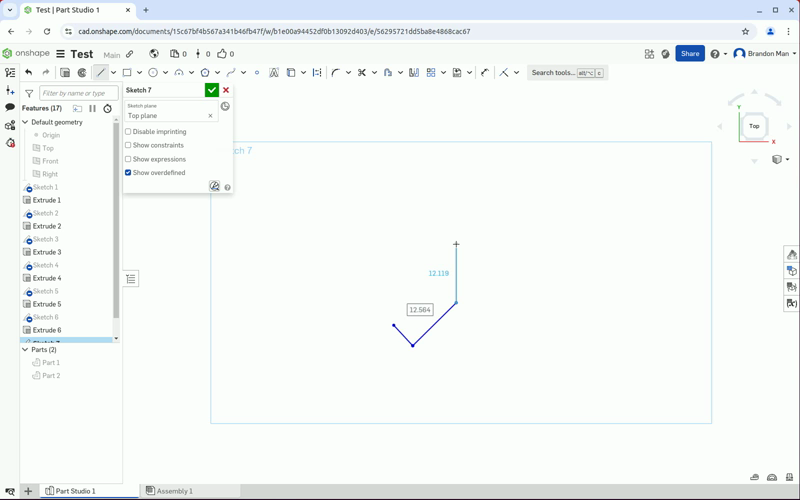
mouse_move(486, 243)
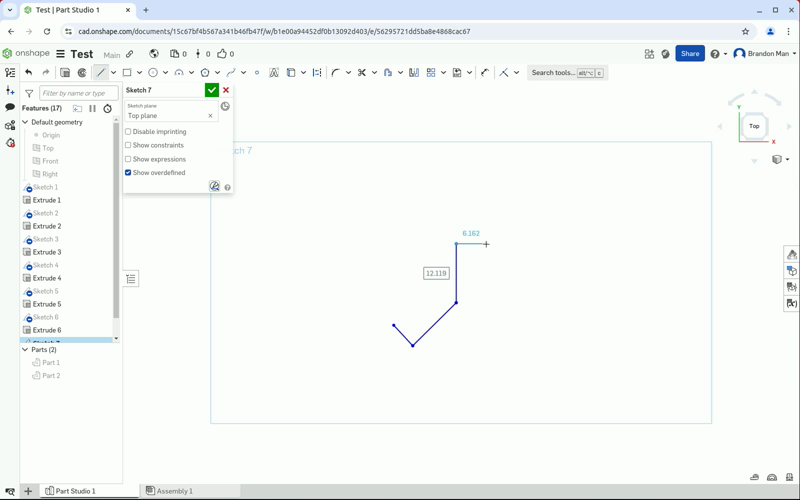
mouse_move(439, 282)
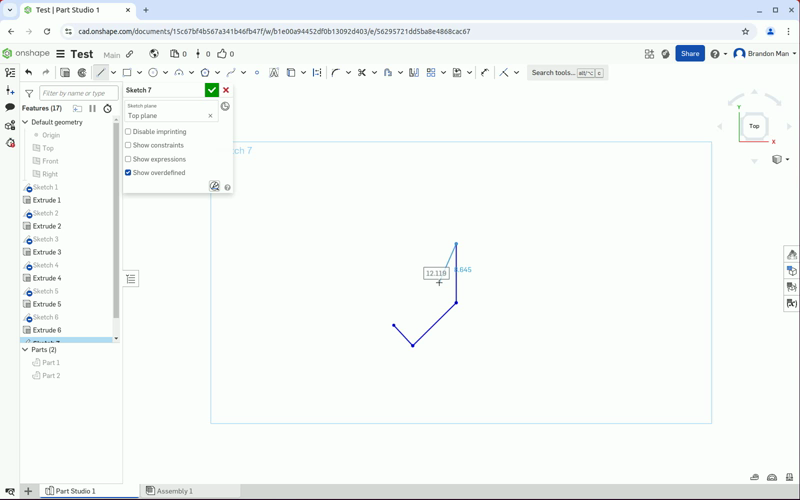
click(439, 282)
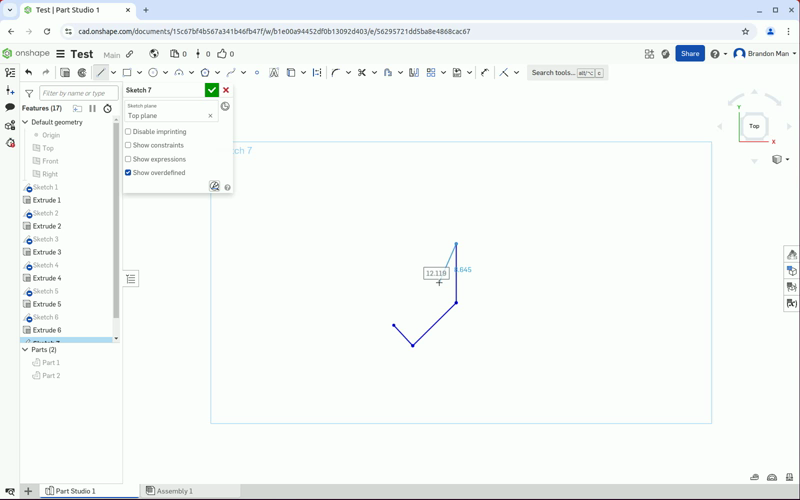
key_up(shift)
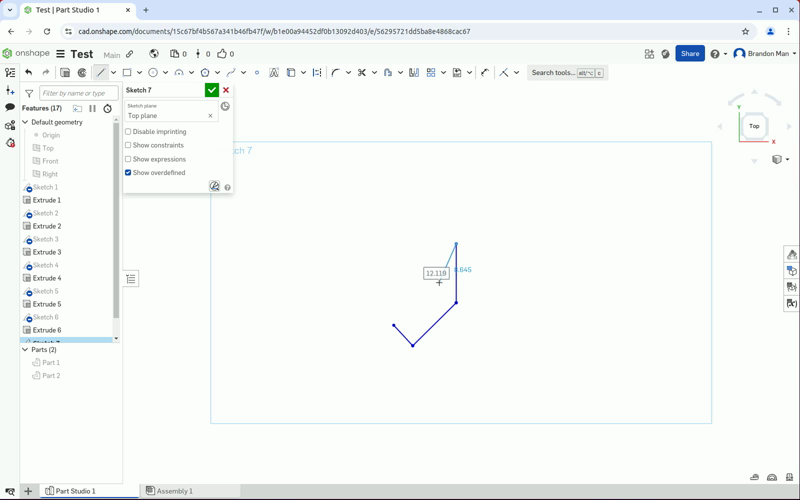
key_down(shift)
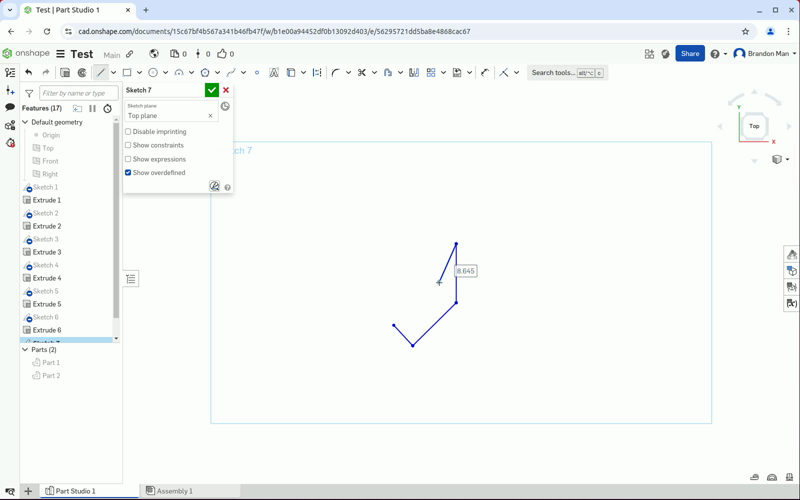
mouse_move(393, 325)
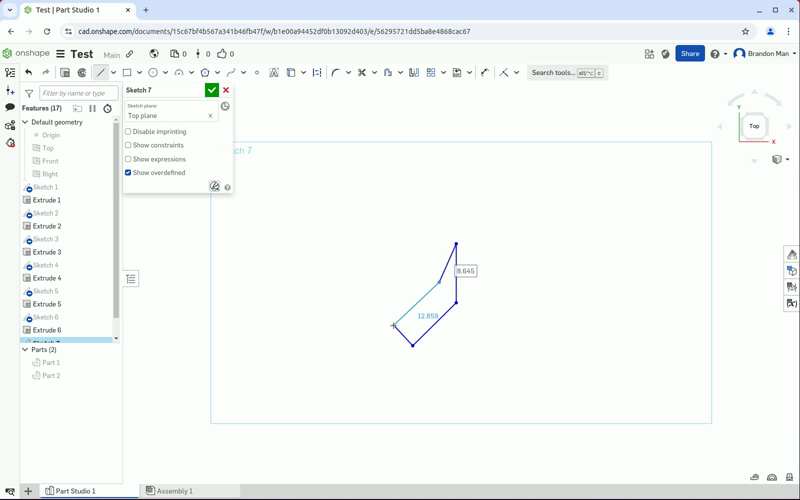
key_up(shift)
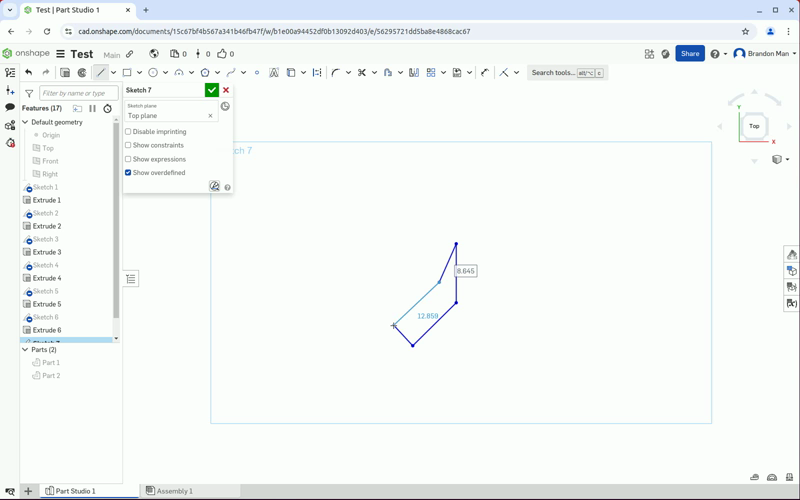
click(393, 325)
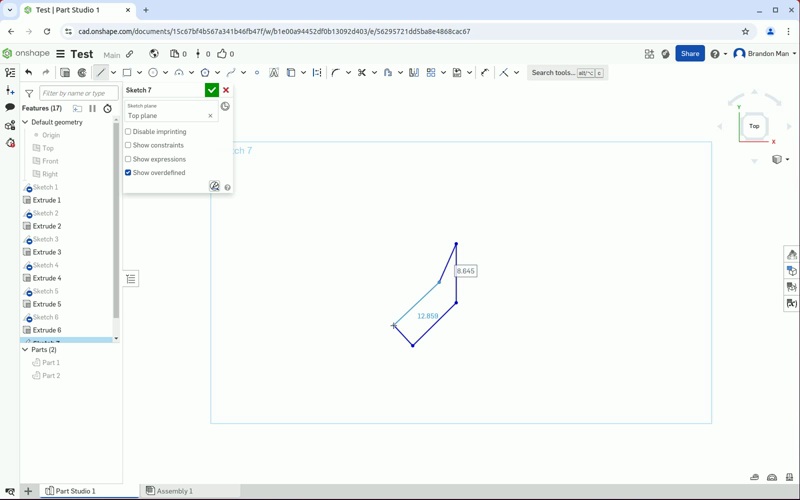
key(esc)
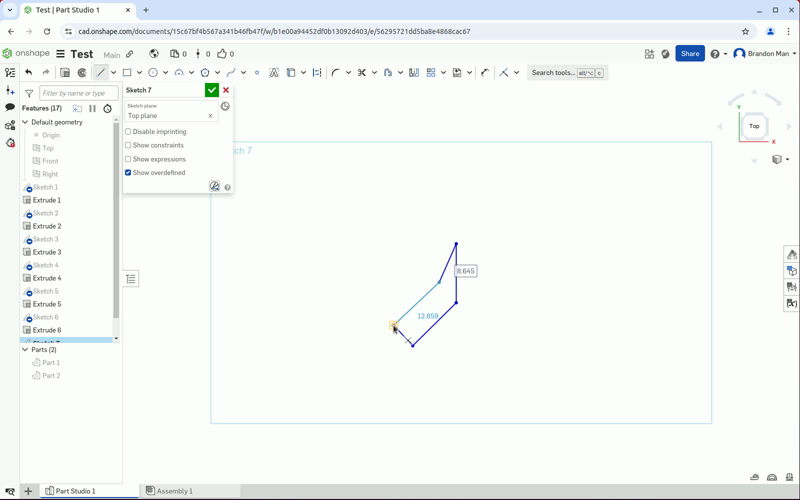
mouse_move(442, 313)
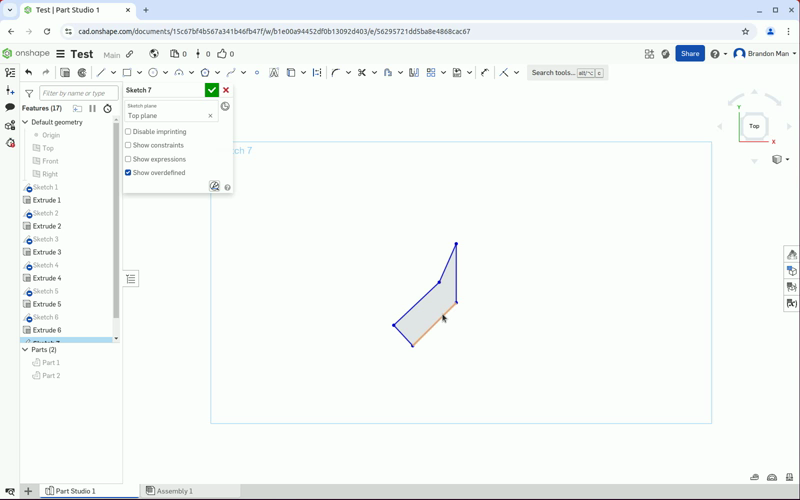
click(442, 313)
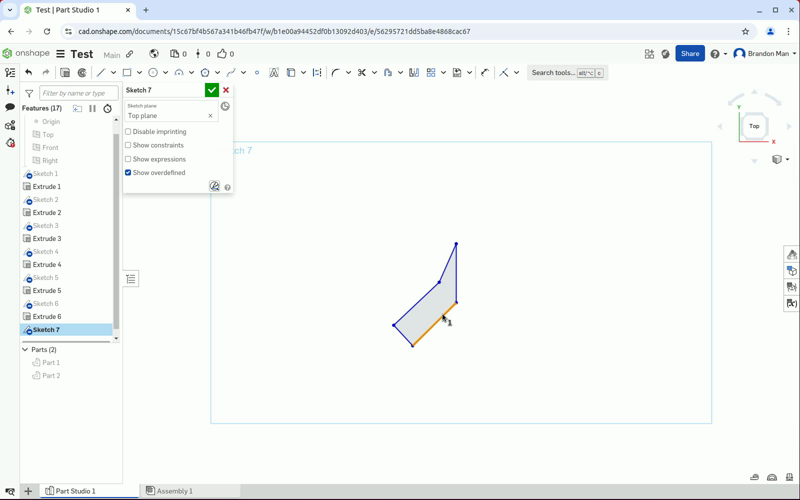
mouse_move(73, 352)
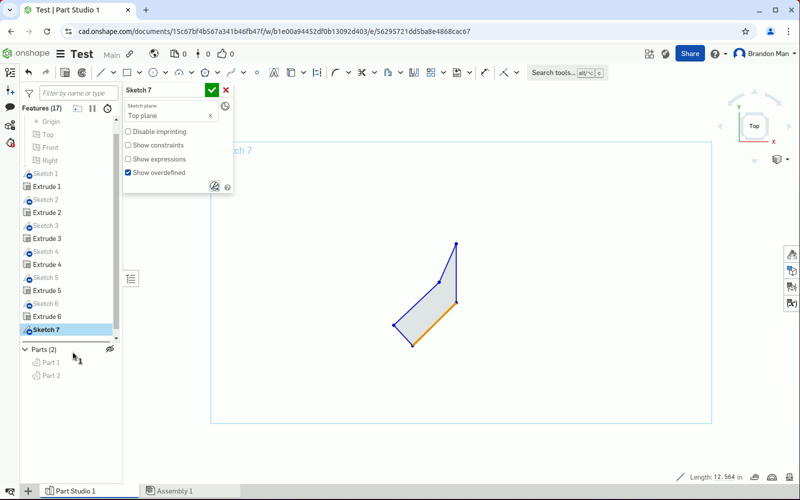
key(shift+y)
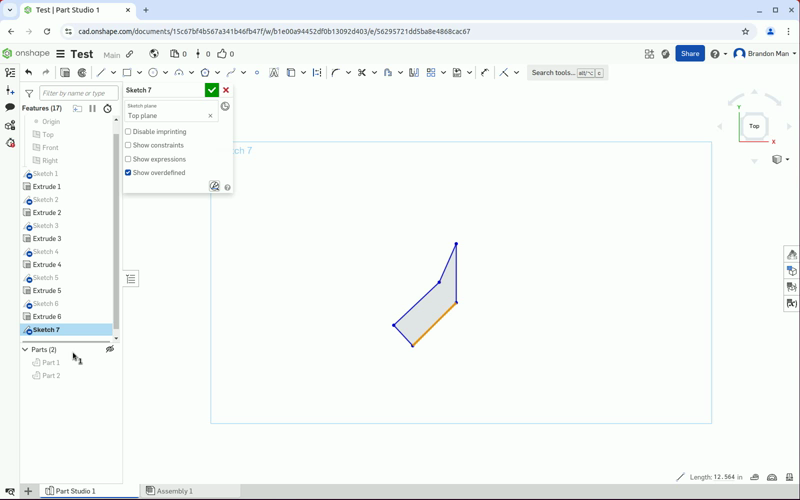
key(shift+e)
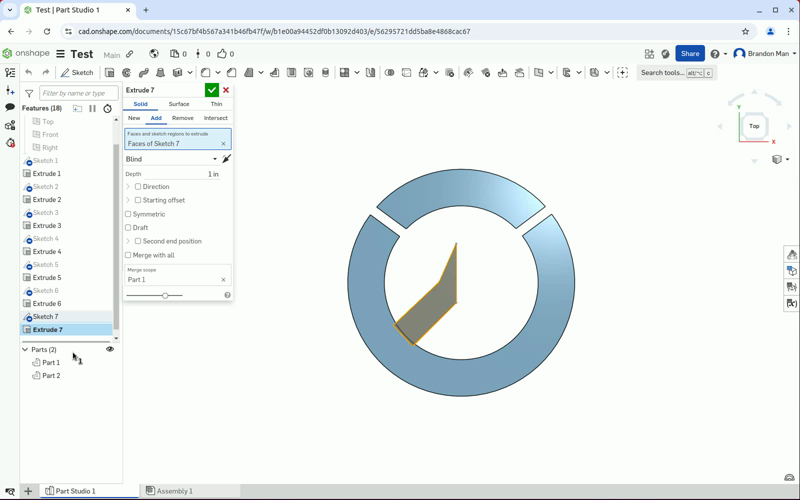
mouse_move(143, 106)
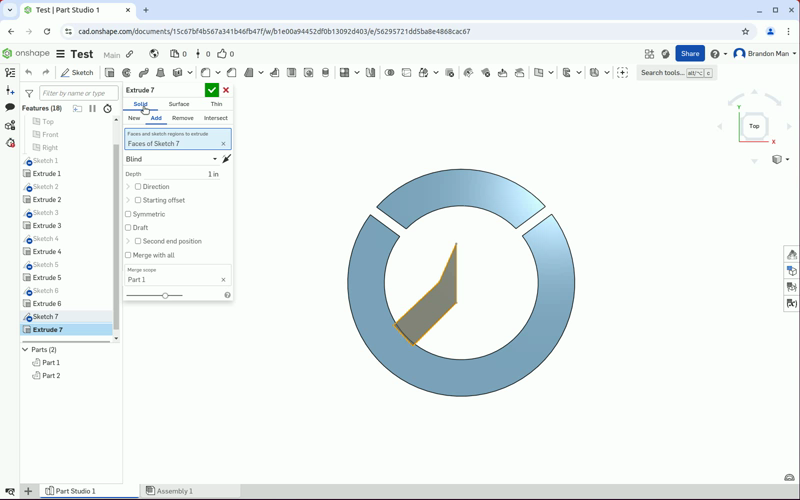
click(143, 106)
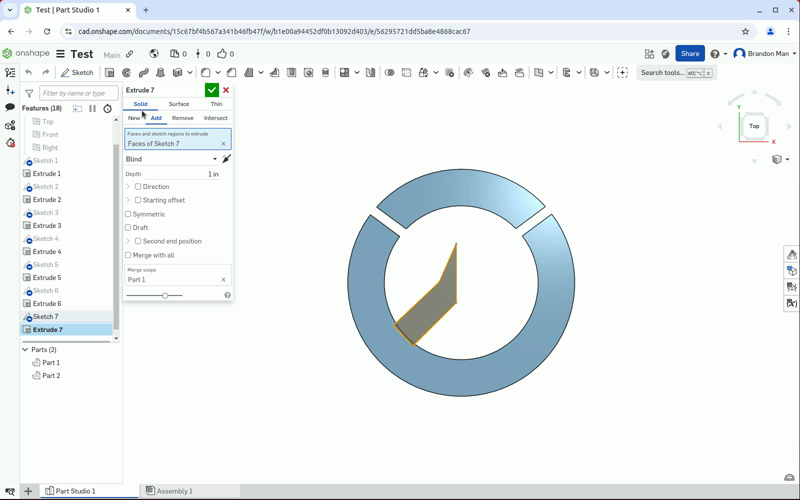
mouse_move(137, 120)
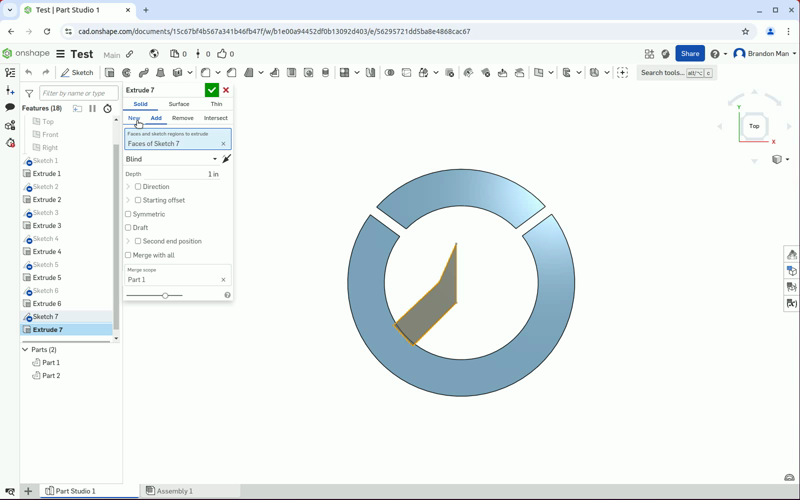
click(137, 120)
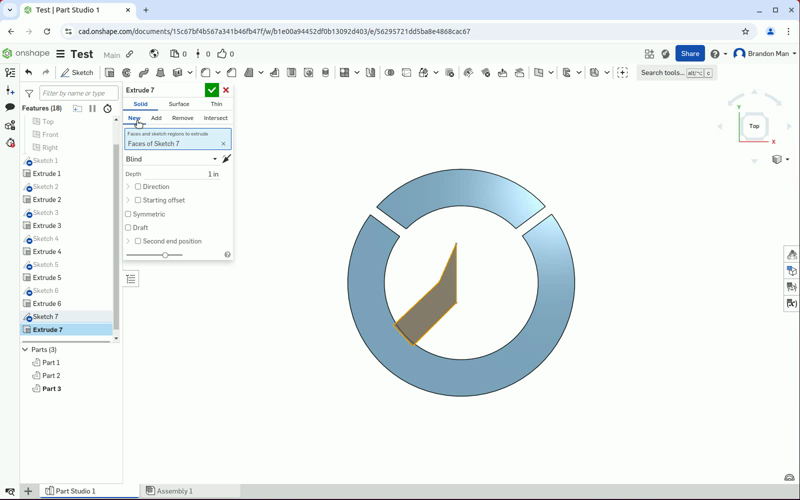
key(tab, 4)
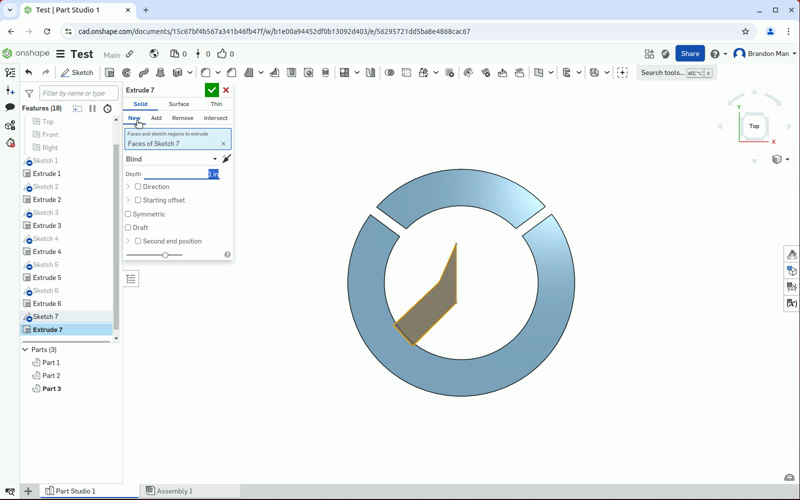
text(8.666)
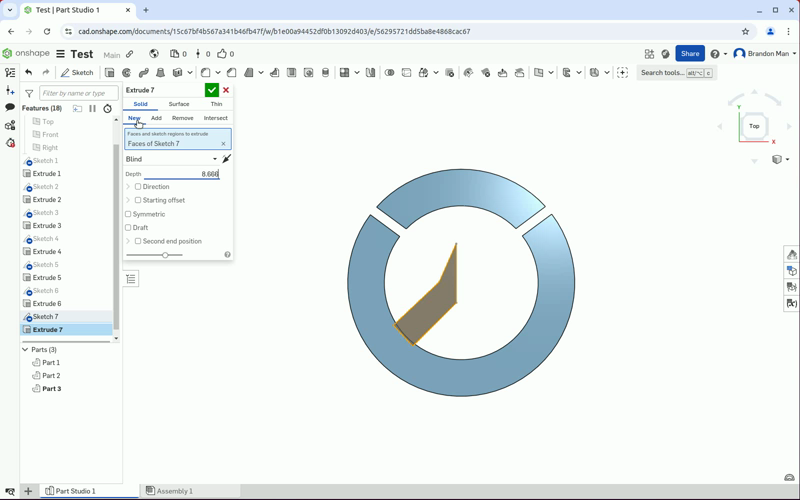
key(enter)
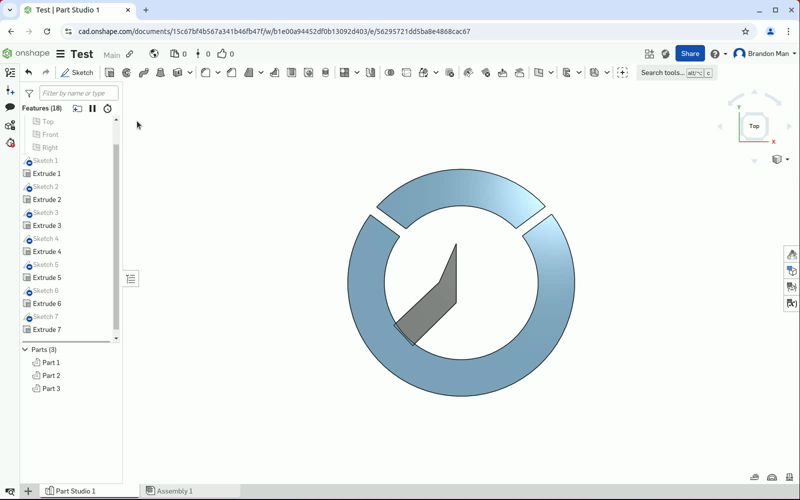
key(shift+h)
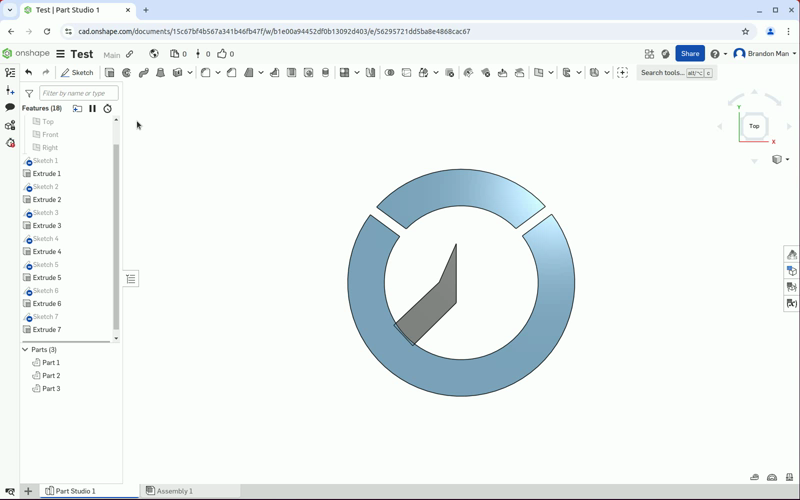
key(shift+h)
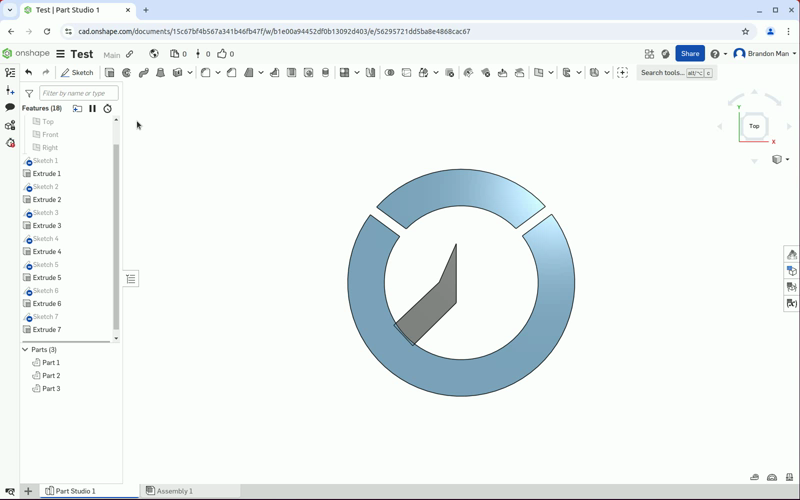
mouse_move(69, 163)
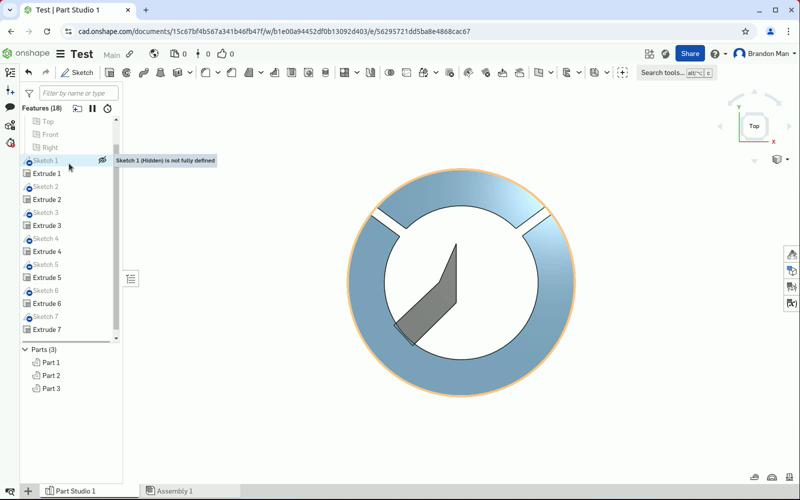
click(69, 163)
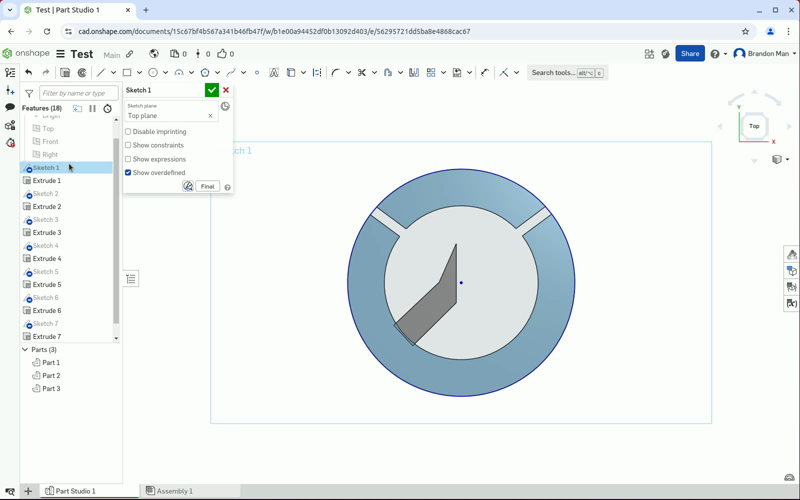
mouse_move(229, 92)
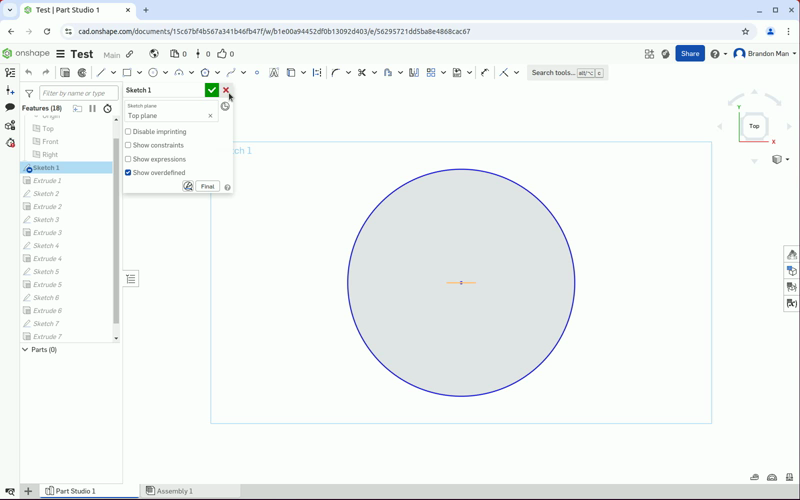
click(229, 92)
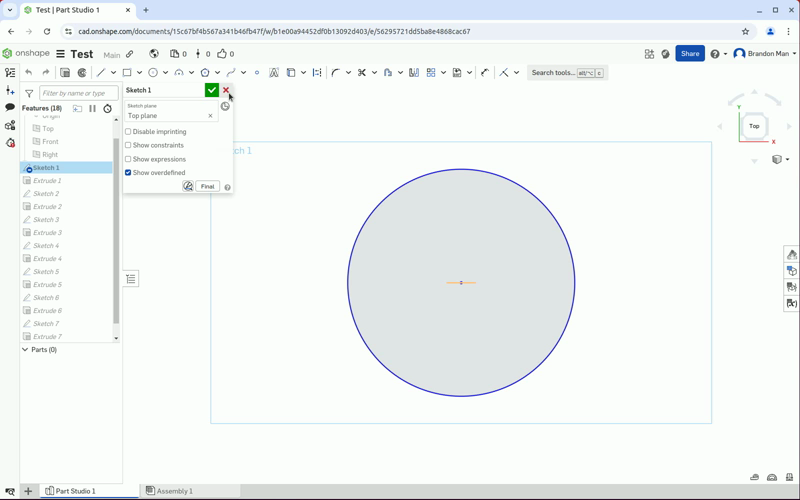
key(shift+s)
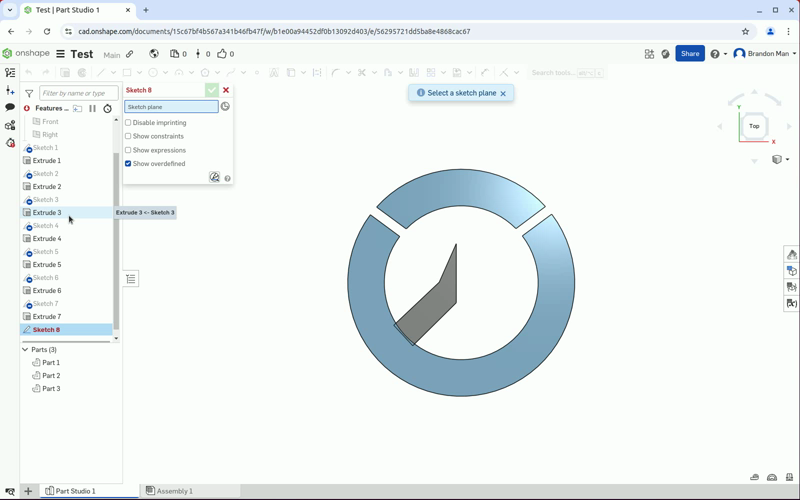
scroll(3)
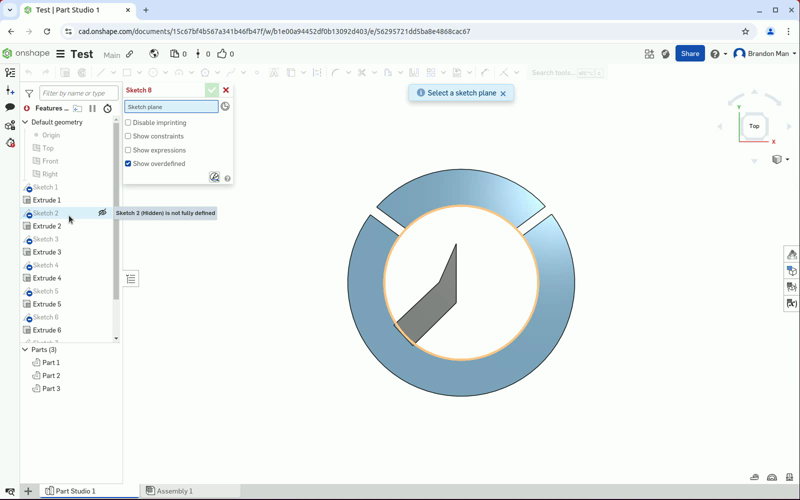
mouse_move(69, 150)
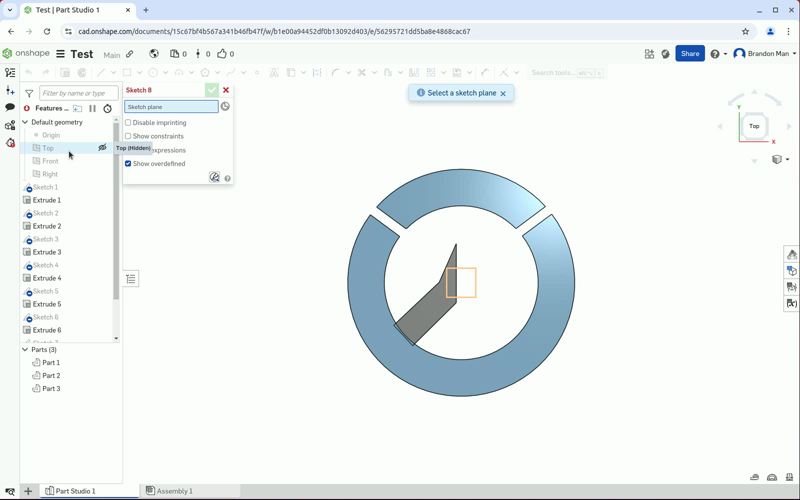
click(69, 150)
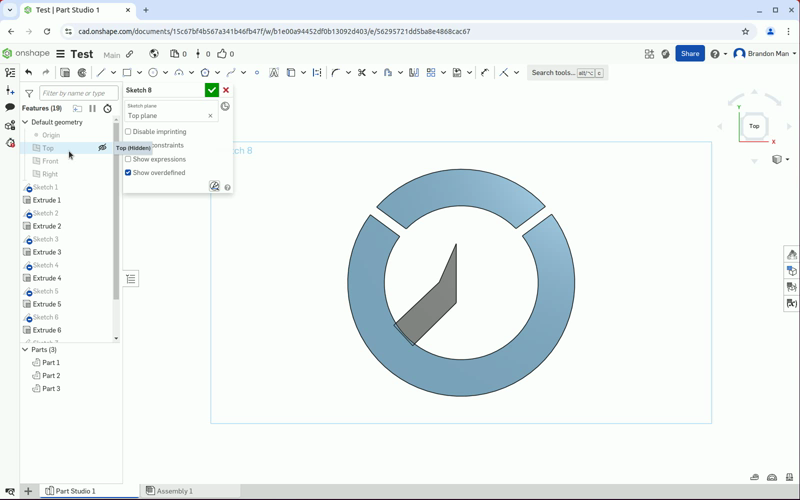
mouse_move(73, 352)
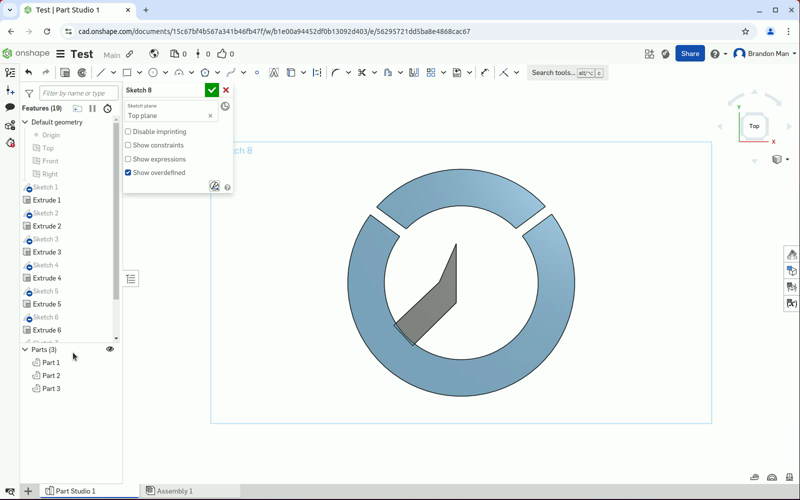
key(y)
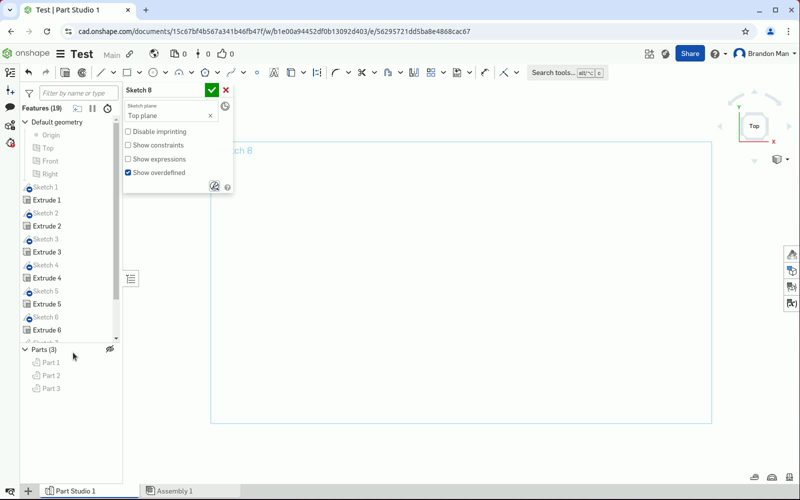
key(l)
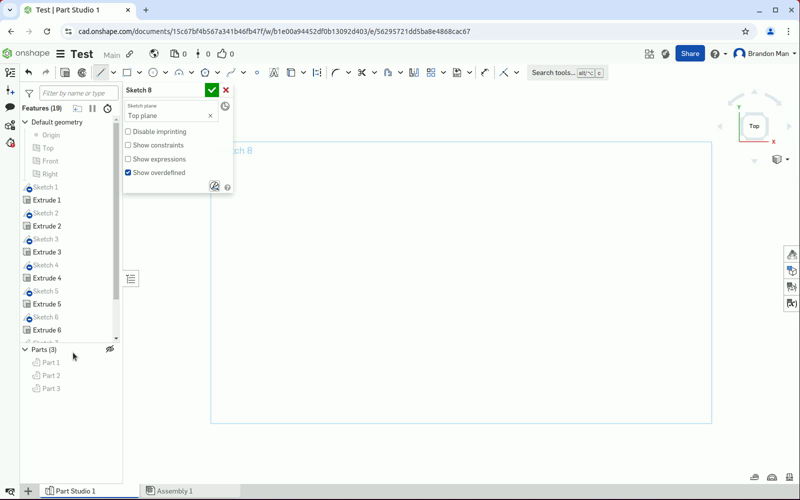
key_down(shift)
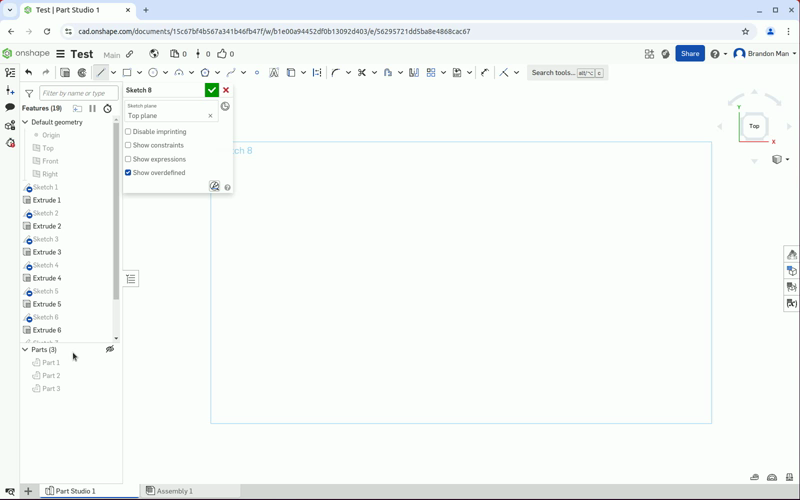
mouse_move(465, 303)
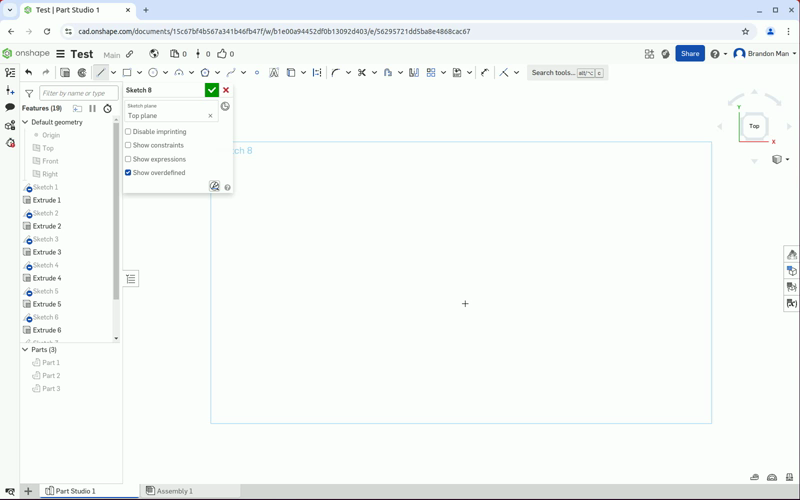
click(465, 303)
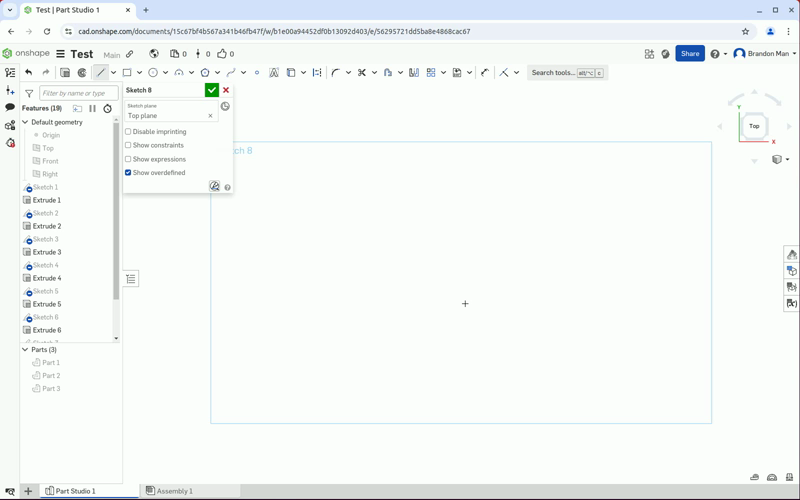
key_up(shift)
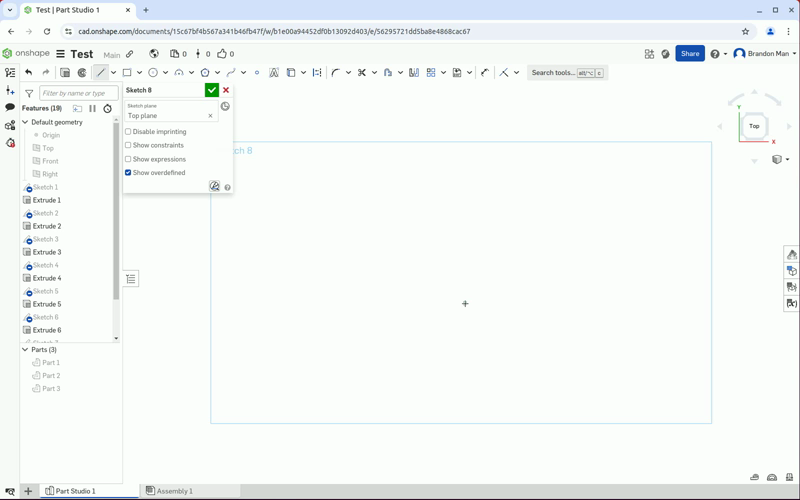
key_down(shift)
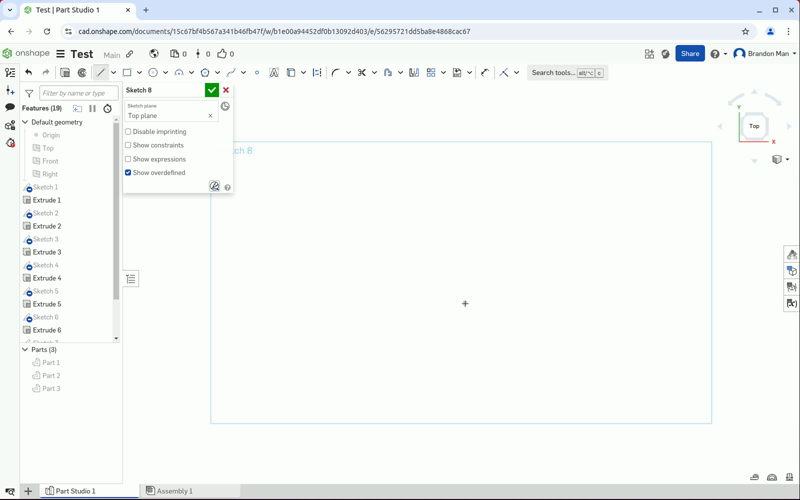
mouse_move(509, 345)
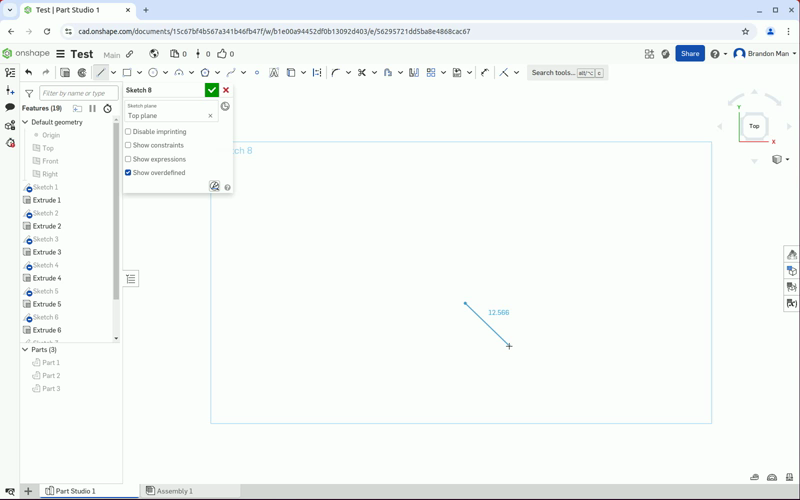
click(509, 345)
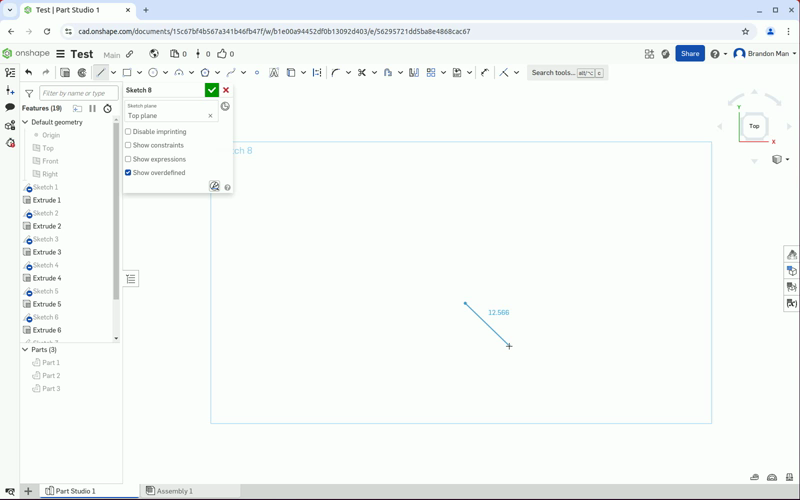
key_up(shift)
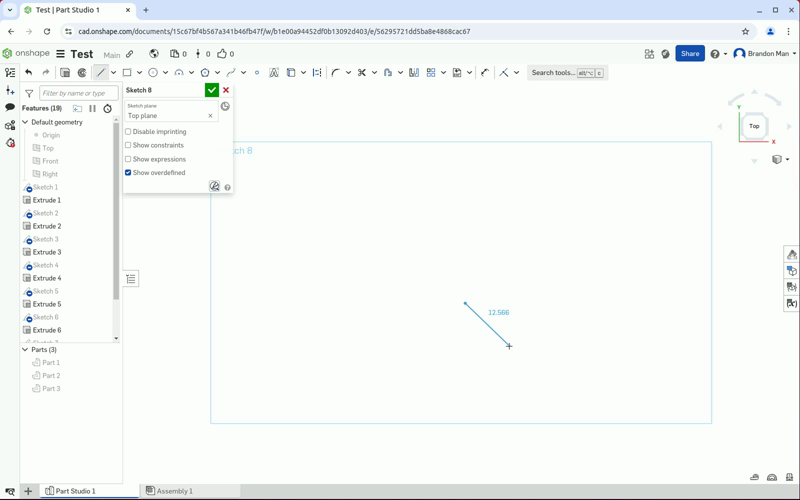
key_down(shift)
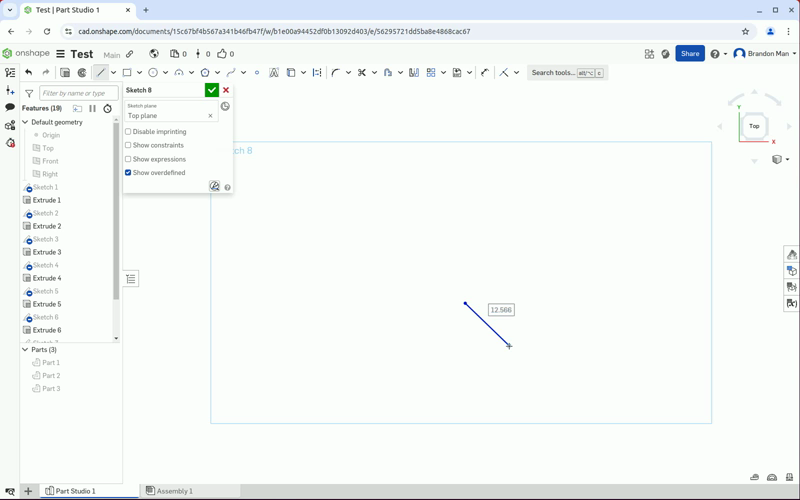
mouse_move(539, 345)
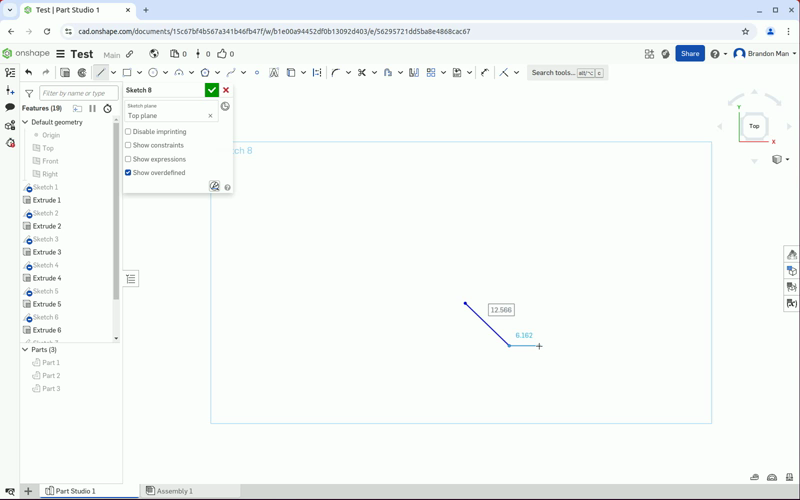
mouse_move(528, 325)
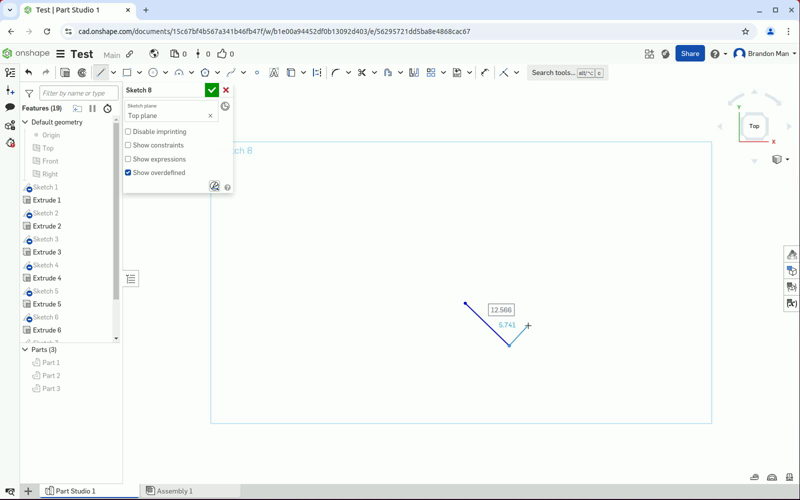
click(528, 325)
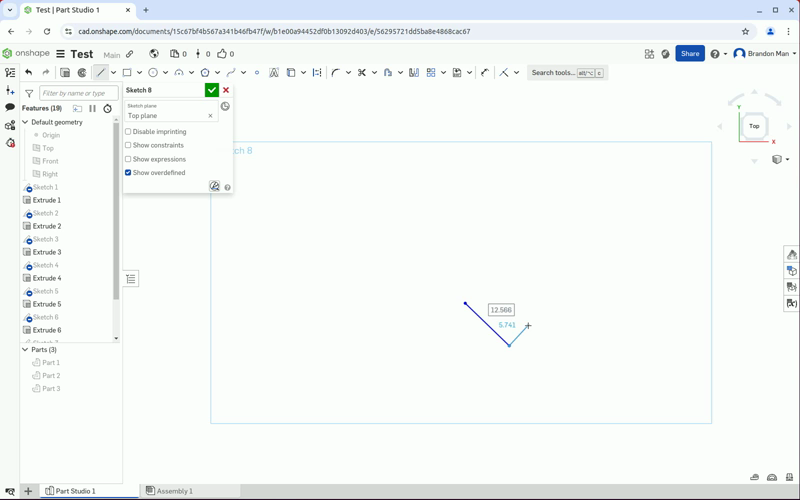
key_up(shift)
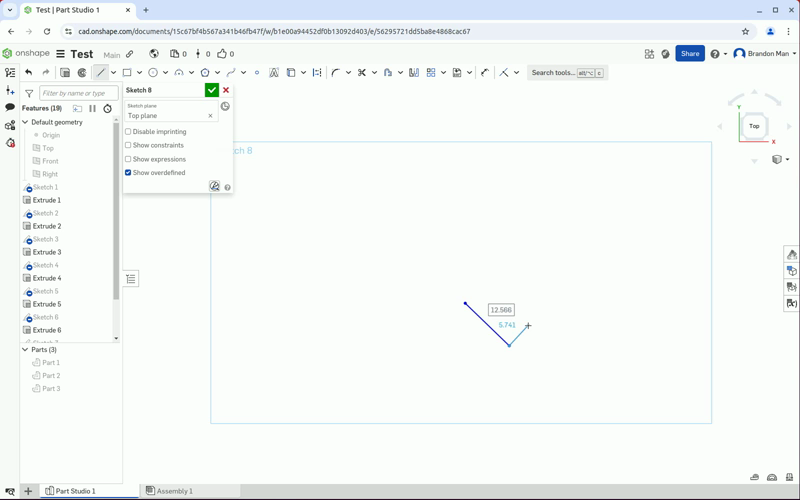
key_down(shift)
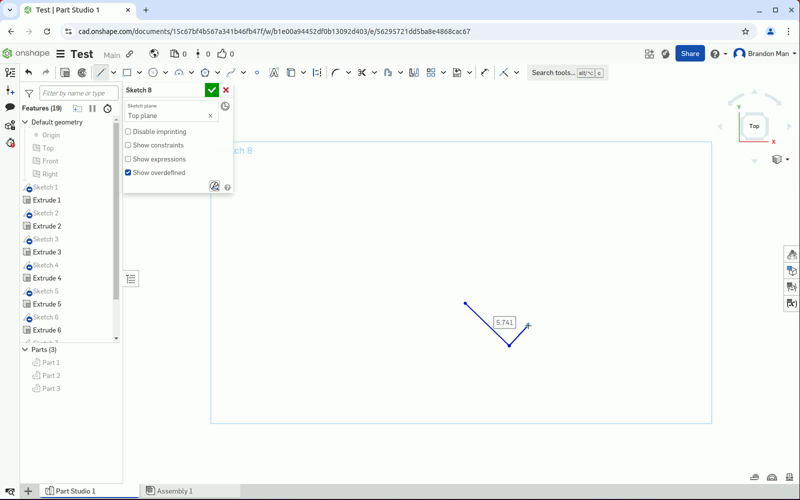
mouse_move(482, 282)
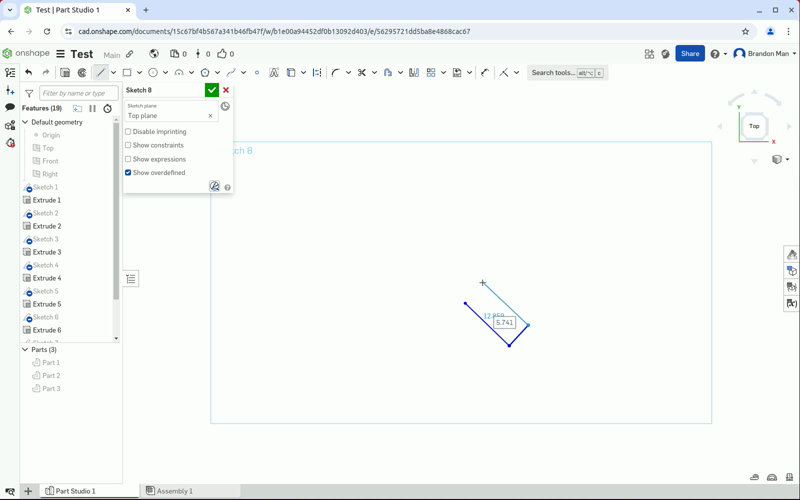
click(482, 282)
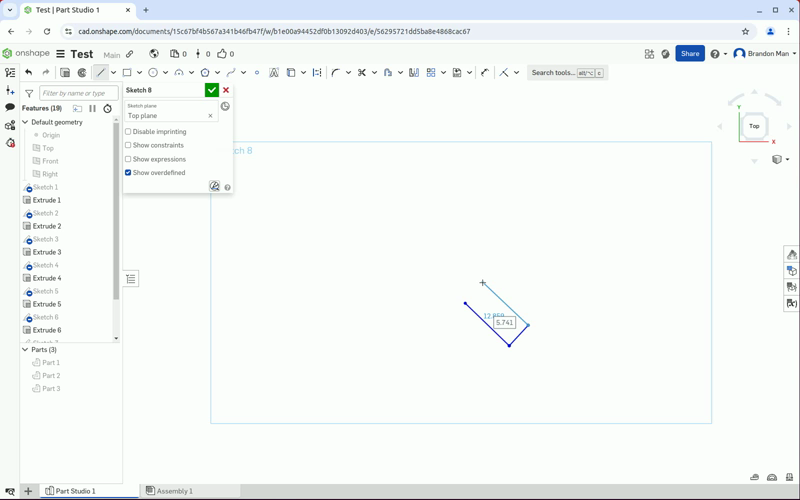
key_up(shift)
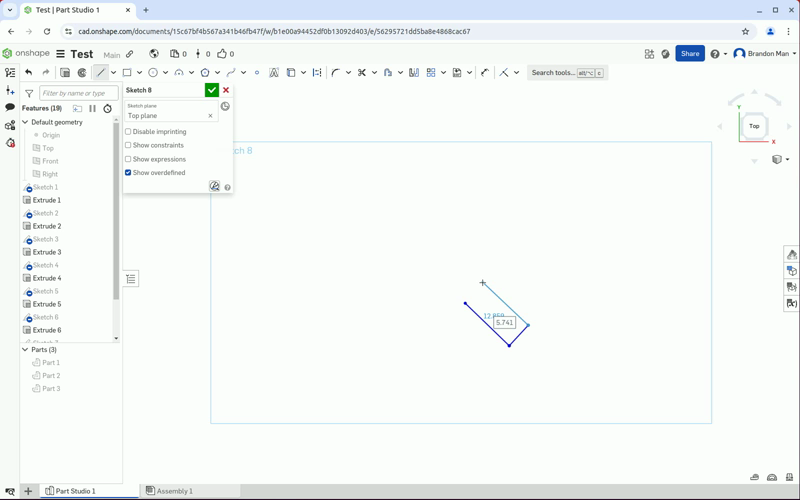
key_down(shift)
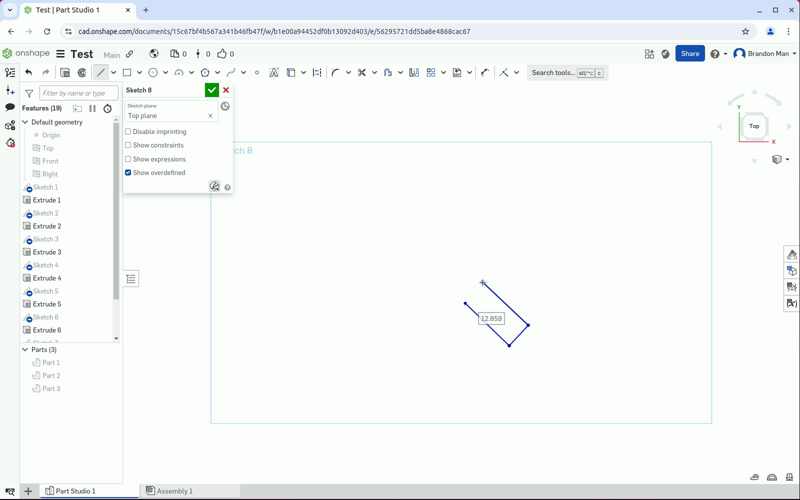
mouse_move(512, 282)
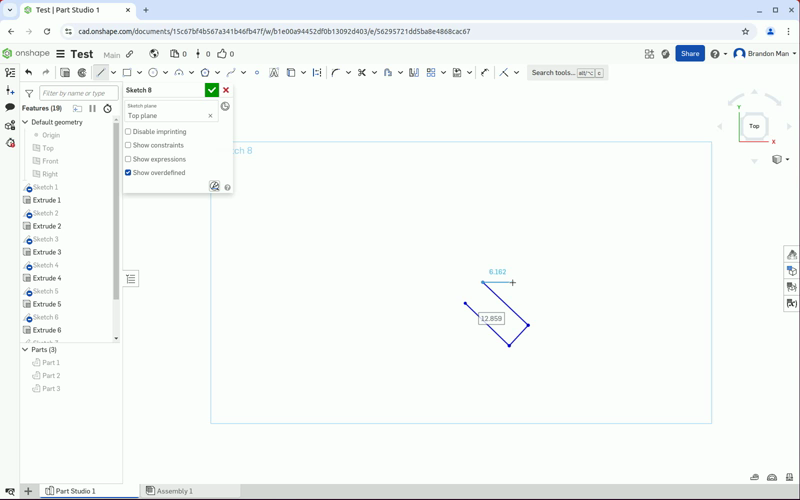
mouse_move(465, 244)
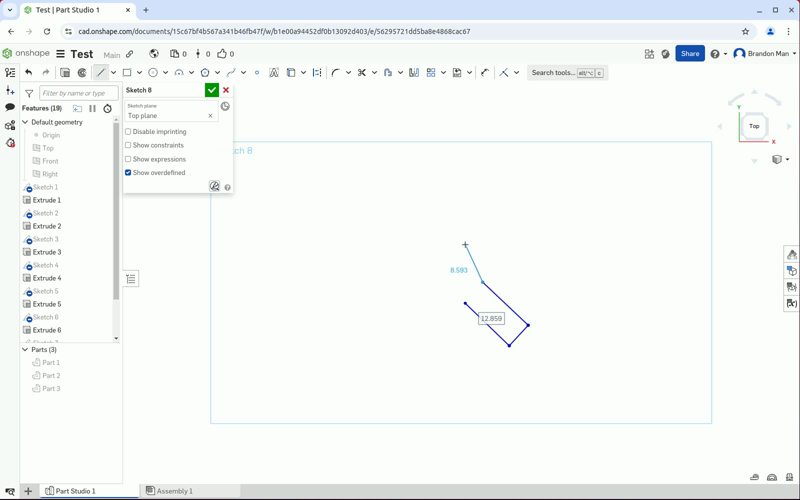
click(465, 244)
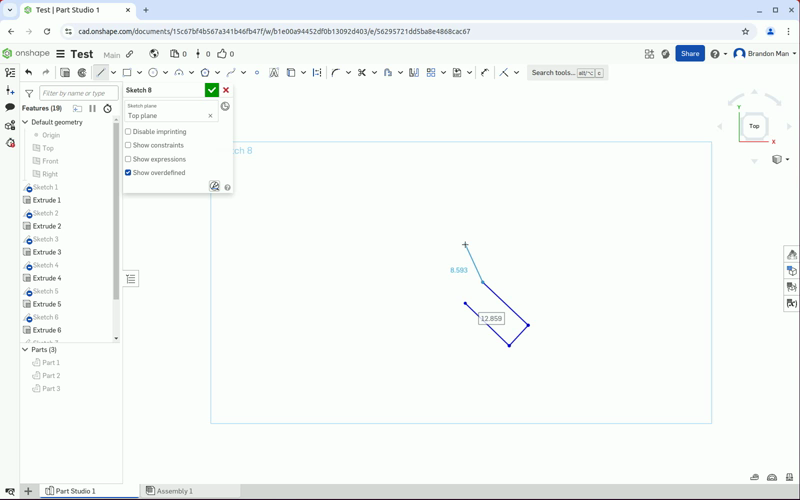
key_up(shift)
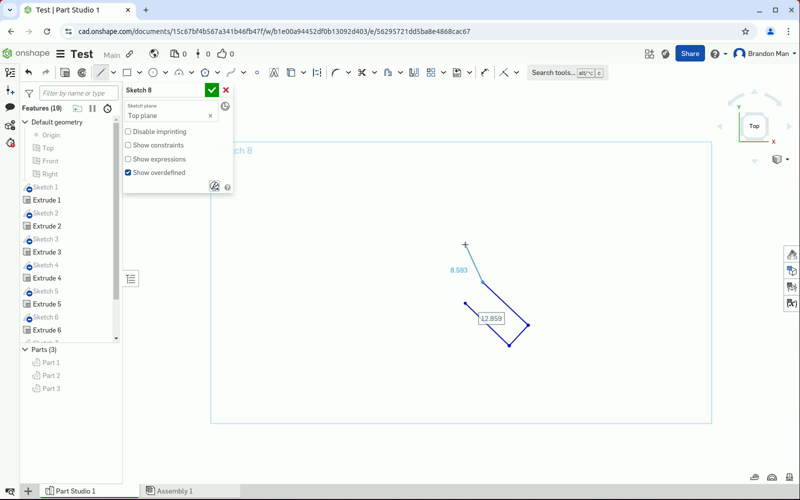
mouse_move(495, 244)
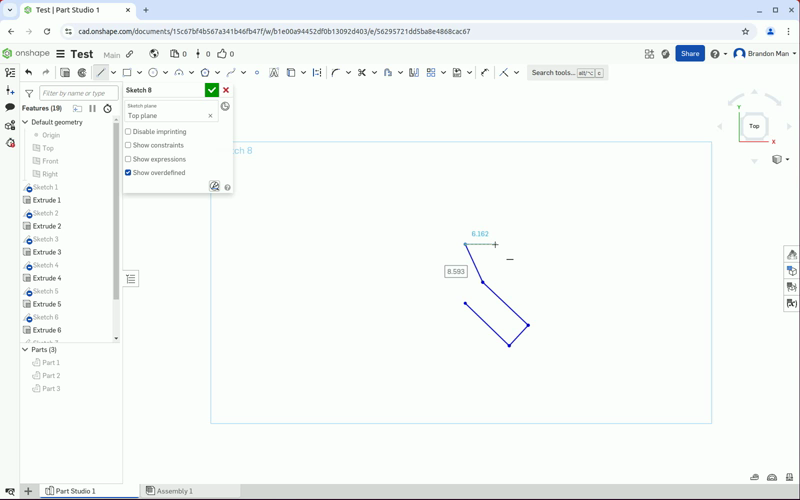
key_down(shift)
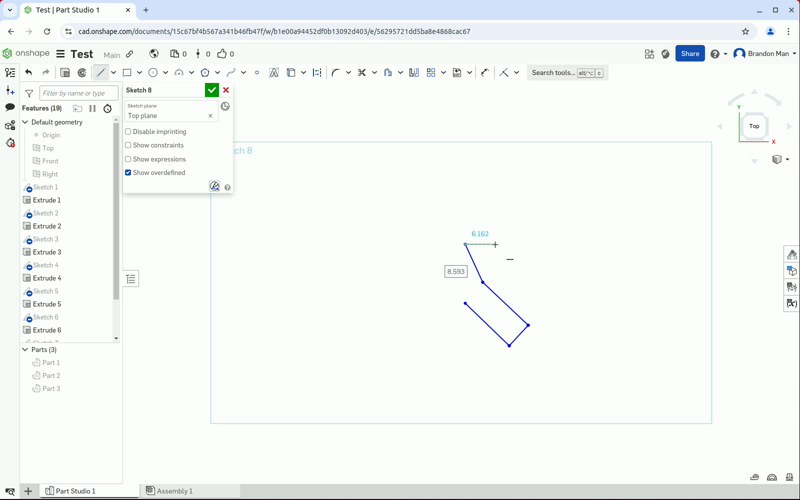
mouse_move(465, 303)
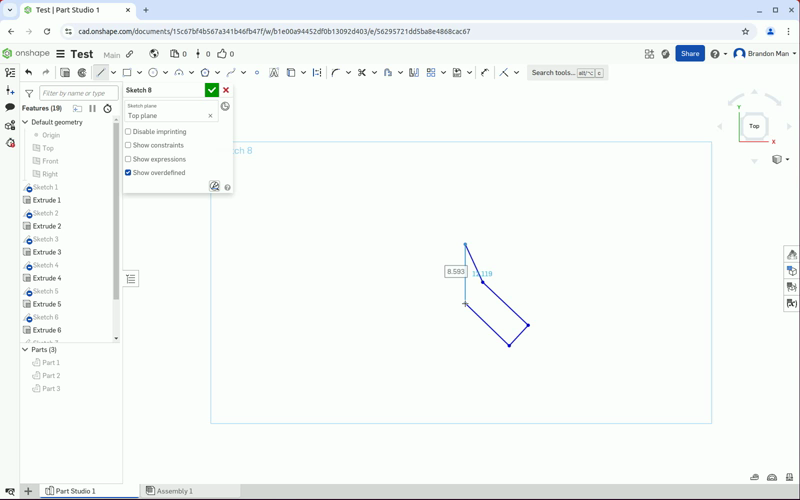
key_up(shift)
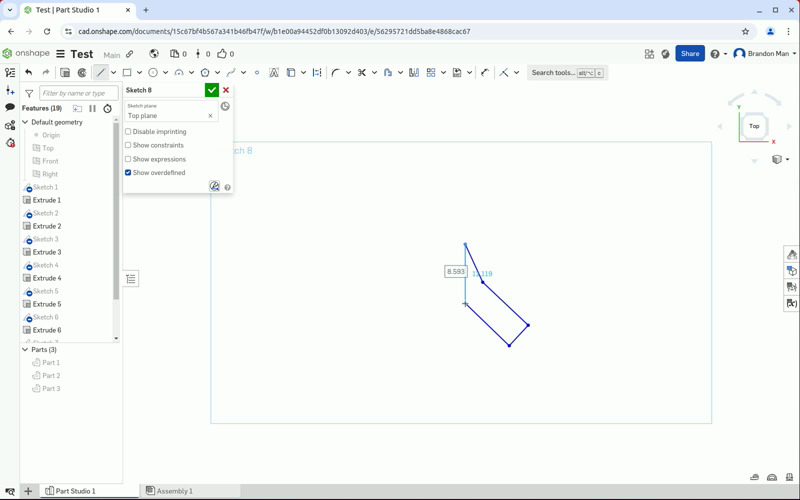
click(465, 303)
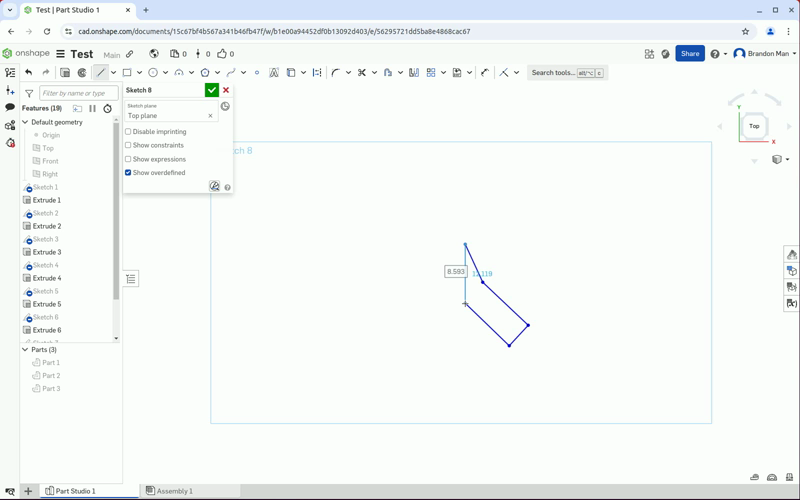
key(esc)
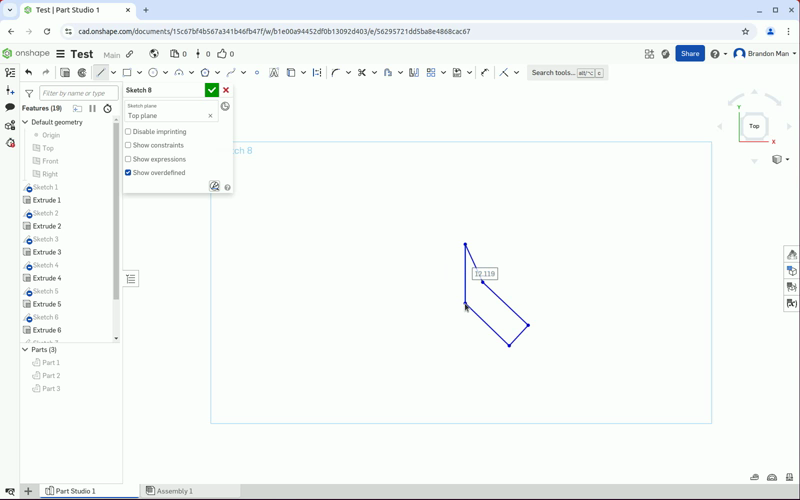
mouse_move(507, 327)
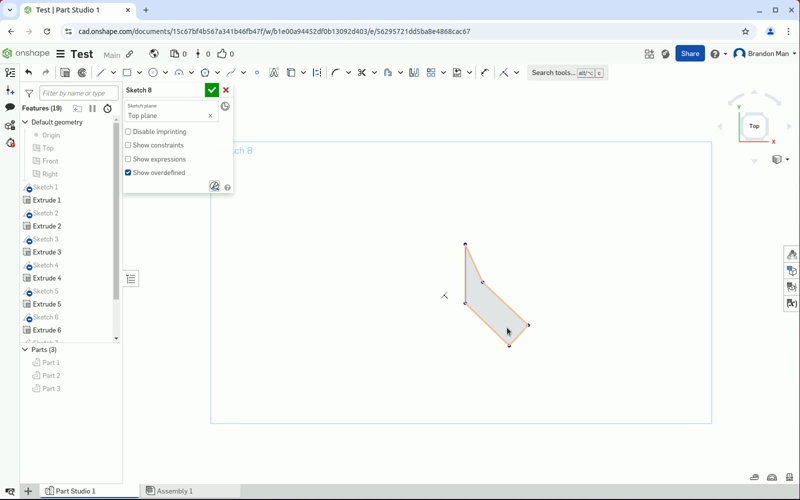
click(507, 327)
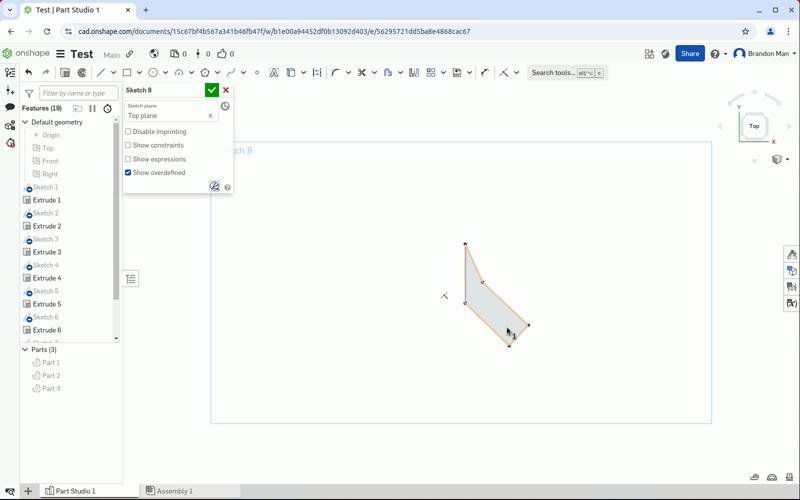
mouse_move(73, 352)
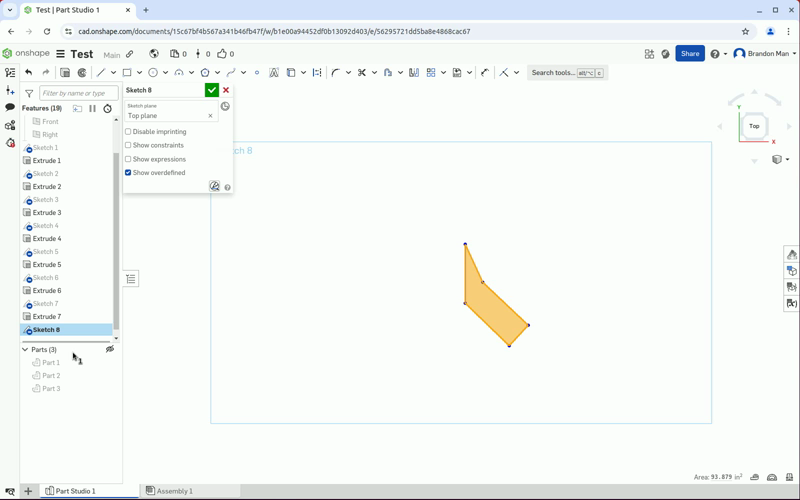
key(shift+y)
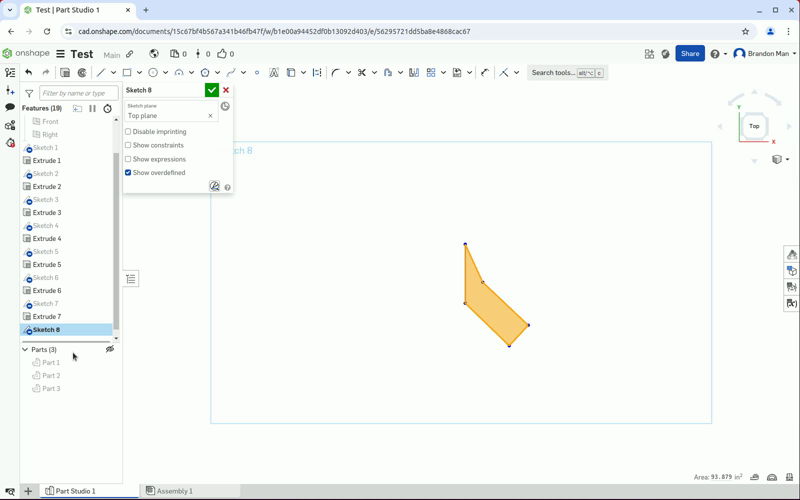
key(shift+e)
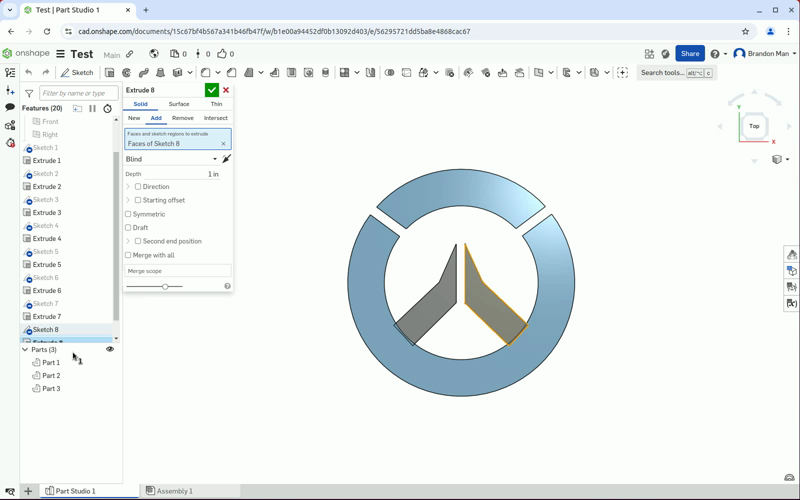
mouse_move(143, 106)
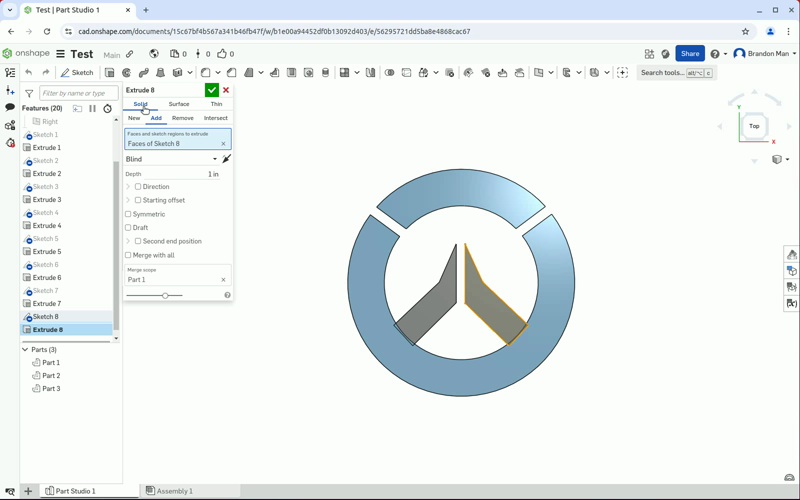
click(143, 106)
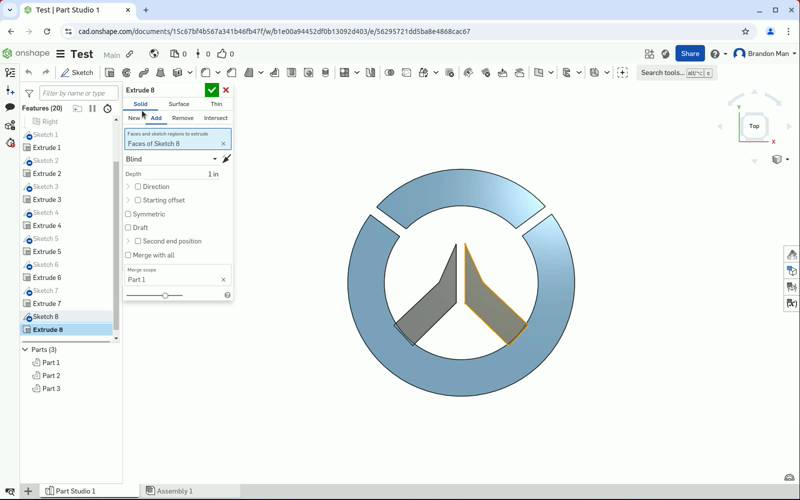
mouse_move(137, 120)
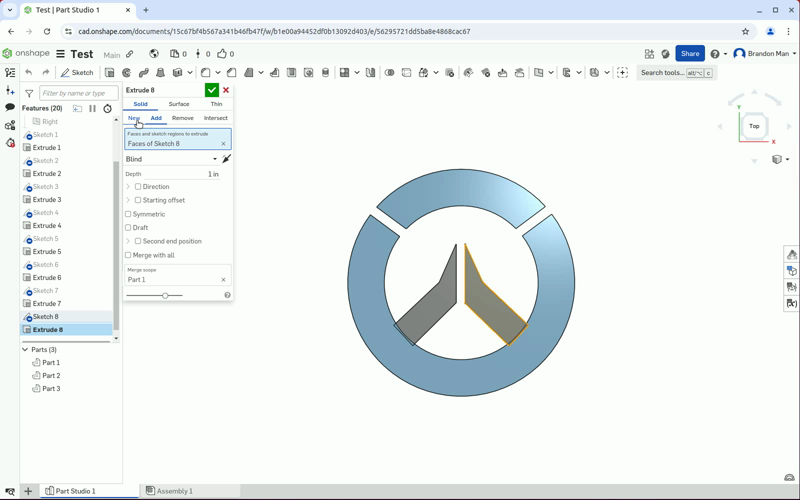
click(137, 120)
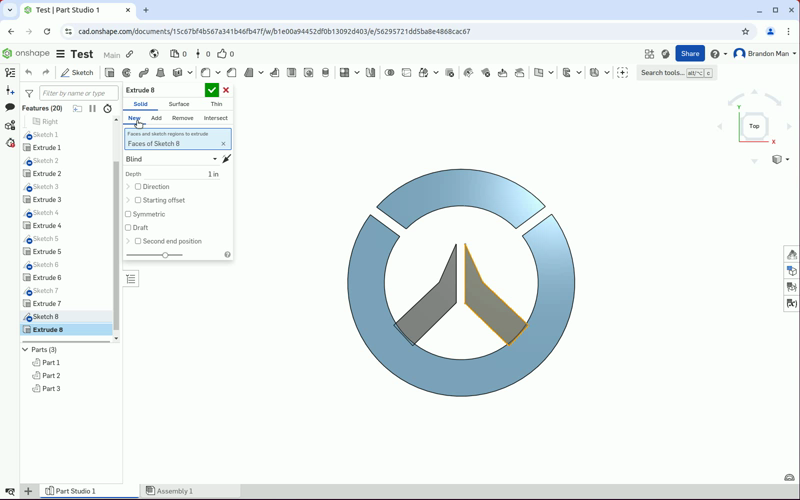
key(tab, 4)
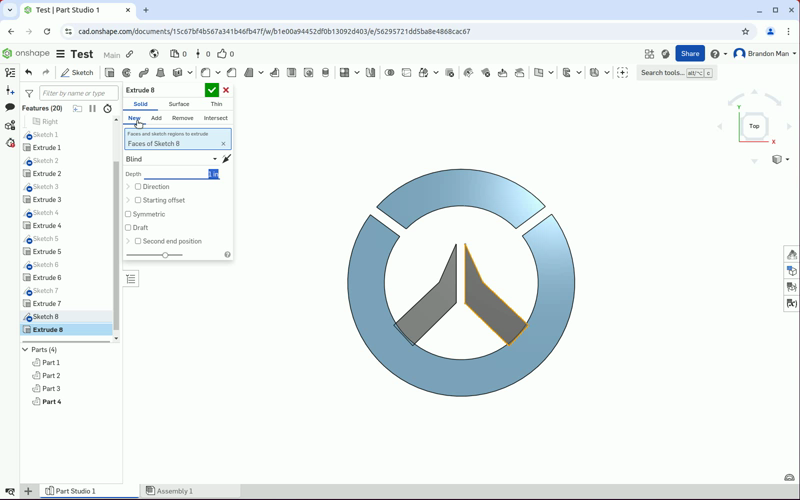
text(8.666)
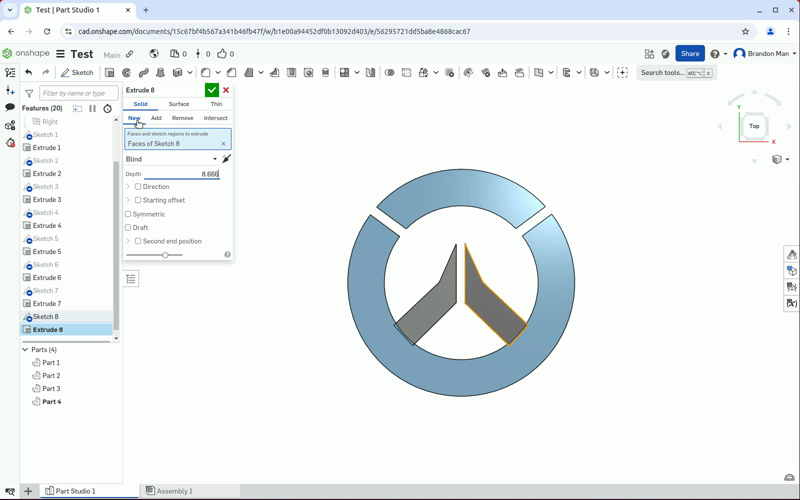
key(enter)
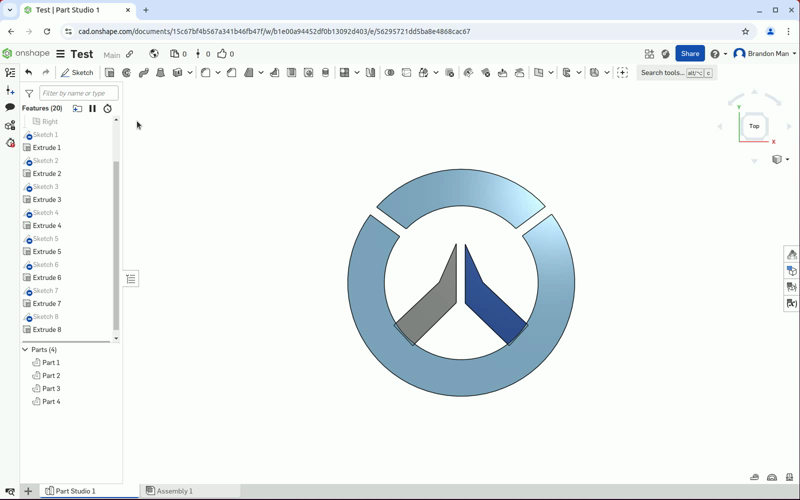
key(shift+h)
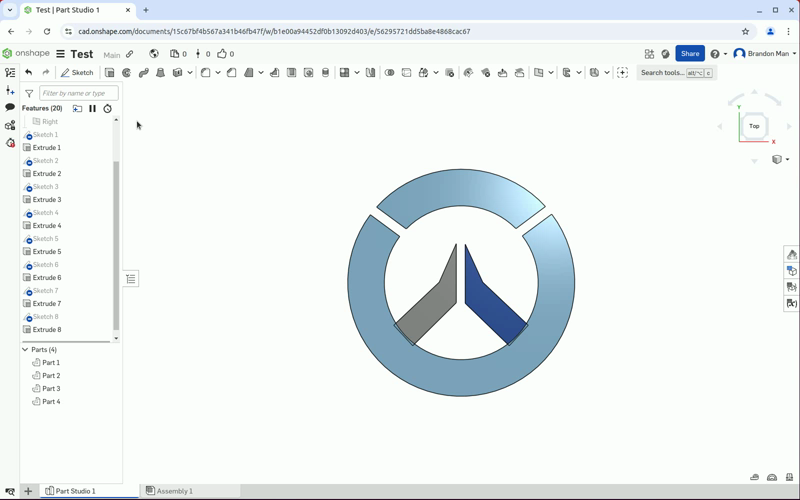
key(shift+h)
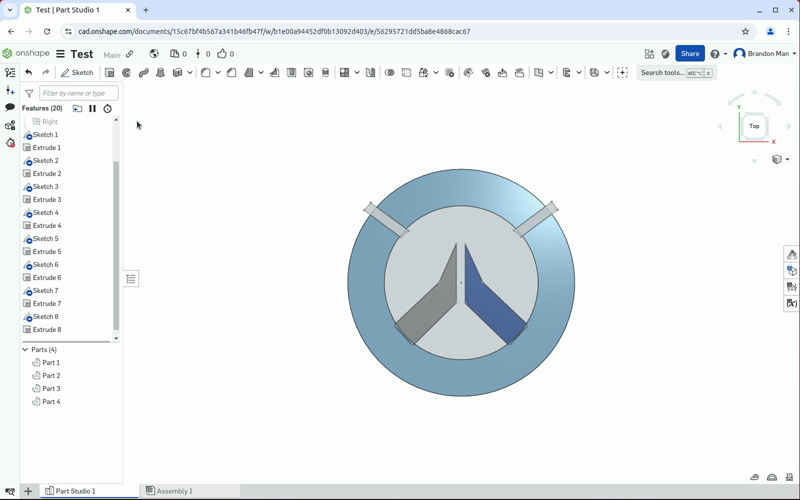
key(shift+7)
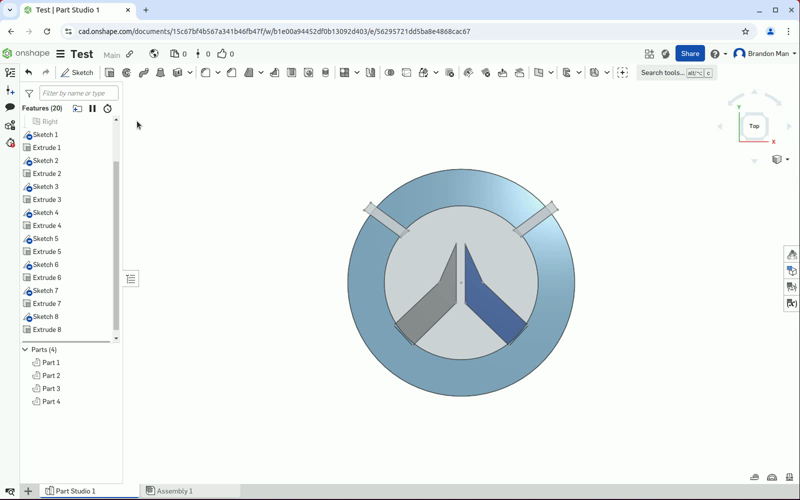
key(up, 3)
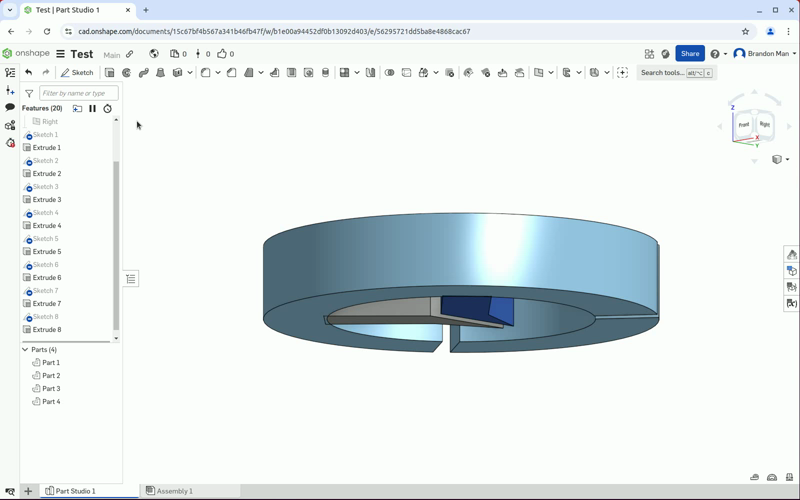
key(left, 3)
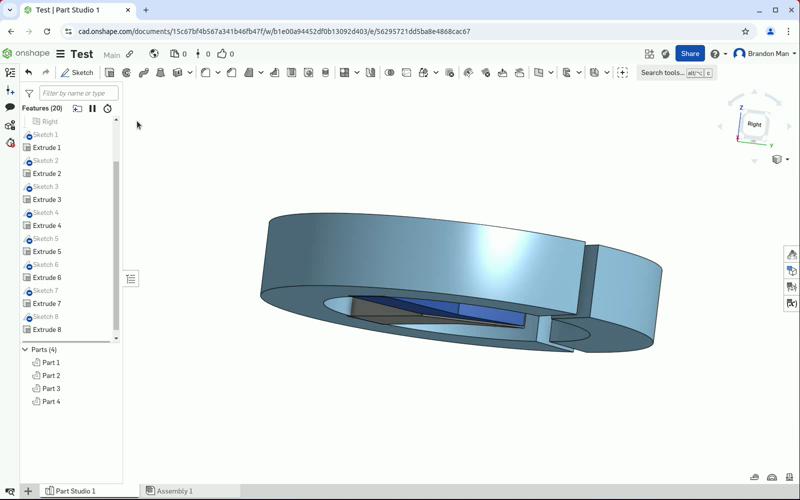
key(right, 3)
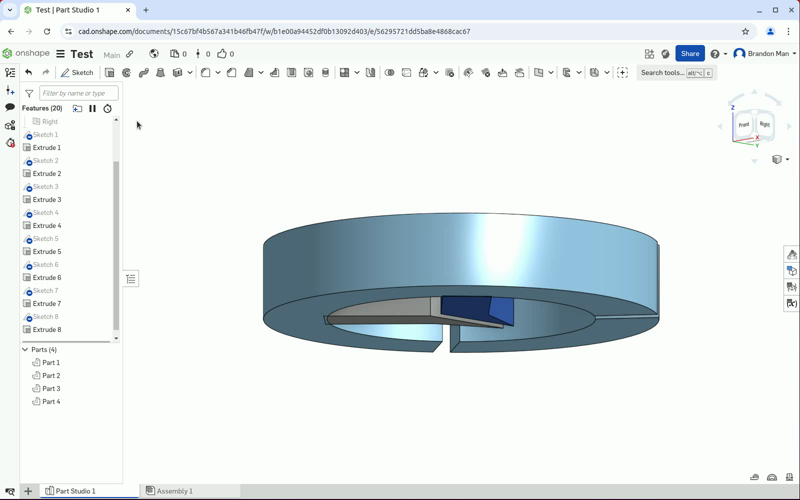
key(down, 3)
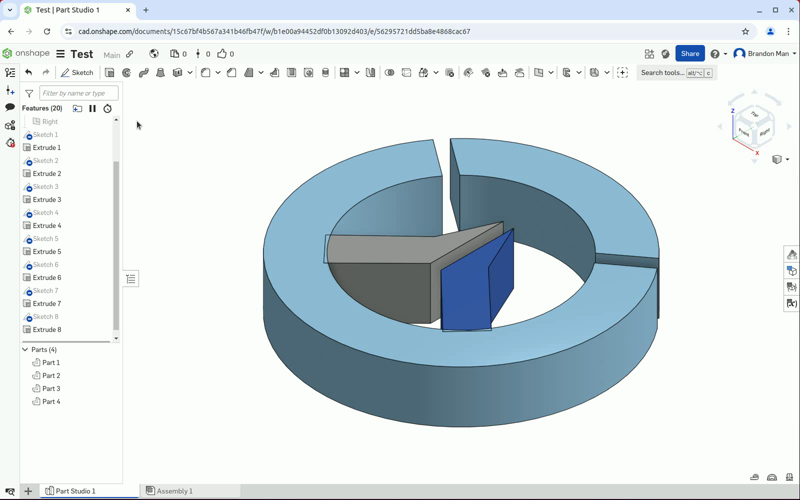
mouse_move(69, 137)
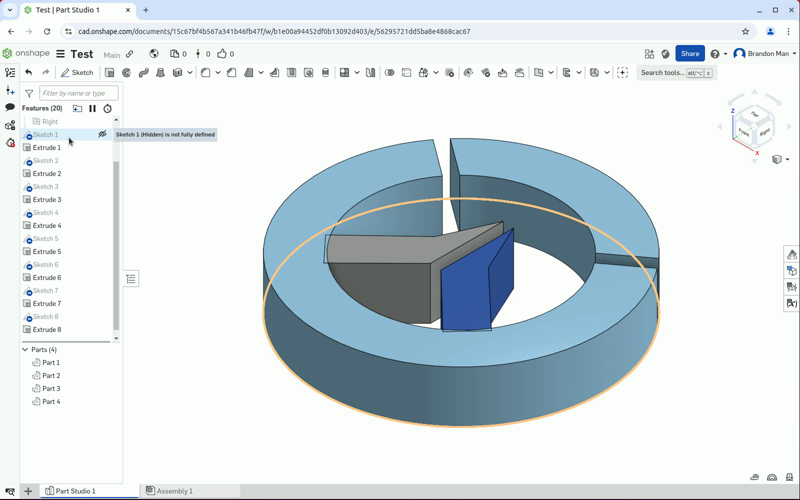
click(69, 137)